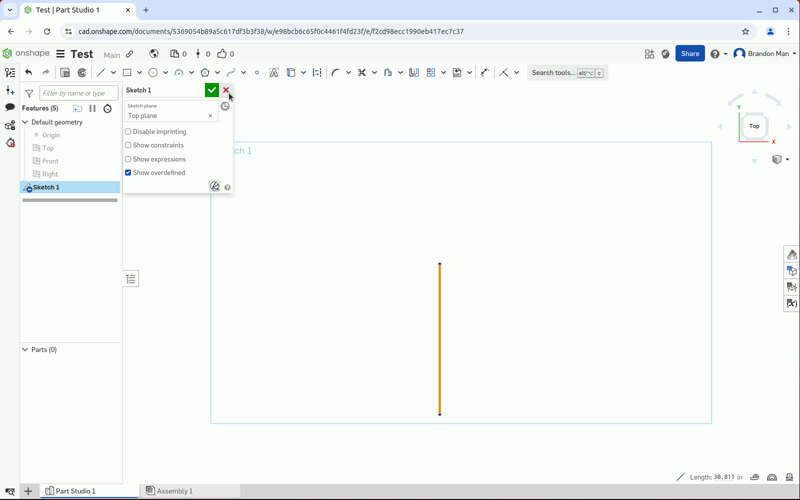
key(shift+h)
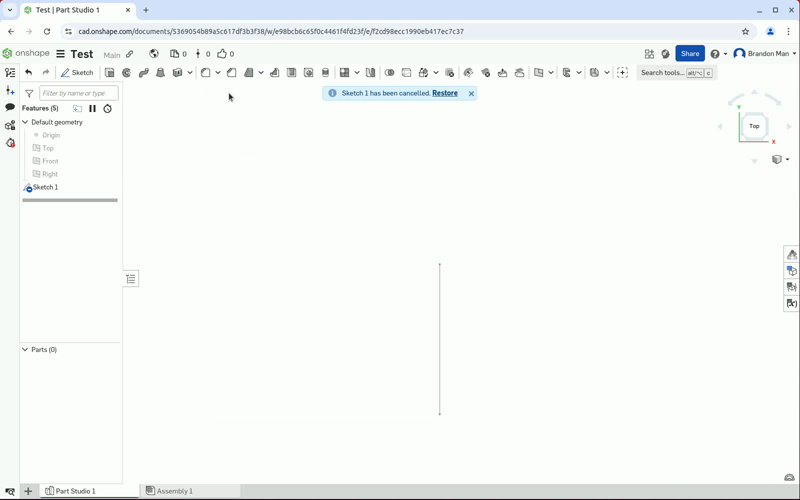
key(shift+s)
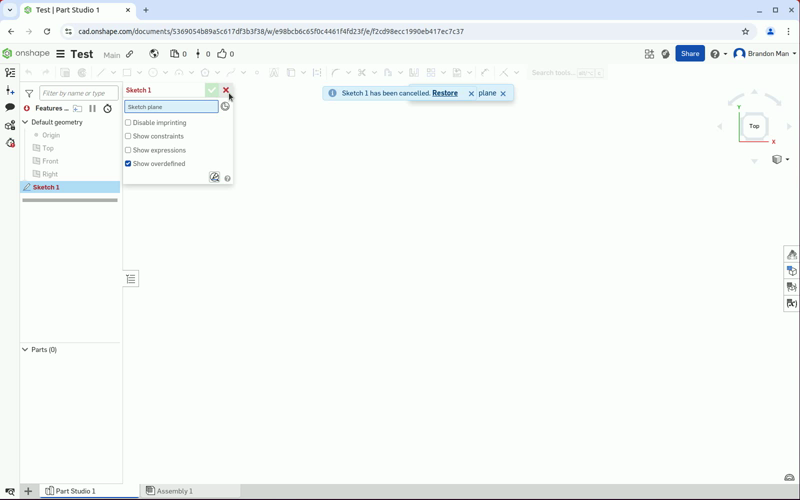
mouse_move(73, 150)
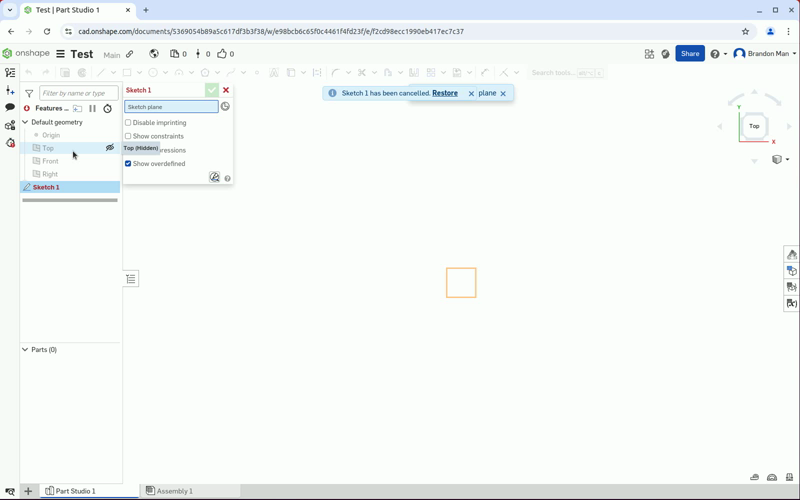
click(73, 150)
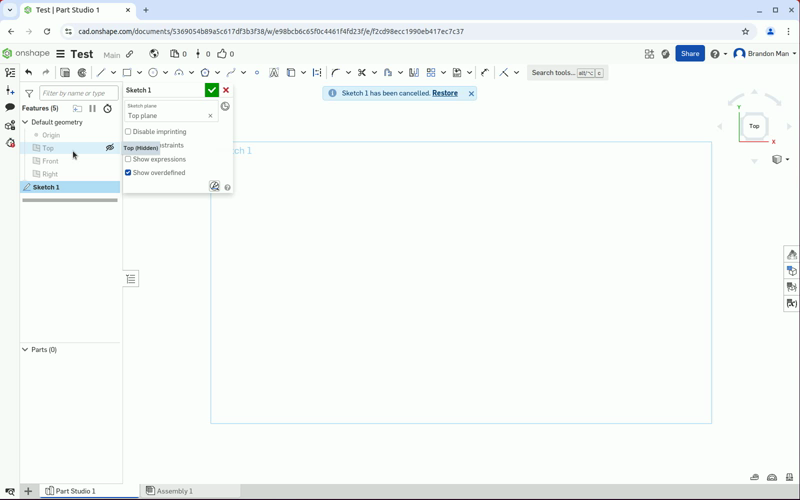
mouse_move(73, 352)
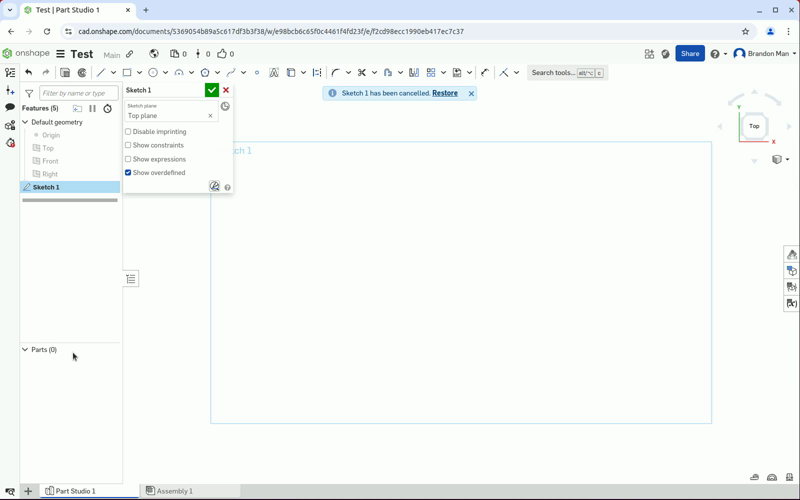
key(y)
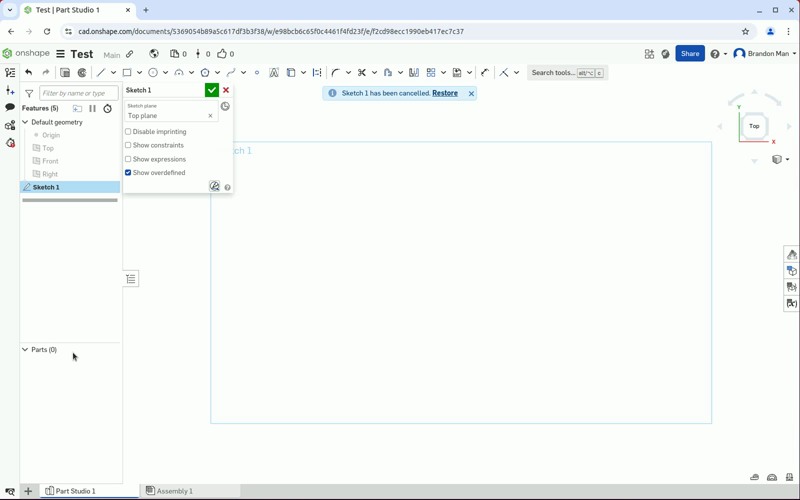
key(l)
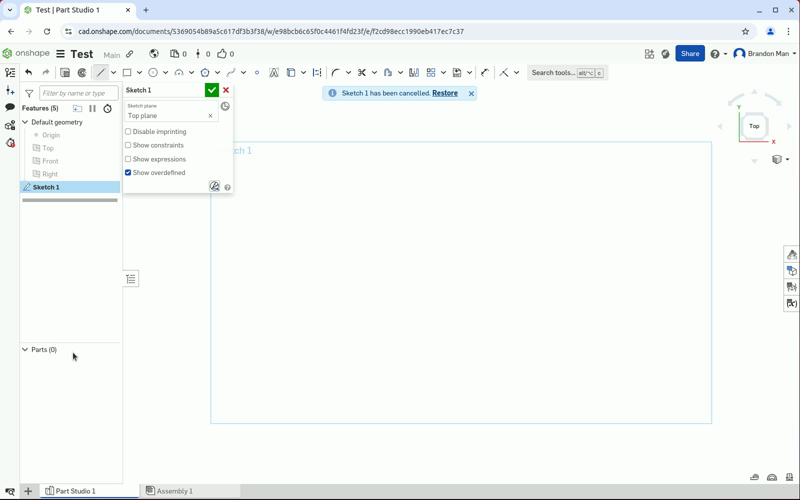
key_down(shift)
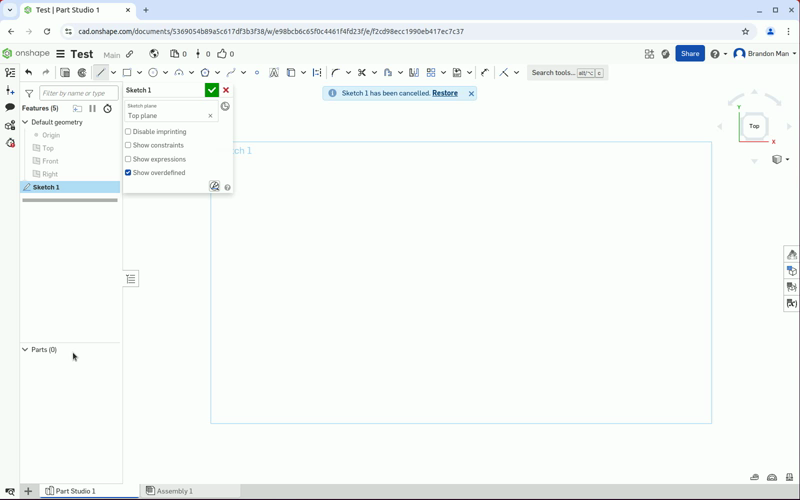
mouse_move(348, 349)
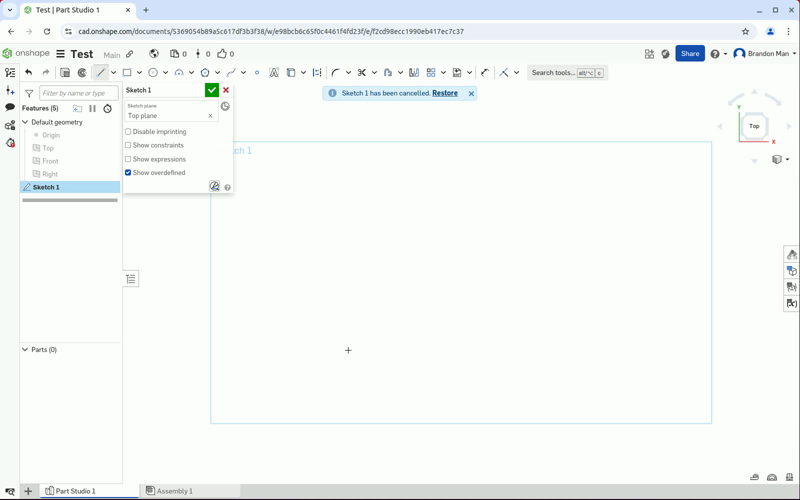
click(348, 349)
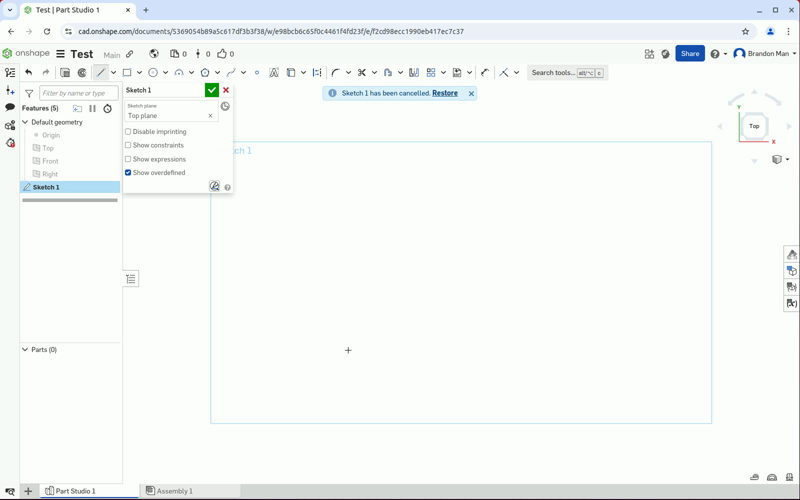
key_up(shift)
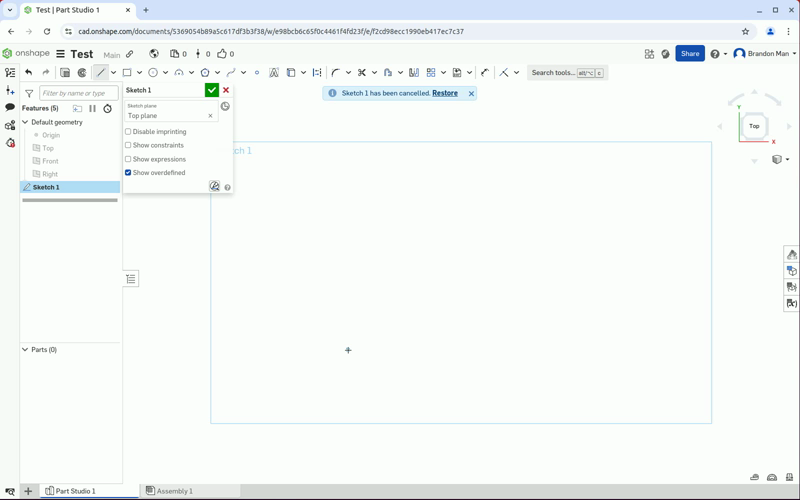
key_down(shift)
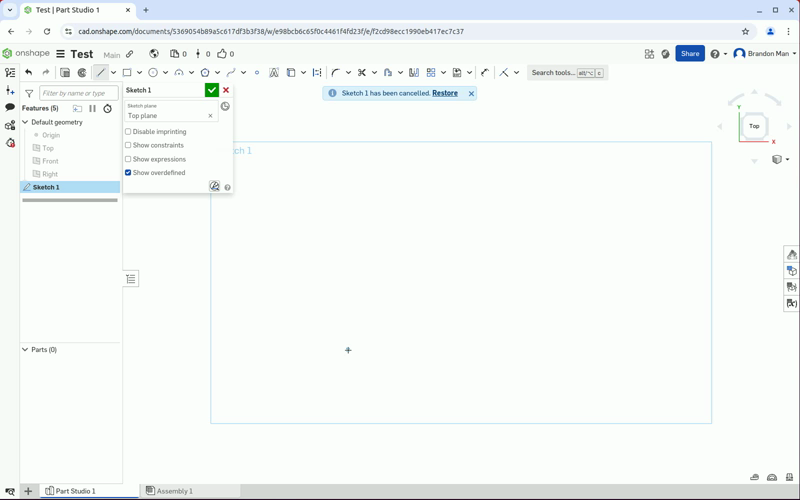
mouse_move(378, 349)
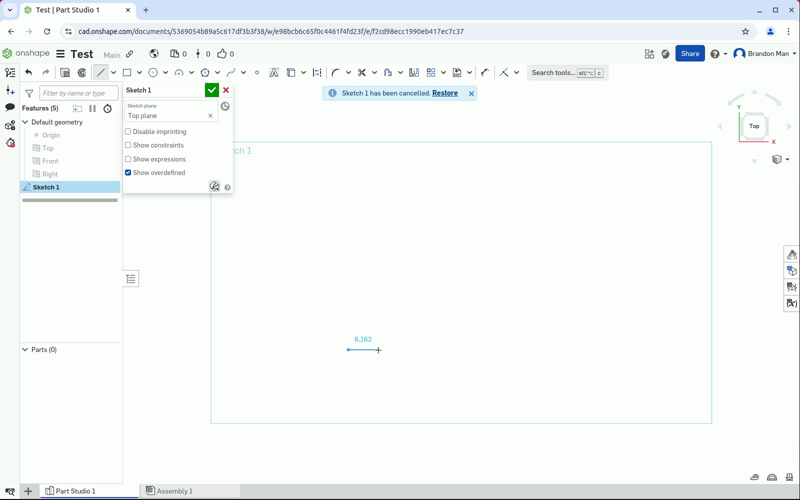
mouse_move(365, 349)
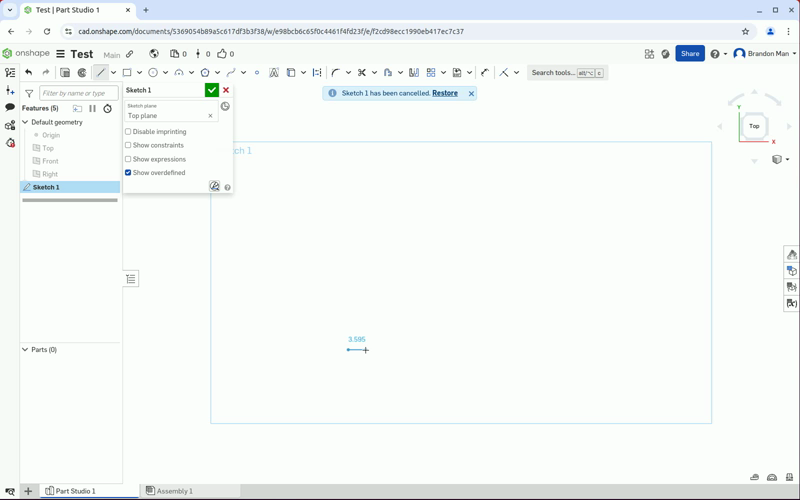
click(365, 349)
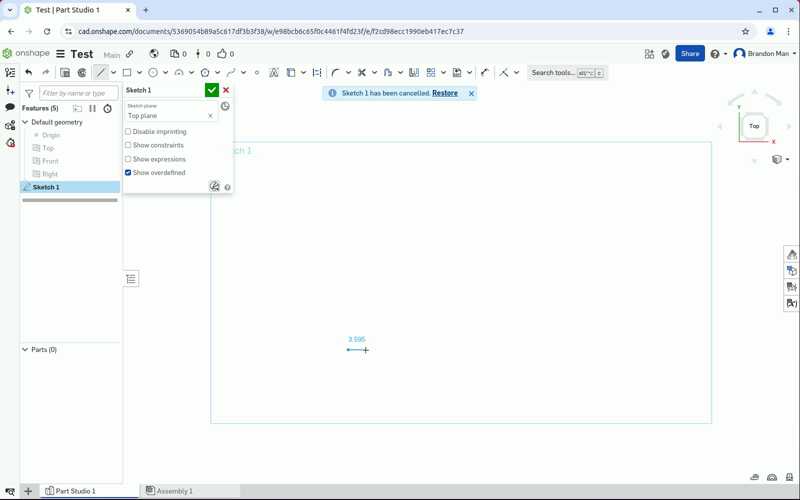
key_up(shift)
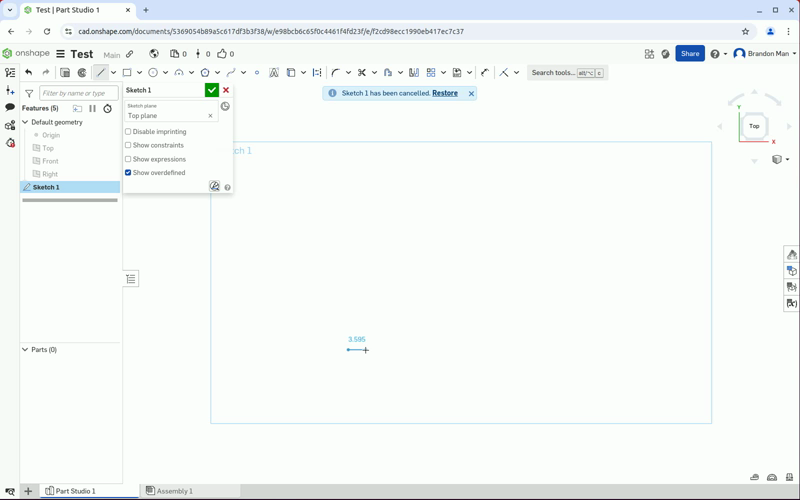
key_down(shift)
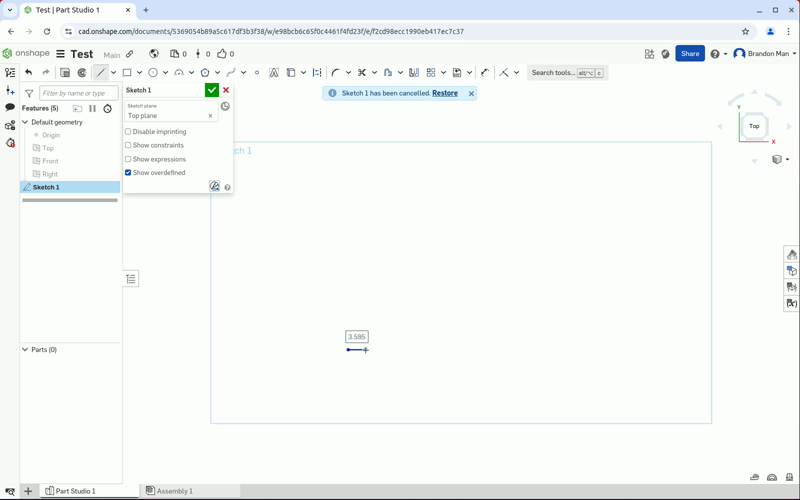
mouse_move(395, 349)
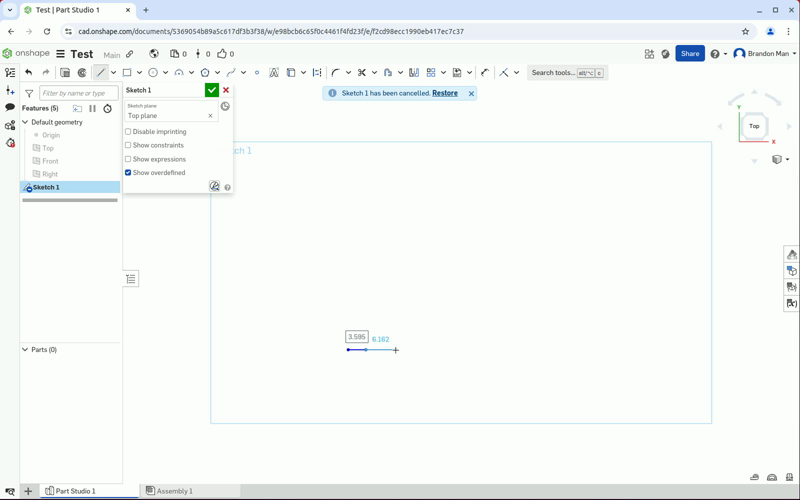
mouse_move(365, 313)
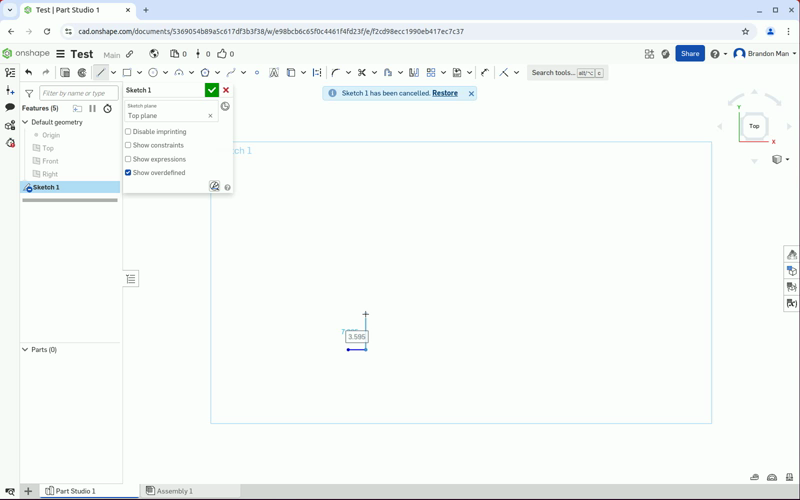
click(365, 313)
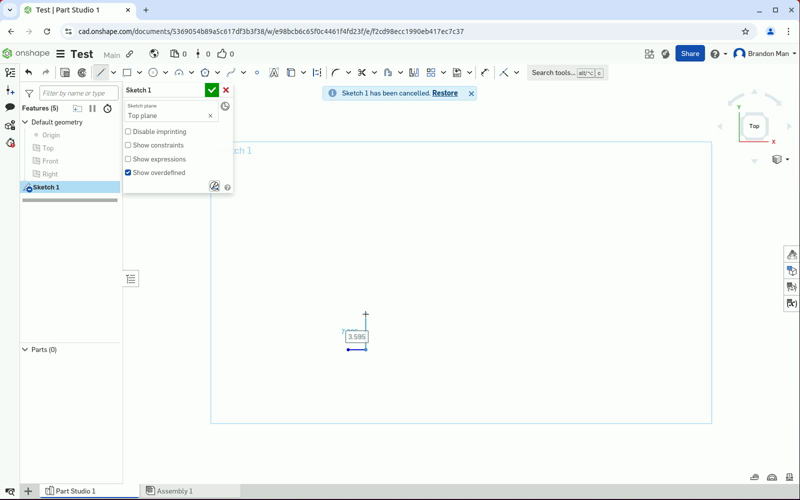
key_up(shift)
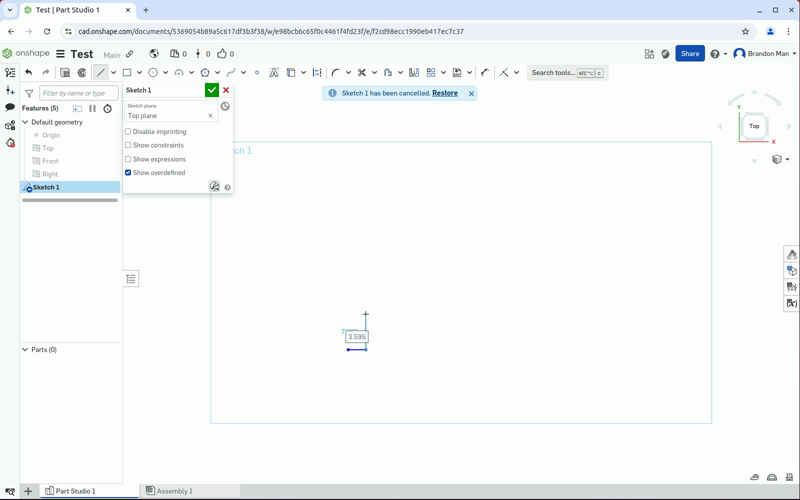
key_down(shift)
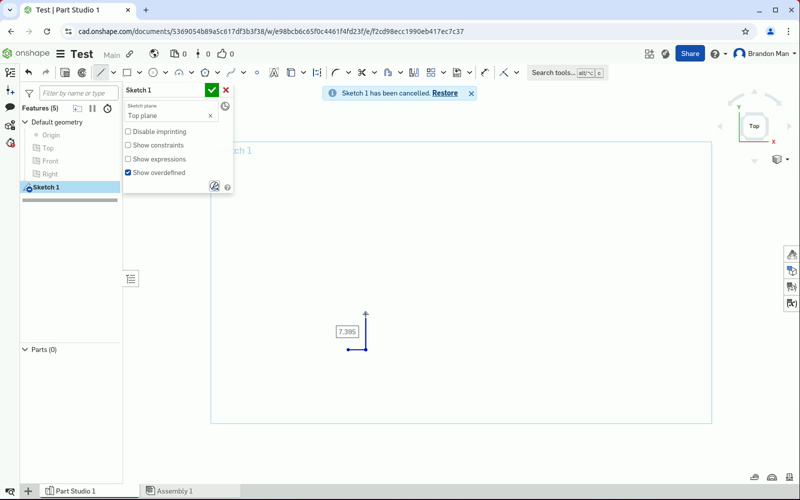
mouse_move(365, 247)
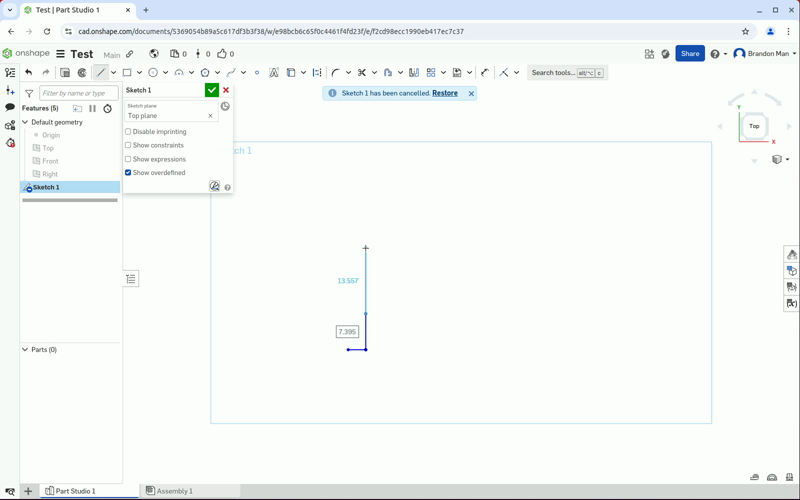
click(365, 247)
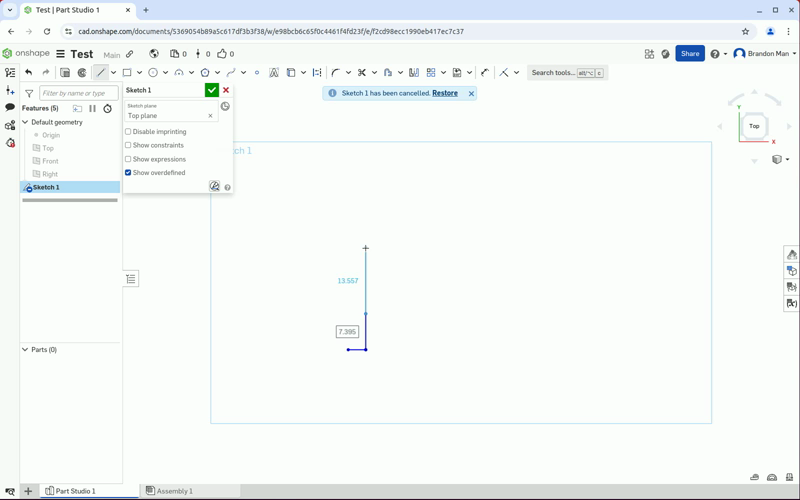
key_up(shift)
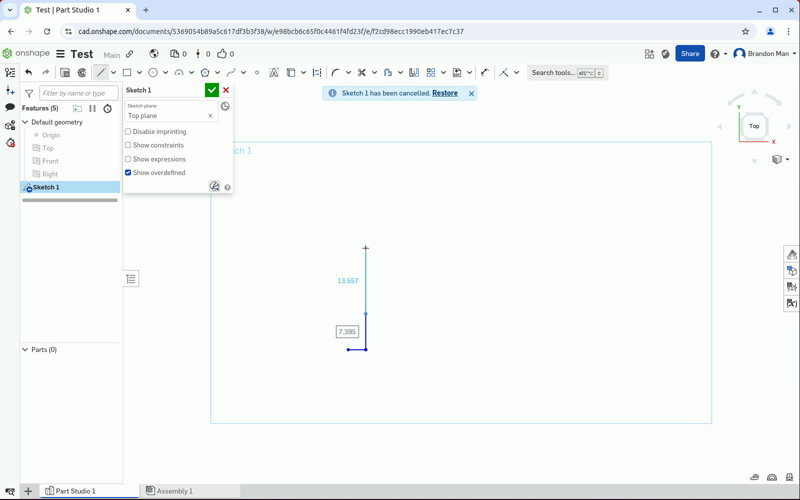
key_down(shift)
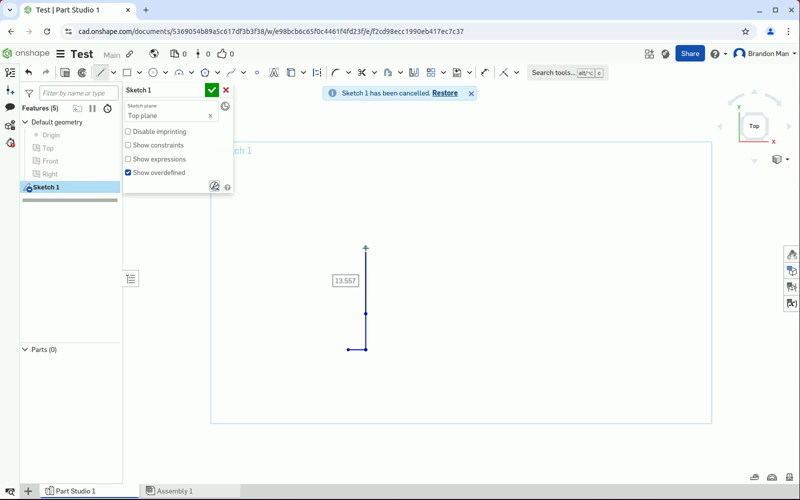
mouse_move(395, 247)
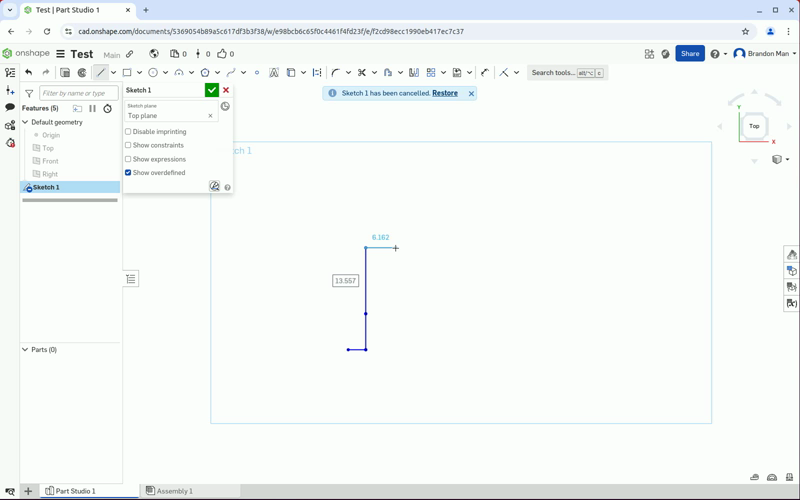
mouse_move(365, 212)
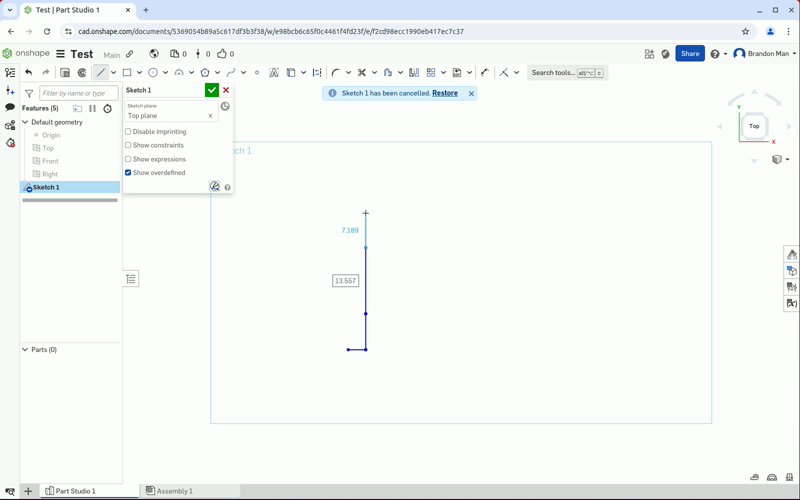
click(365, 212)
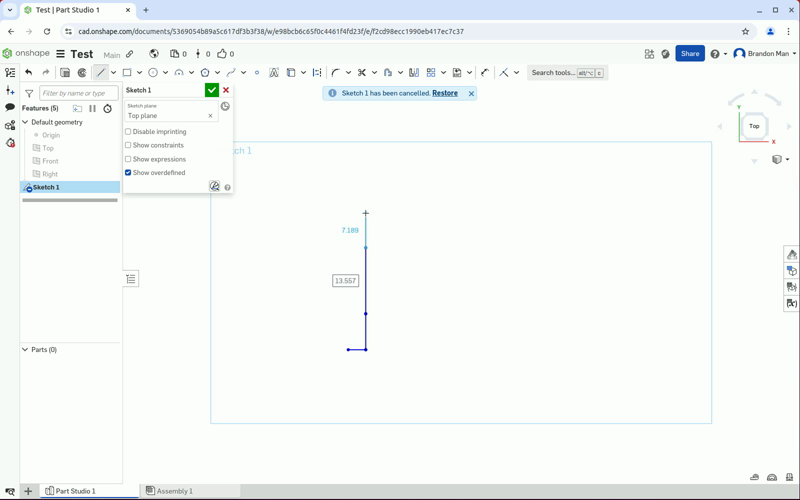
key_up(shift)
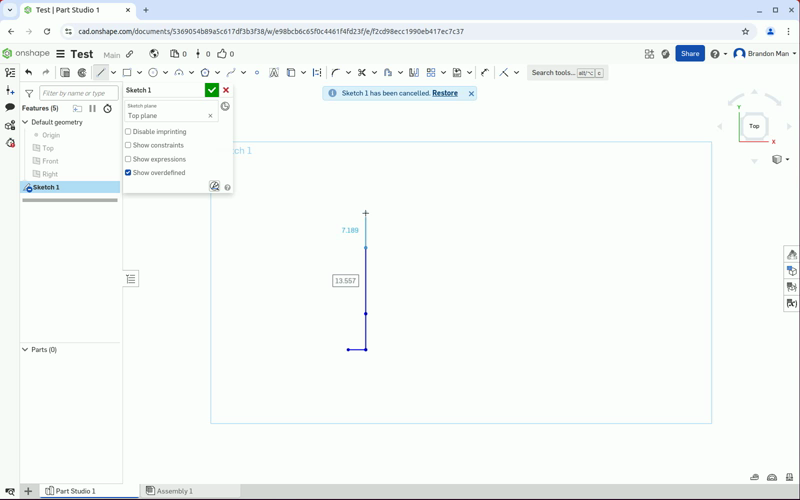
key_down(shift)
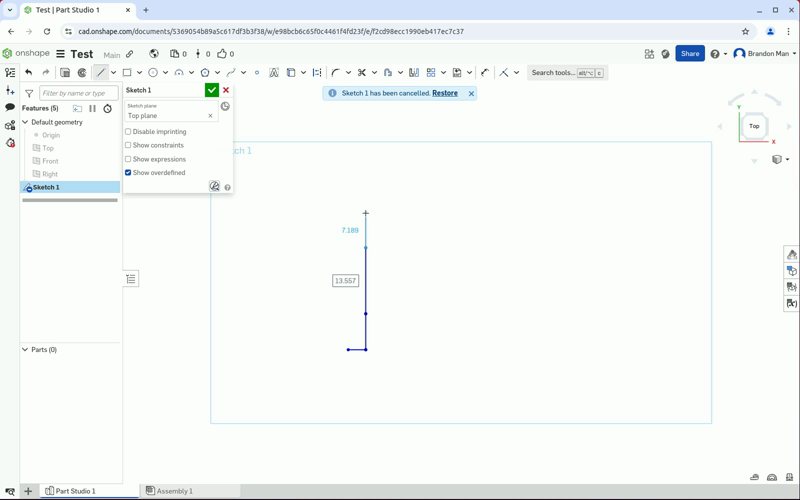
mouse_move(395, 212)
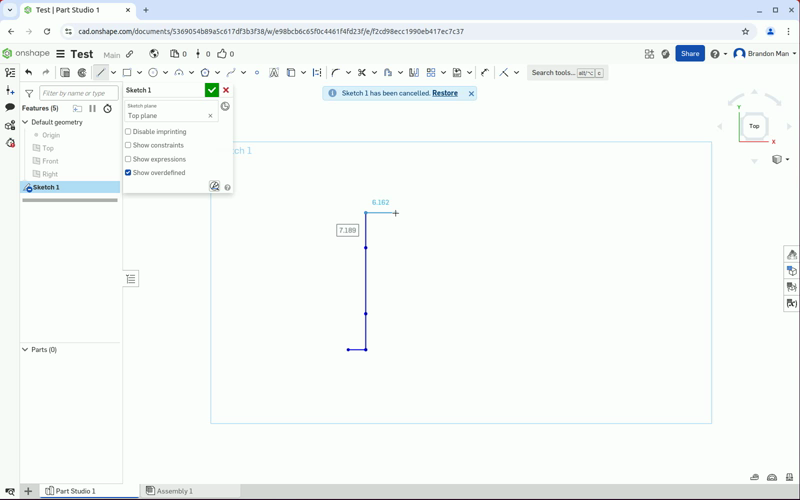
mouse_move(348, 212)
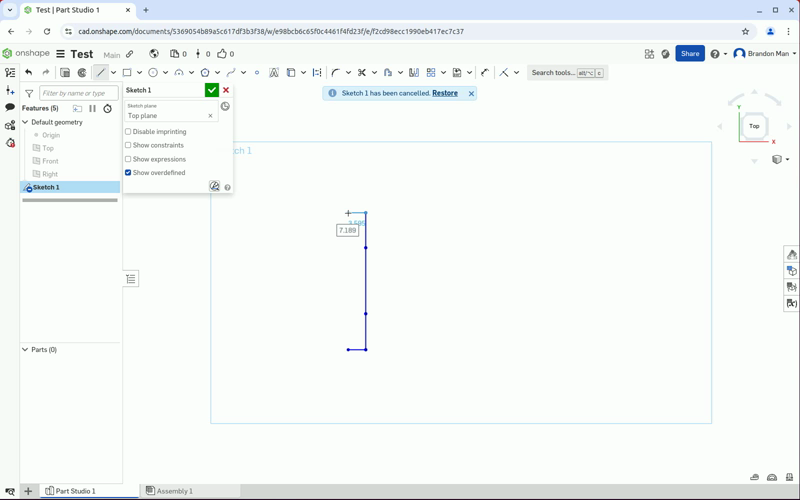
click(348, 212)
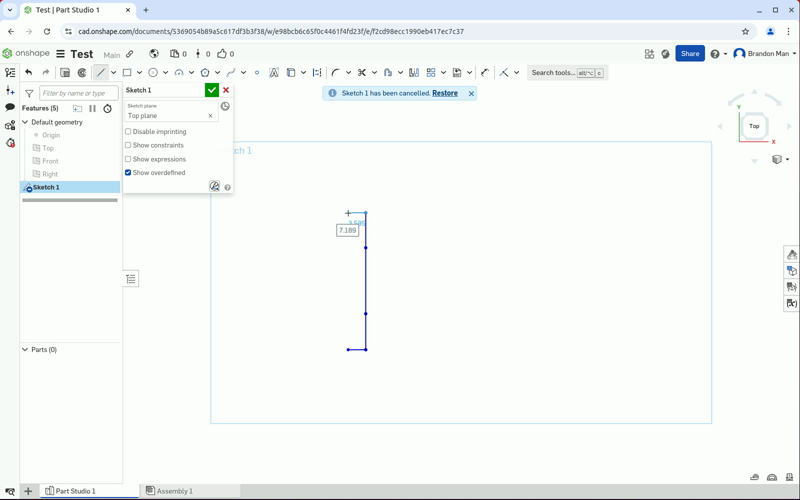
key_up(shift)
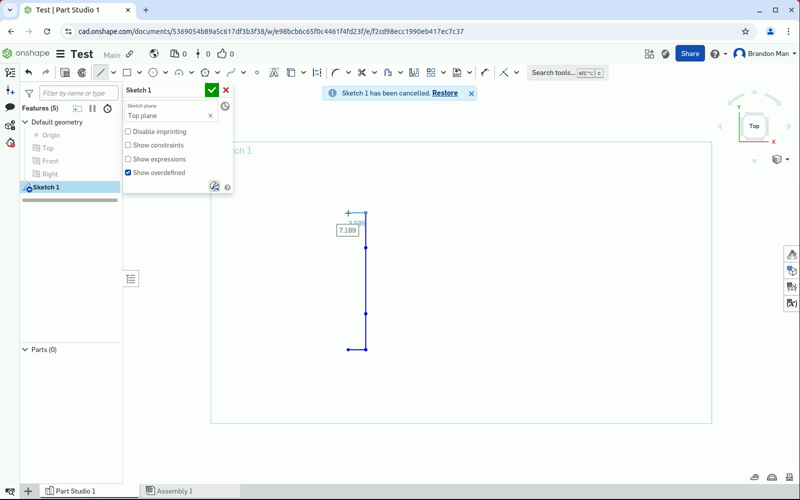
key_down(shift)
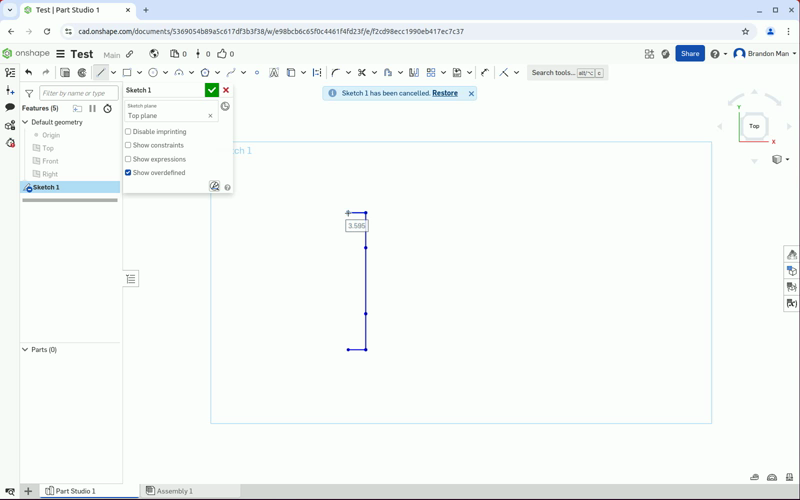
mouse_move(348, 349)
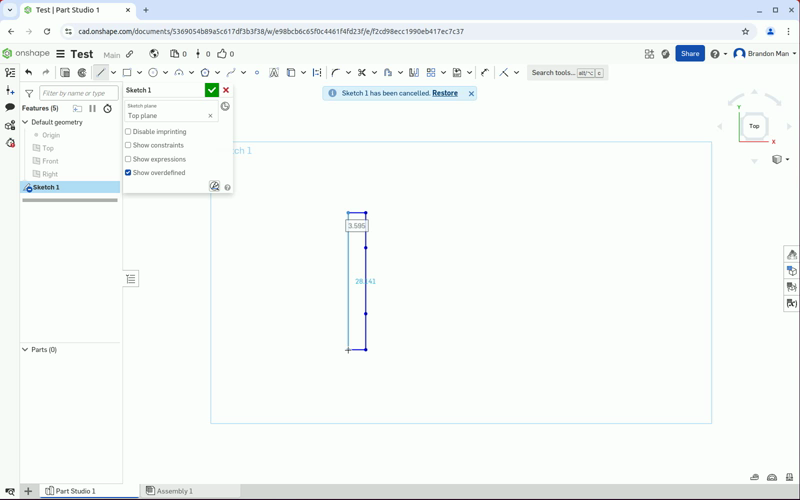
key_up(shift)
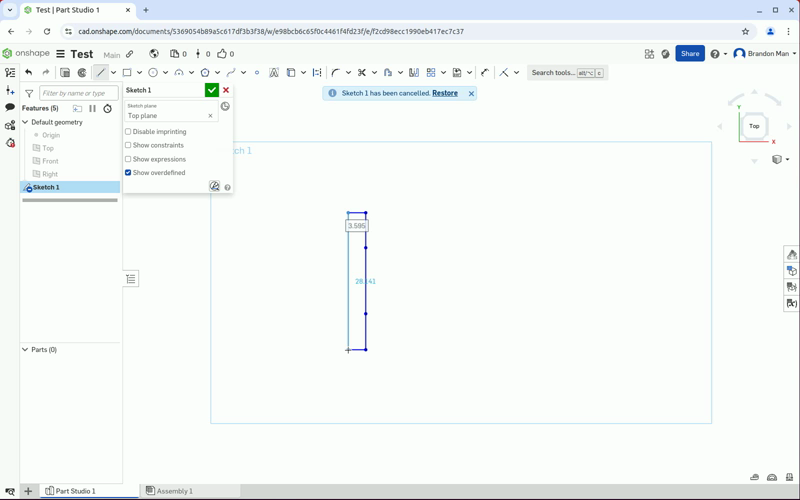
click(348, 349)
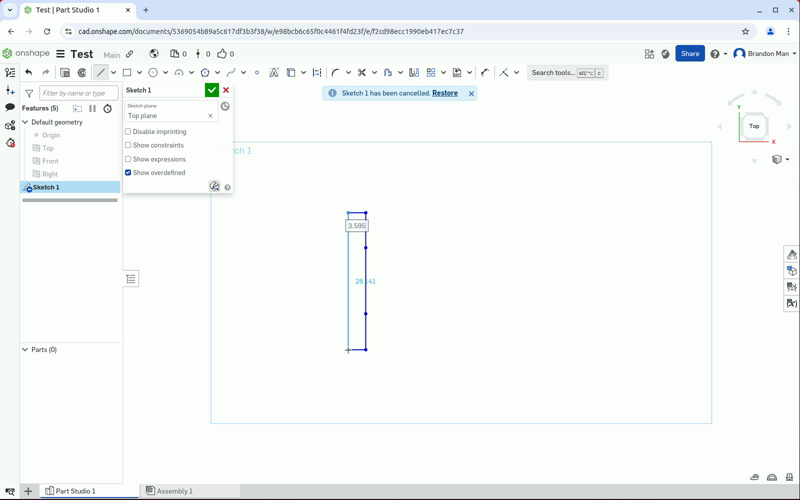
key(esc)
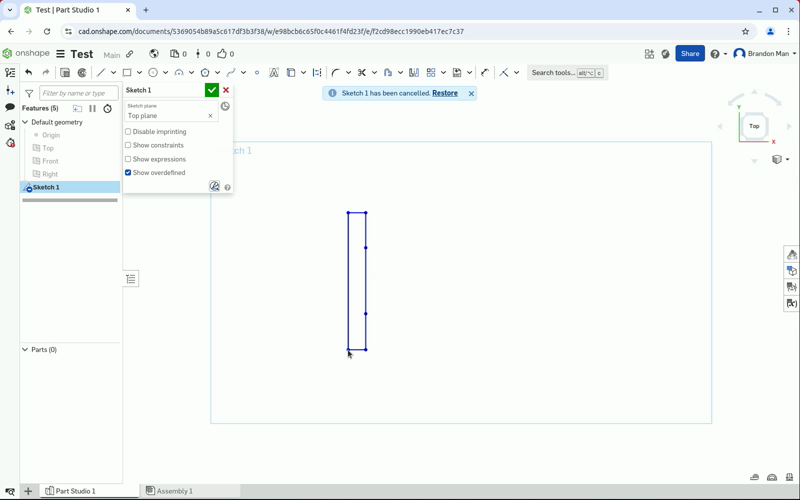
mouse_move(361, 338)
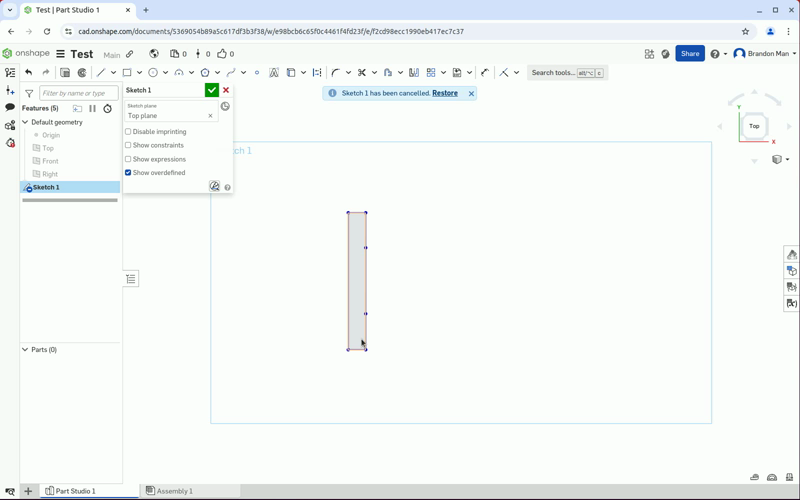
click(361, 338)
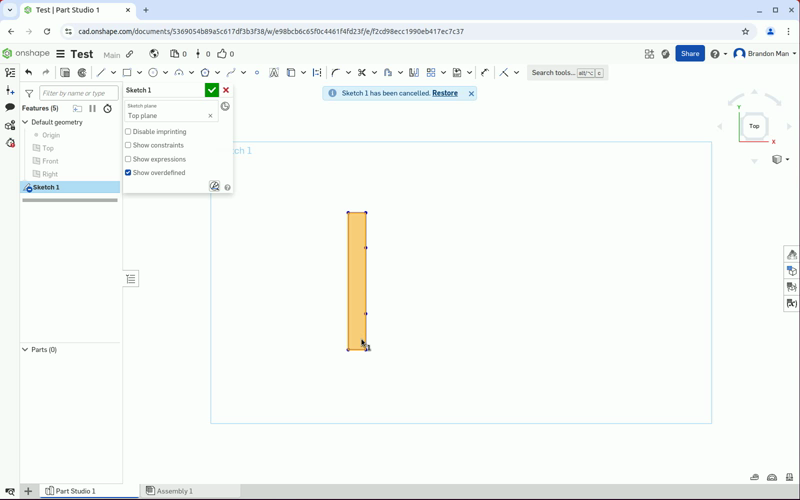
mouse_move(73, 352)
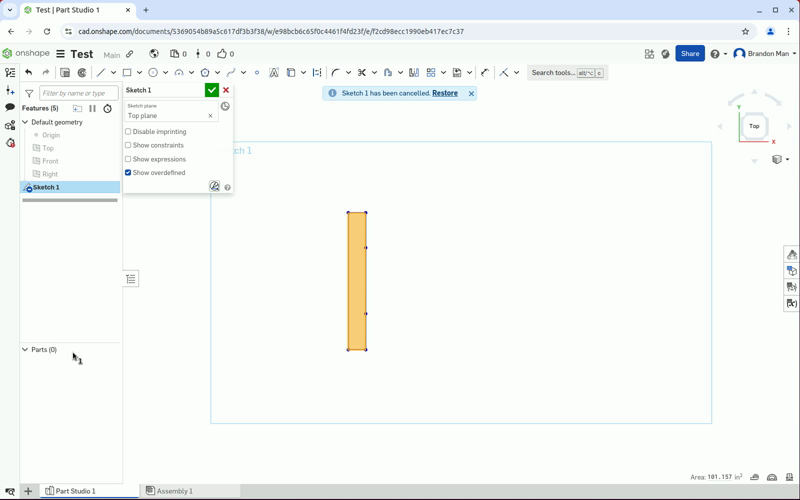
key(shift+y)
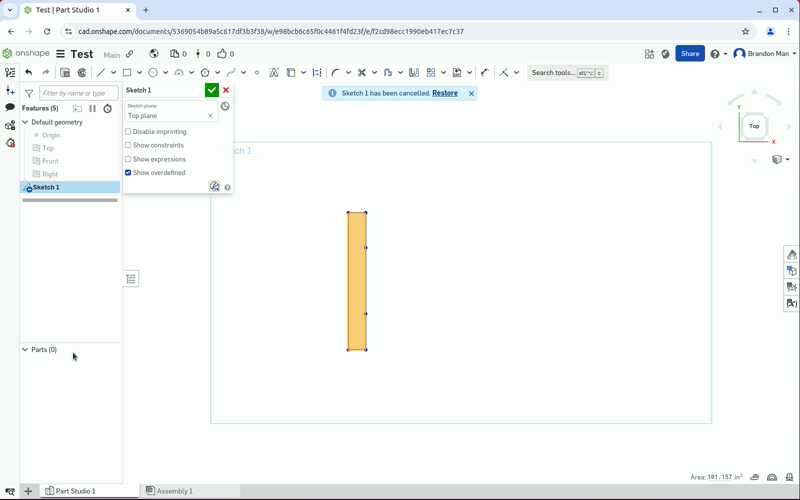
key(shift+e)
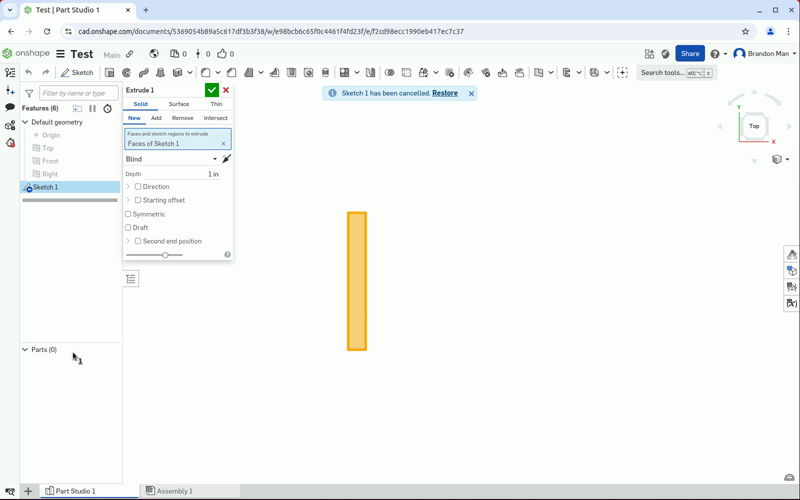
mouse_move(143, 106)
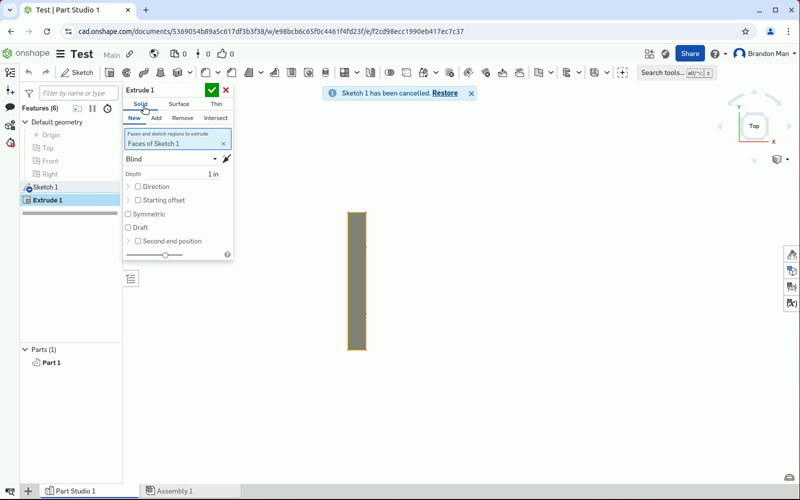
click(143, 106)
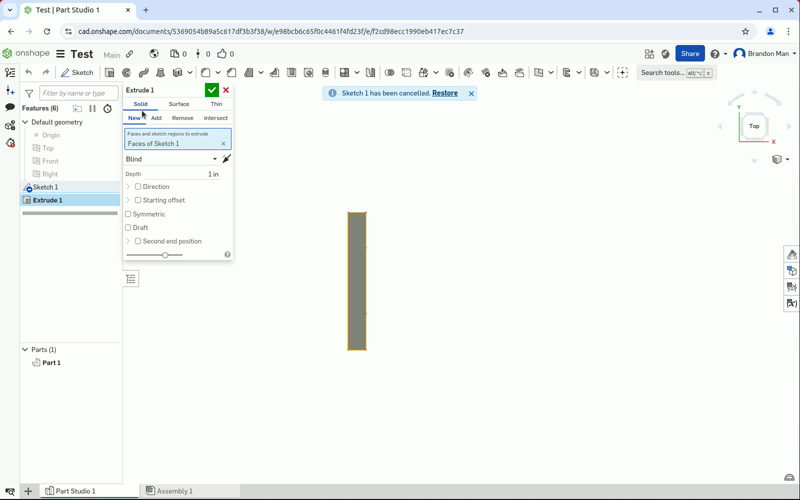
mouse_move(137, 120)
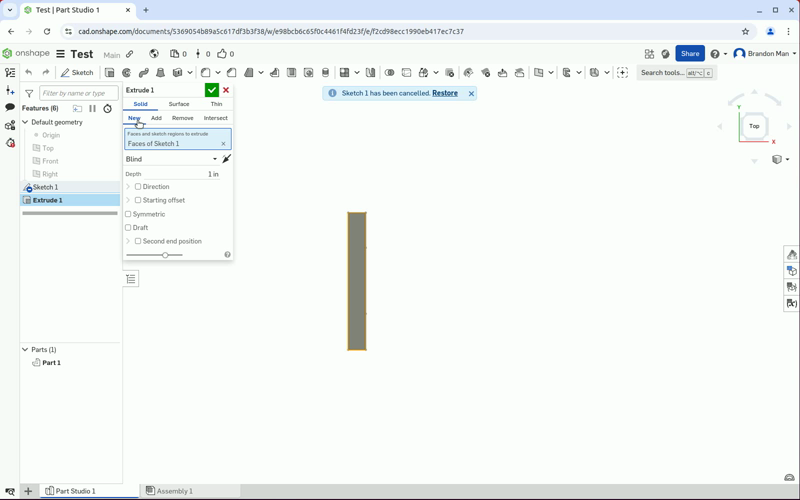
click(137, 120)
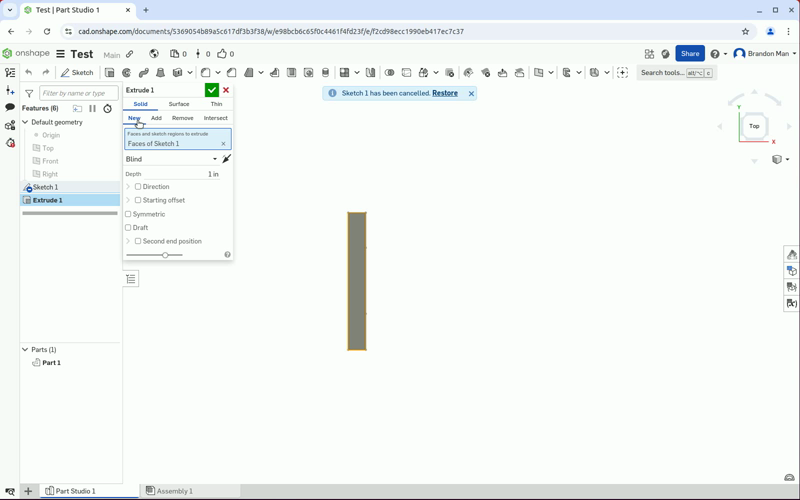
key(tab, 4)
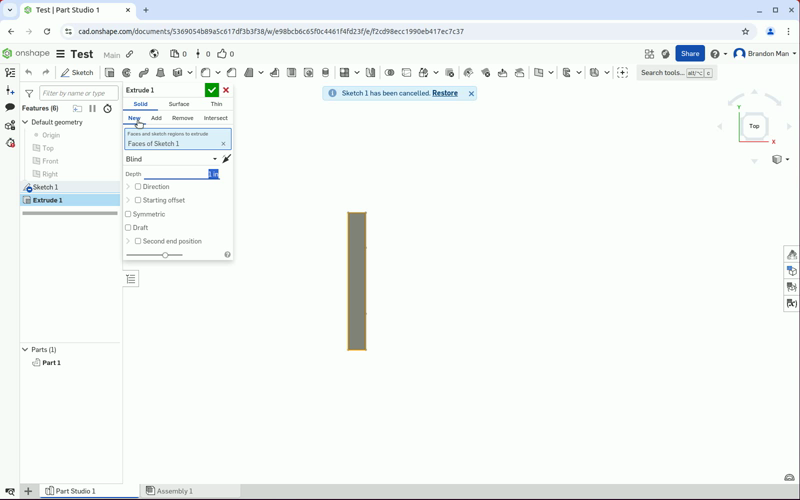
text(1.926)
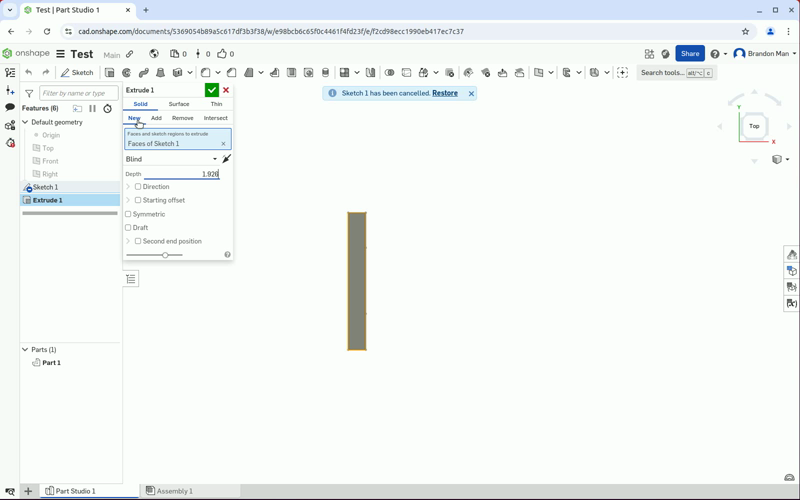
key(enter)
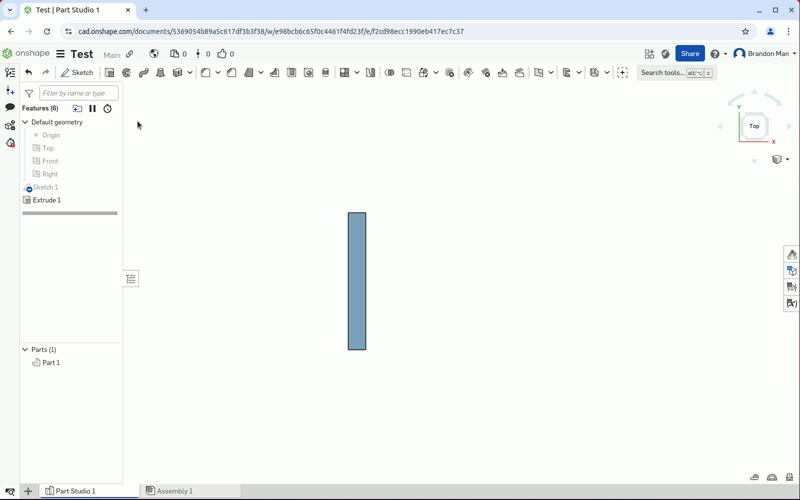
key(shift+h)
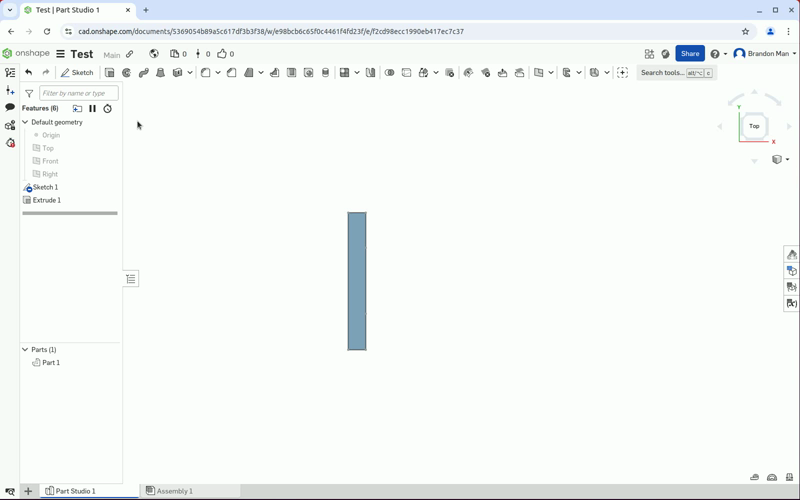
key(shift+h)
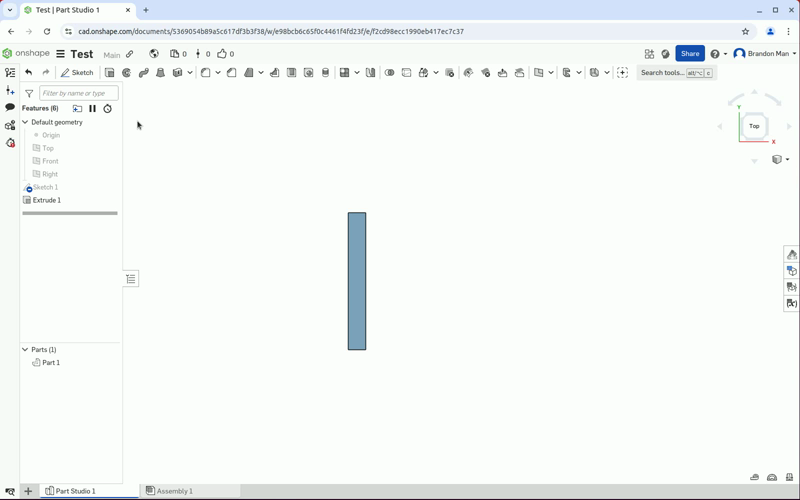
mouse_move(73, 189)
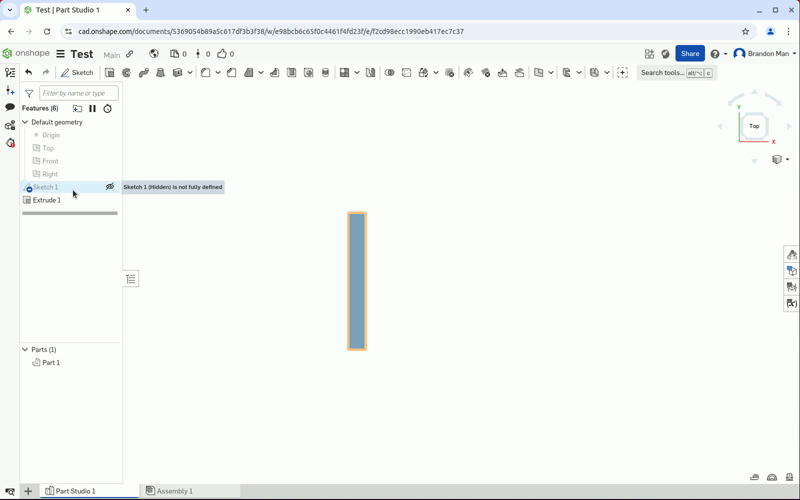
click(73, 189)
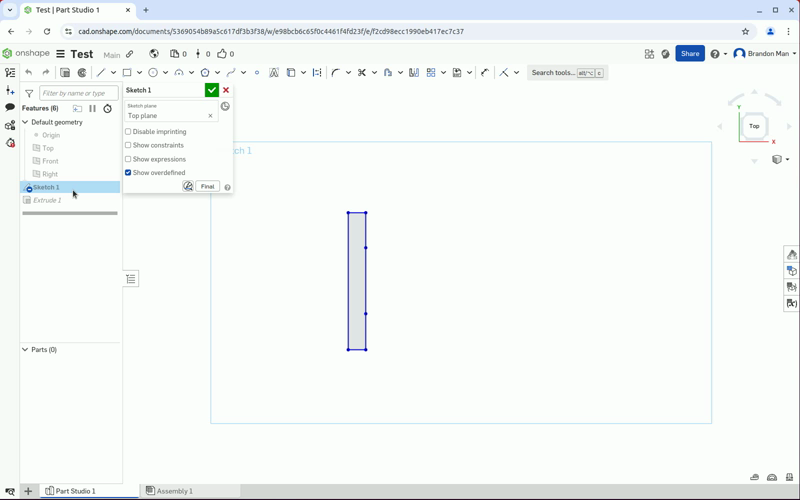
mouse_move(229, 92)
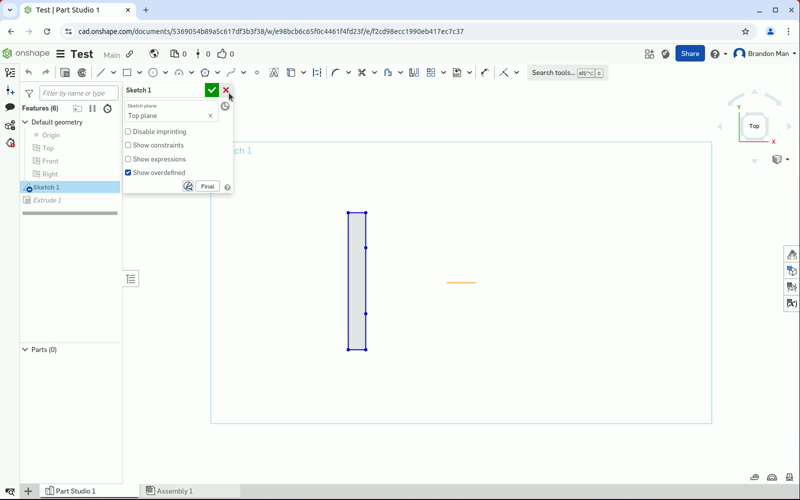
click(229, 92)
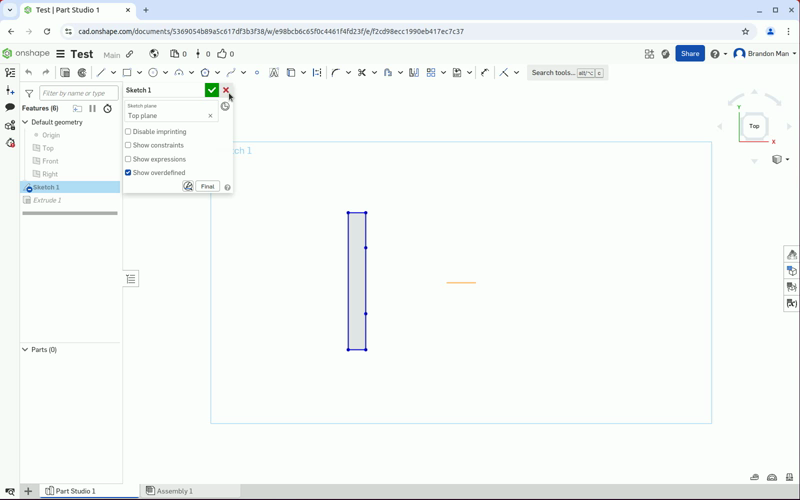
key(shift+s)
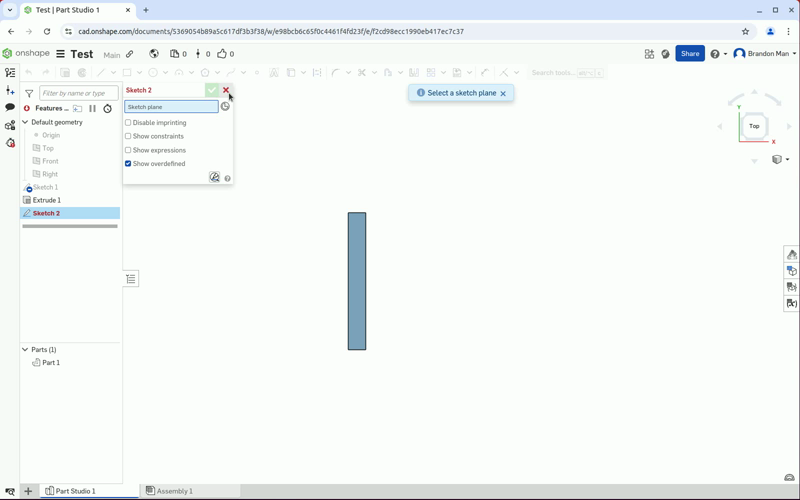
mouse_move(73, 150)
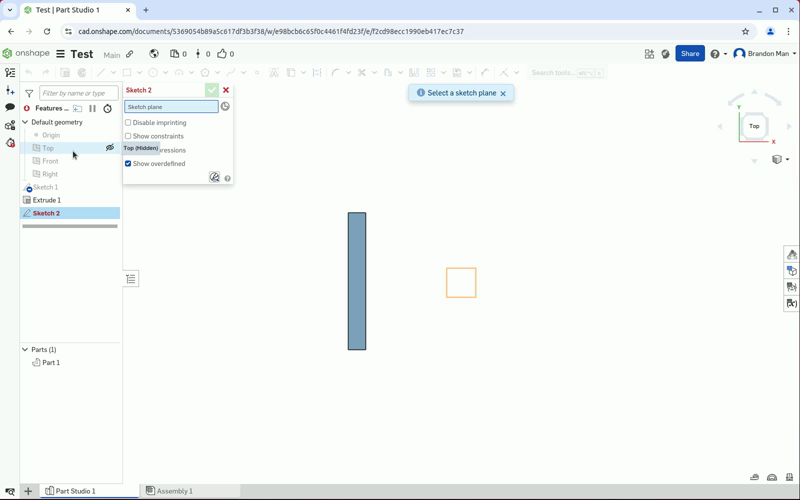
click(73, 150)
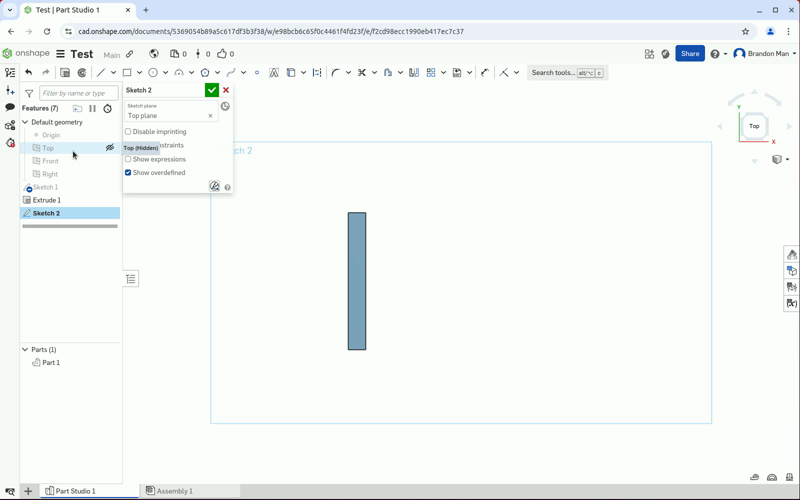
mouse_move(73, 352)
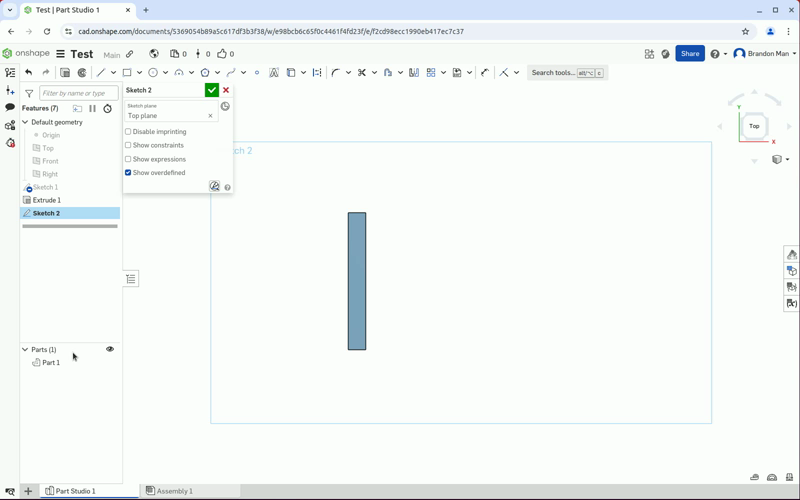
key(y)
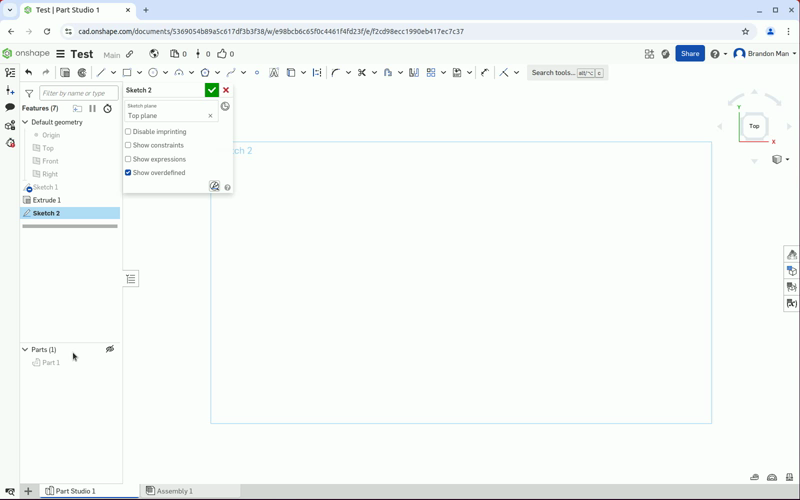
key(l)
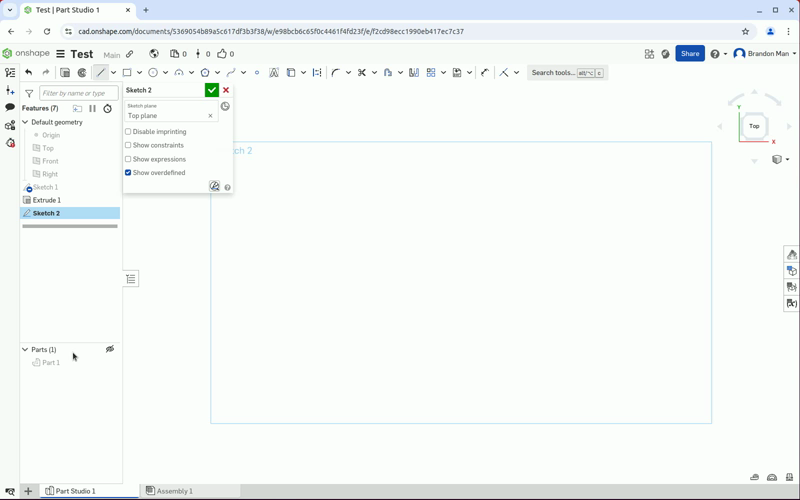
key_down(shift)
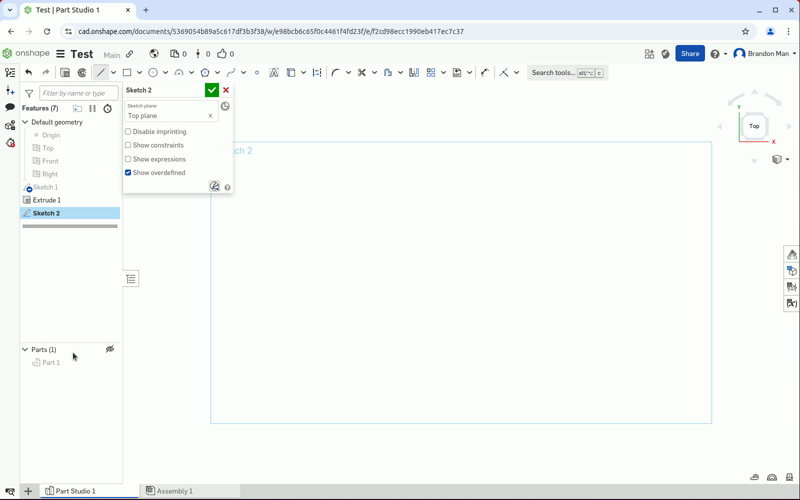
mouse_move(555, 349)
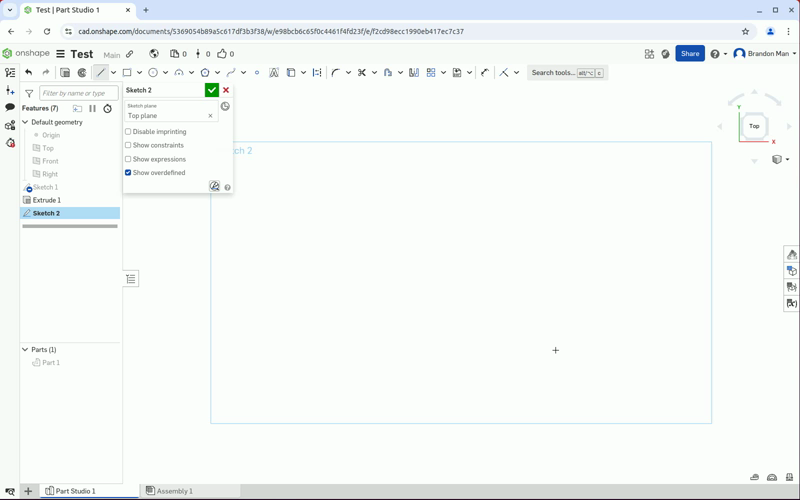
click(555, 349)
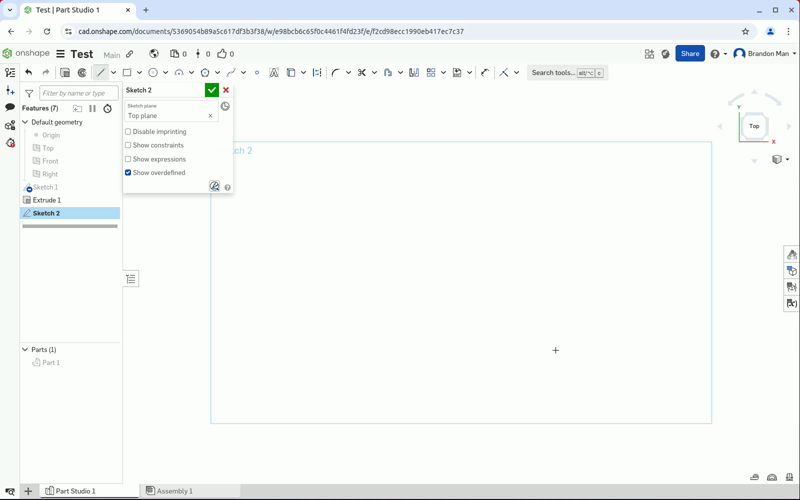
key_up(shift)
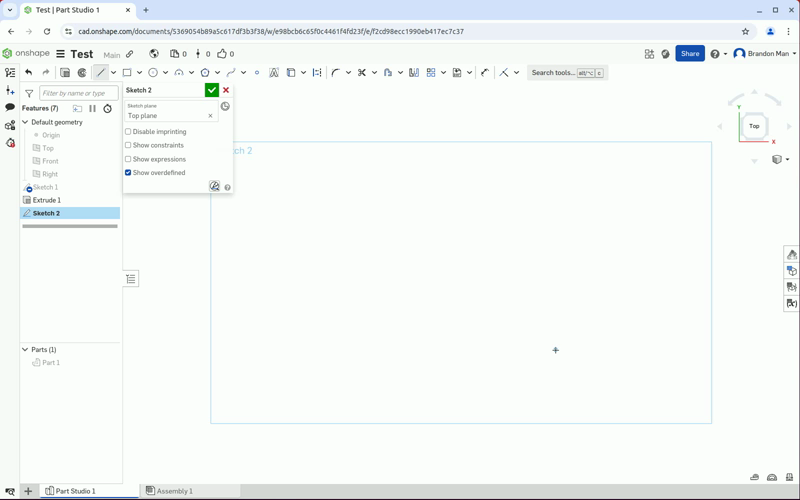
key_down(shift)
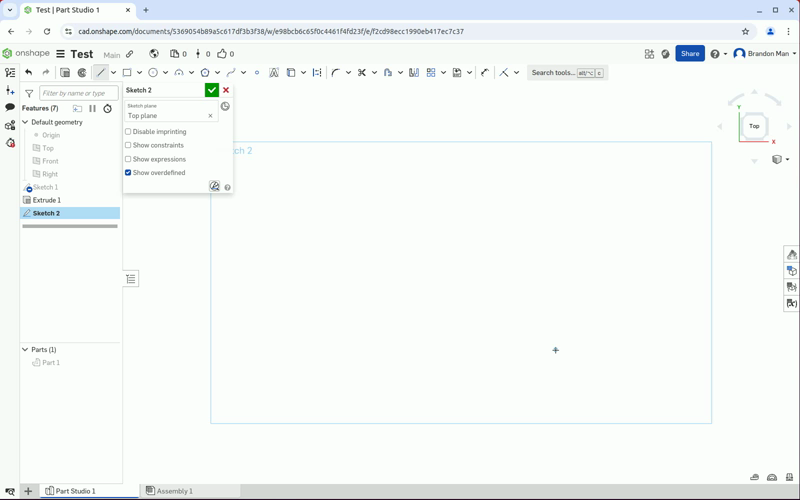
mouse_move(585, 349)
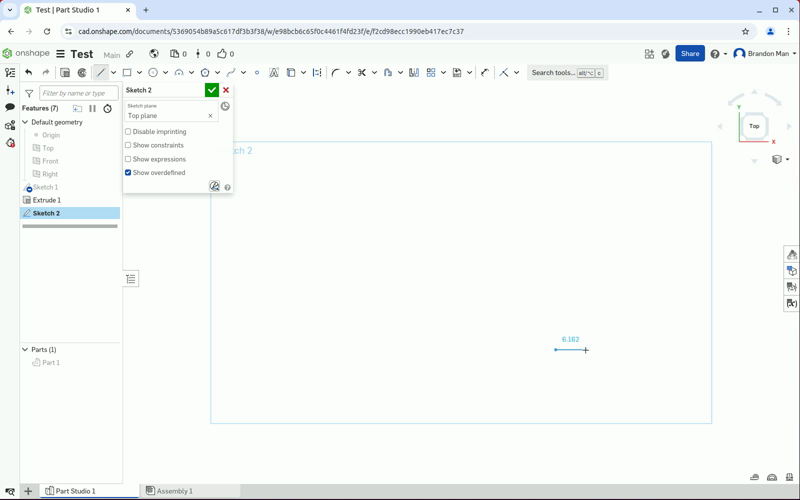
mouse_move(573, 349)
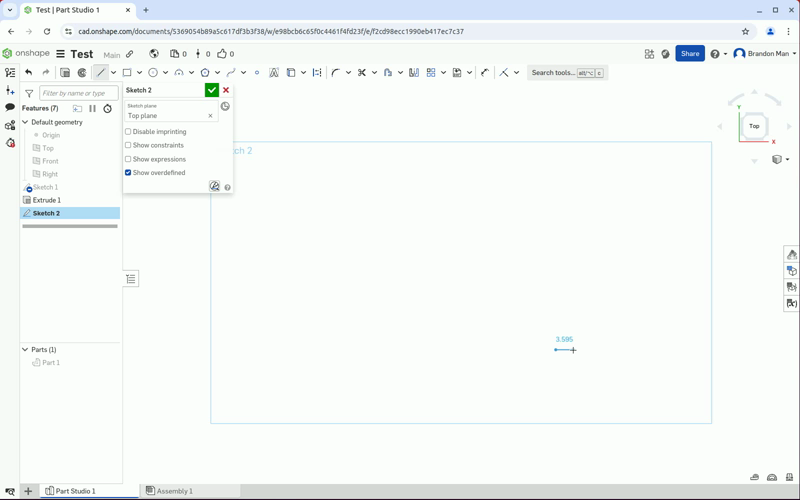
click(573, 349)
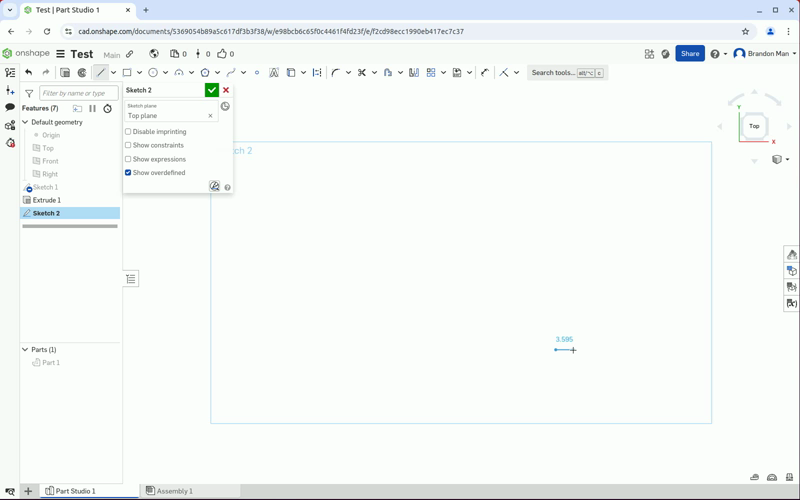
key_up(shift)
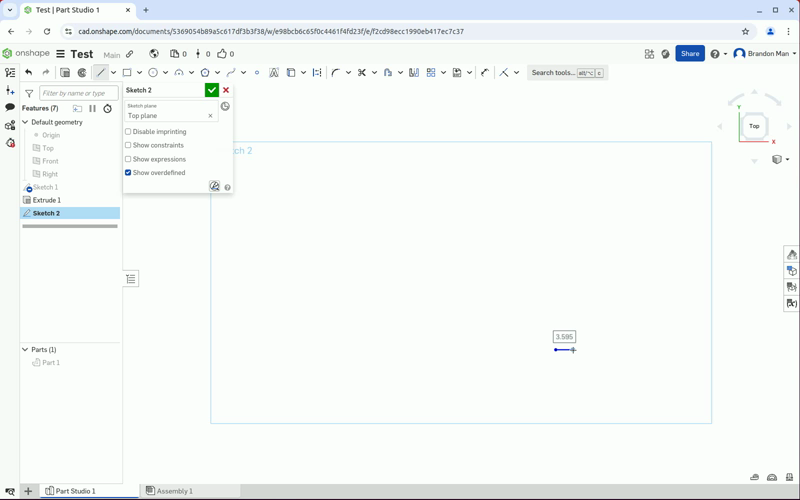
key_down(shift)
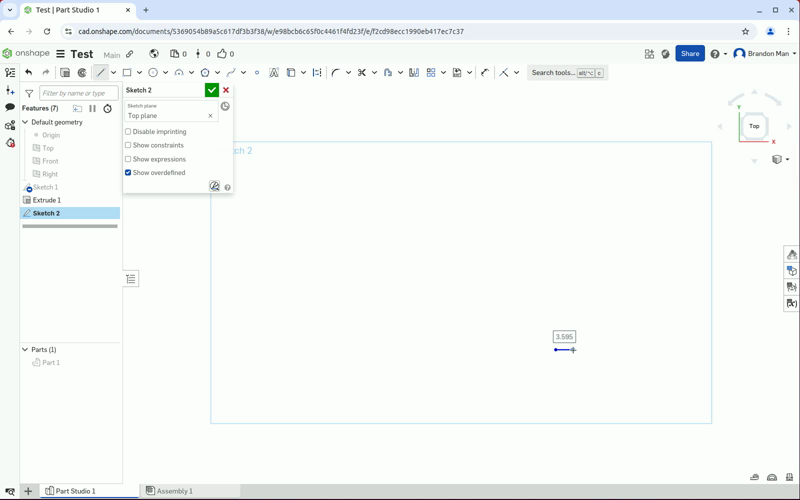
mouse_move(573, 212)
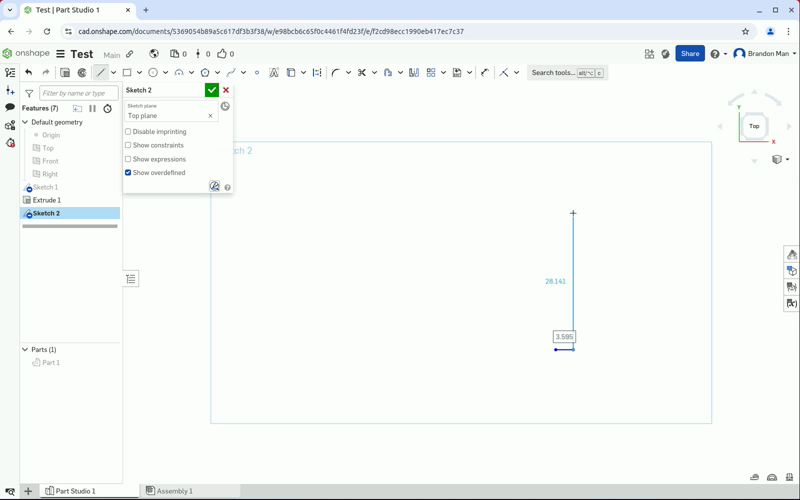
click(573, 212)
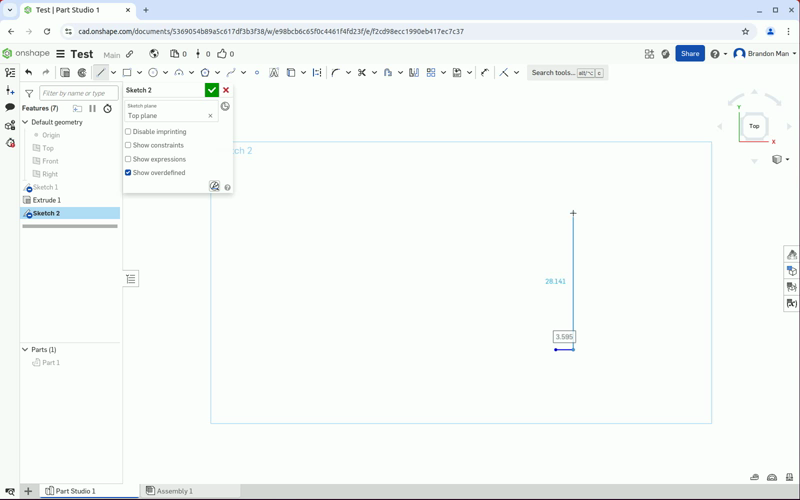
key_up(shift)
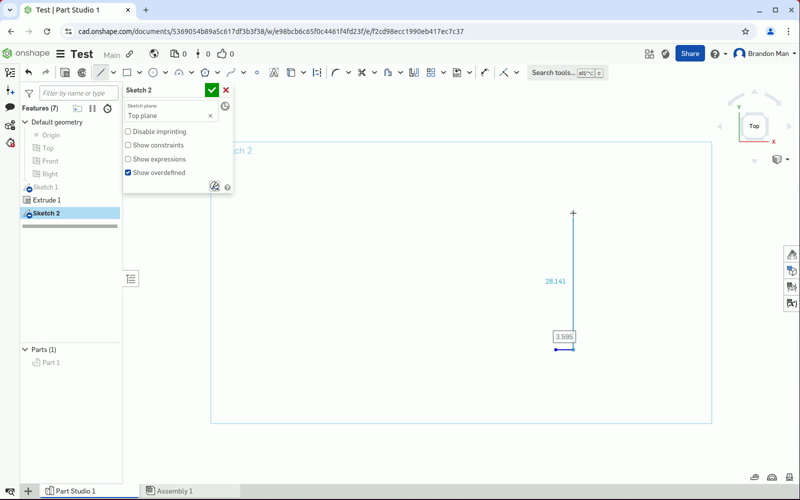
key_down(shift)
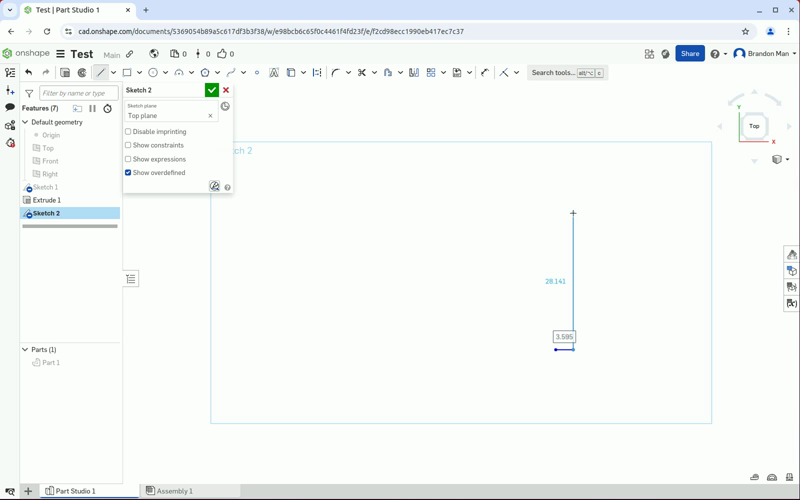
mouse_move(589, 212)
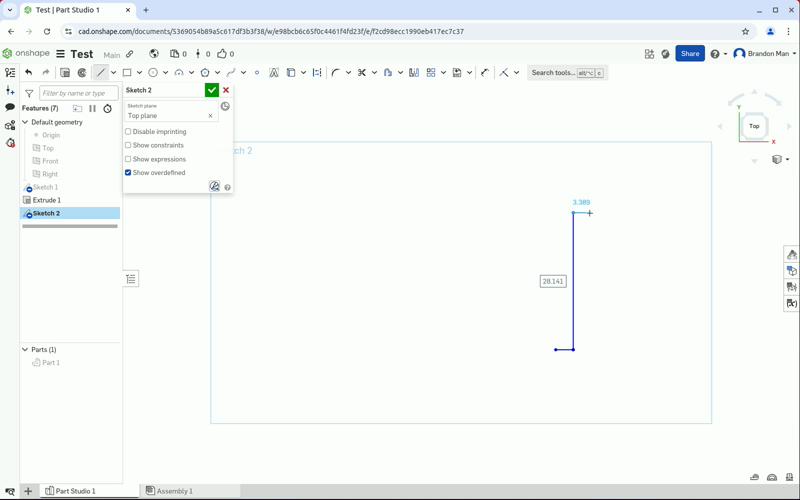
mouse_move(555, 212)
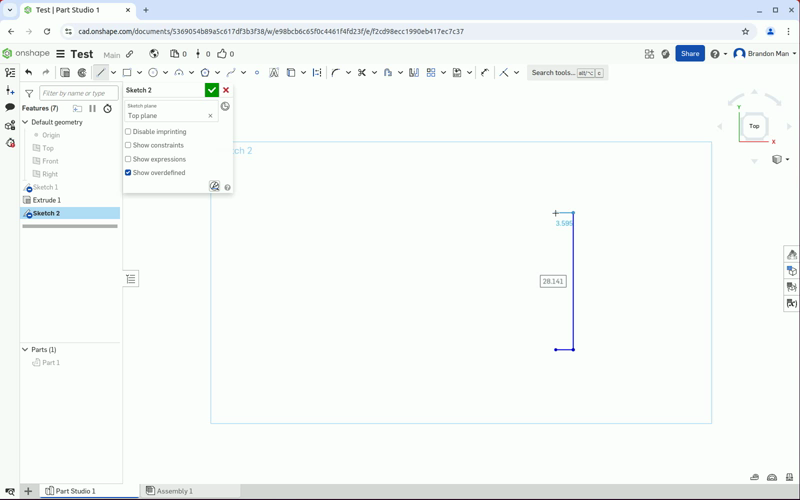
click(555, 212)
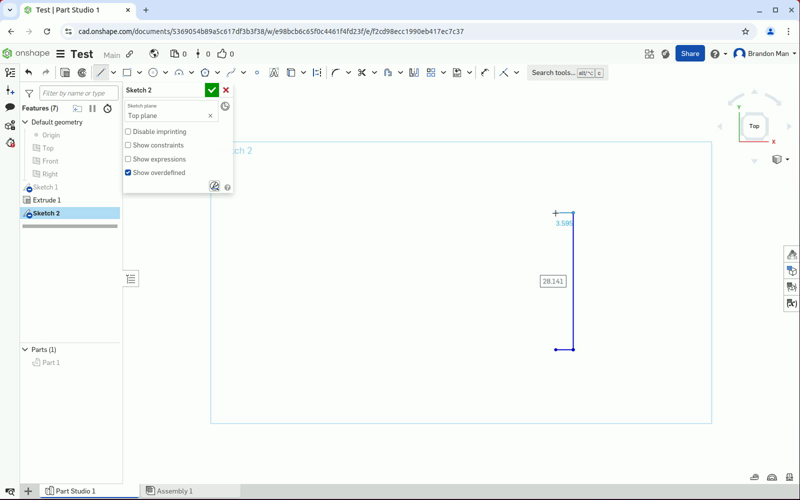
key_up(shift)
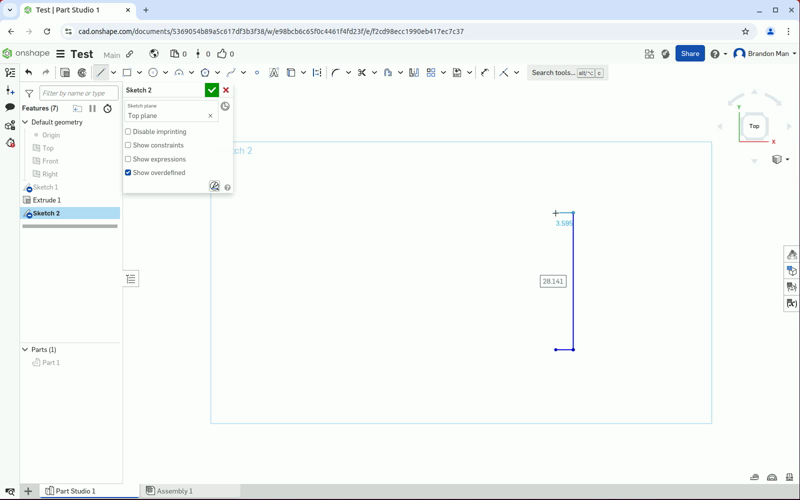
key_down(shift)
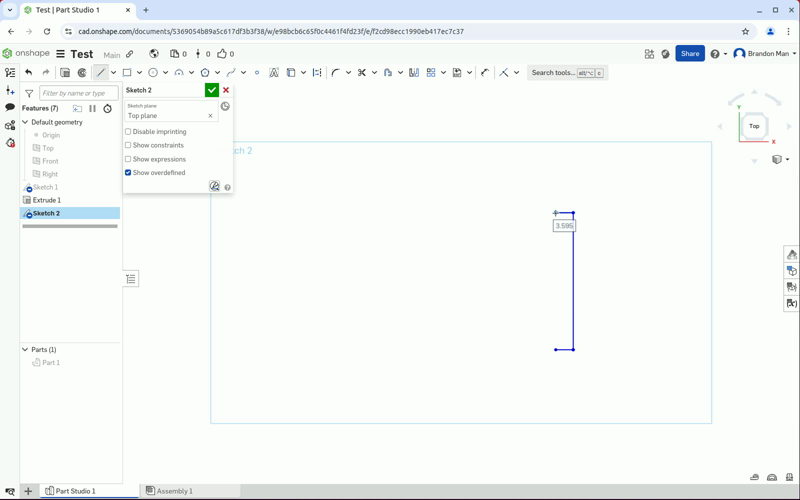
mouse_move(585, 212)
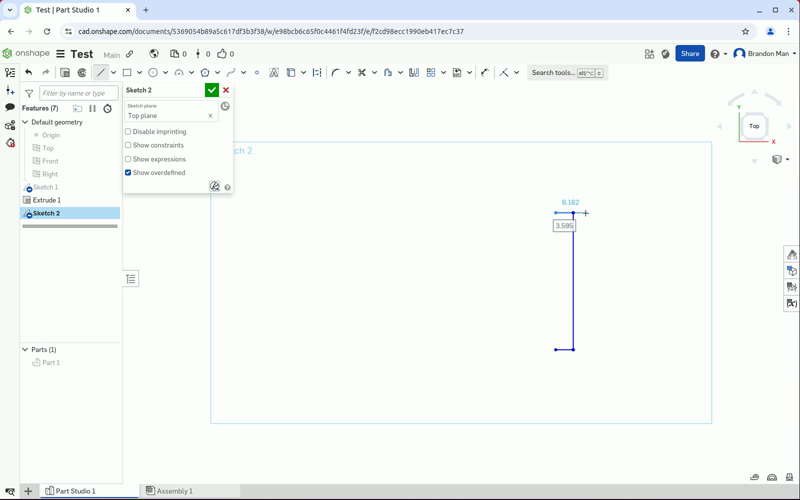
mouse_move(555, 247)
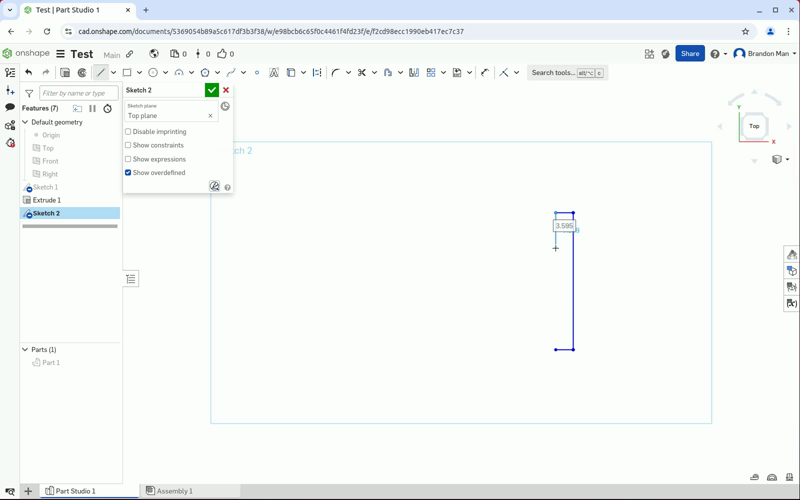
click(555, 247)
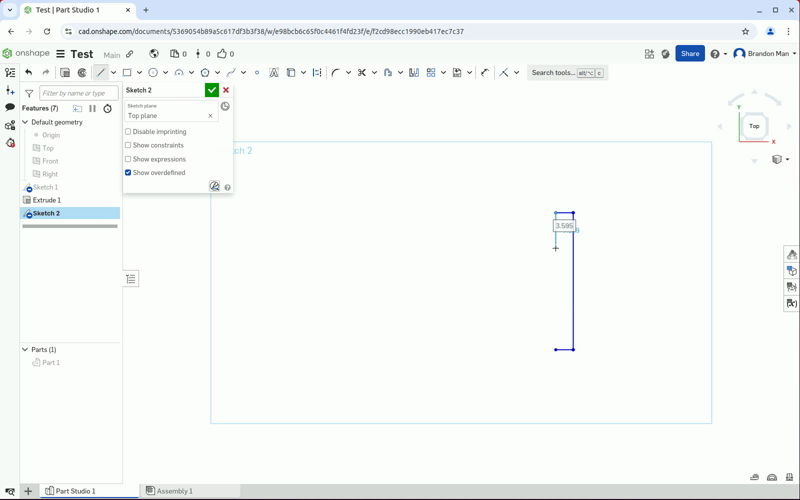
key_up(shift)
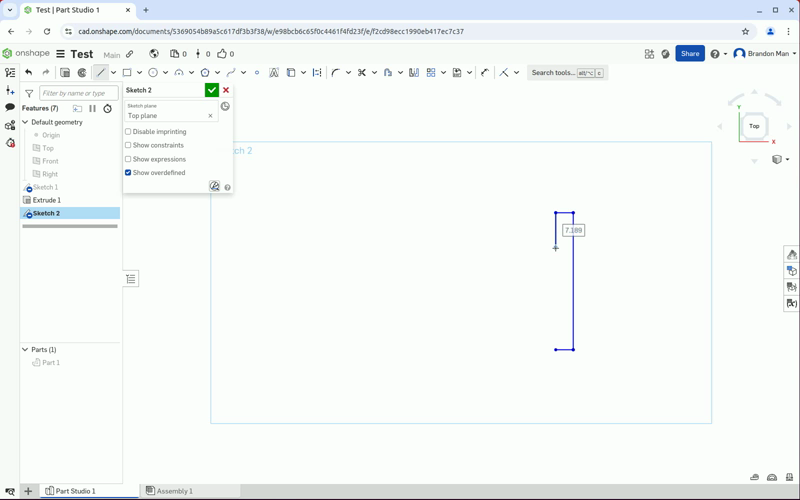
key_down(shift)
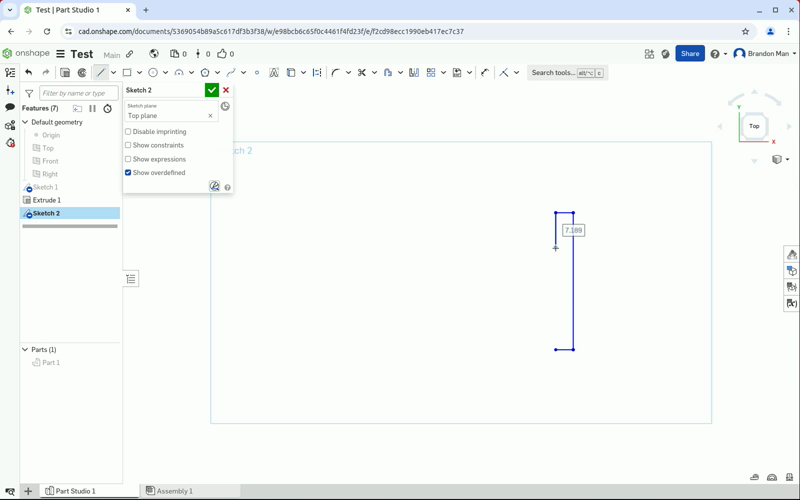
mouse_move(555, 313)
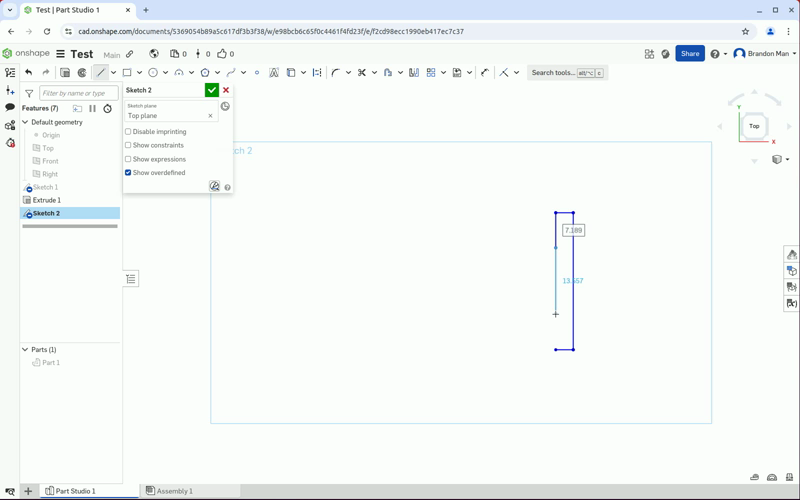
click(555, 313)
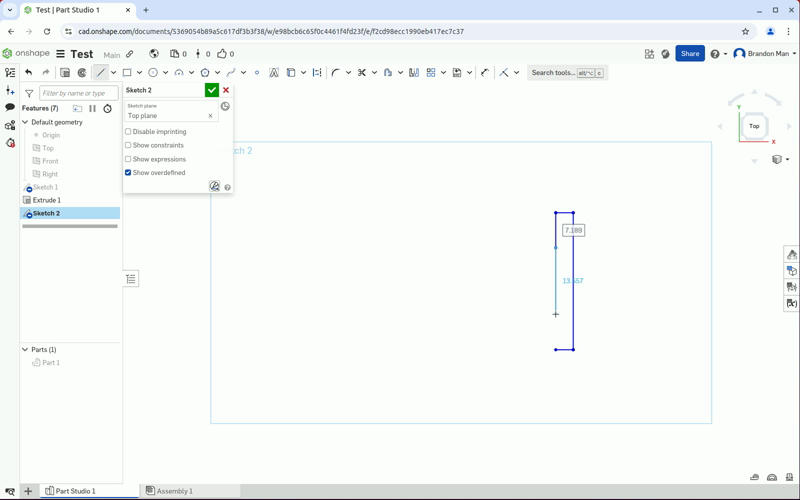
key_up(shift)
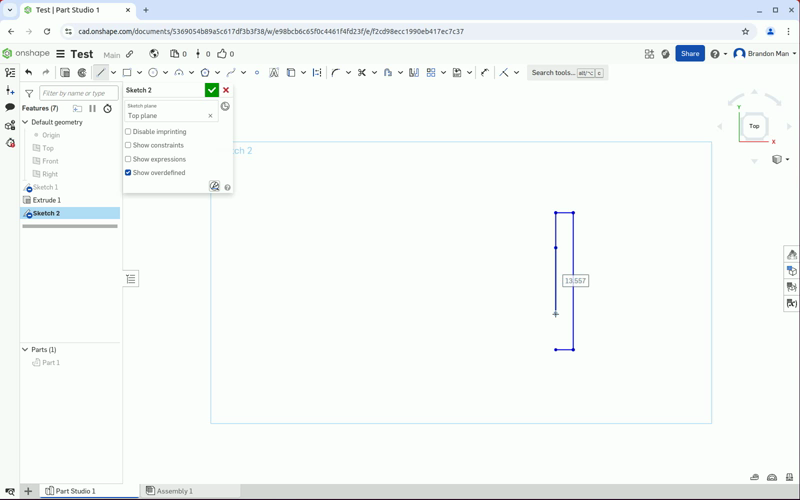
mouse_move(585, 313)
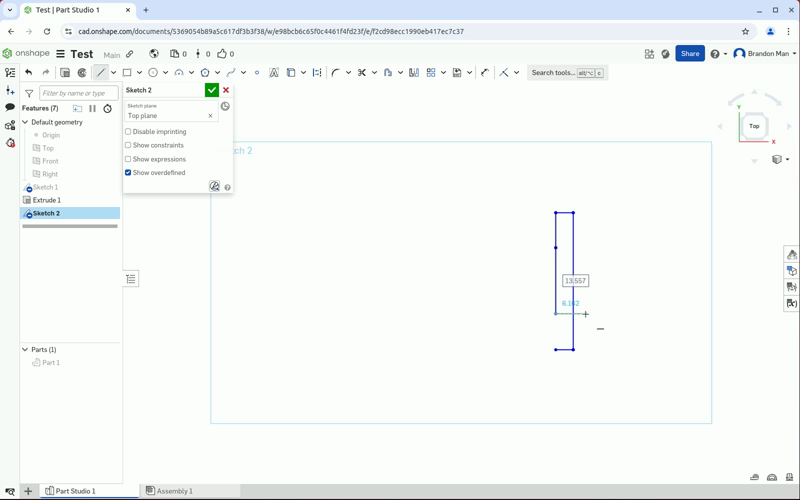
key_down(shift)
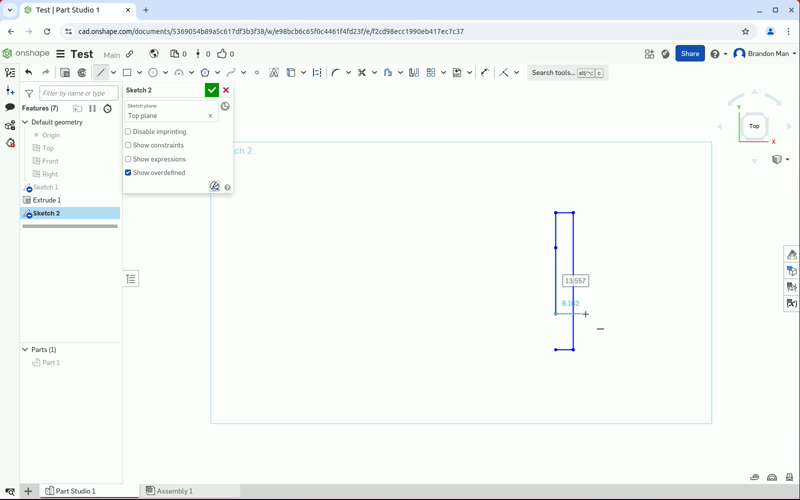
mouse_move(555, 349)
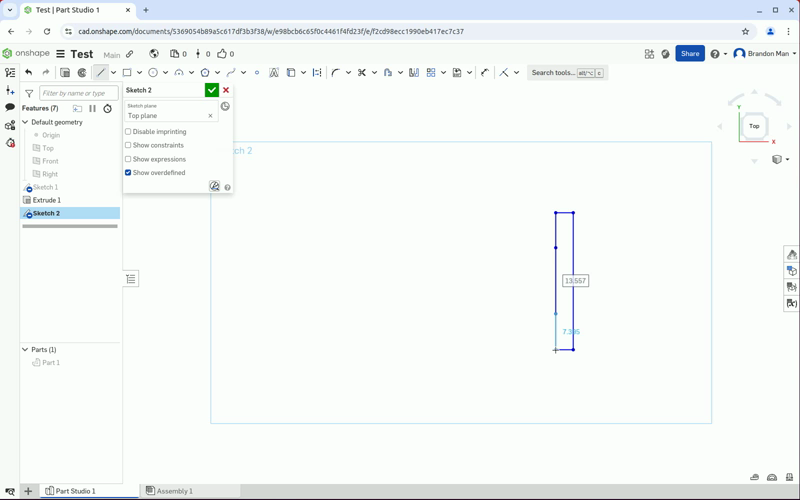
key_up(shift)
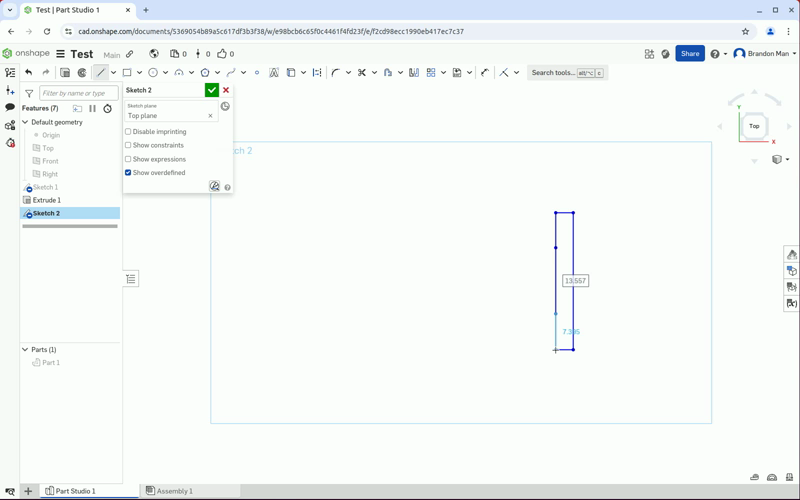
click(555, 349)
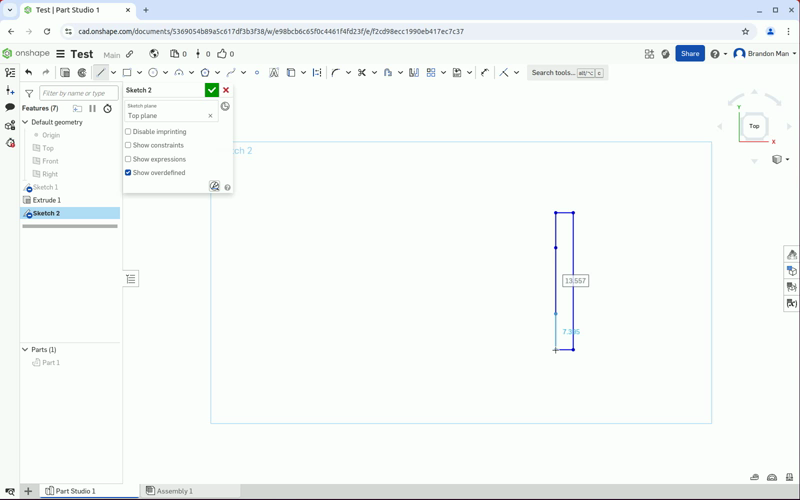
key(esc)
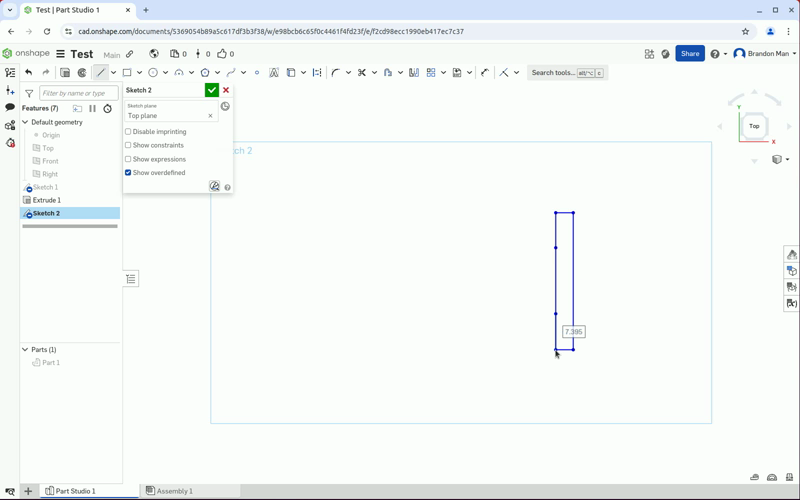
mouse_move(569, 311)
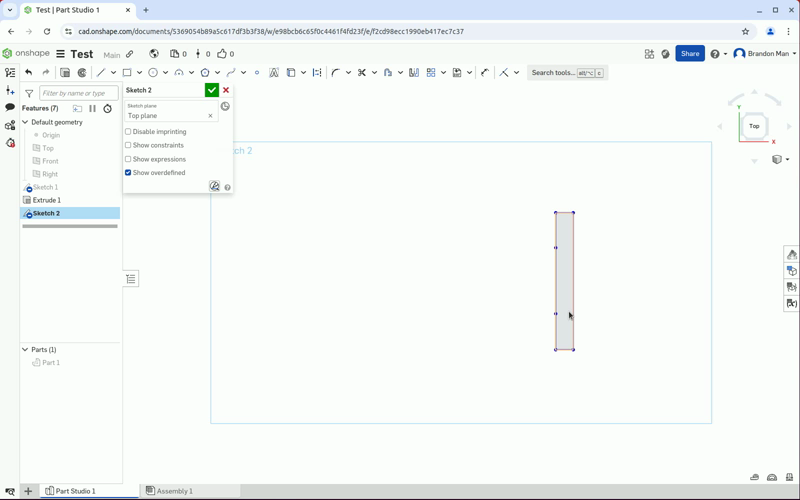
click(569, 311)
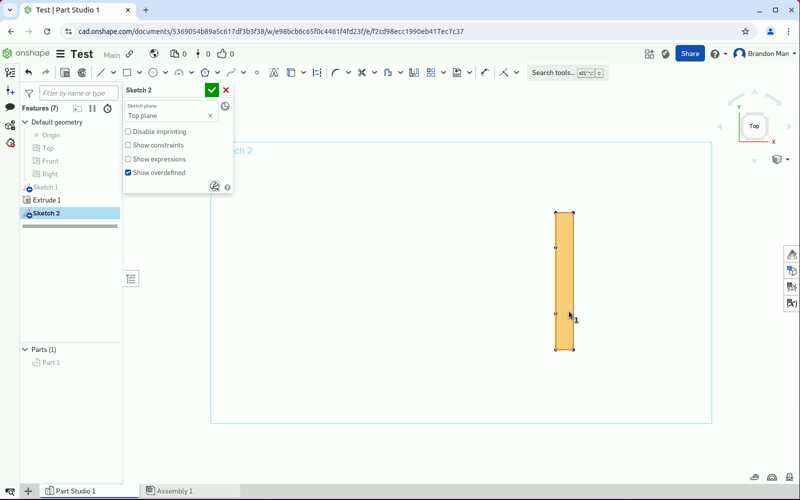
mouse_move(73, 352)
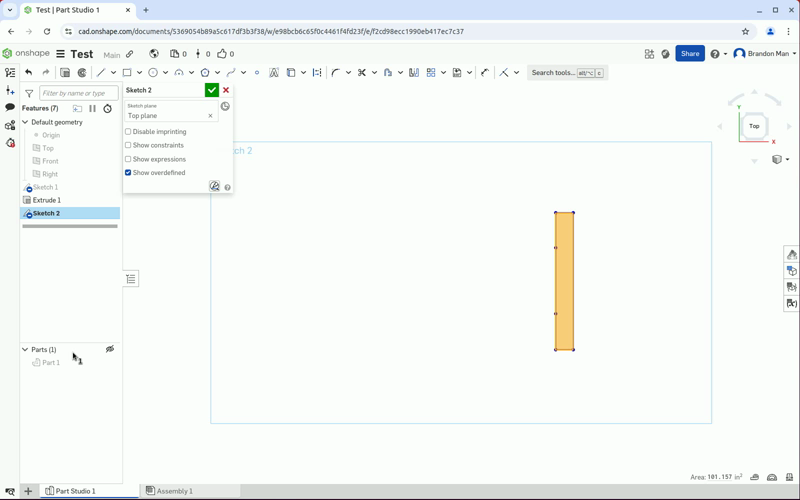
key(shift+y)
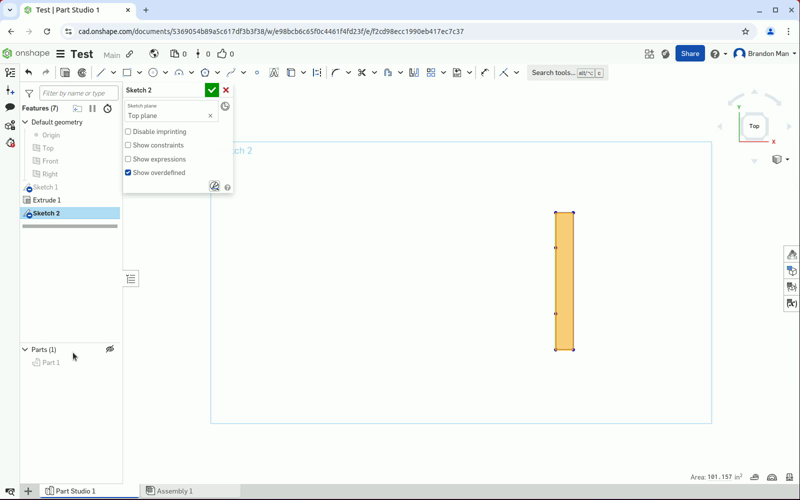
key(shift+e)
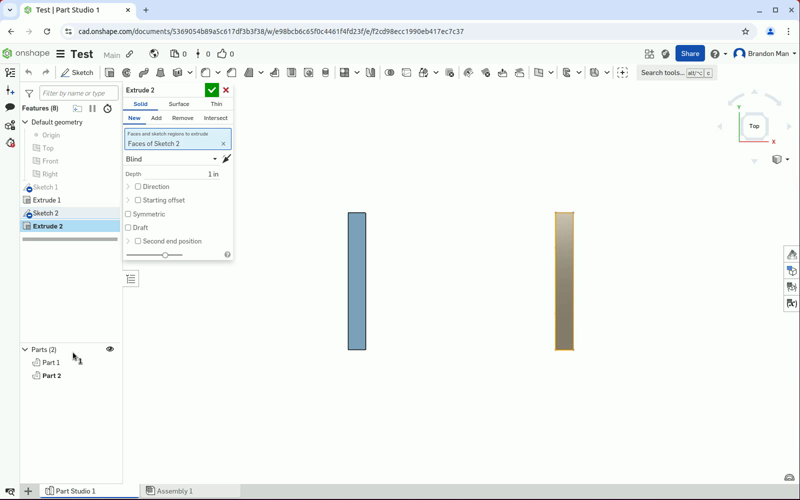
mouse_move(143, 106)
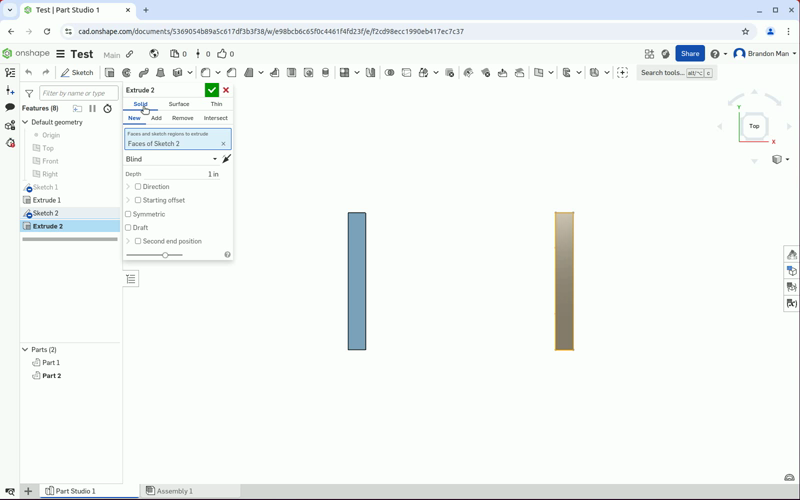
click(143, 106)
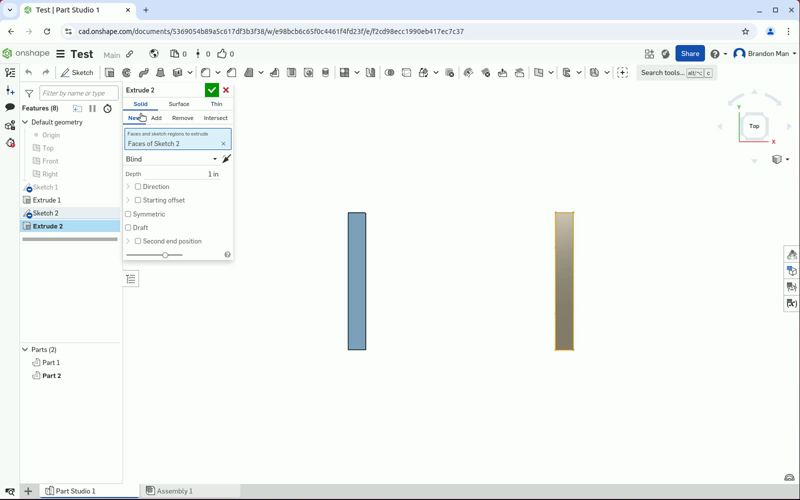
mouse_move(137, 120)
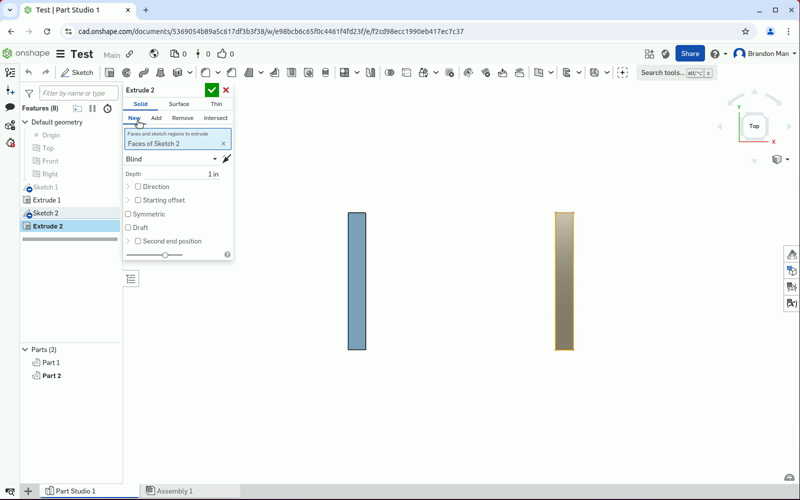
click(137, 120)
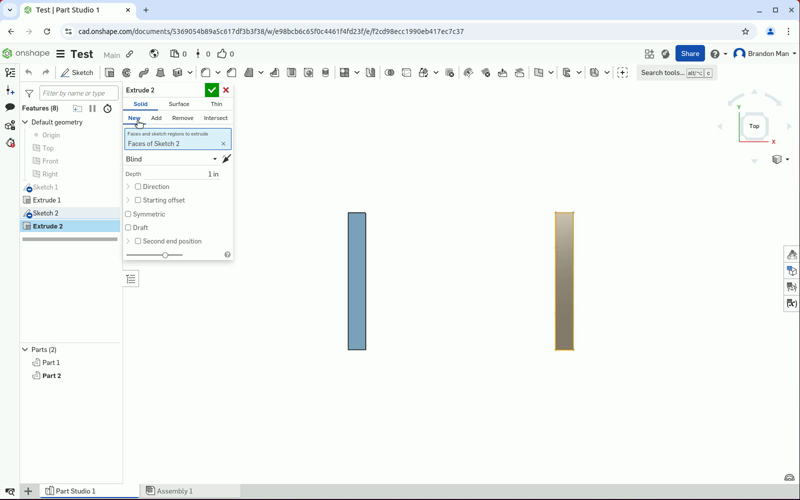
key(tab, 4)
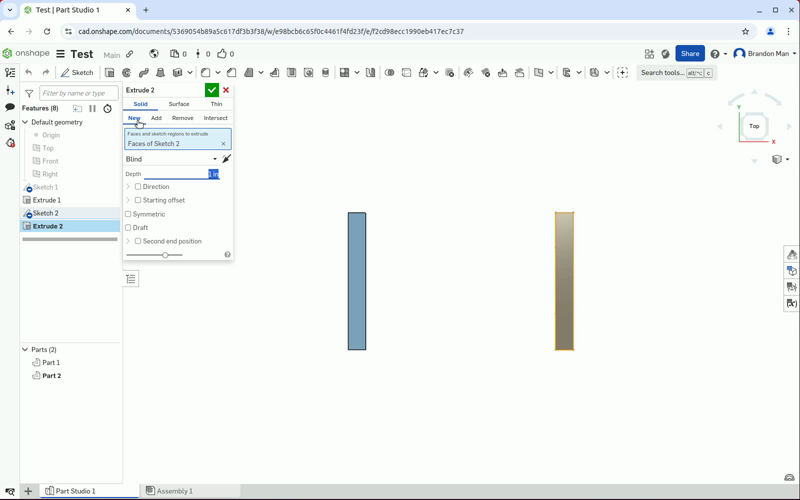
text(1.926)
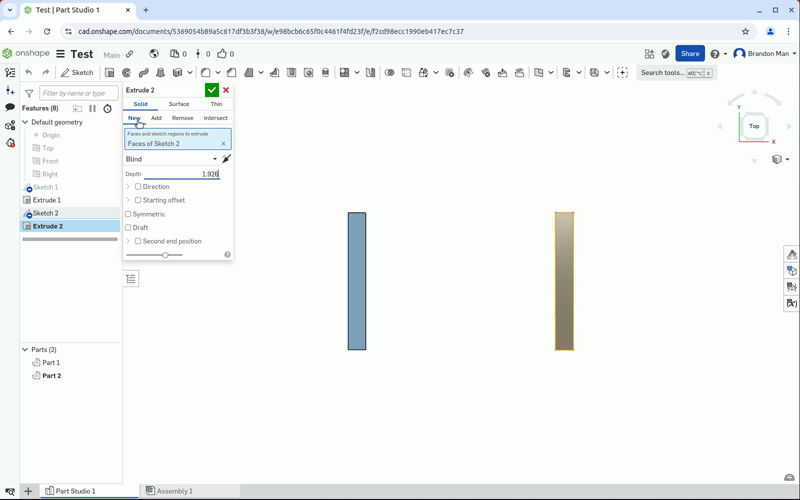
key(enter)
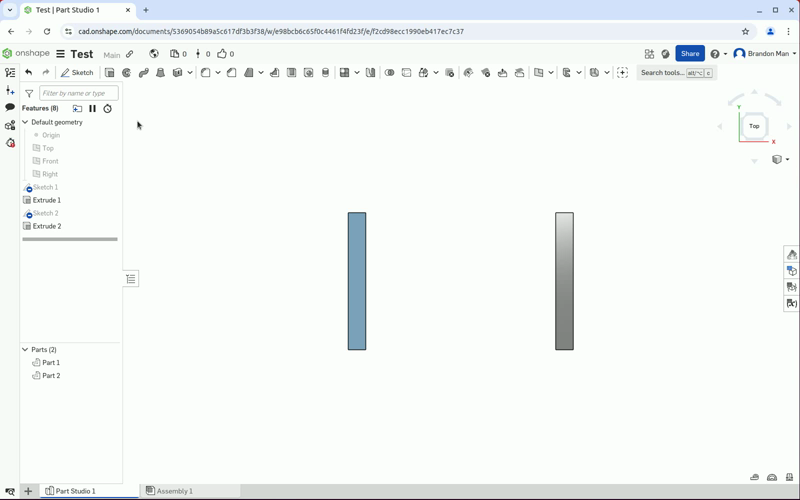
key(shift+h)
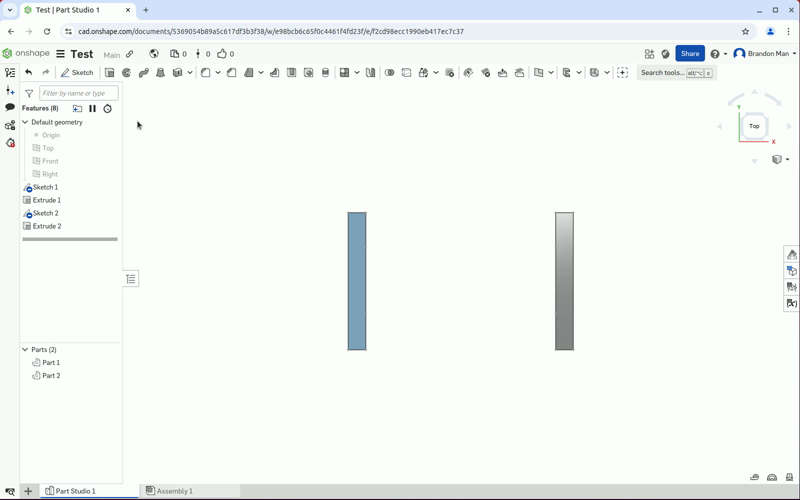
key(shift+h)
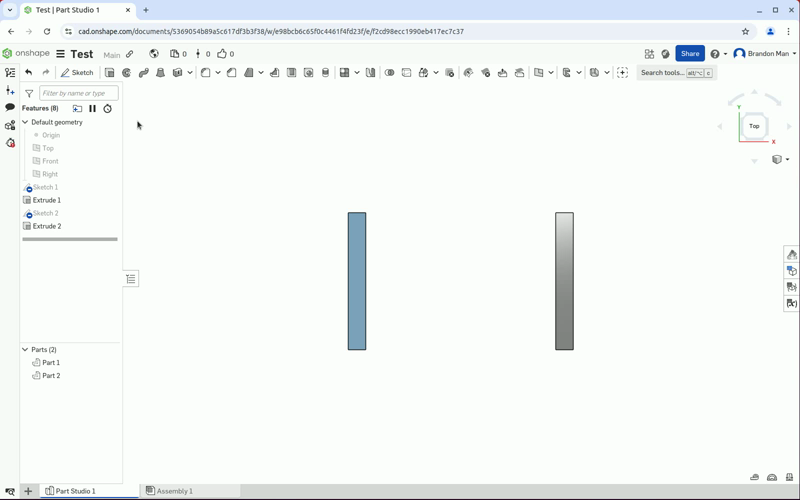
mouse_move(73, 189)
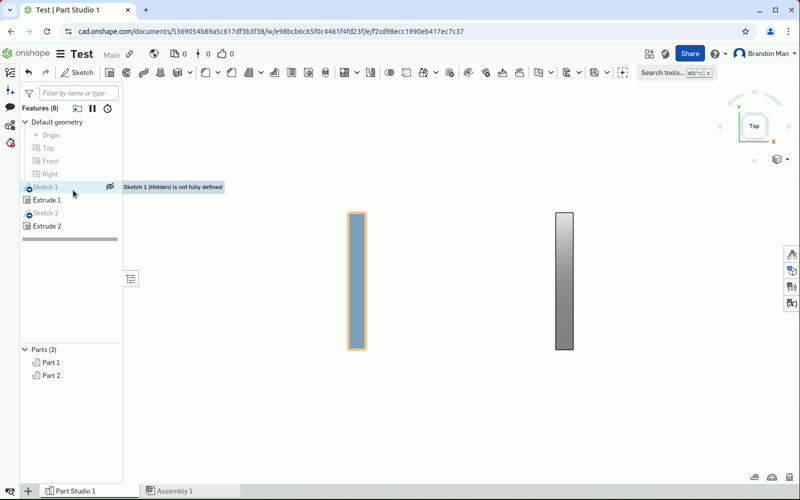
click(73, 189)
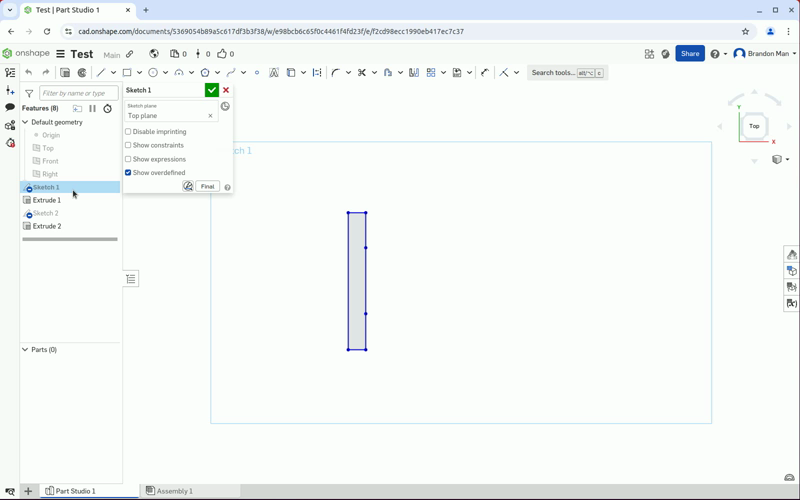
mouse_move(229, 92)
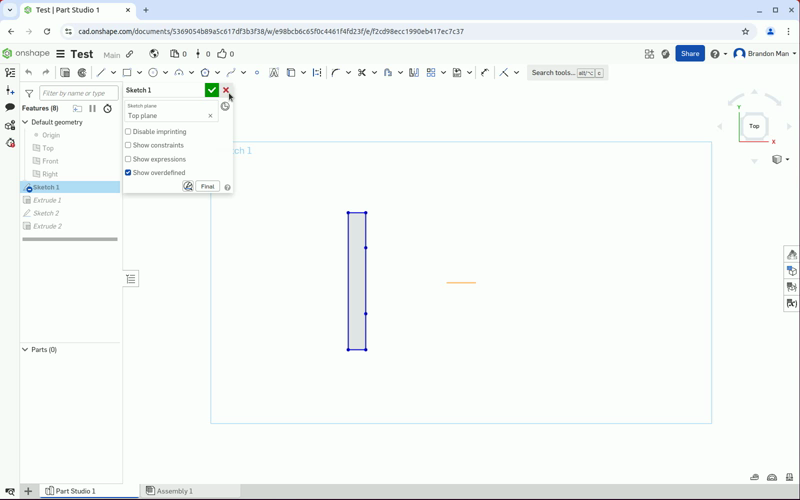
click(229, 92)
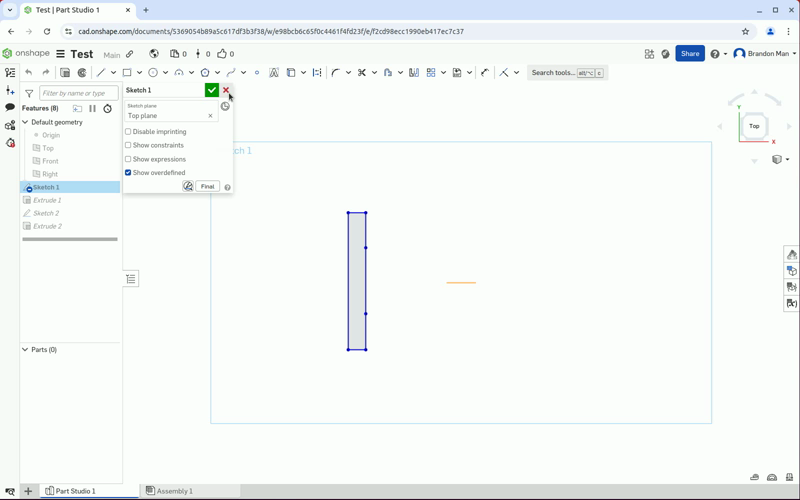
key(shift+s)
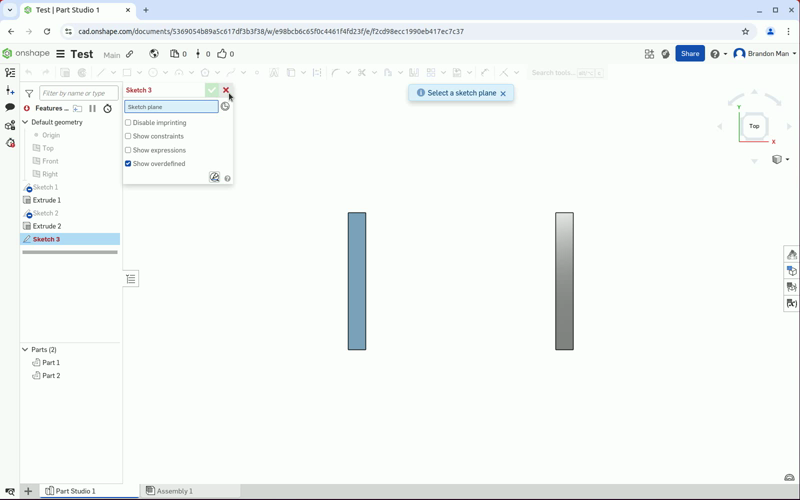
mouse_move(73, 150)
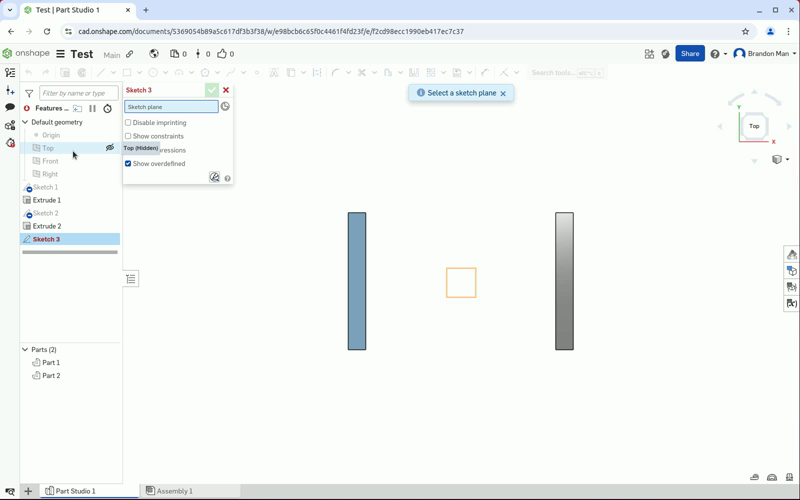
click(73, 150)
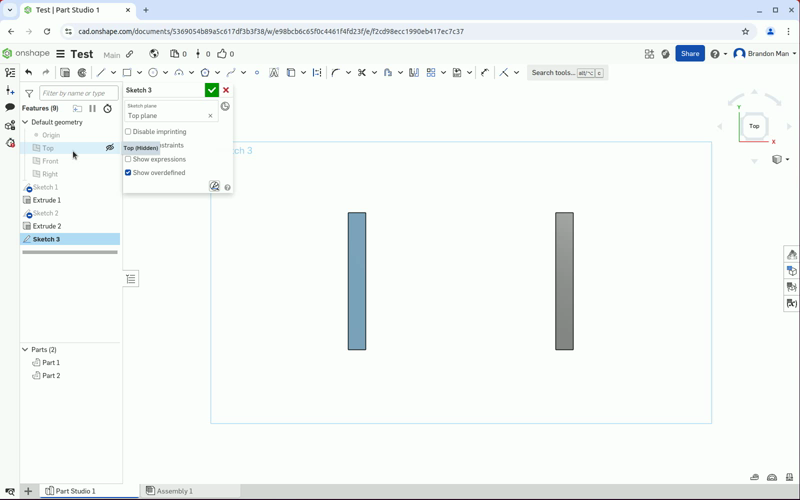
mouse_move(73, 352)
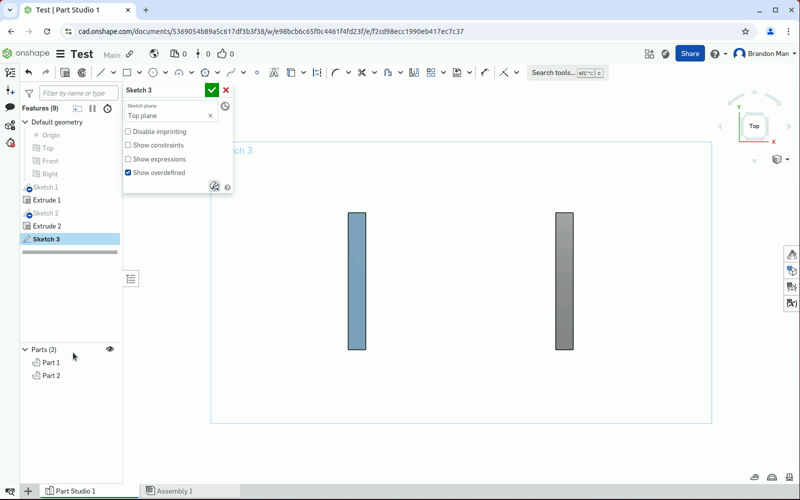
key(y)
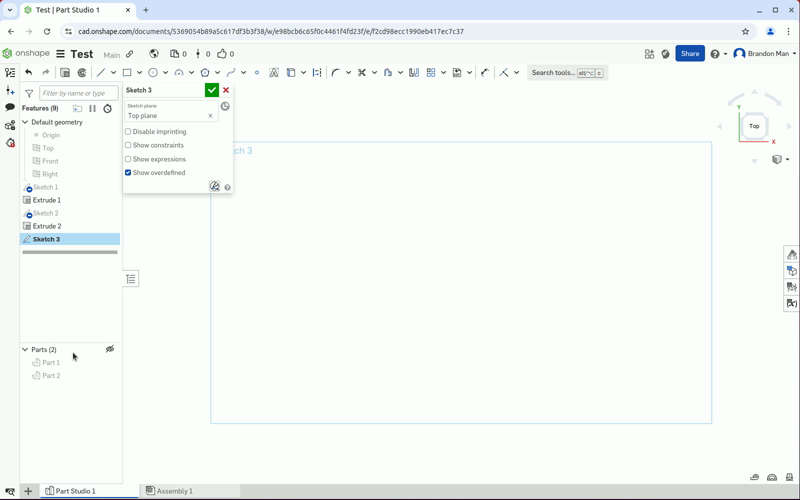
key(l)
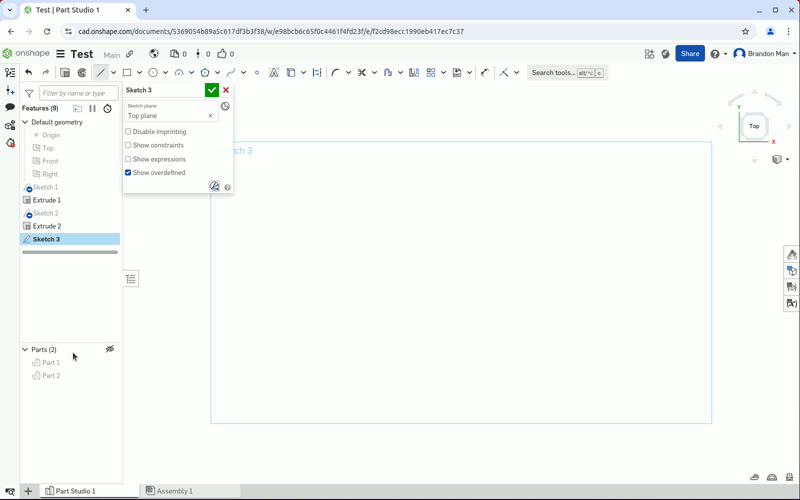
key_down(shift)
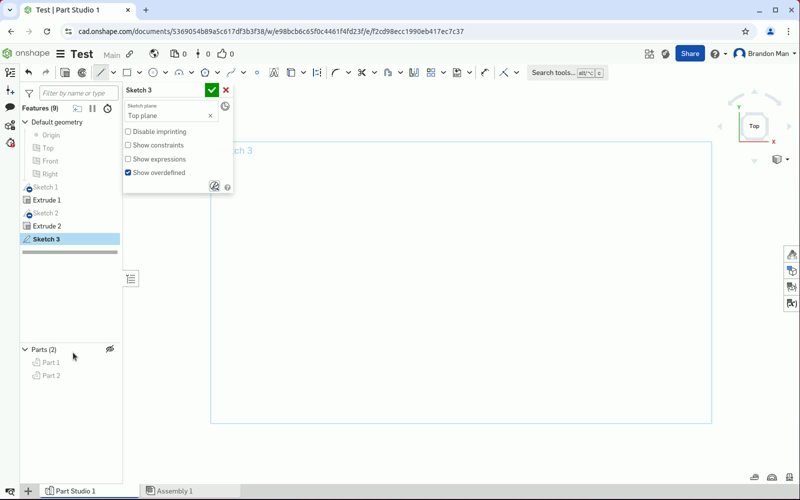
mouse_move(365, 313)
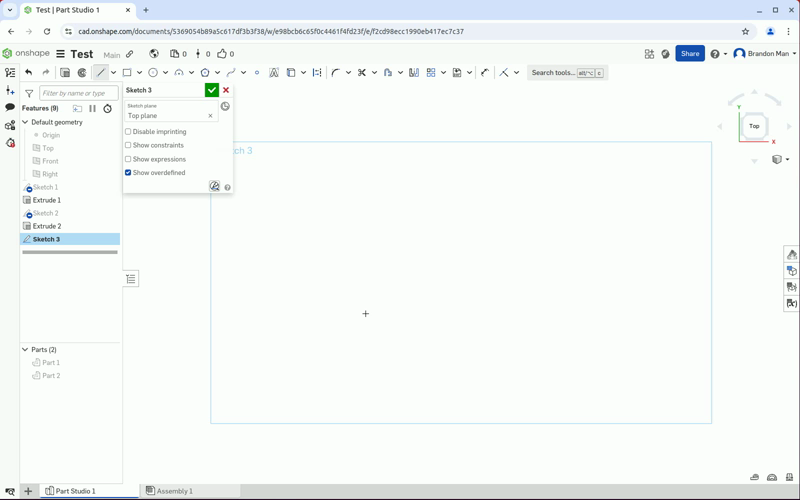
click(365, 313)
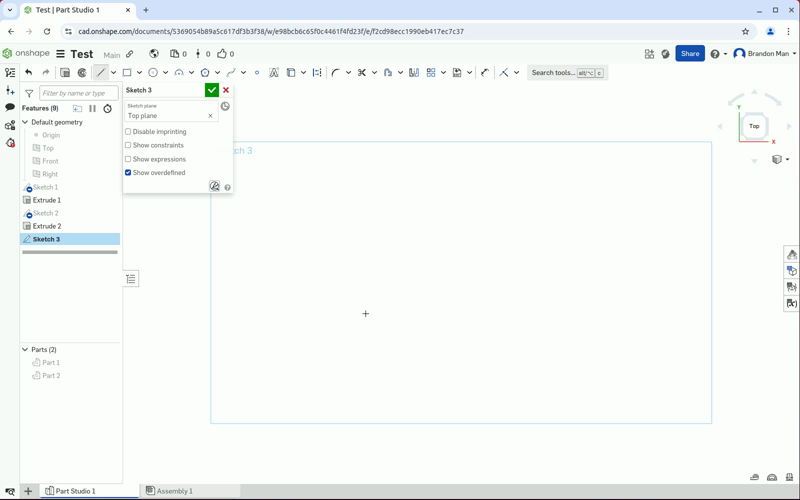
key_up(shift)
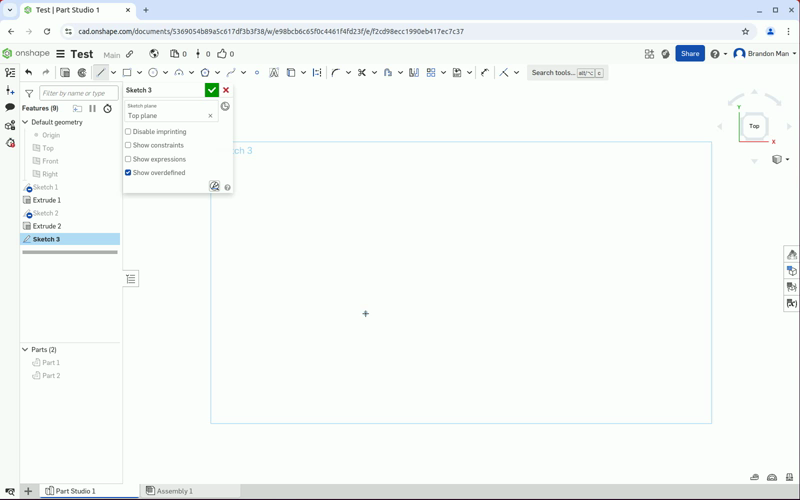
key_down(shift)
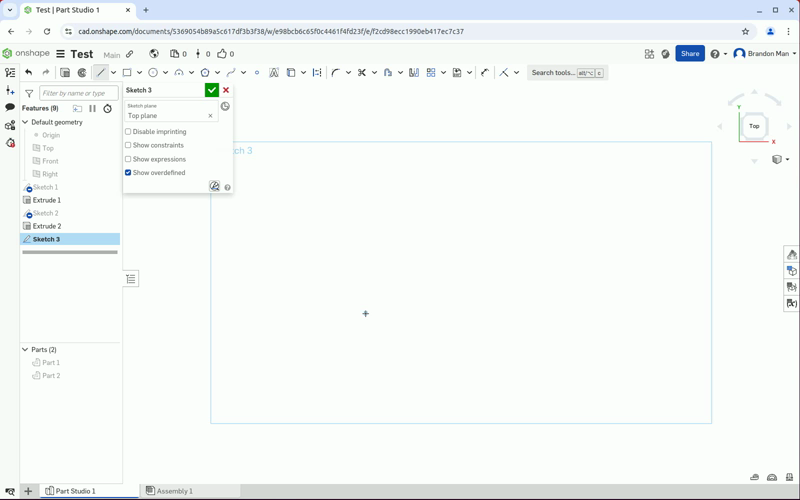
mouse_move(461, 313)
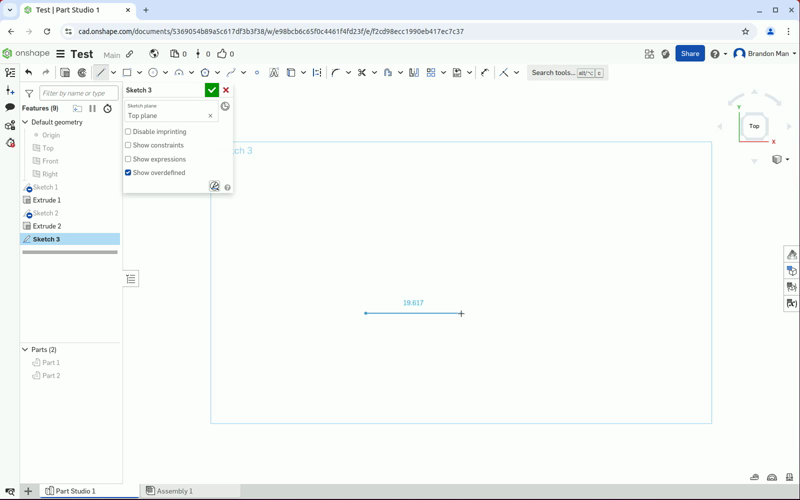
click(461, 313)
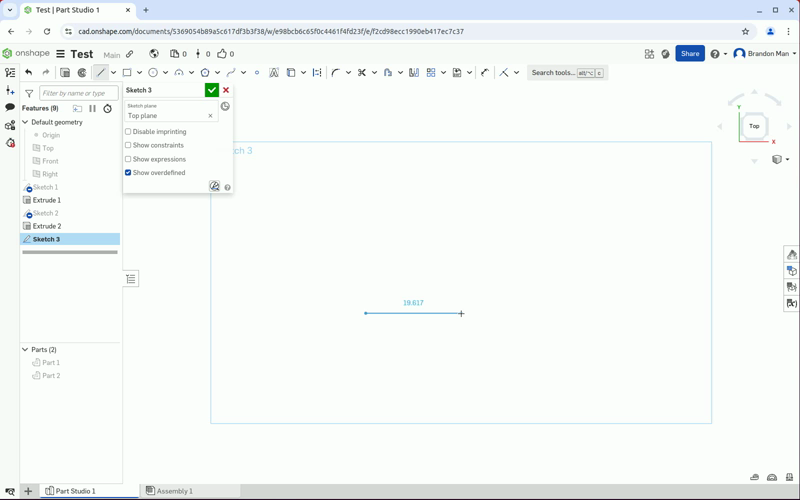
key_up(shift)
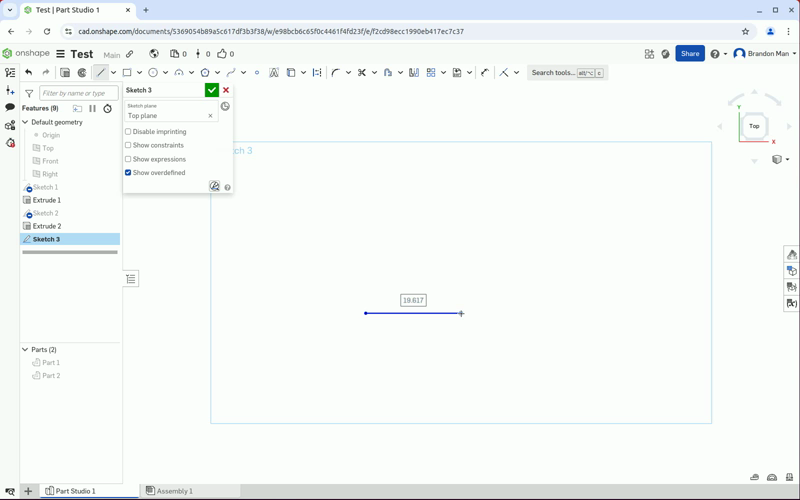
key_down(shift)
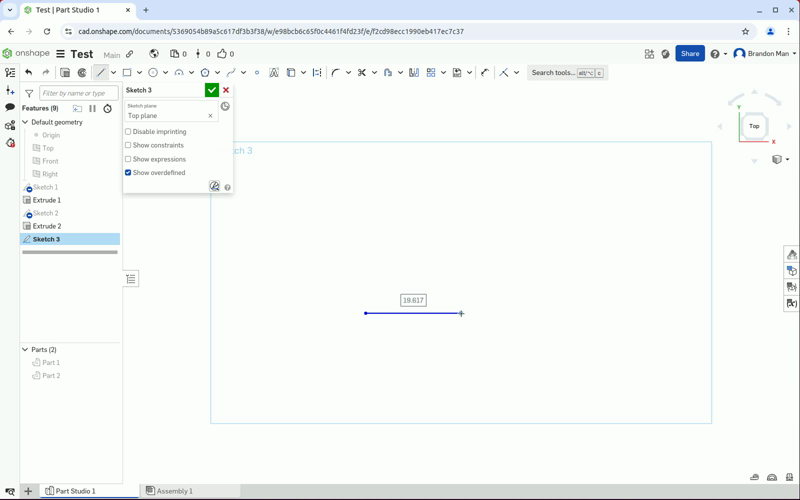
mouse_move(555, 313)
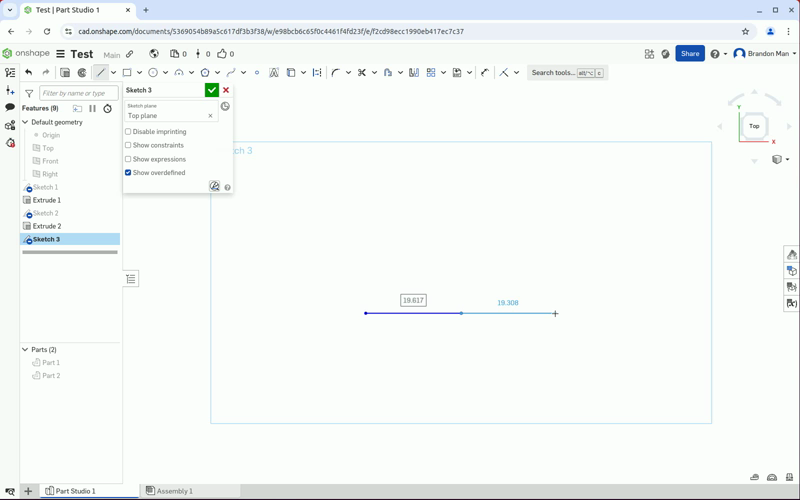
click(555, 313)
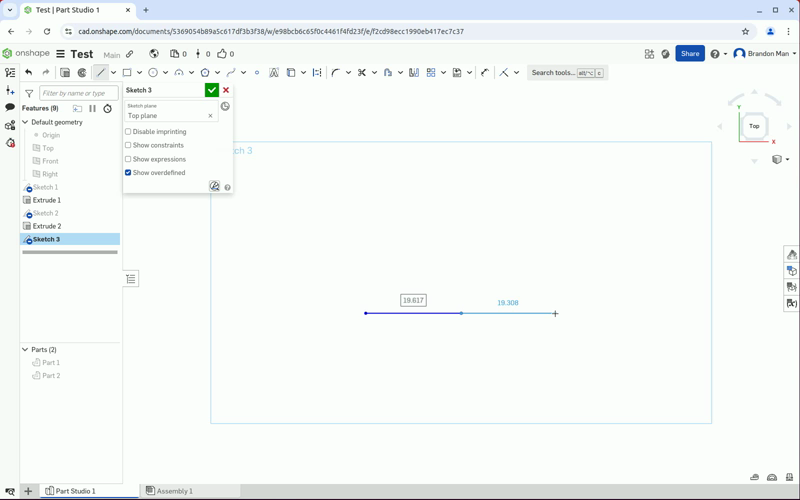
key_up(shift)
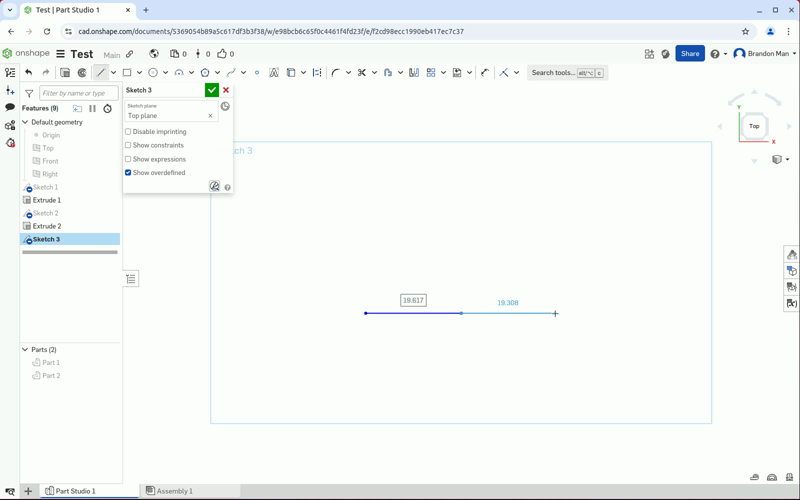
key_down(shift)
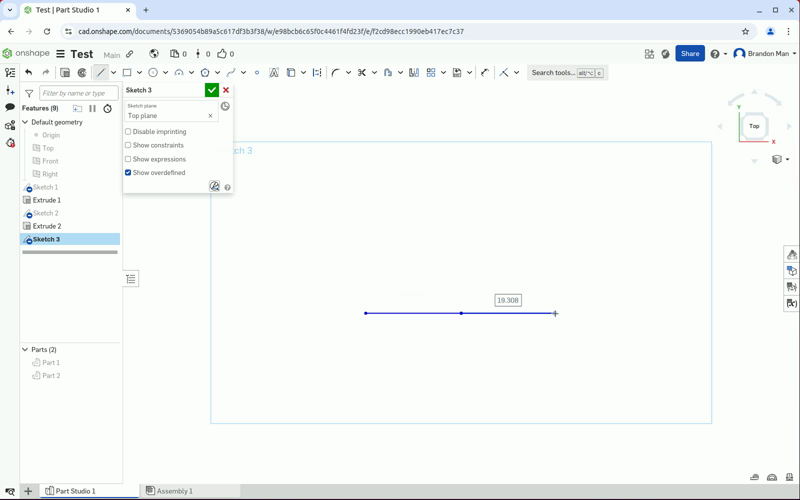
mouse_move(555, 247)
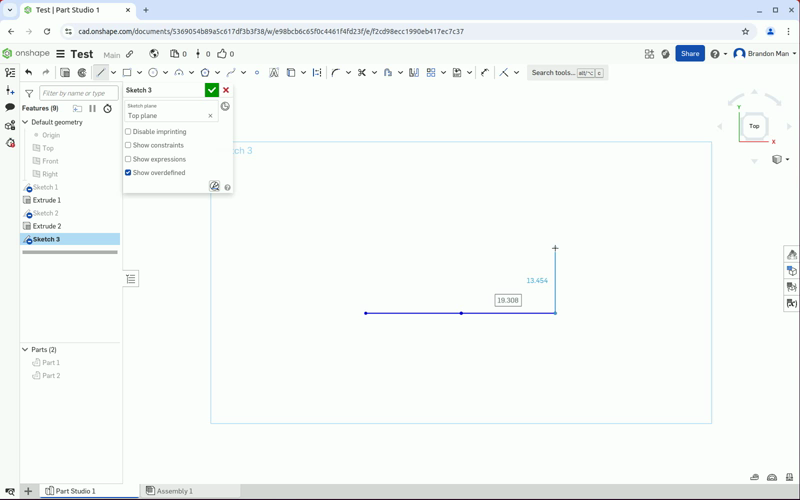
click(555, 247)
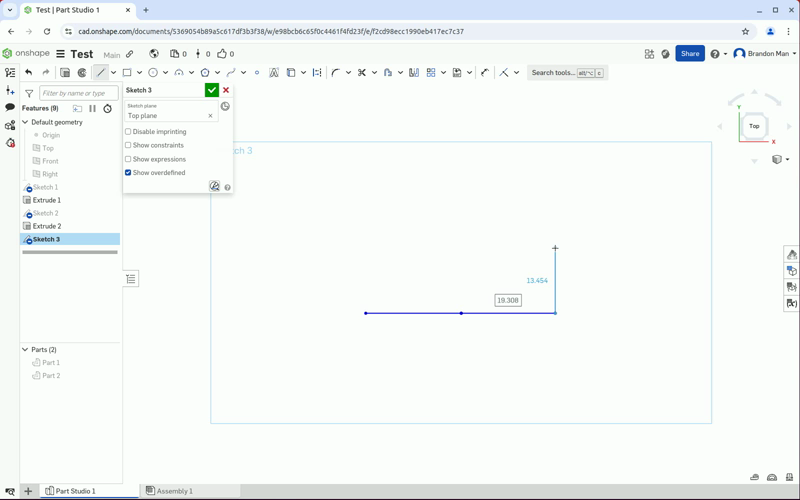
key_up(shift)
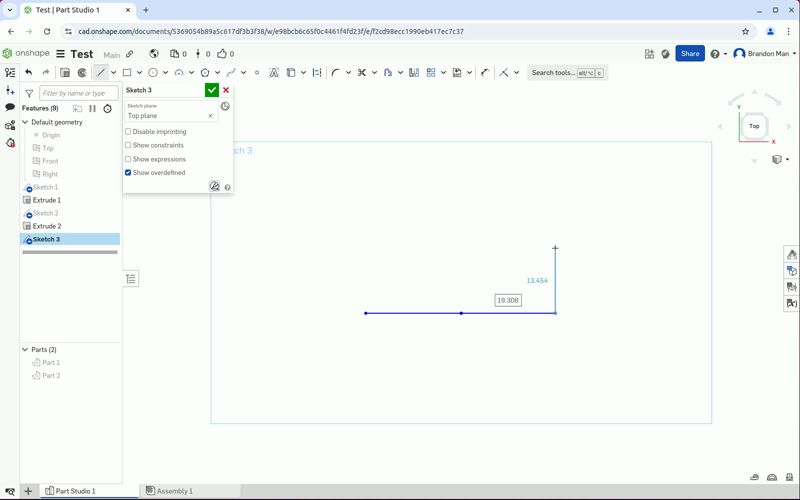
key_down(shift)
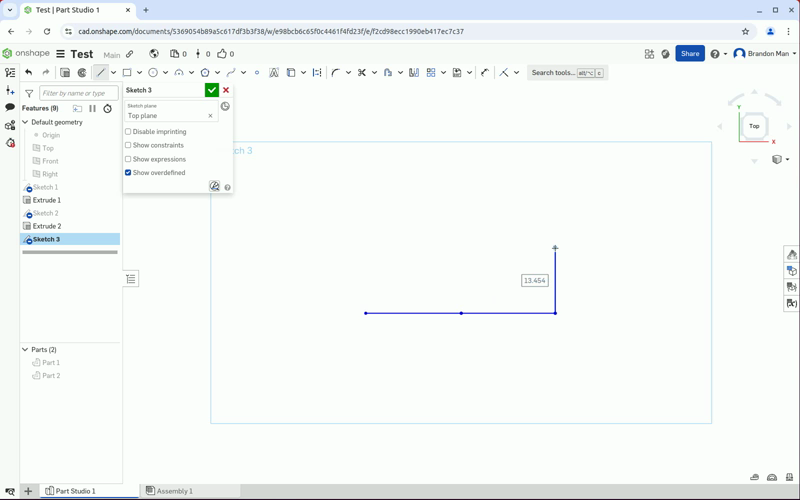
mouse_move(461, 247)
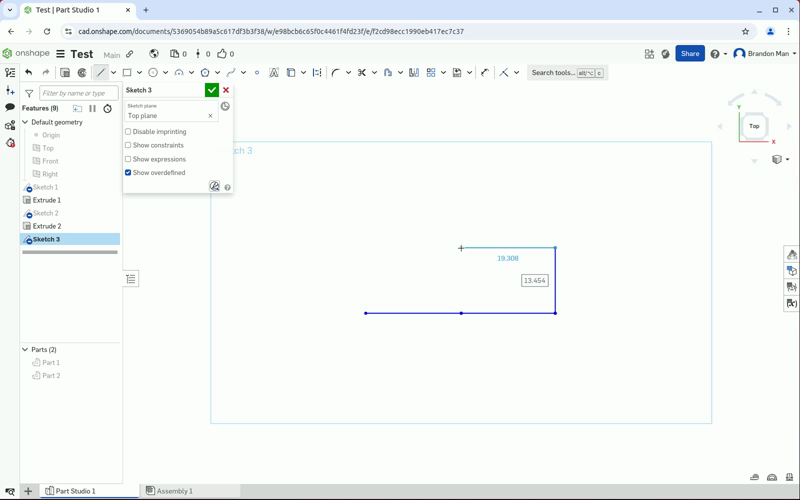
click(461, 247)
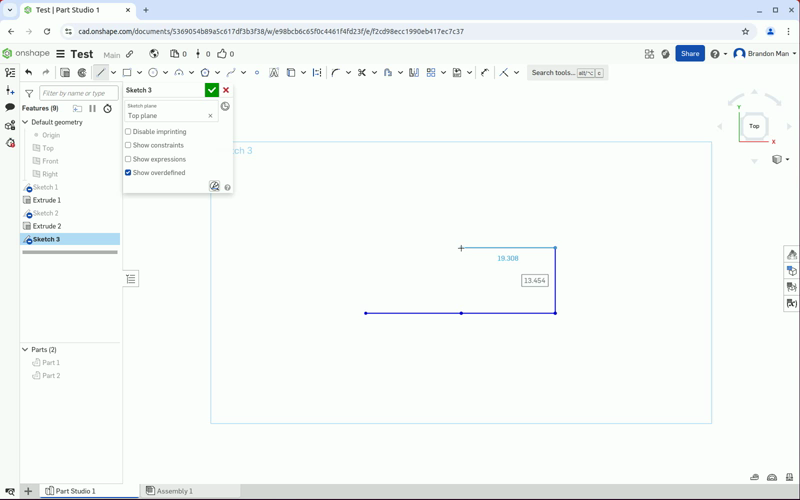
key_up(shift)
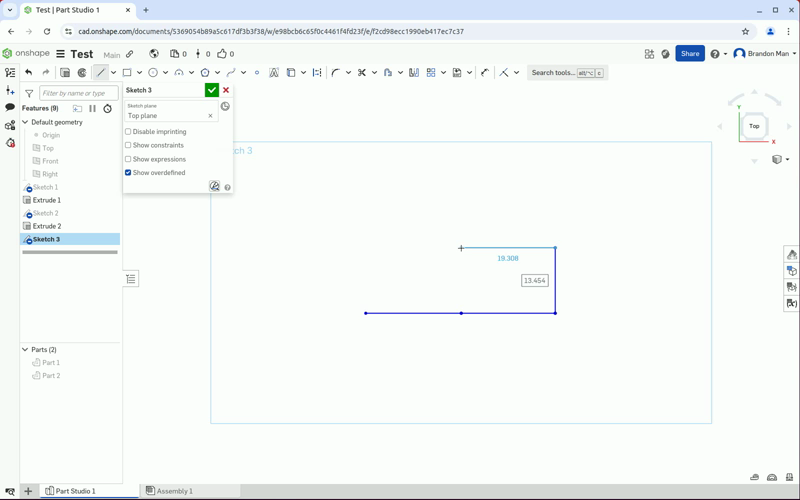
key_down(shift)
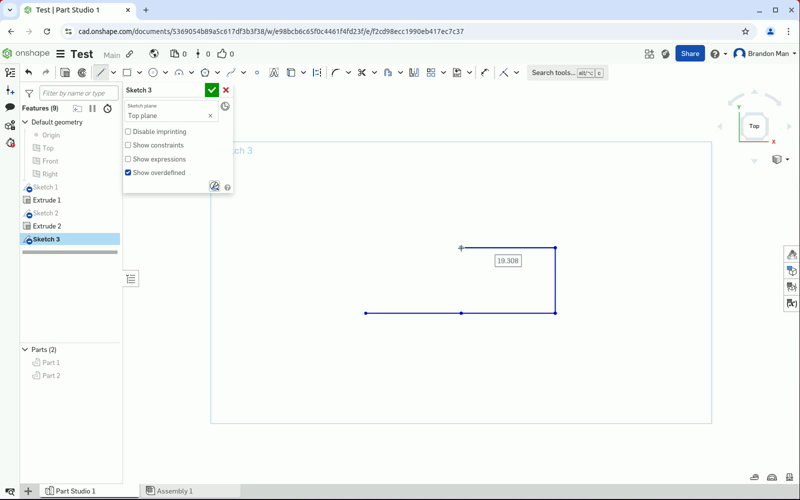
mouse_move(365, 247)
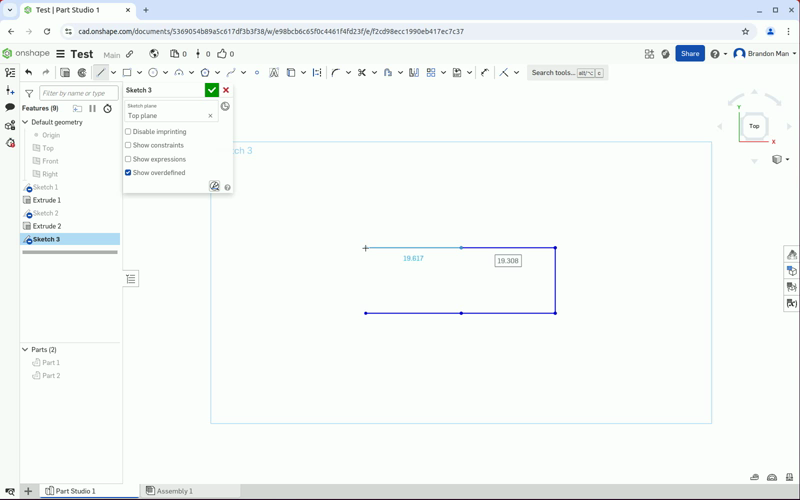
click(365, 247)
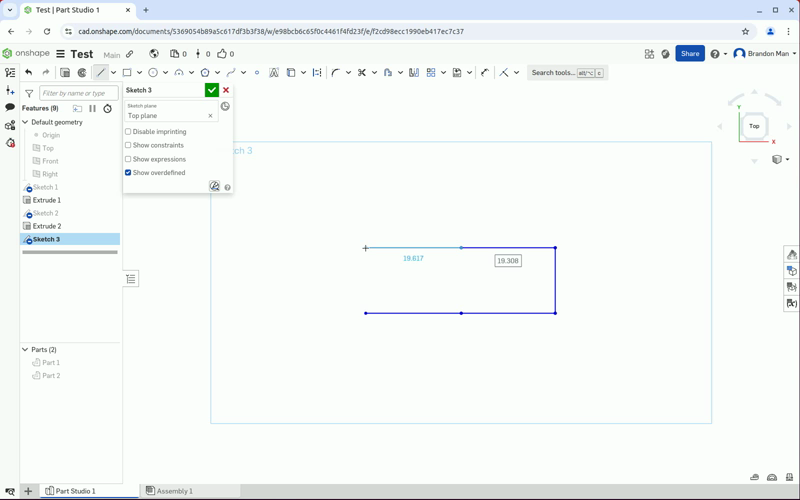
key_up(shift)
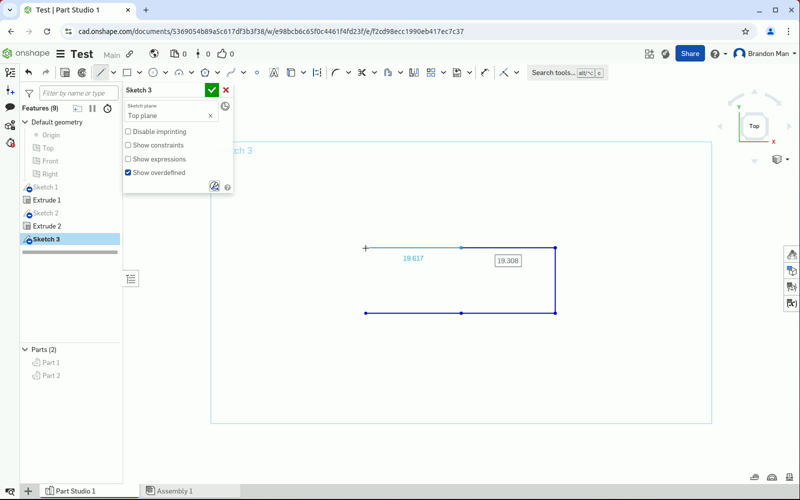
key_down(shift)
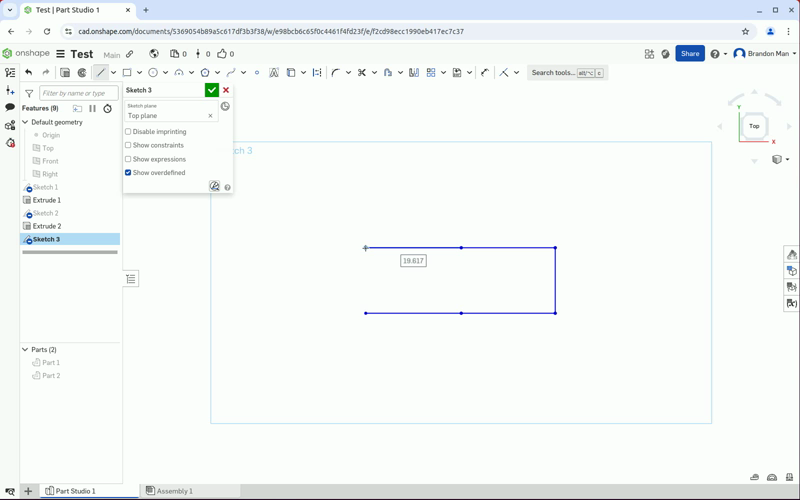
mouse_move(365, 313)
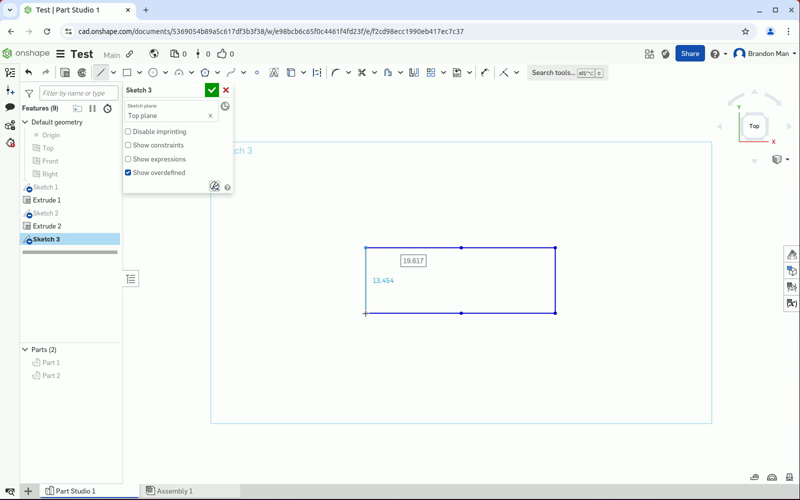
key_up(shift)
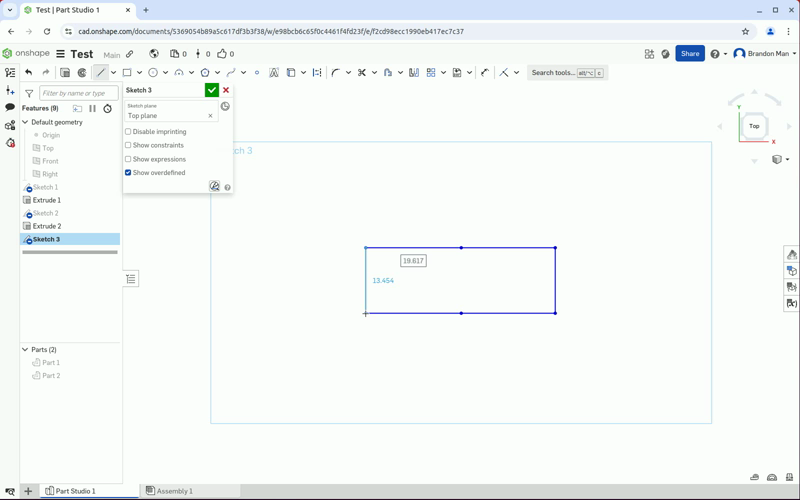
click(365, 313)
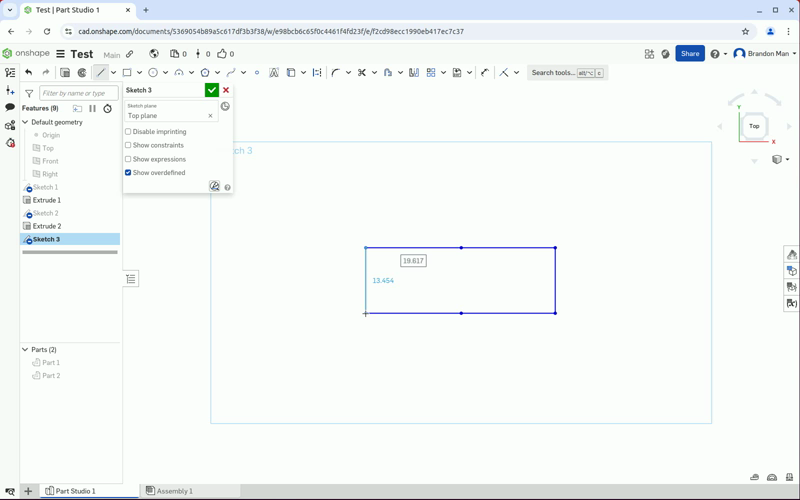
key(esc)
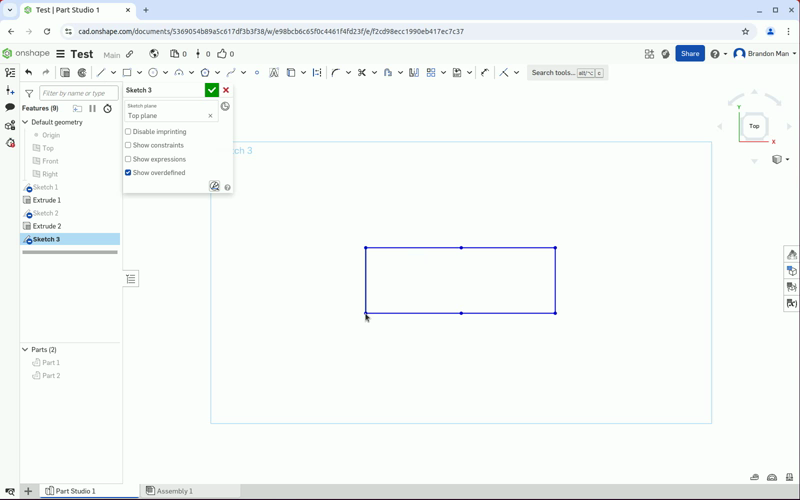
mouse_move(445, 263)
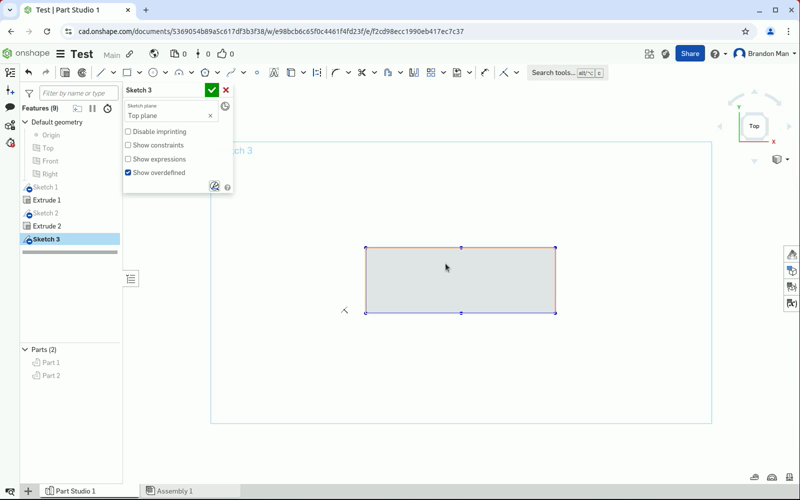
click(445, 263)
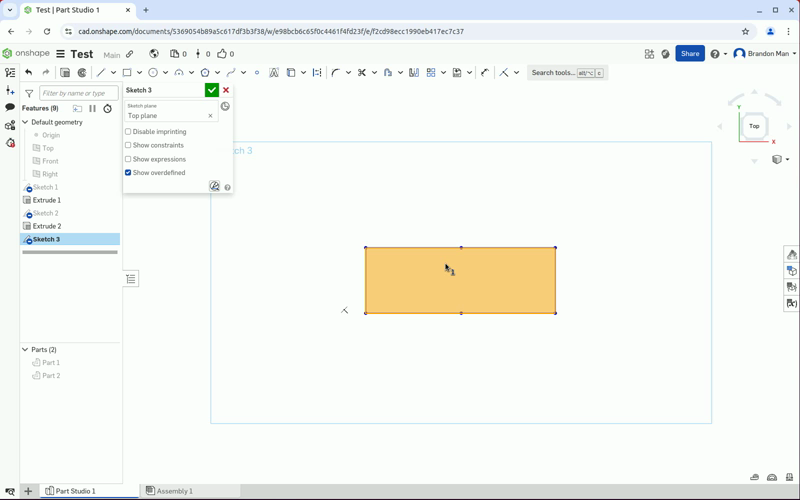
mouse_move(73, 352)
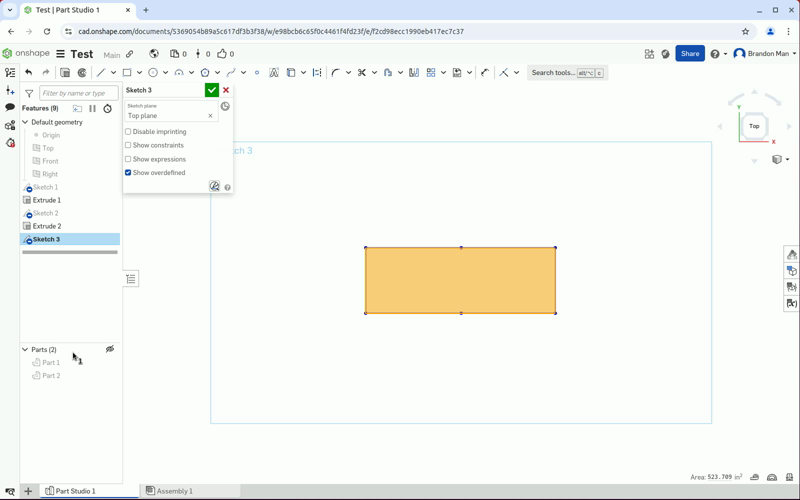
key(shift+y)
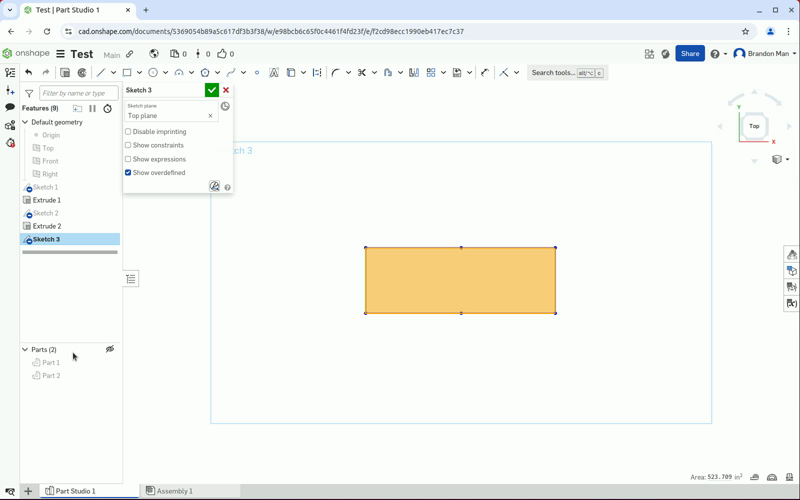
key(shift+e)
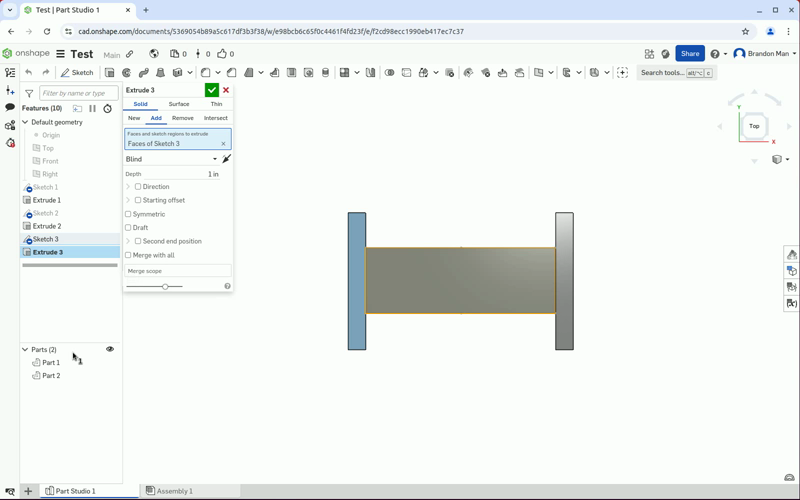
mouse_move(143, 106)
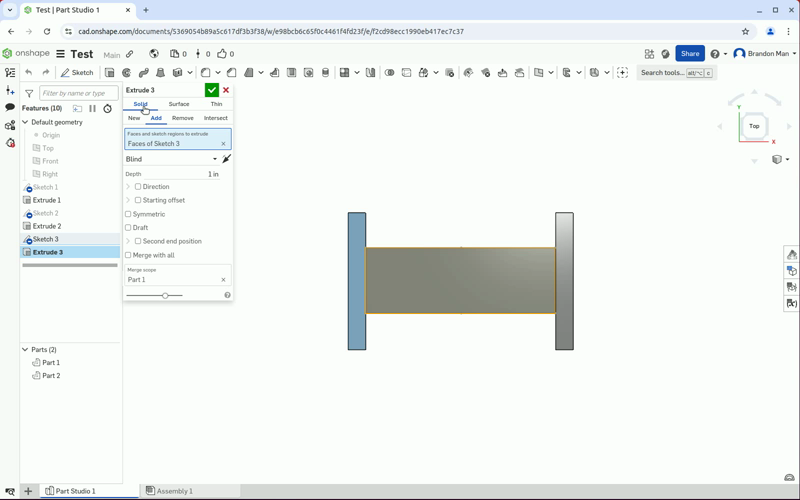
click(143, 106)
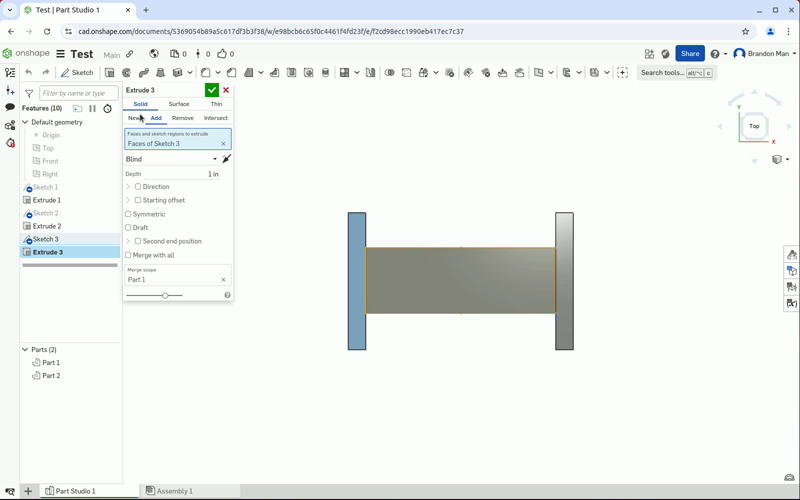
mouse_move(137, 120)
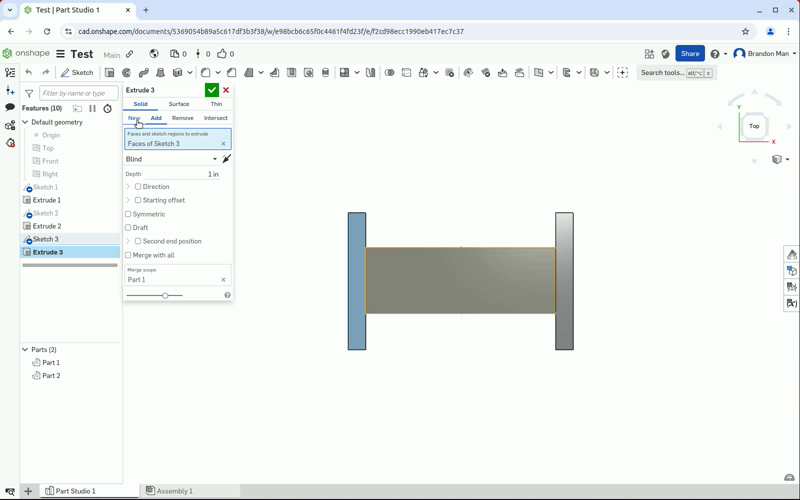
click(137, 120)
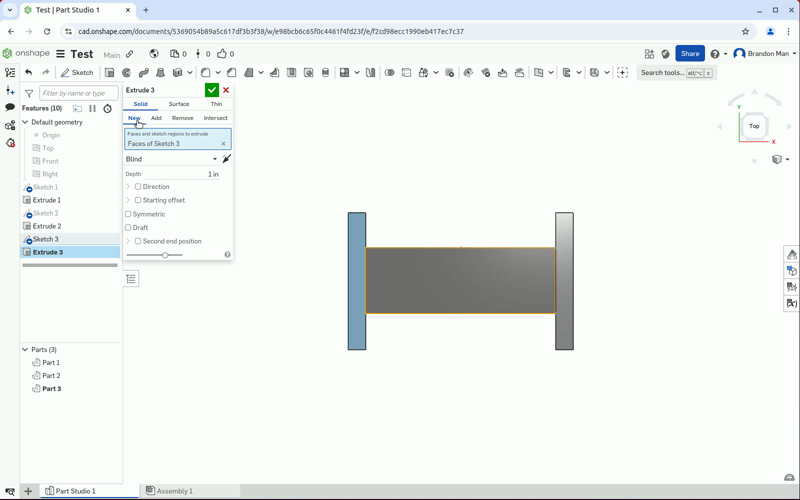
key(tab, 4)
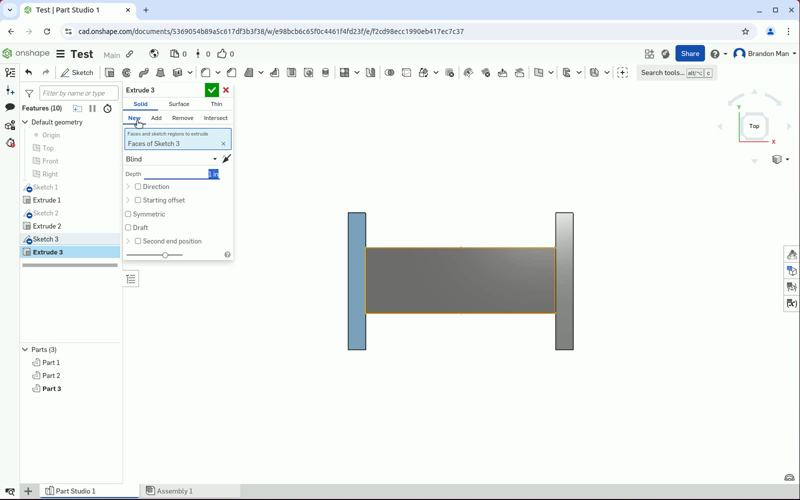
text(1.926)
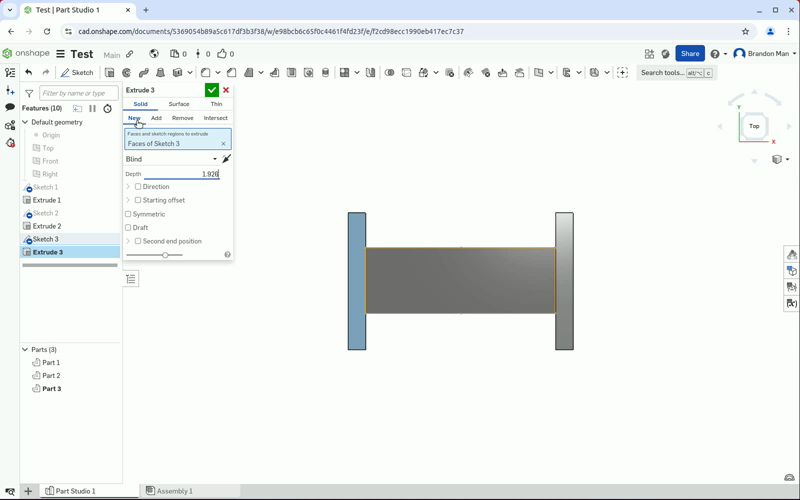
key(enter)
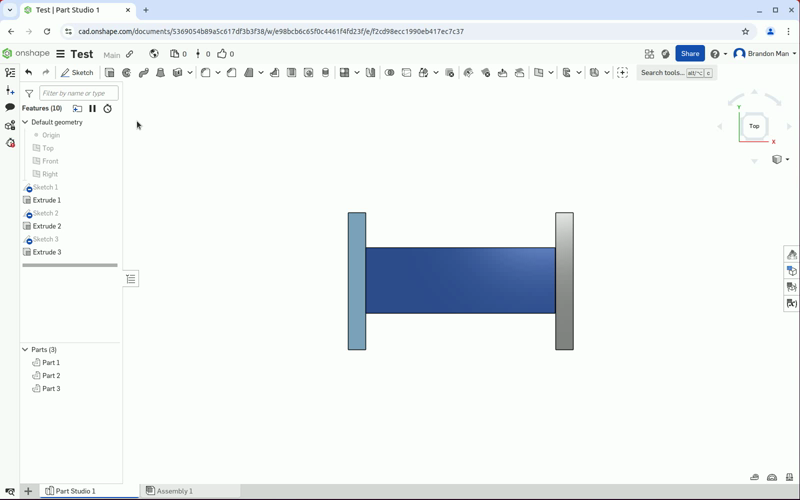
key(shift+h)
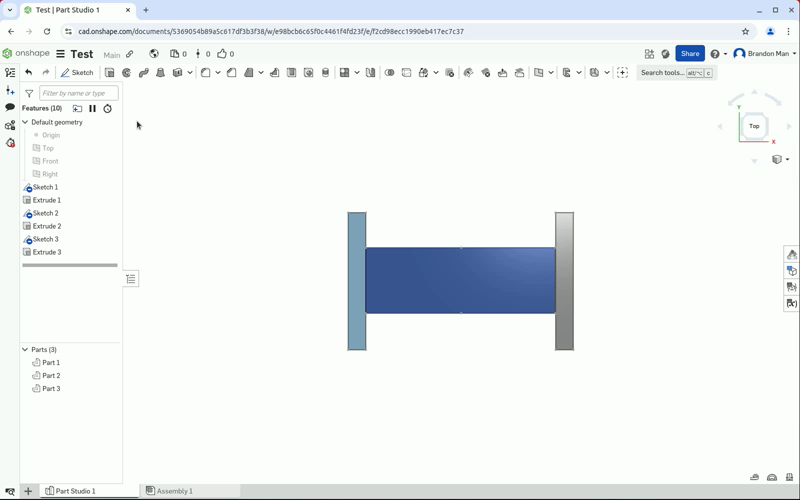
key(shift+h)
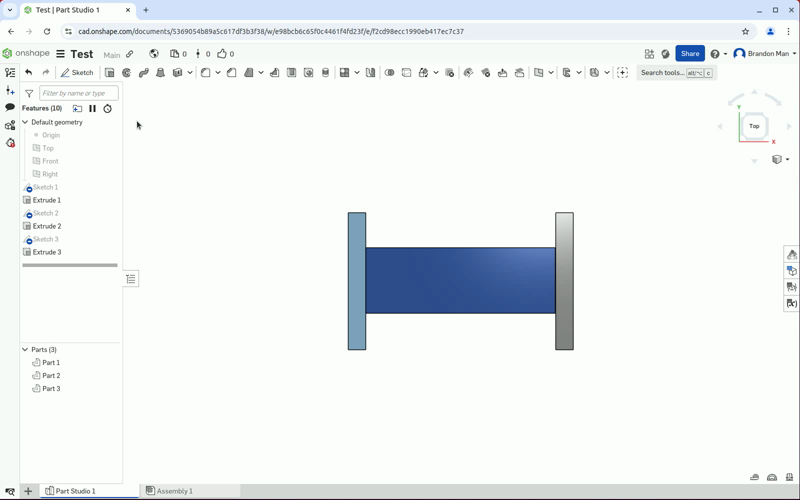
mouse_move(73, 189)
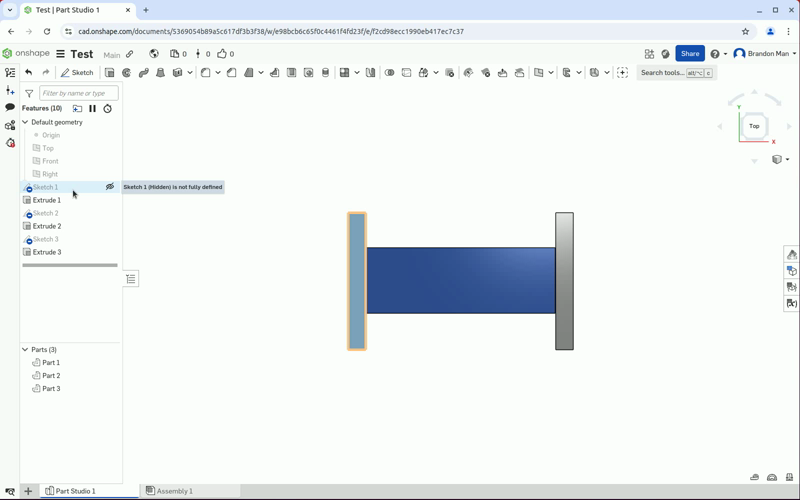
click(73, 189)
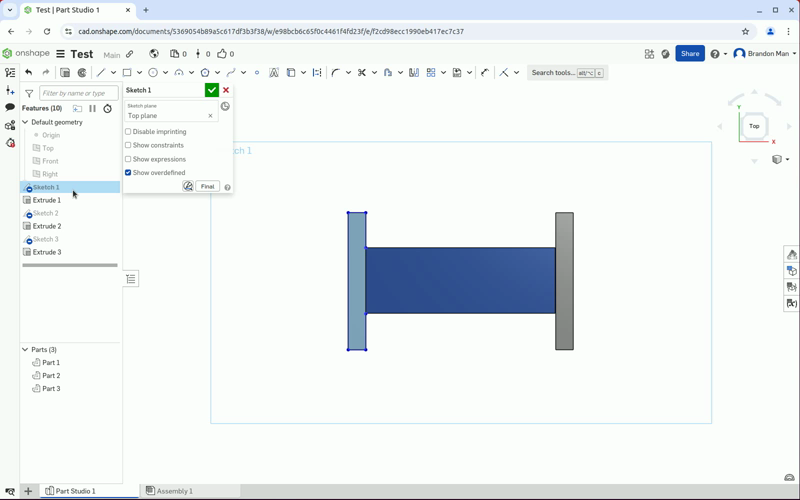
mouse_move(229, 92)
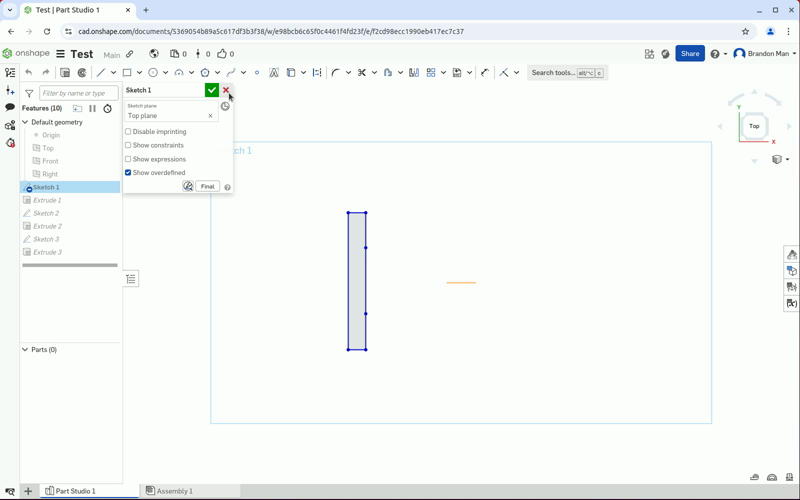
click(229, 92)
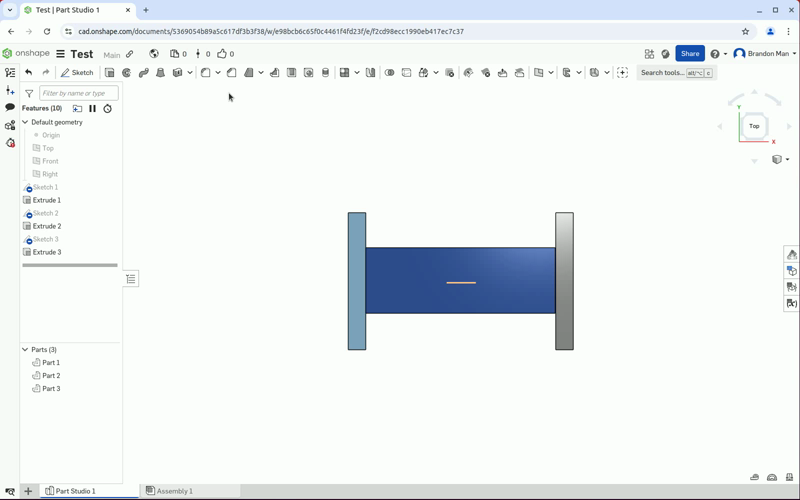
mouse_move(541, 75)
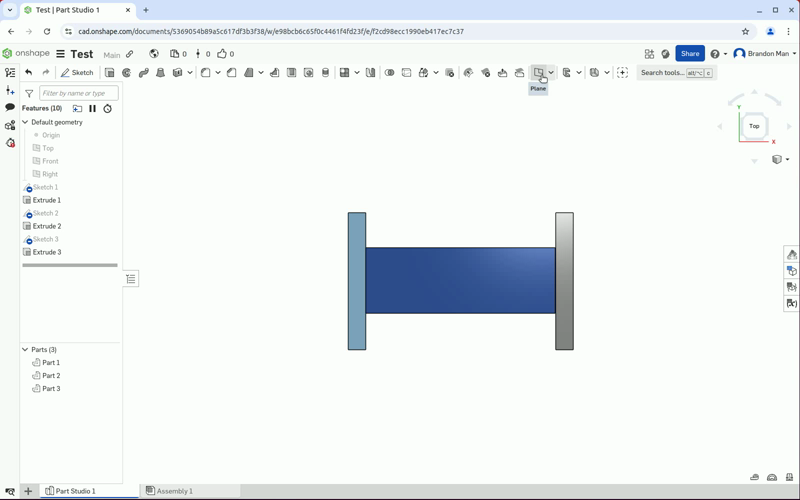
click(541, 75)
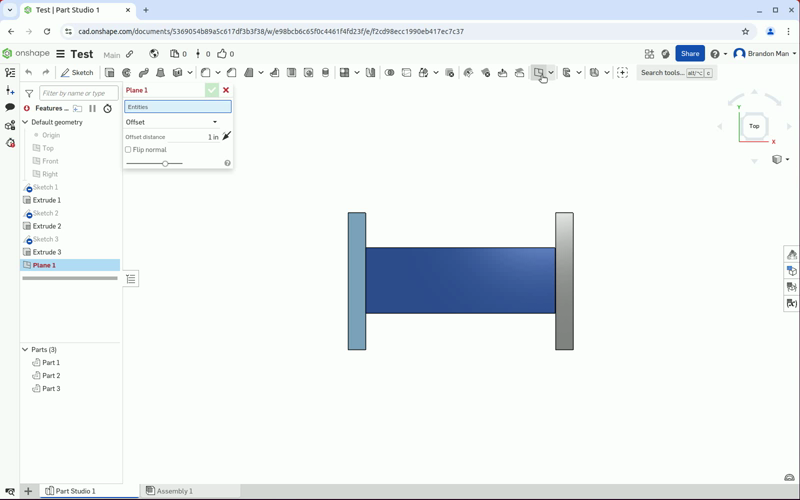
mouse_move(73, 150)
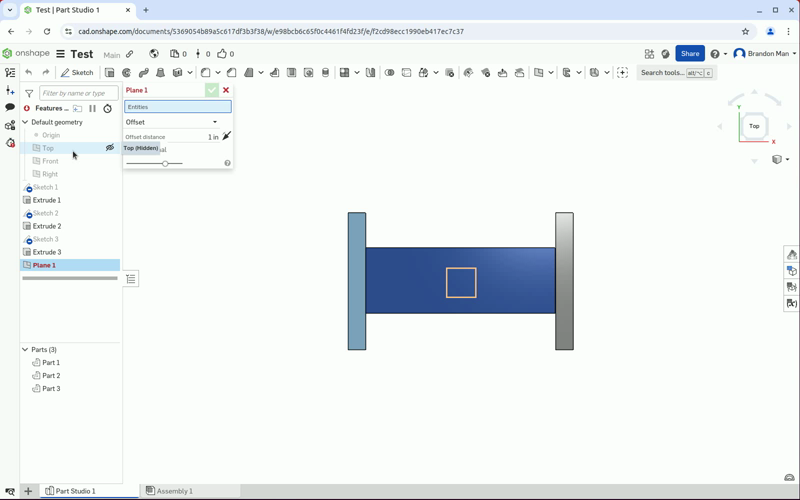
click(73, 150)
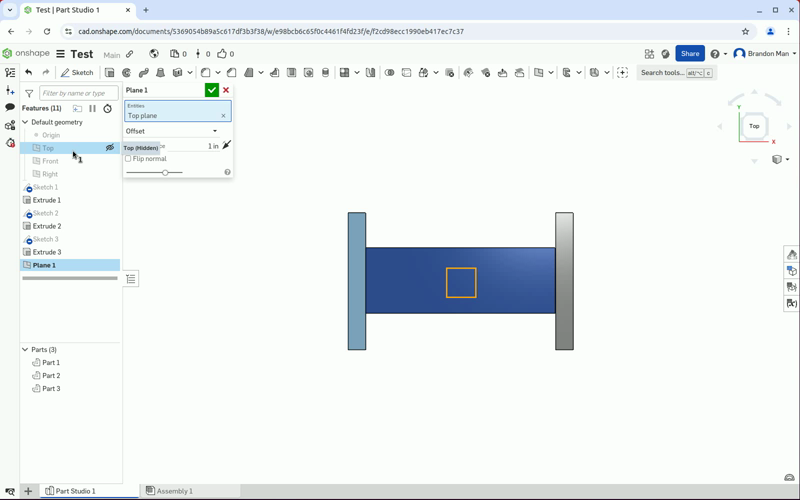
key(tab, 2)
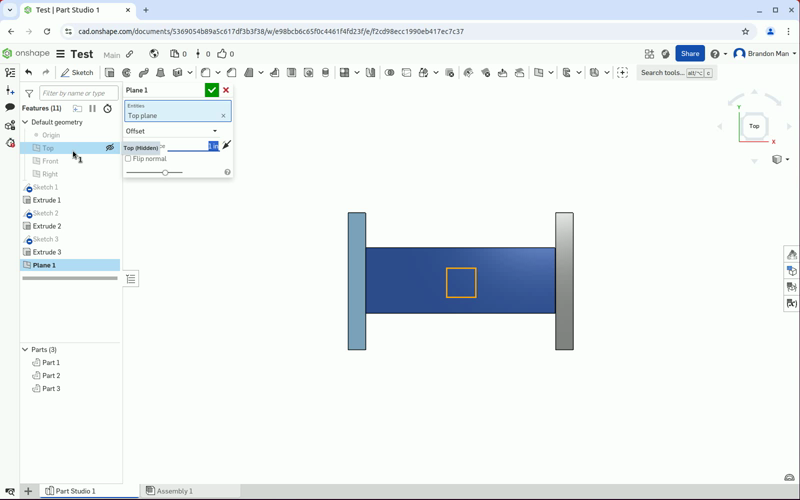
text(1.91)
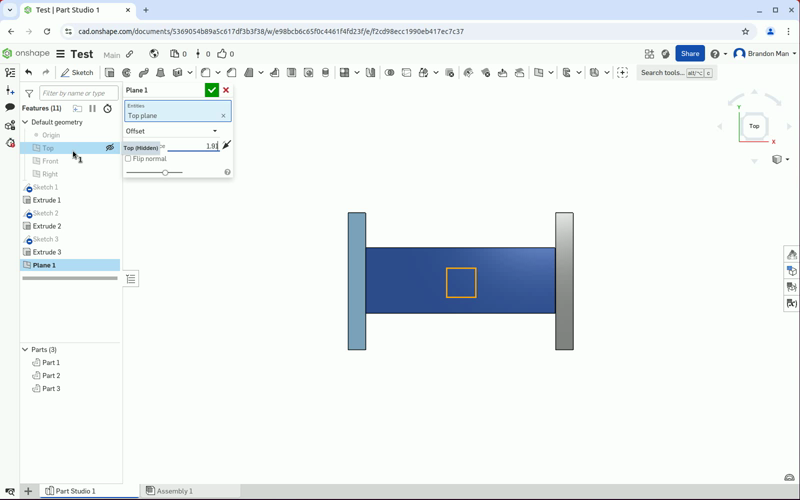
key(enter, 2)
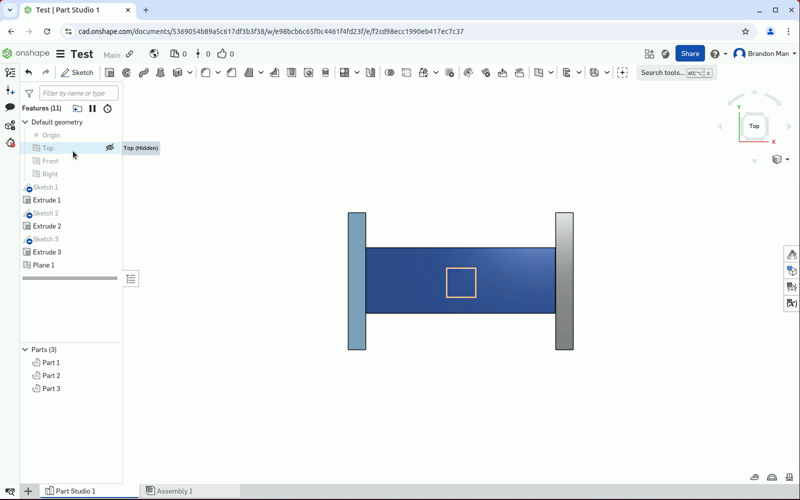
key(shift+s)
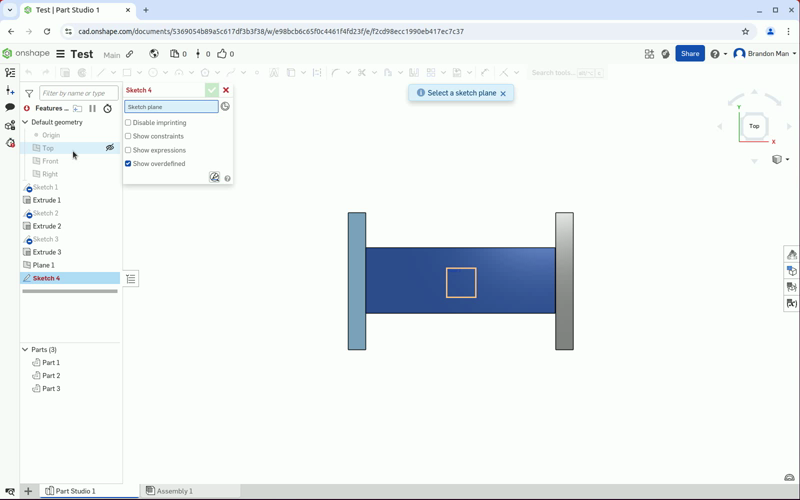
mouse_move(73, 267)
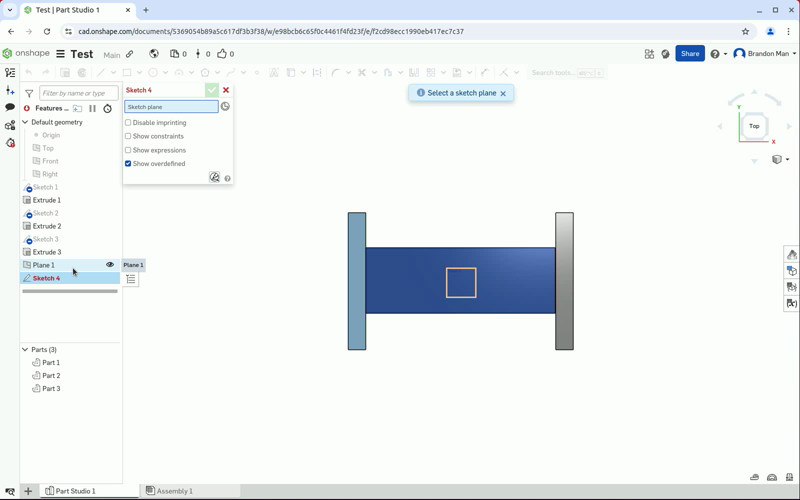
click(73, 267)
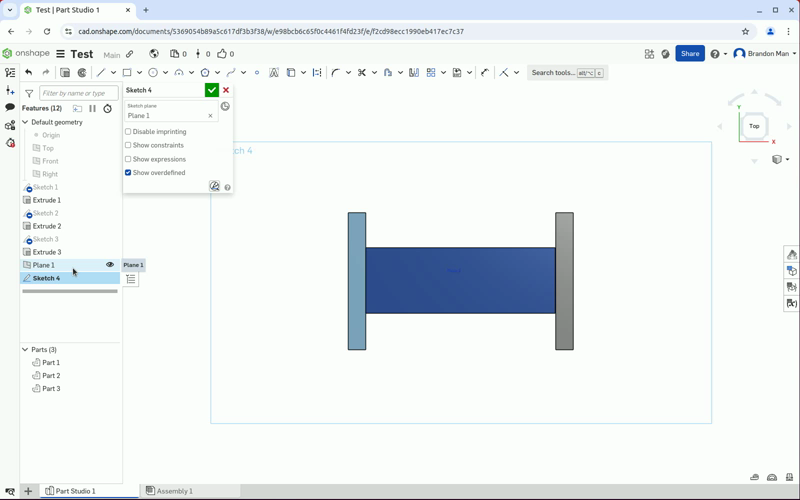
mouse_move(73, 352)
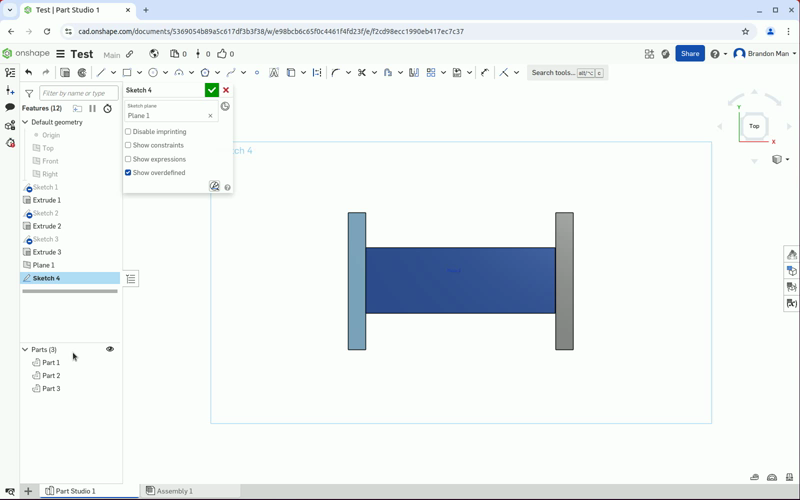
key(y)
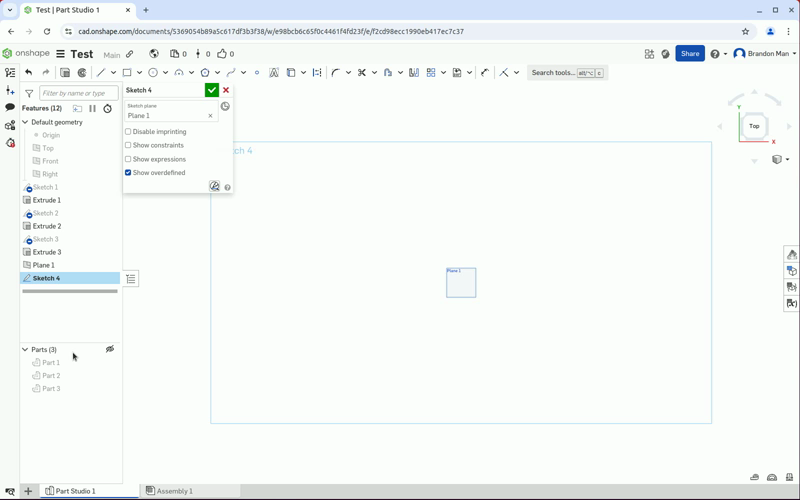
key(l)
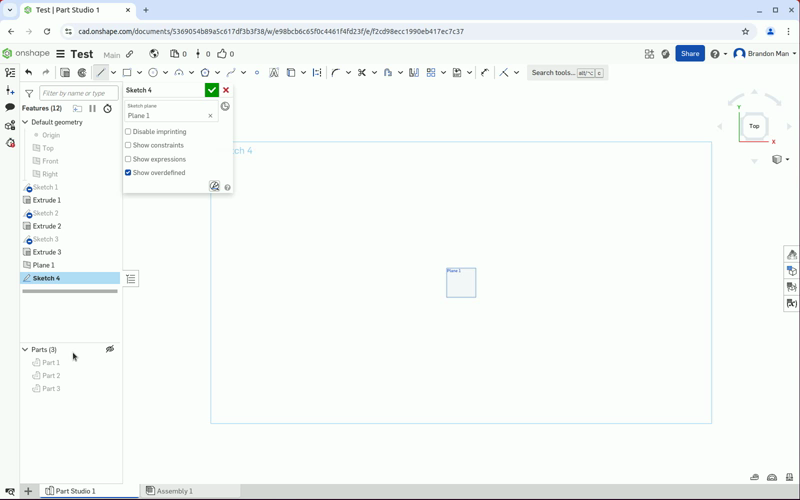
key_down(shift)
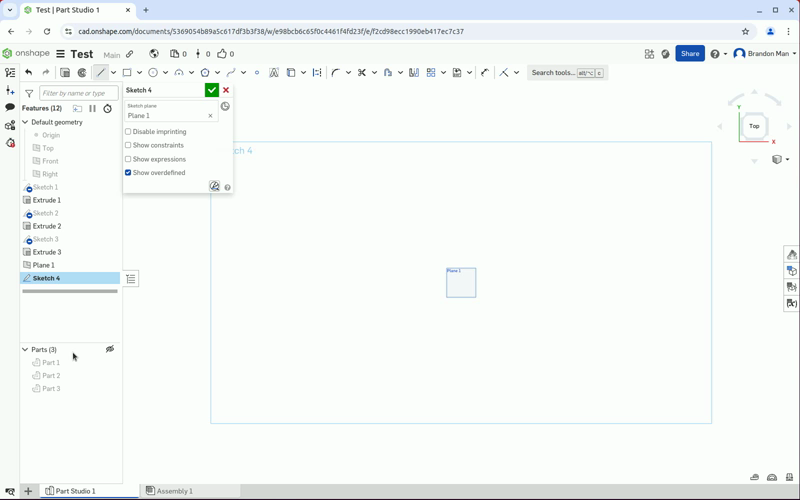
mouse_move(365, 313)
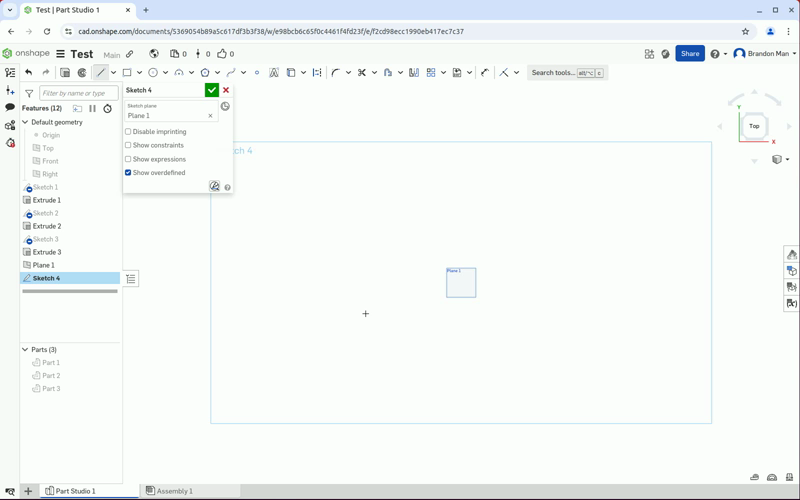
click(365, 313)
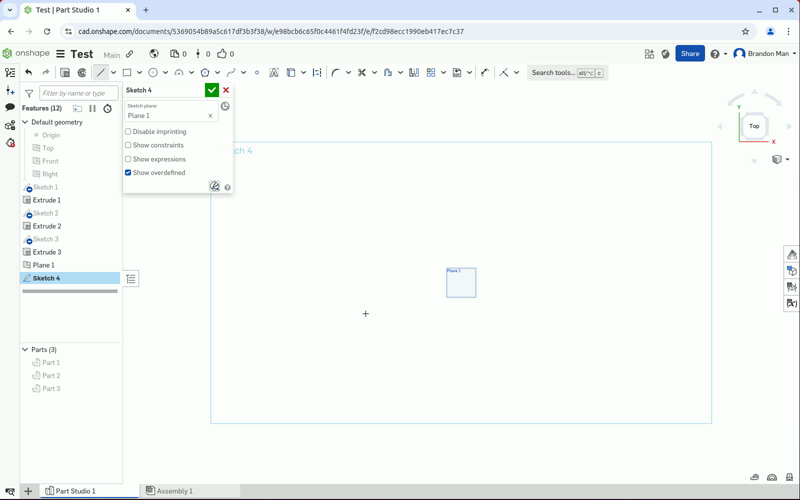
key_up(shift)
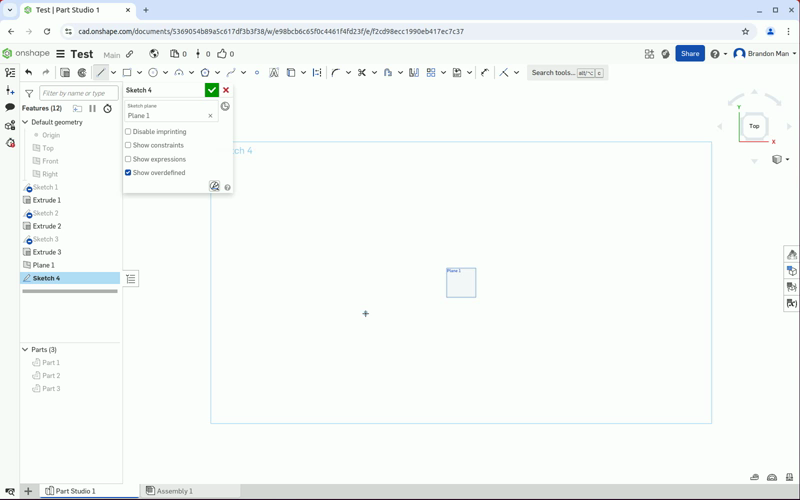
key_down(shift)
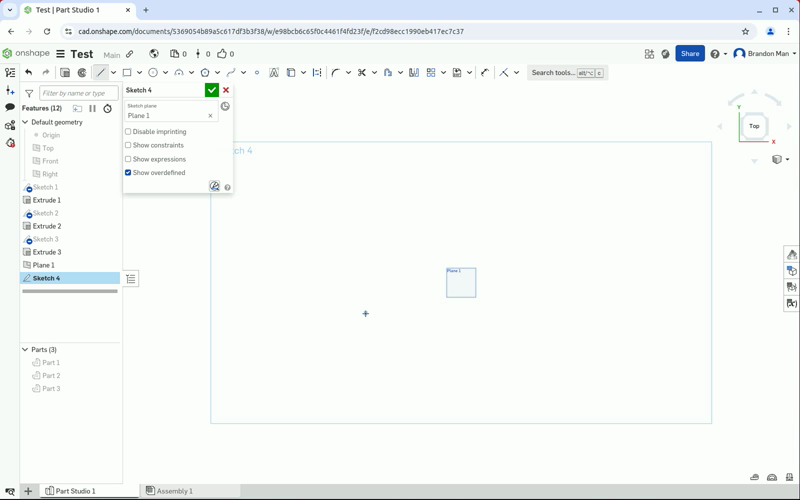
mouse_move(555, 313)
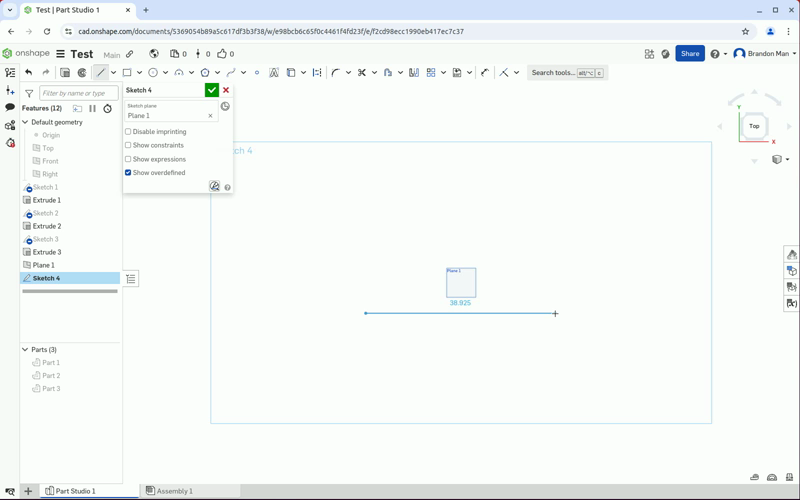
click(555, 313)
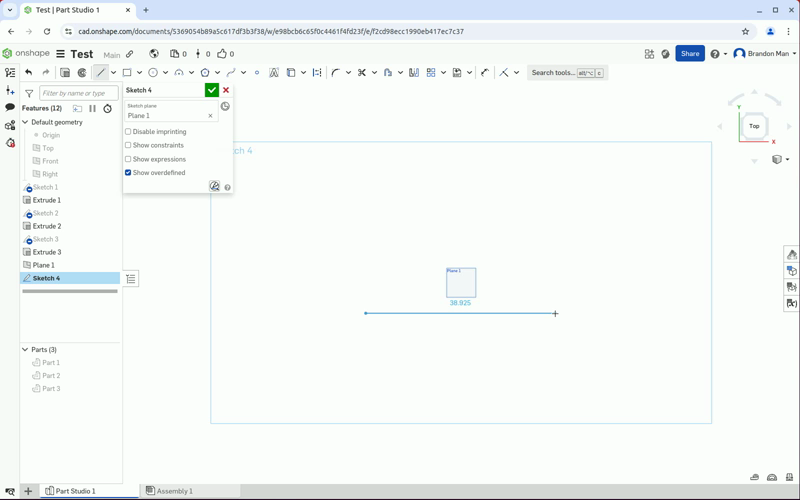
key_up(shift)
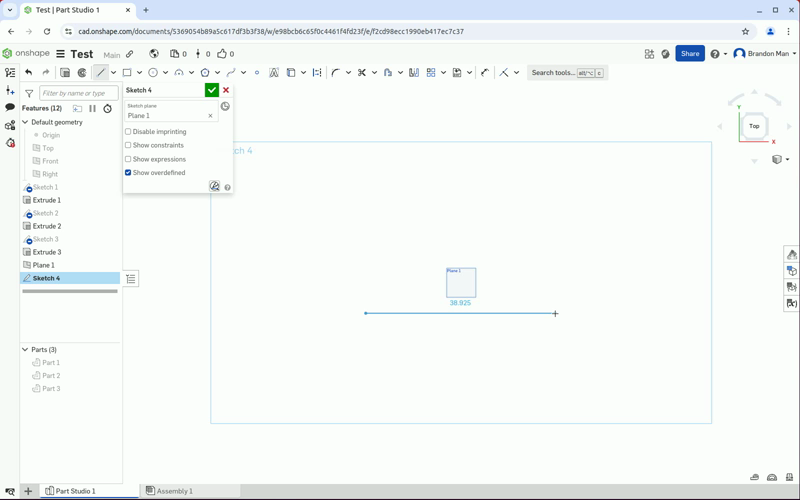
key_down(shift)
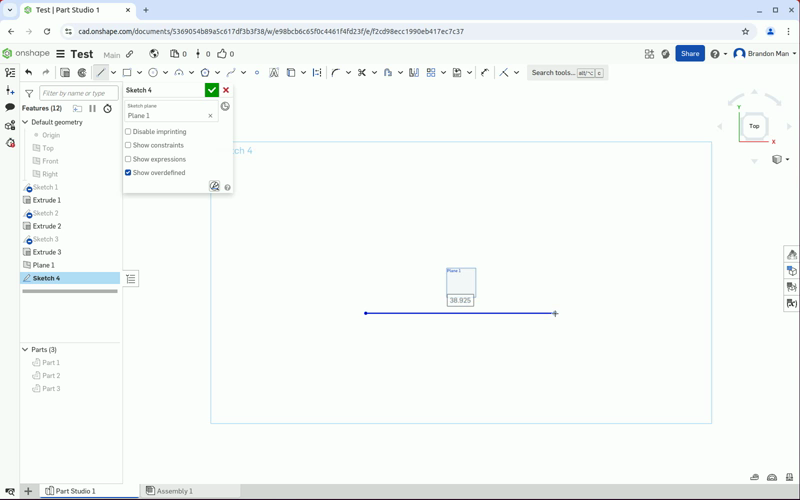
mouse_move(555, 247)
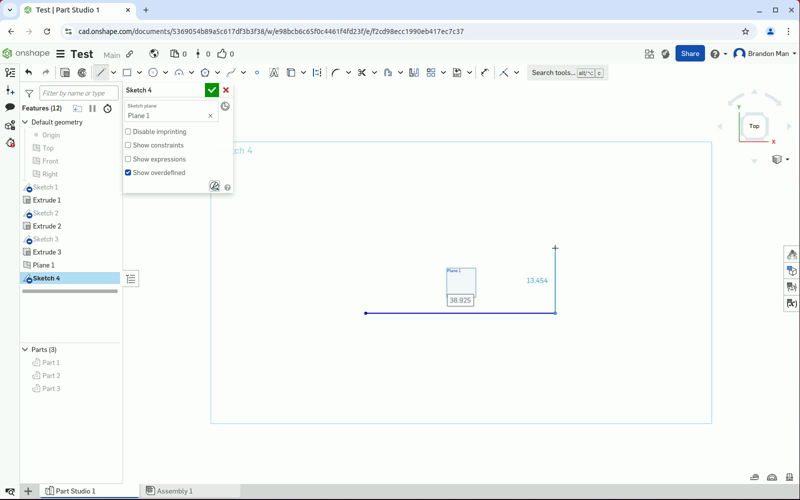
click(555, 247)
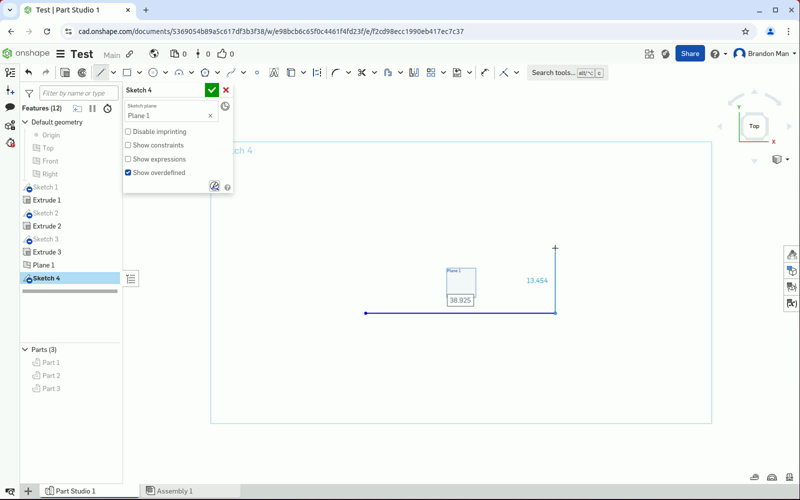
key_up(shift)
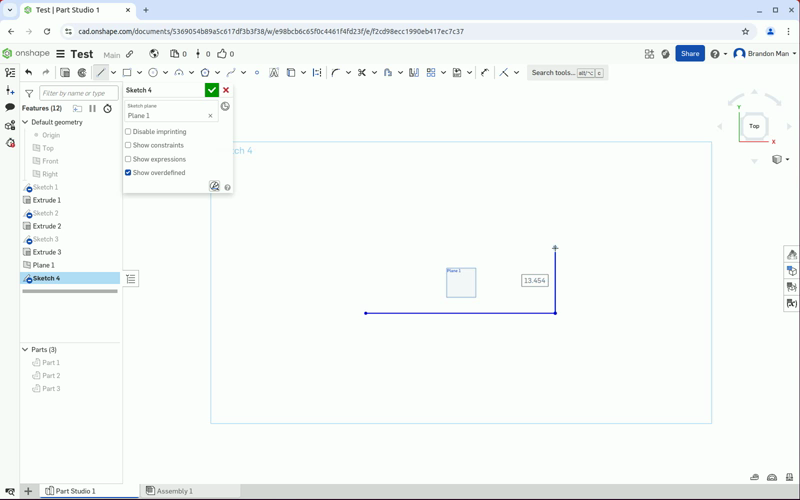
key_down(shift)
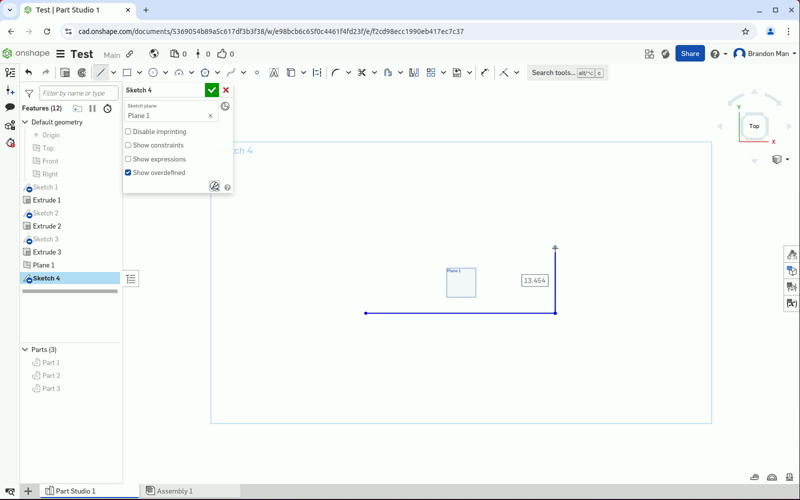
mouse_move(365, 247)
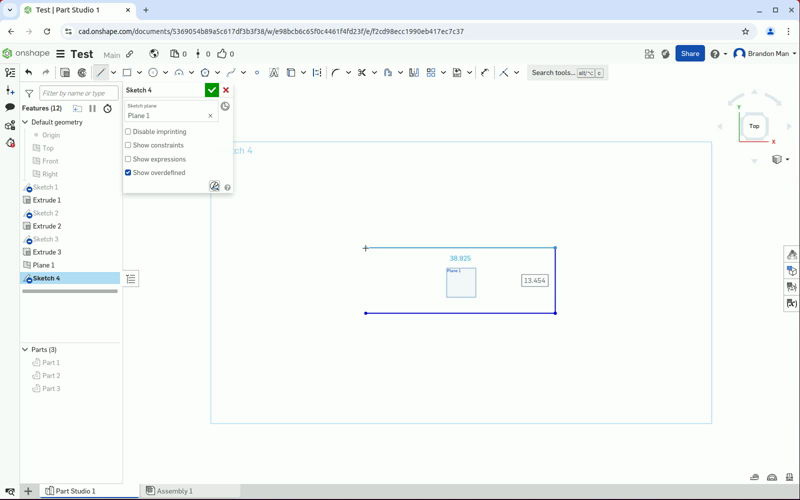
click(365, 247)
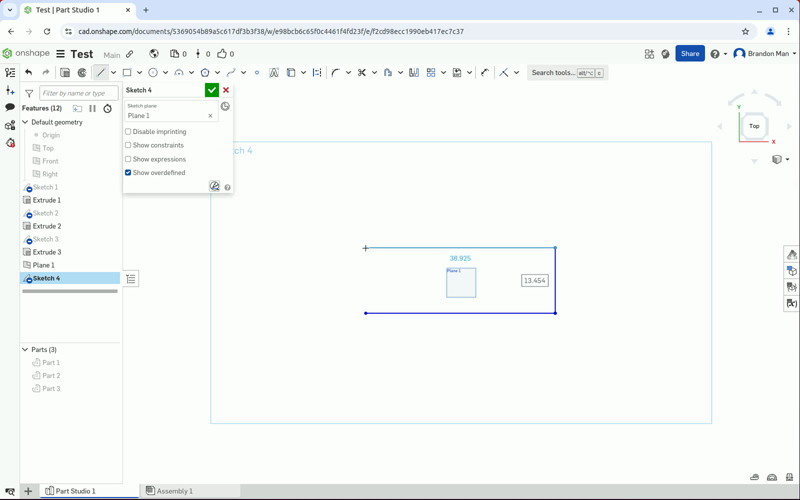
key_up(shift)
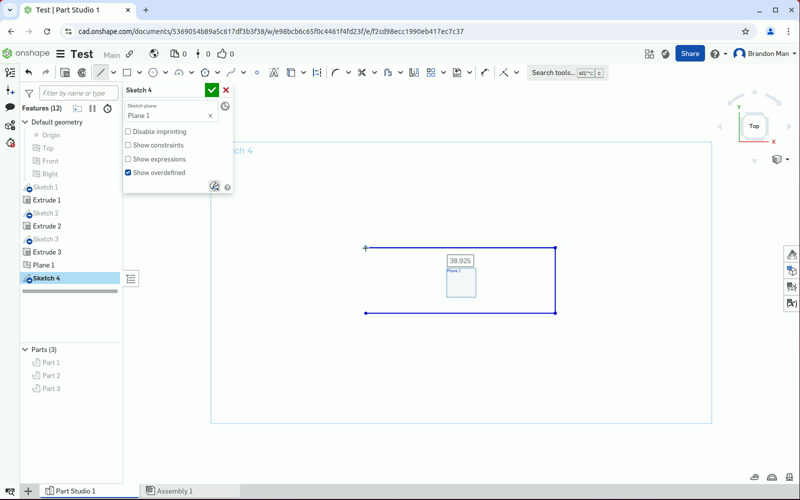
key_down(shift)
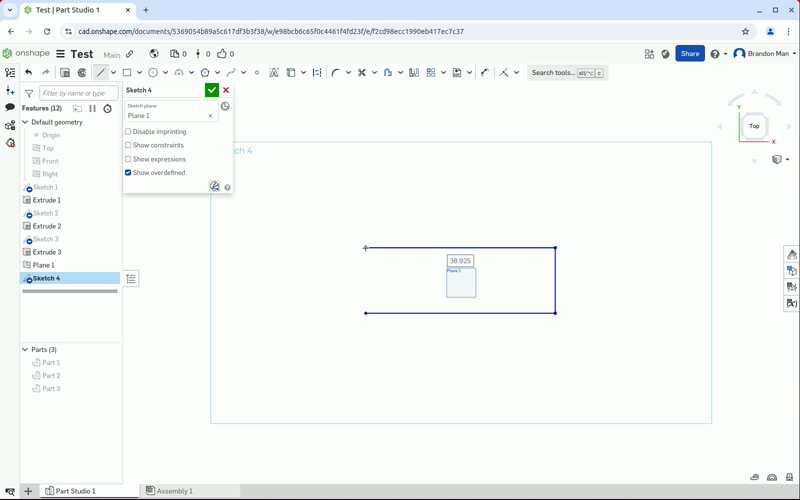
mouse_move(365, 313)
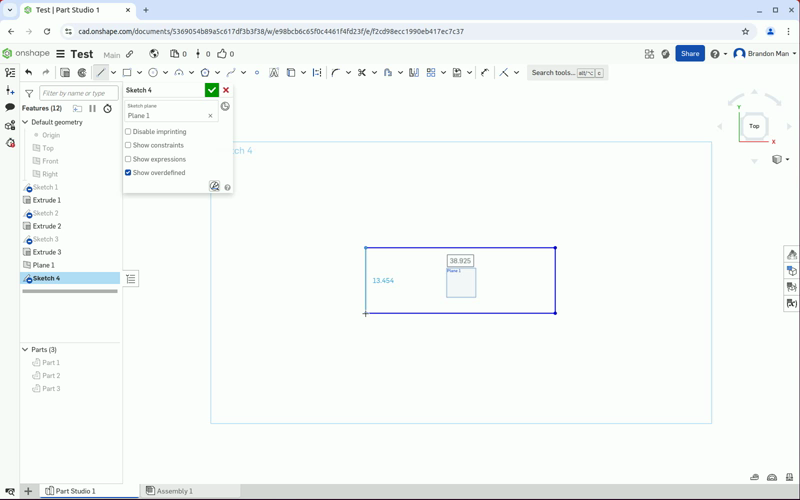
key_up(shift)
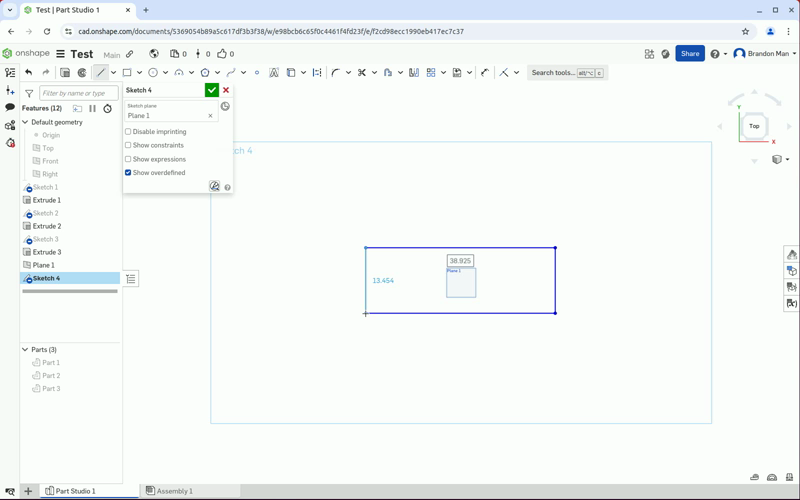
click(365, 313)
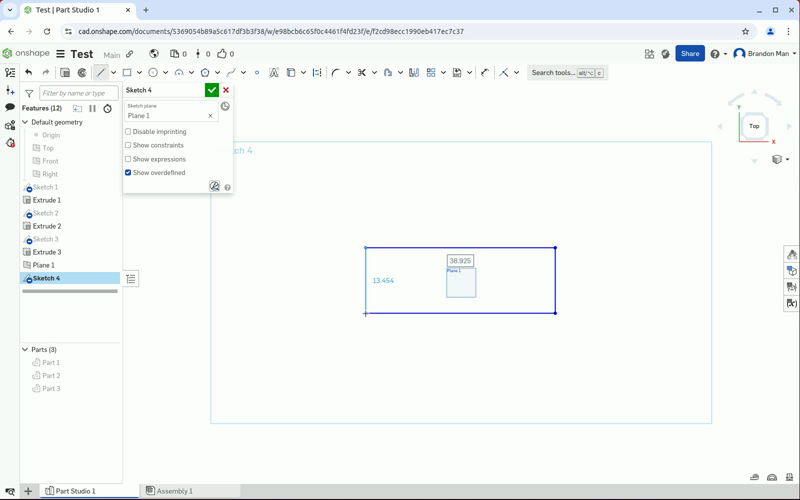
key(esc)
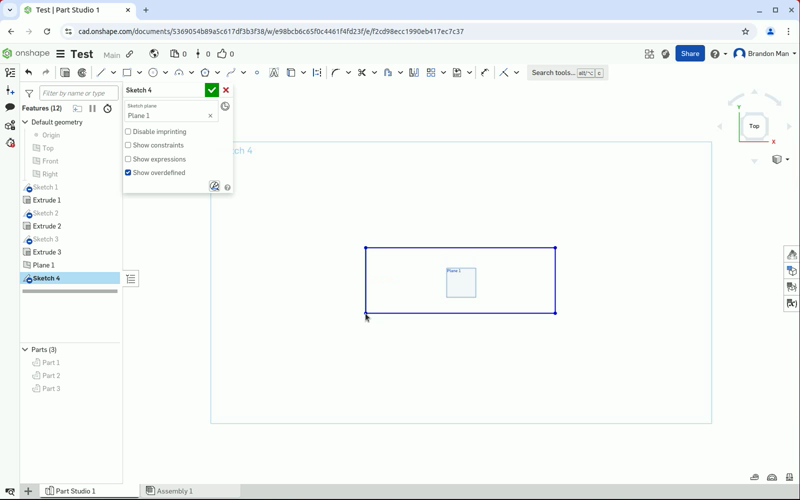
mouse_move(445, 281)
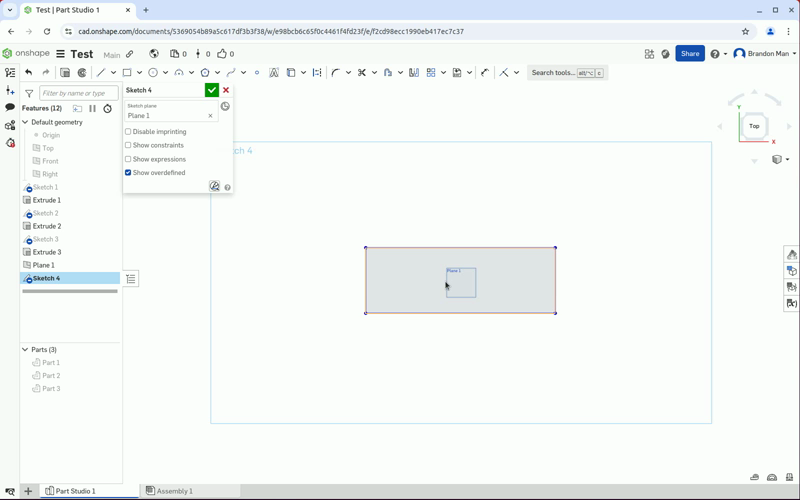
click(445, 281)
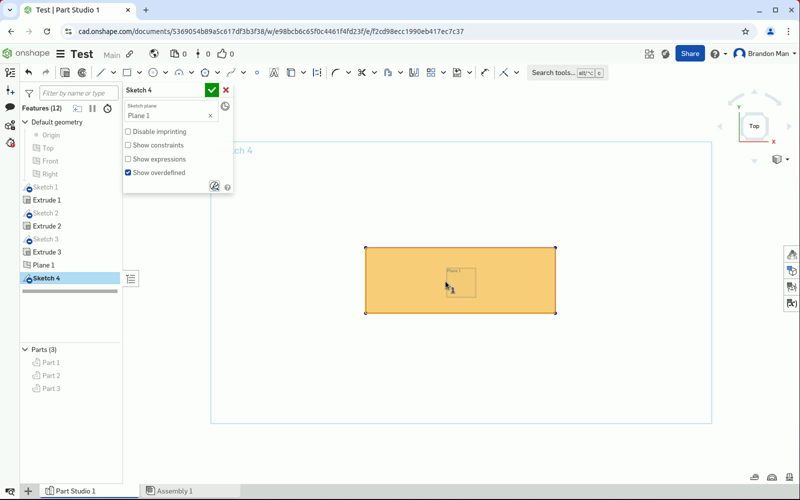
mouse_move(73, 352)
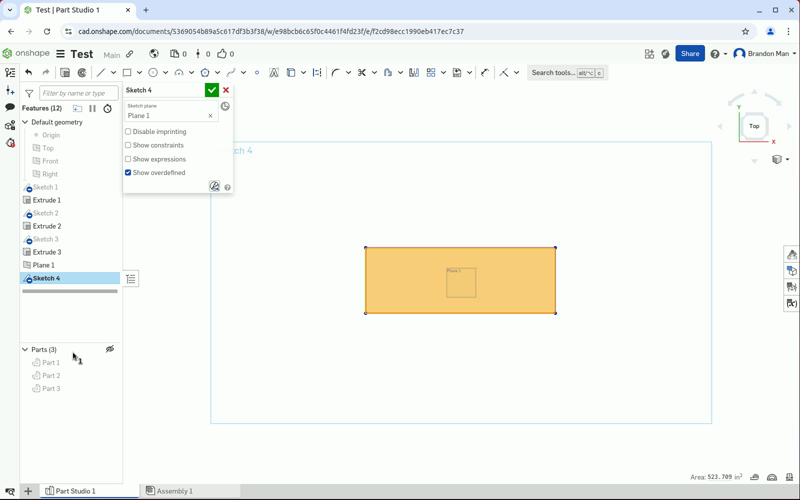
key(shift+y)
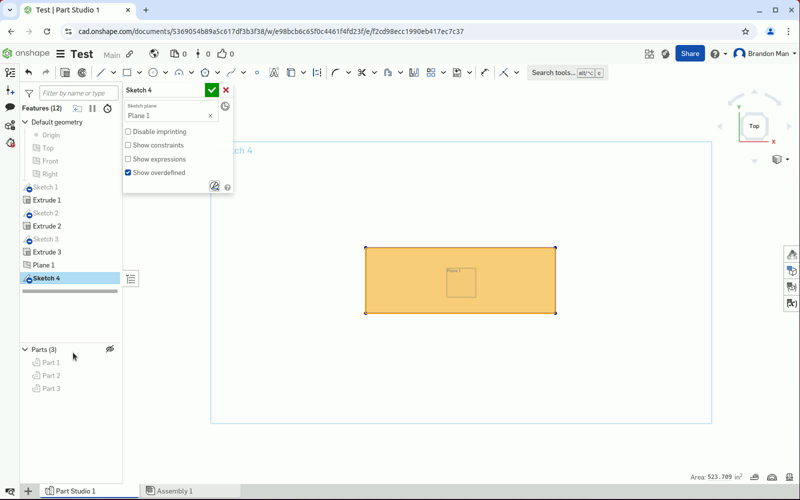
key(shift+e)
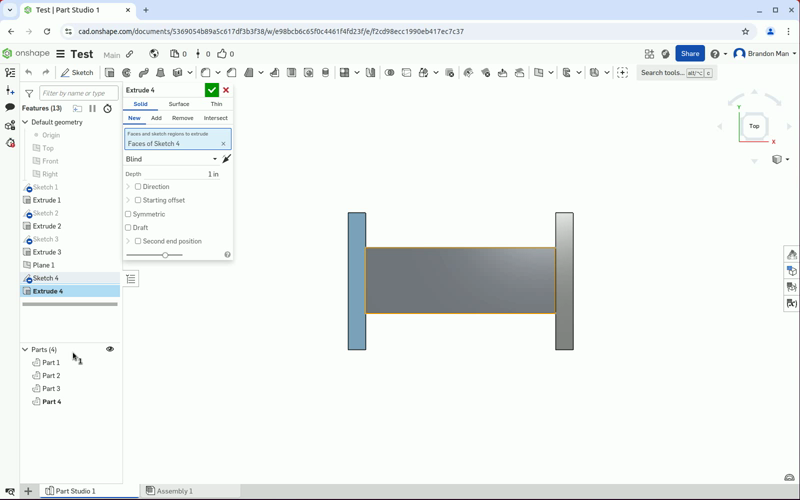
mouse_move(143, 106)
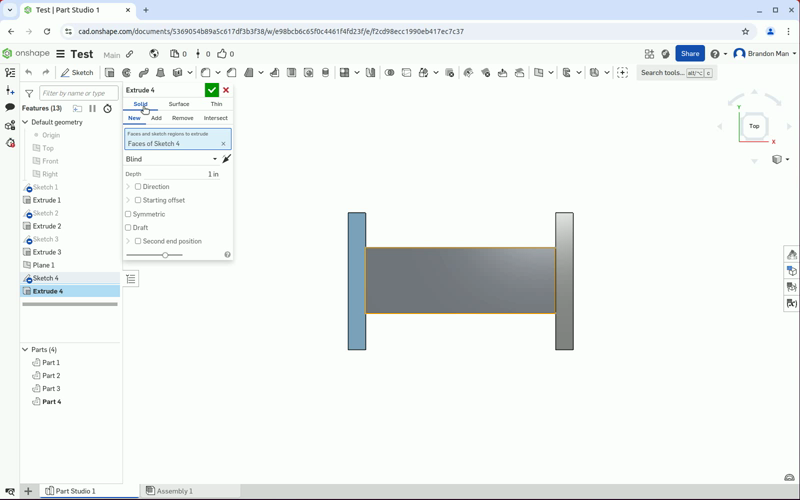
click(143, 106)
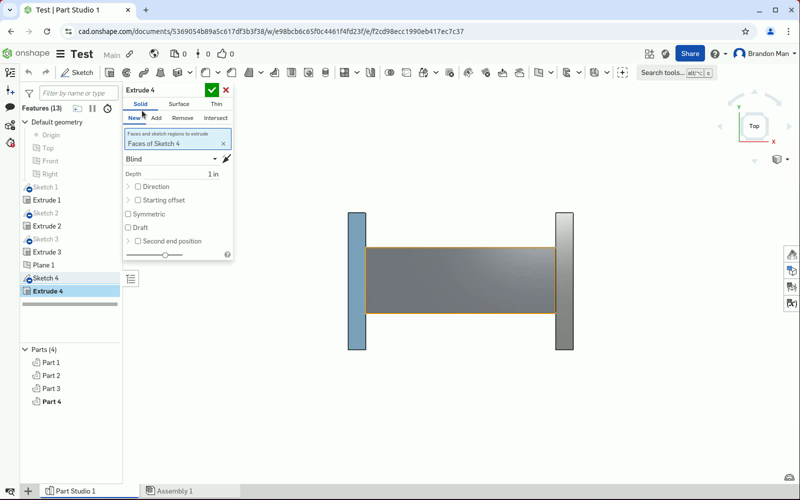
mouse_move(137, 120)
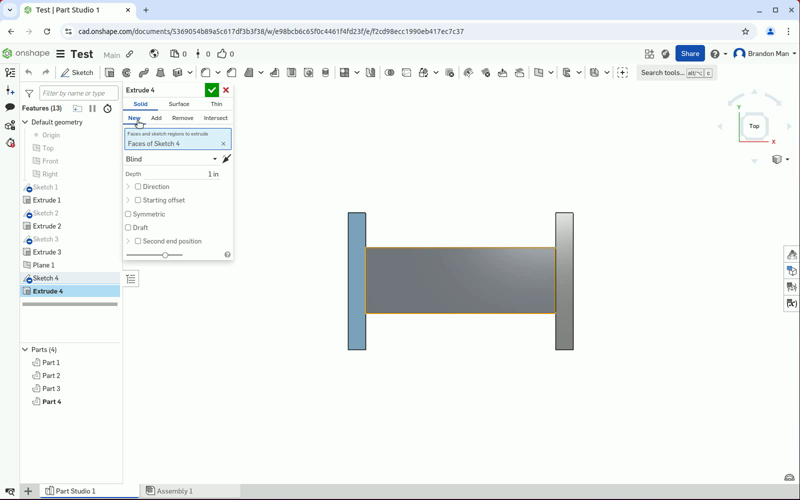
click(137, 120)
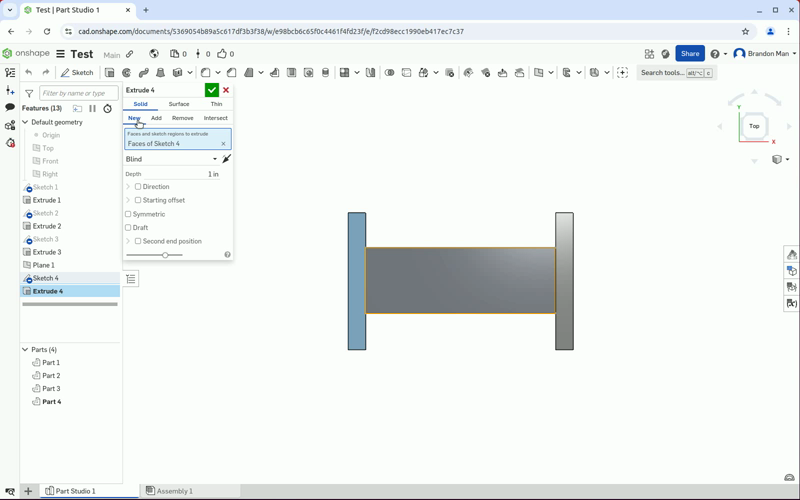
key(tab, 4)
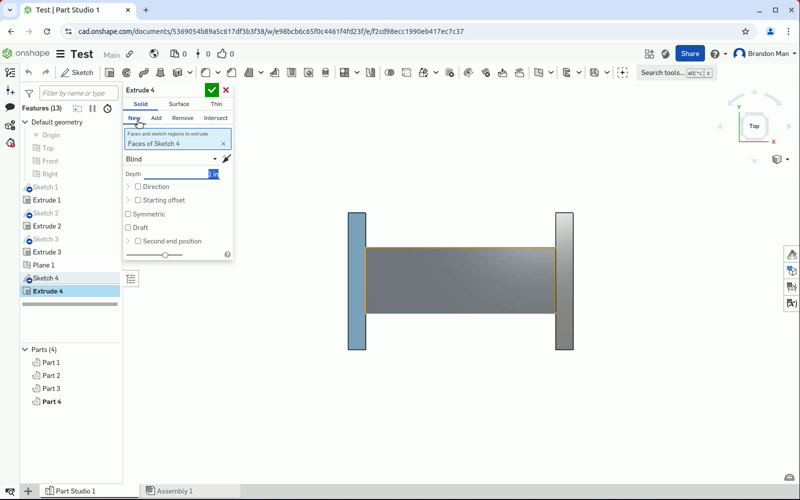
text(2.166)
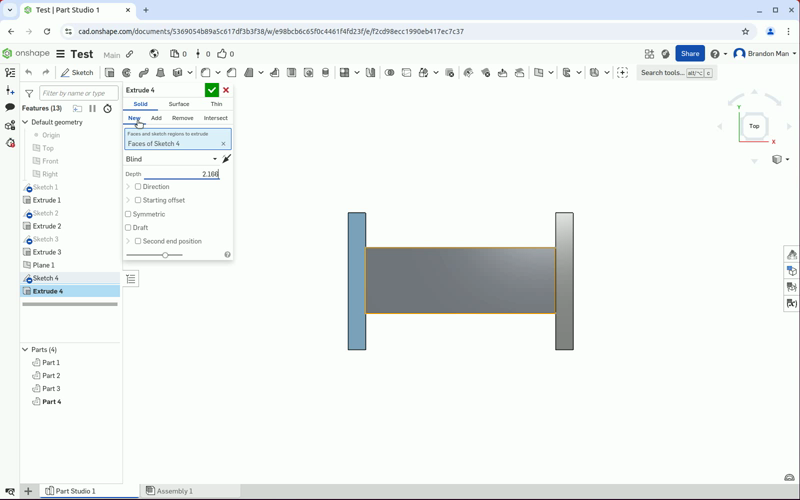
key(enter)
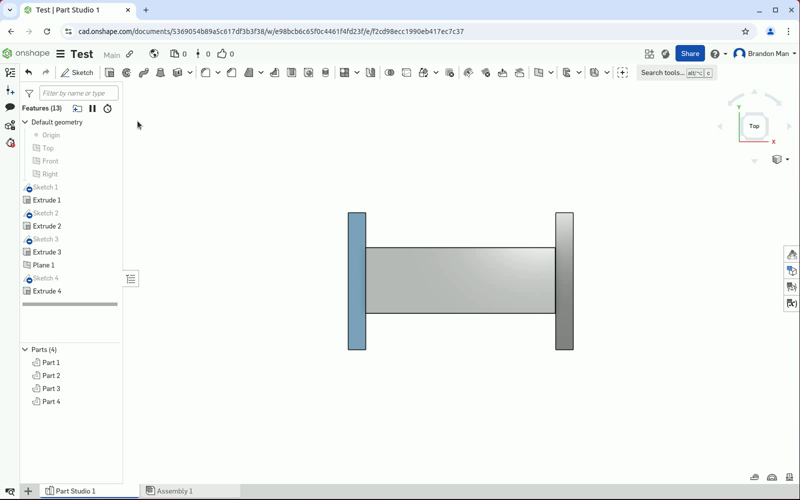
key(shift+h)
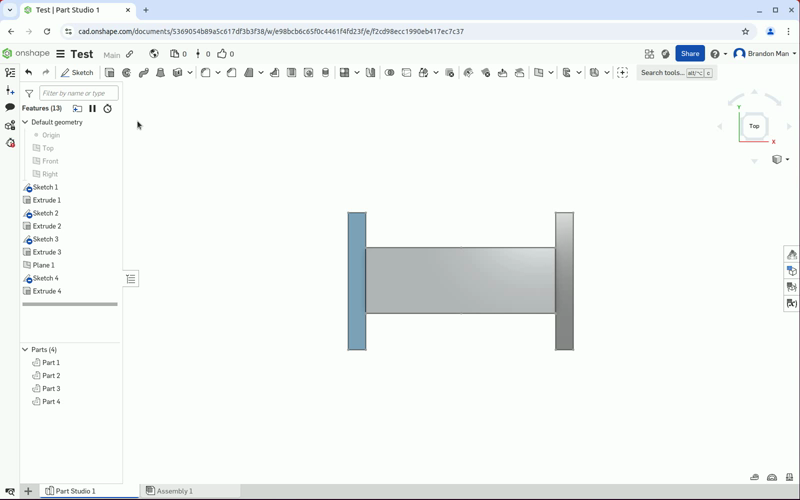
key(shift+h)
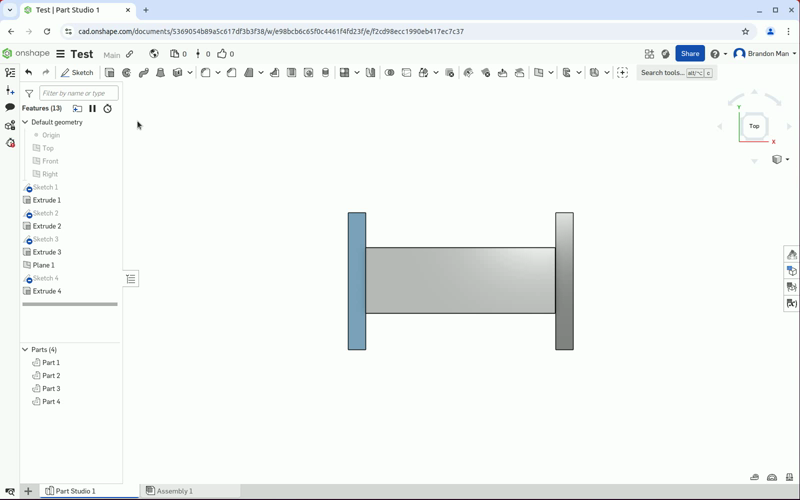
mouse_move(73, 189)
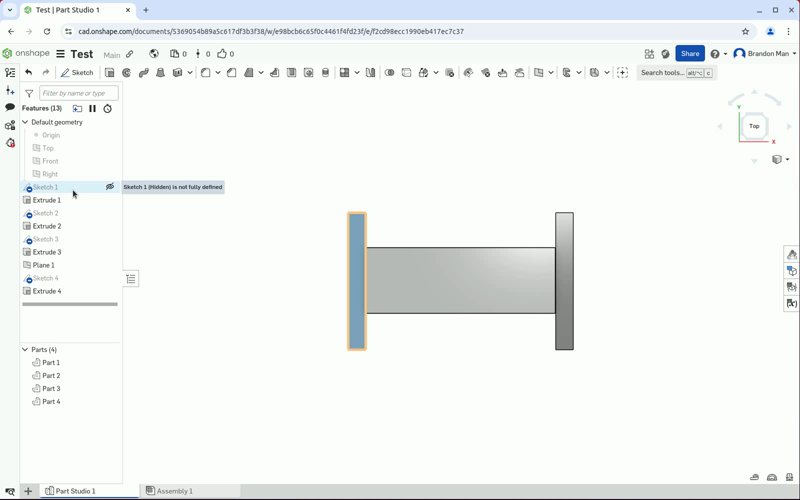
click(73, 189)
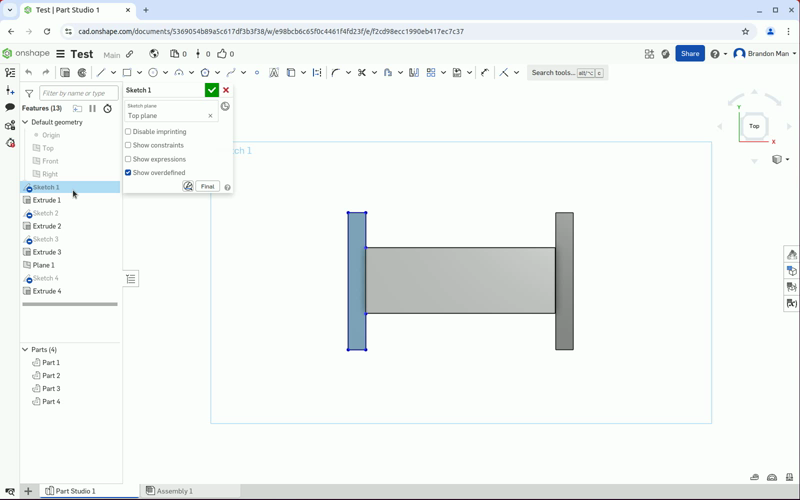
mouse_move(229, 92)
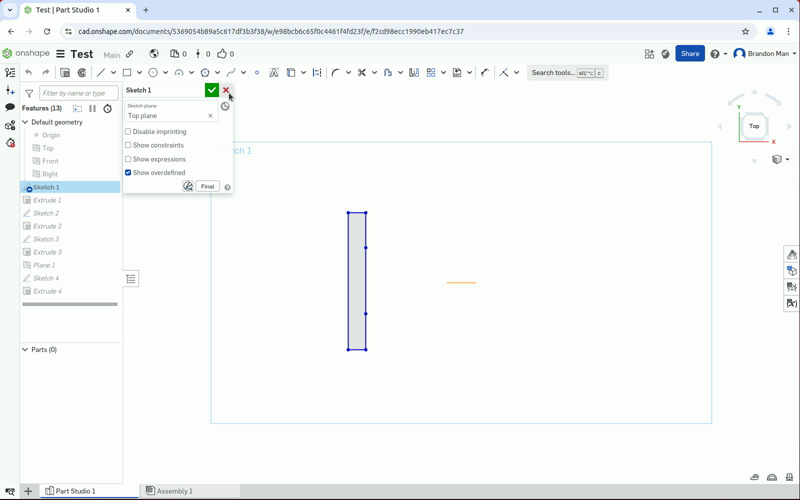
click(229, 92)
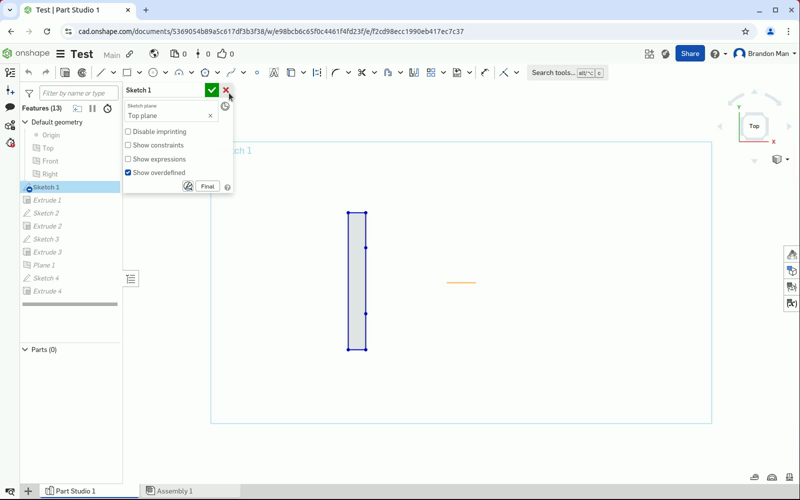
key(shift+s)
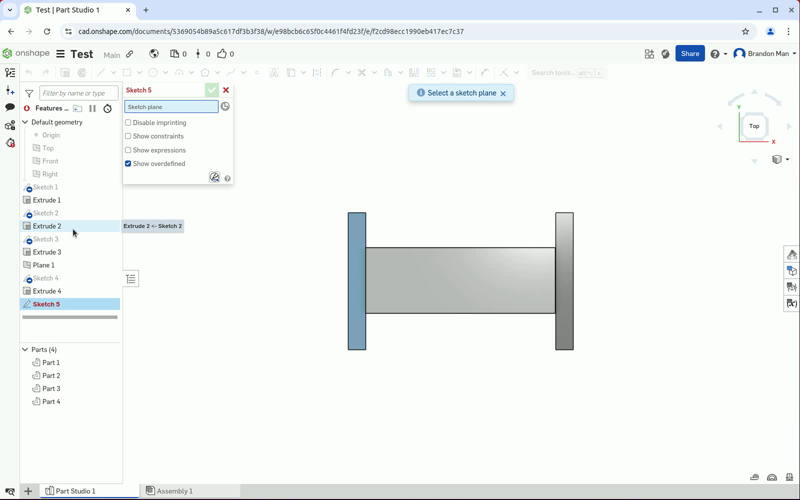
scroll(3)
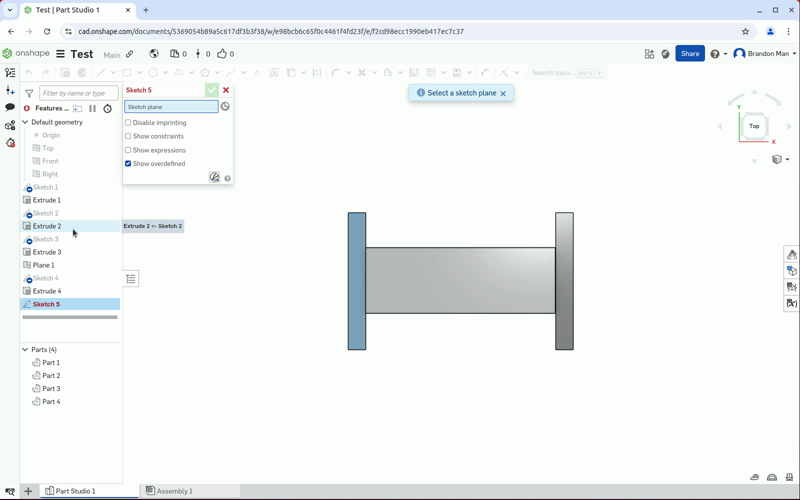
mouse_move(73, 150)
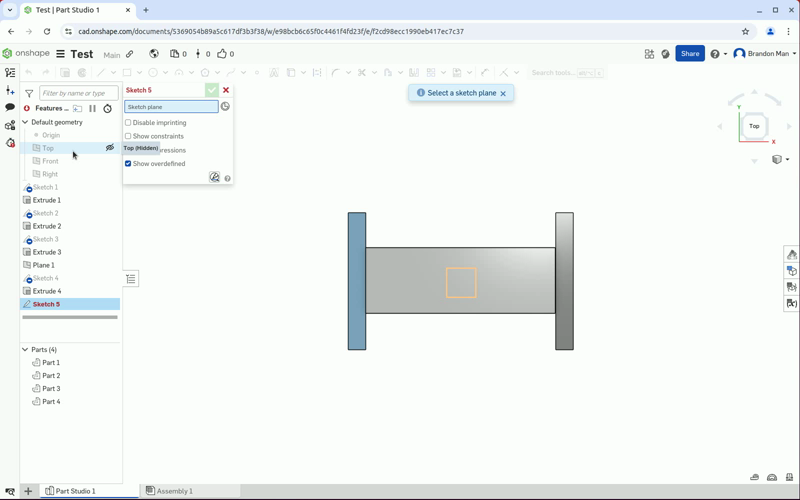
click(73, 150)
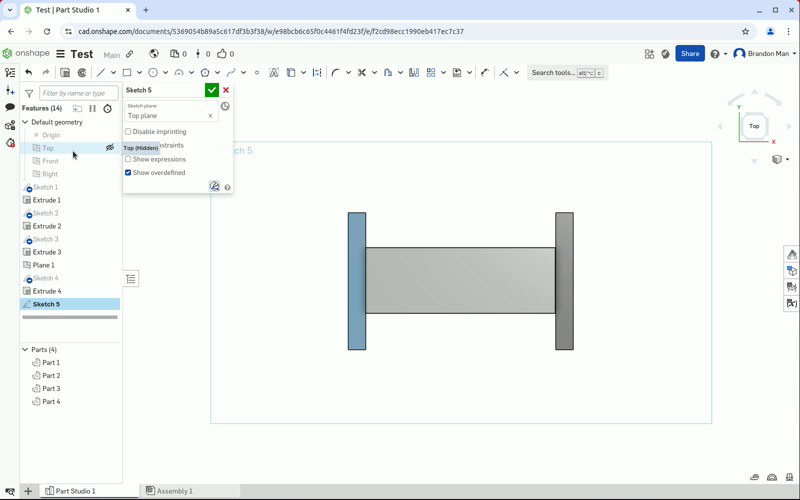
mouse_move(73, 352)
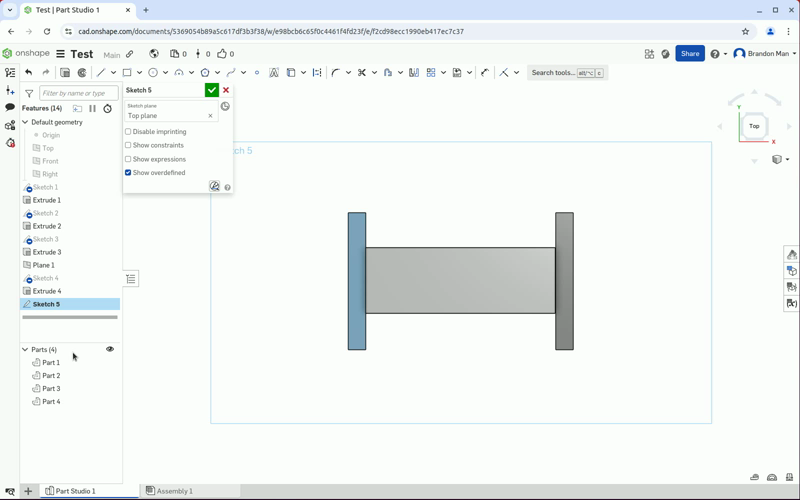
key(y)
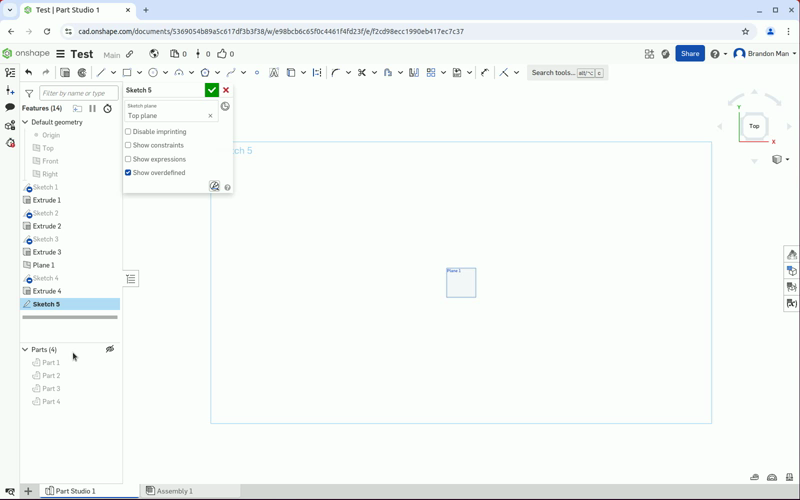
key(l)
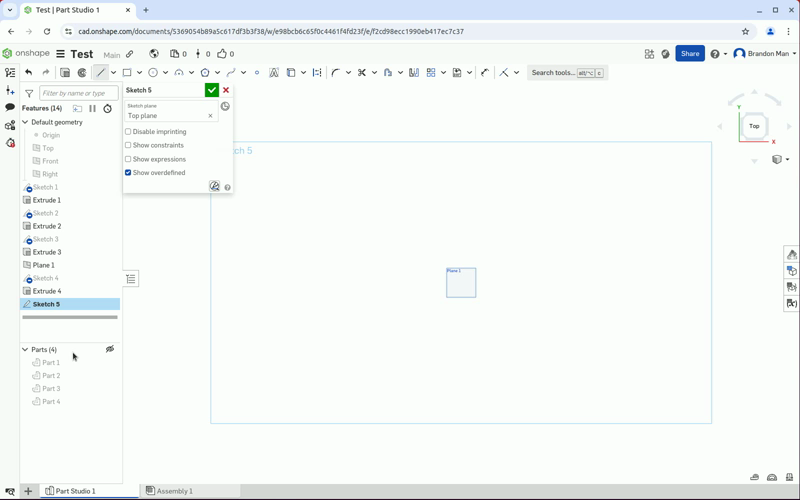
key_down(shift)
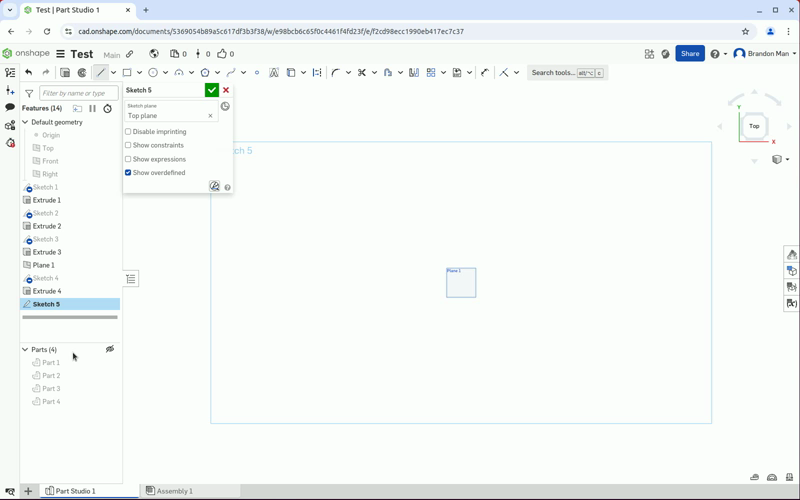
mouse_move(556, 303)
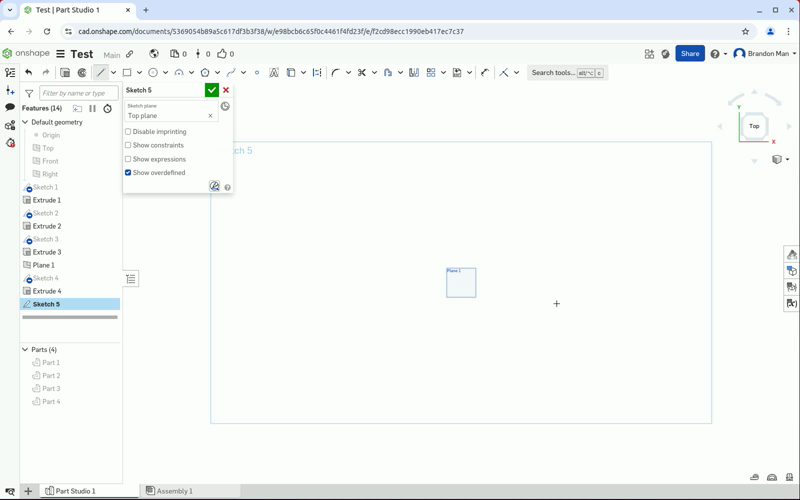
click(556, 303)
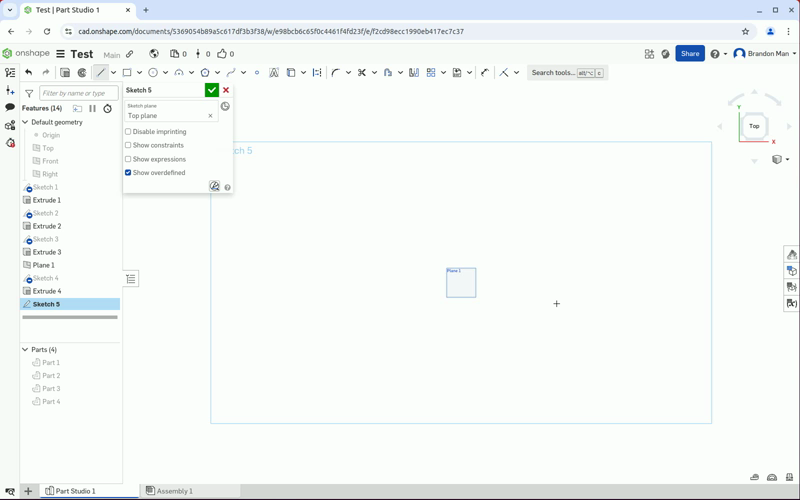
key_up(shift)
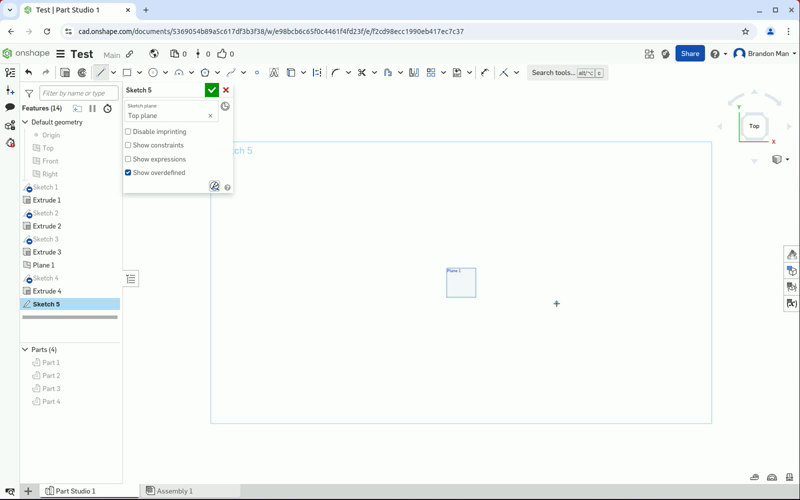
key_down(shift)
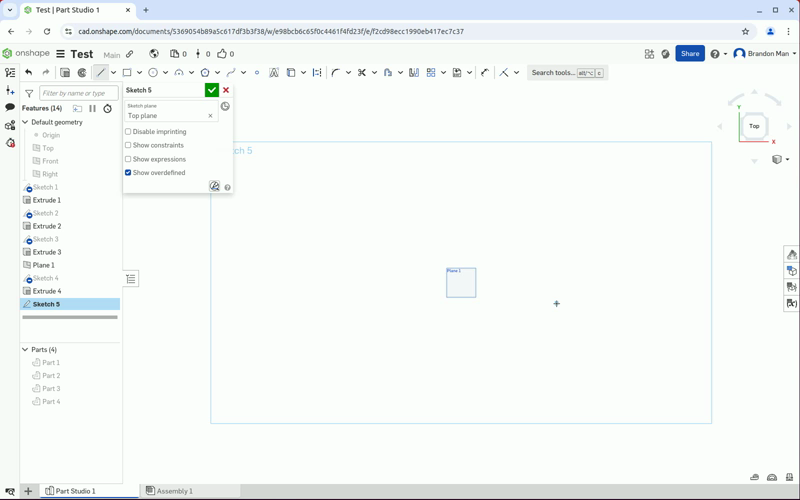
mouse_move(586, 303)
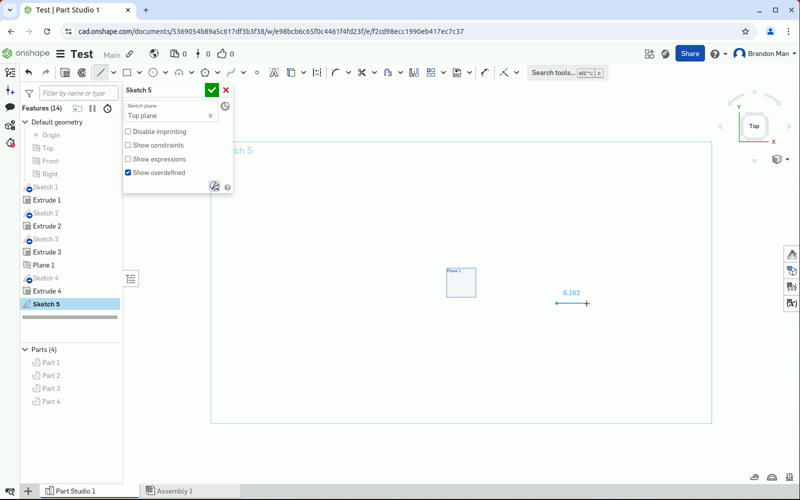
mouse_move(571, 303)
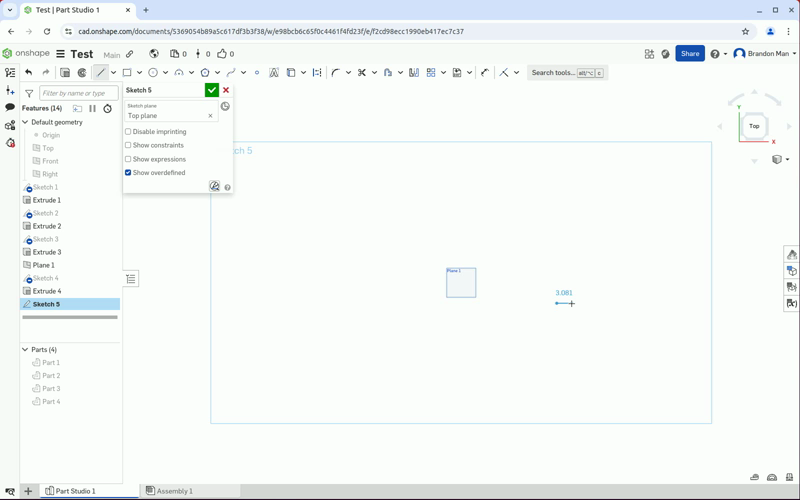
click(571, 303)
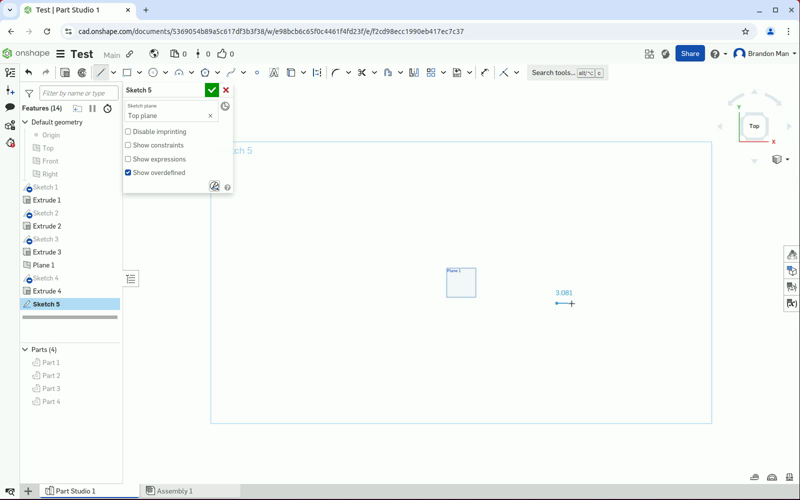
key_up(shift)
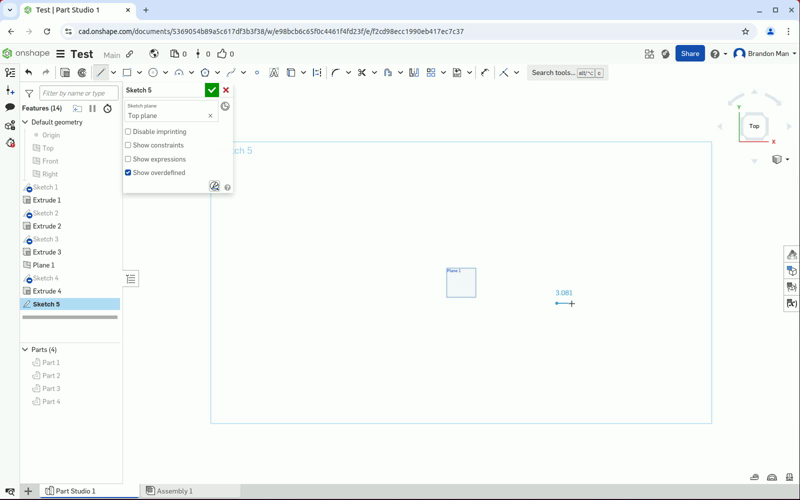
key_down(shift)
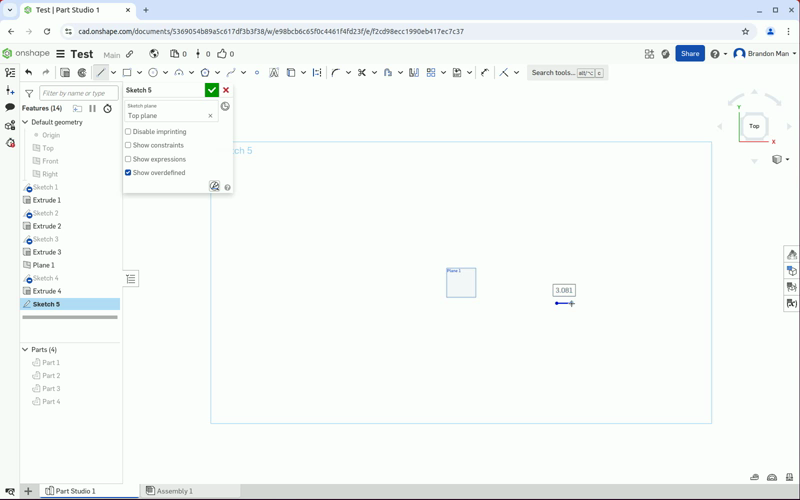
mouse_move(589, 303)
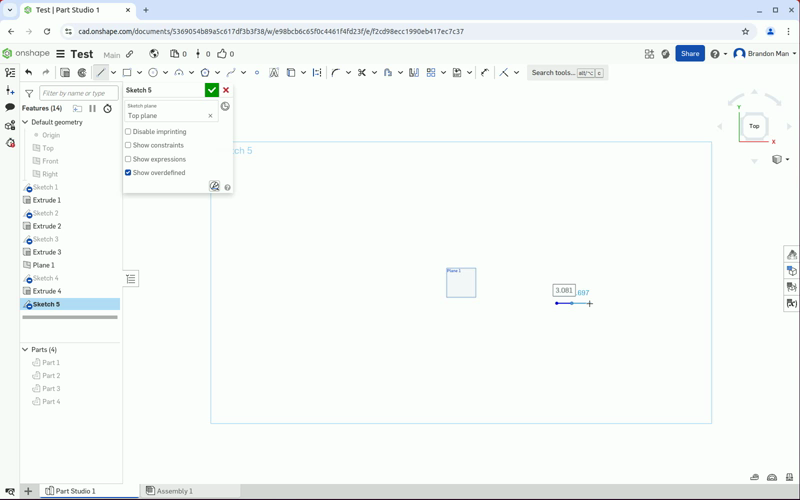
mouse_move(571, 262)
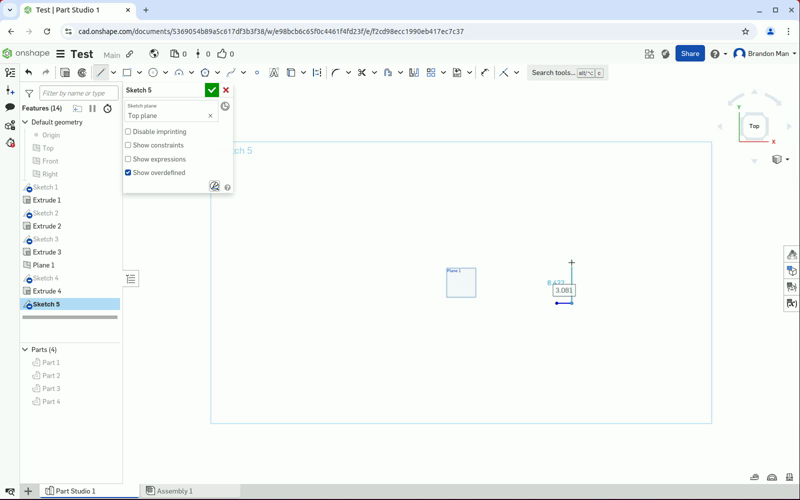
click(571, 262)
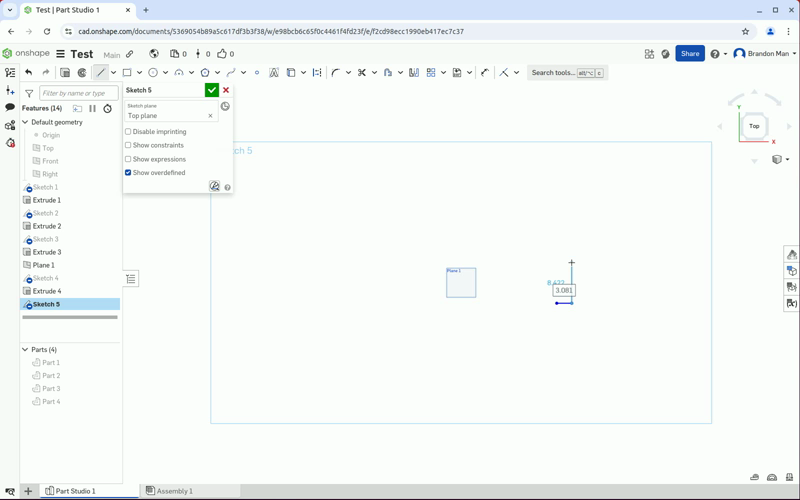
key_up(shift)
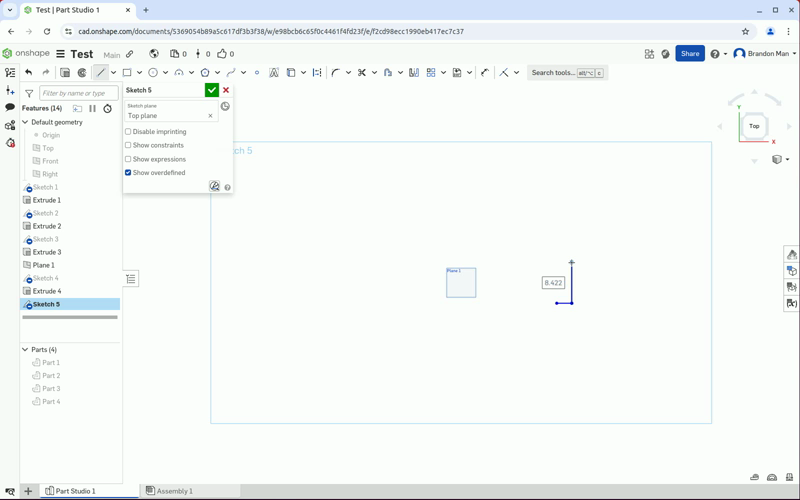
key_down(shift)
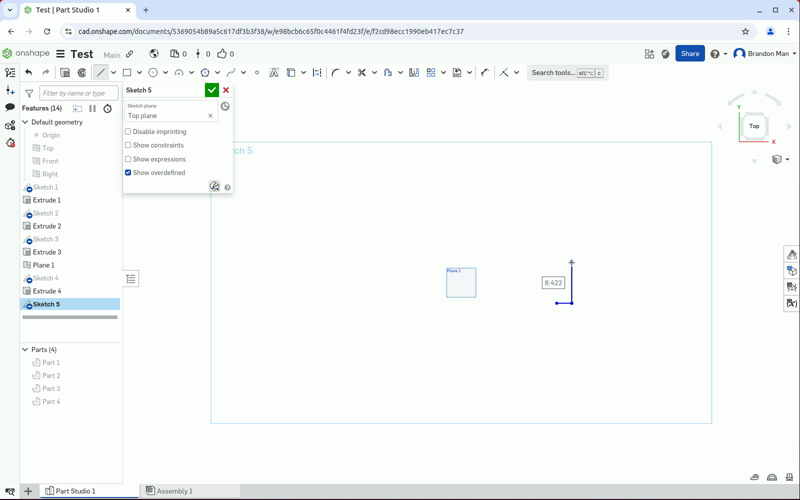
mouse_move(589, 262)
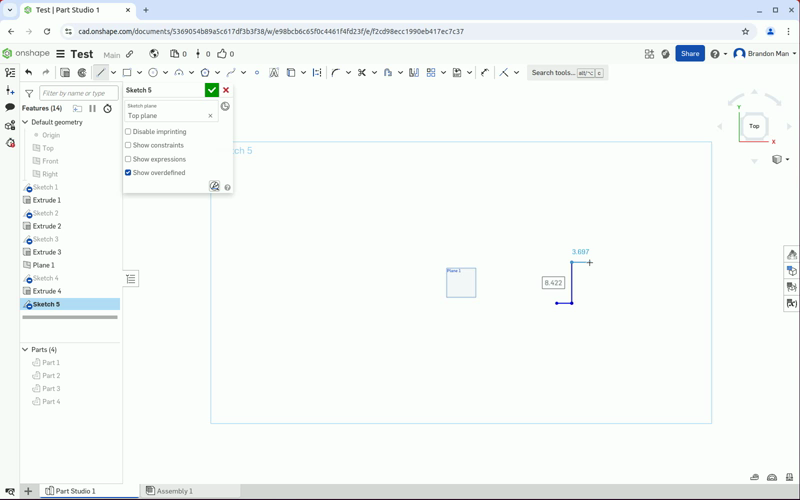
mouse_move(556, 262)
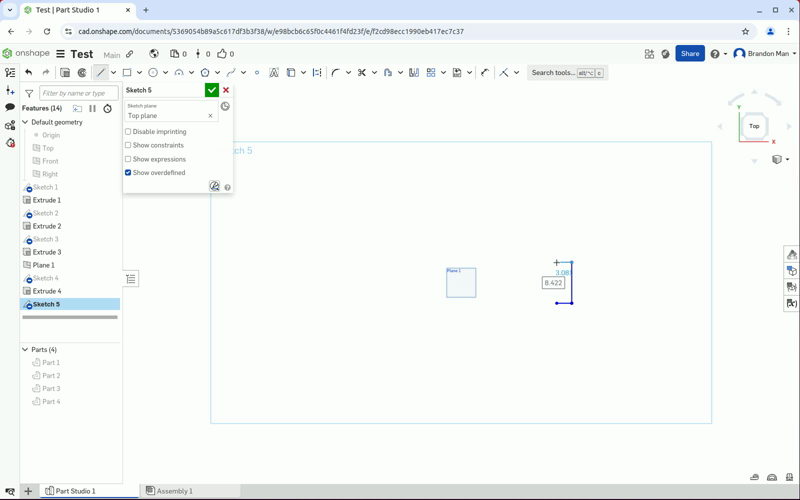
click(556, 262)
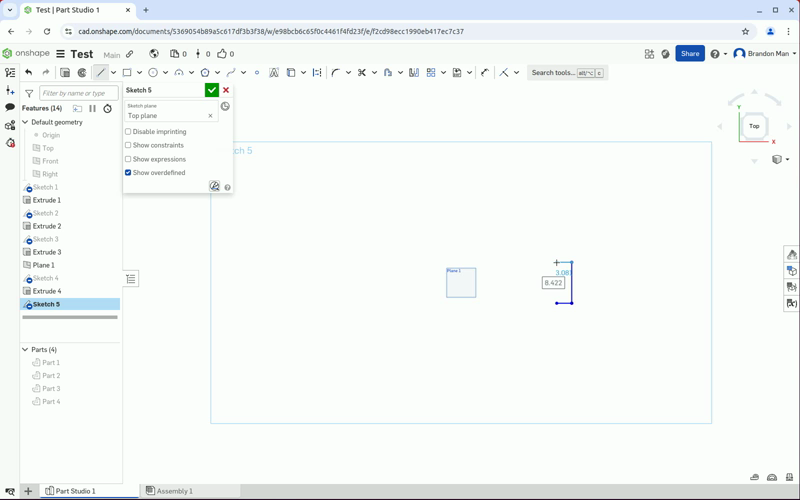
key_up(shift)
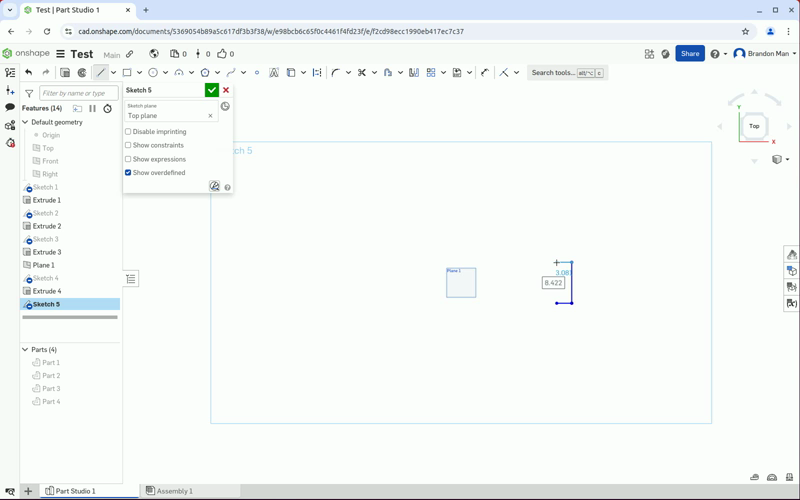
mouse_move(586, 262)
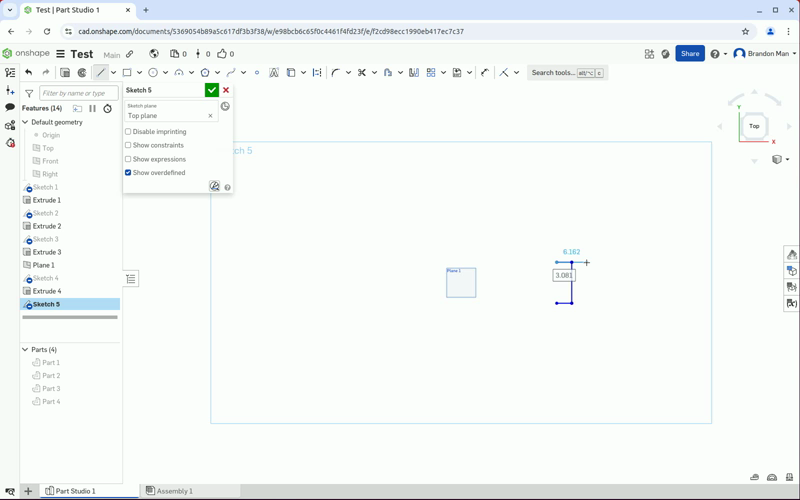
key_down(shift)
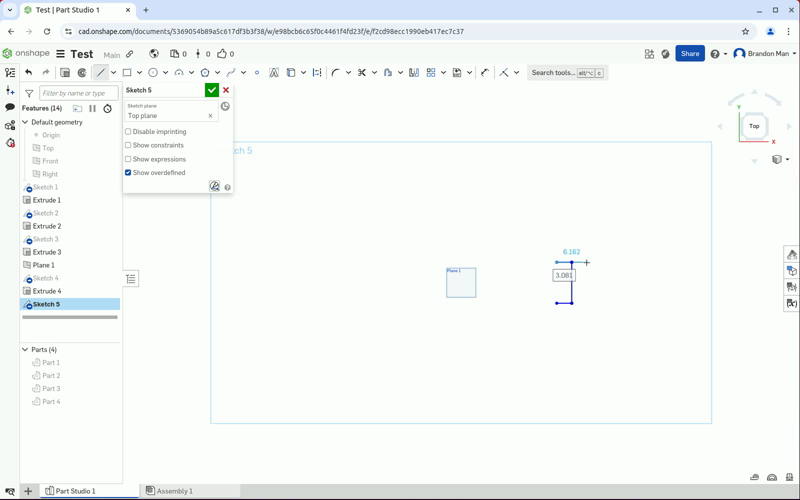
mouse_move(556, 303)
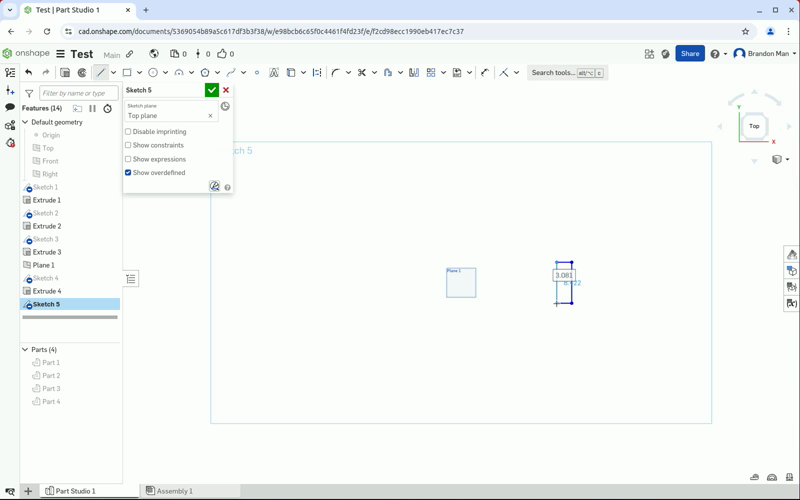
key_up(shift)
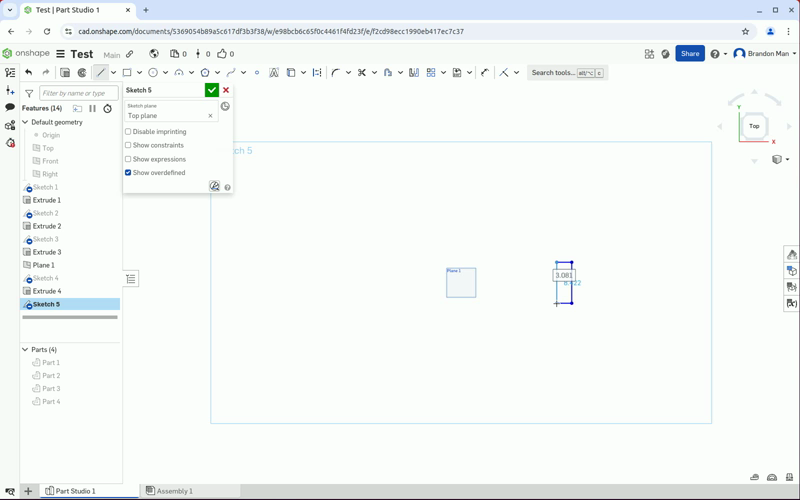
click(556, 303)
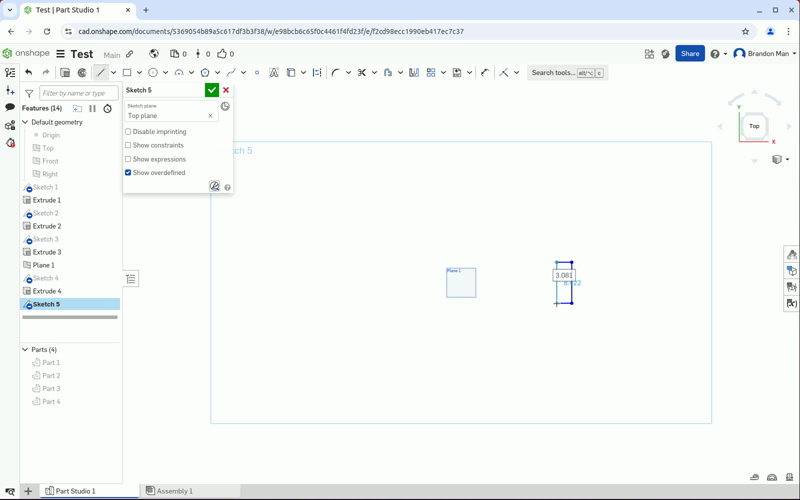
key(esc)
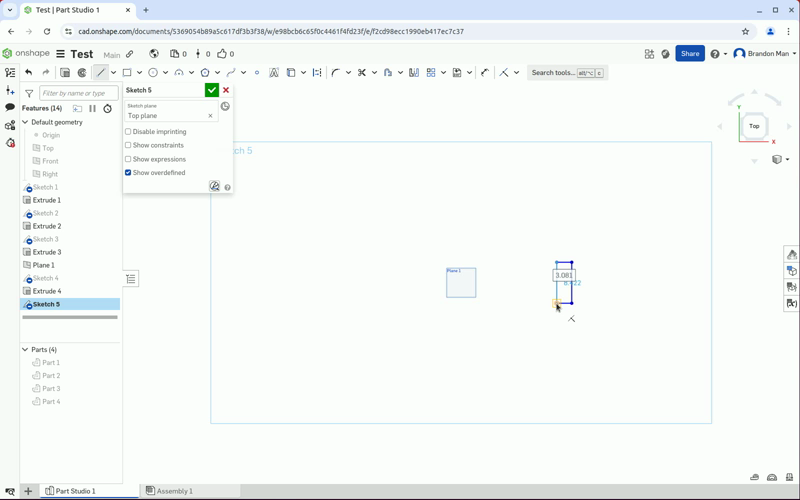
mouse_move(570, 275)
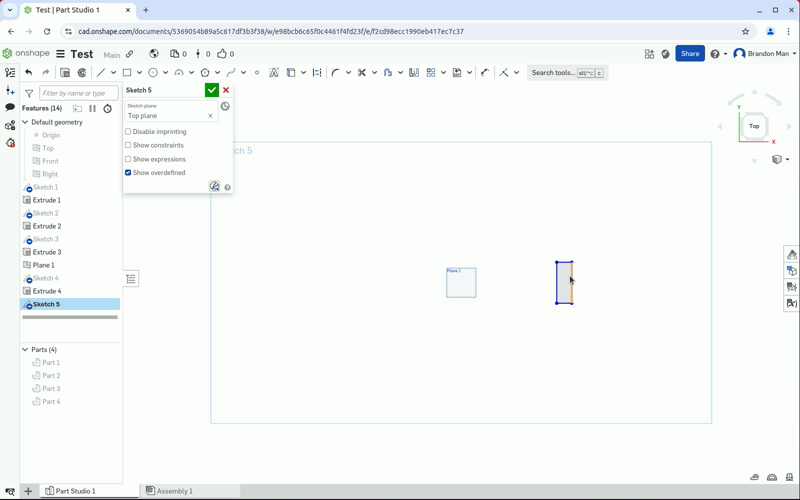
scroll(6)
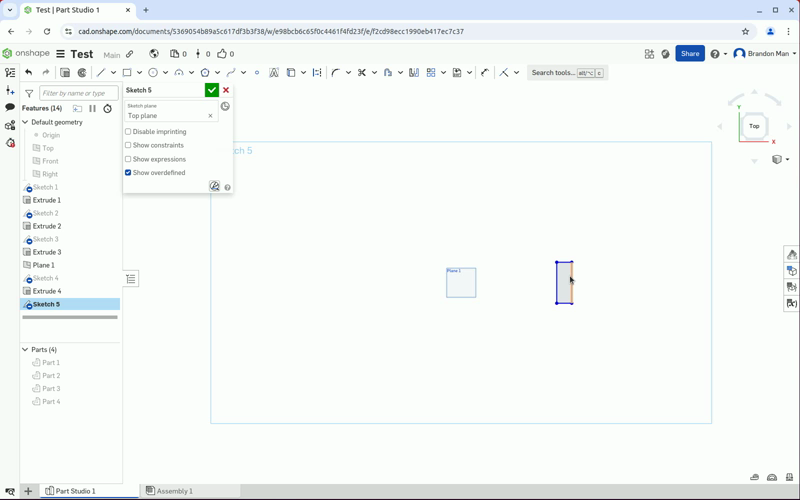
scroll(6)
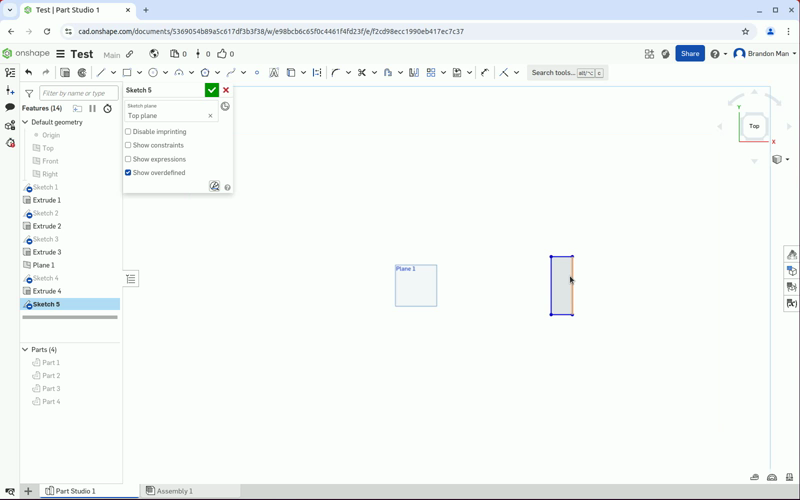
scroll(6)
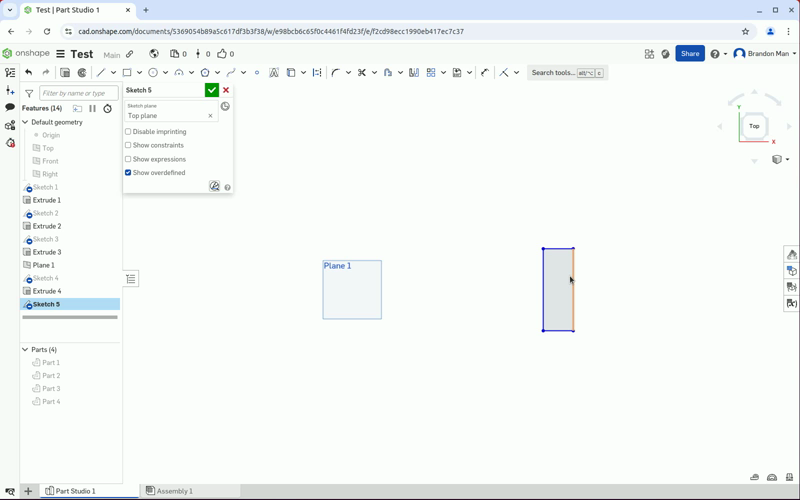
scroll(6)
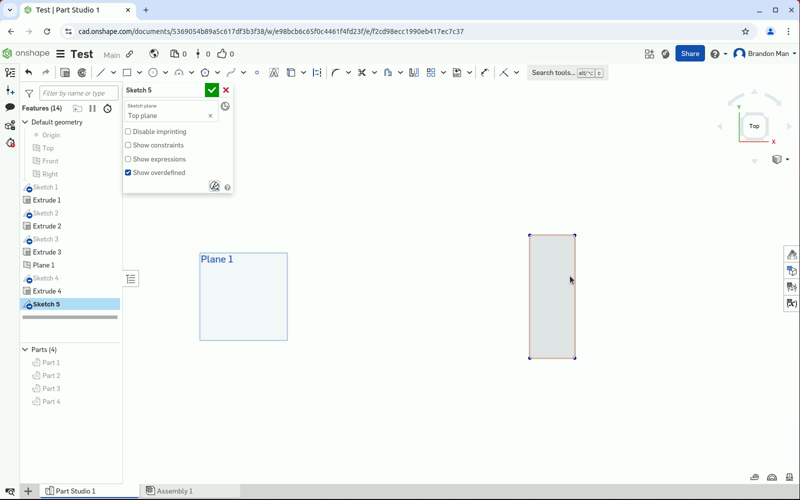
scroll(6)
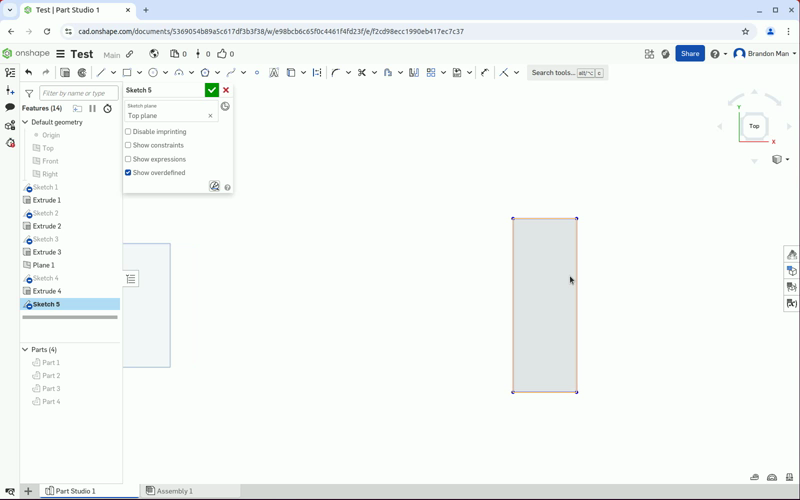
scroll(6)
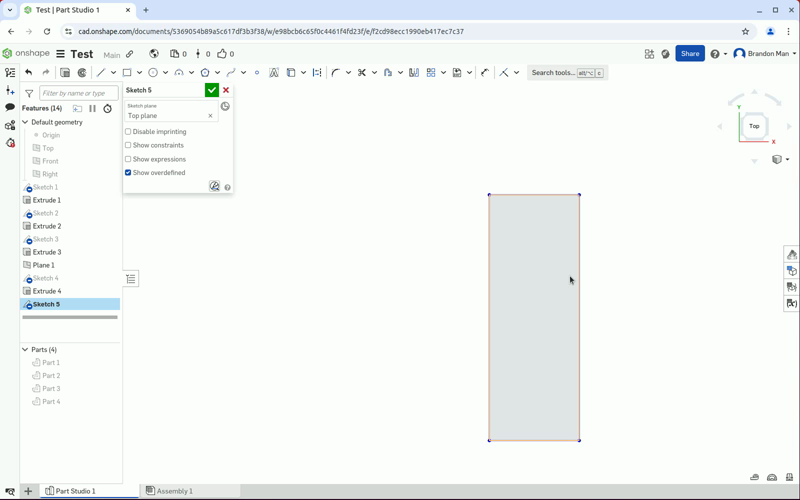
scroll(6)
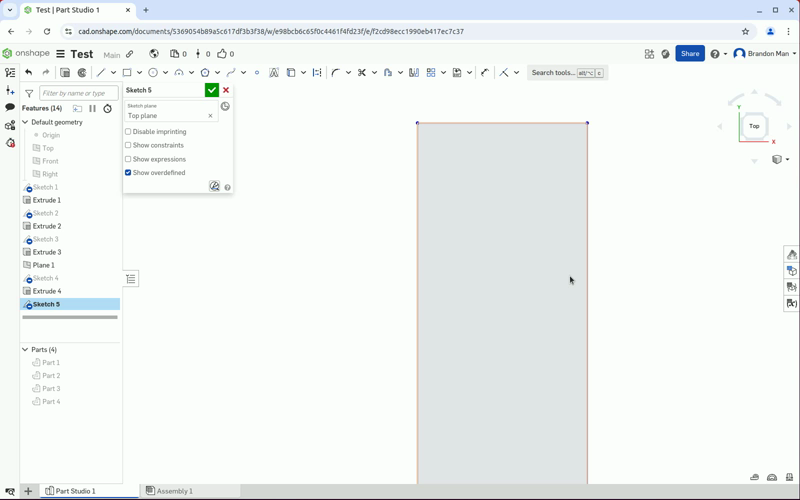
click(570, 275)
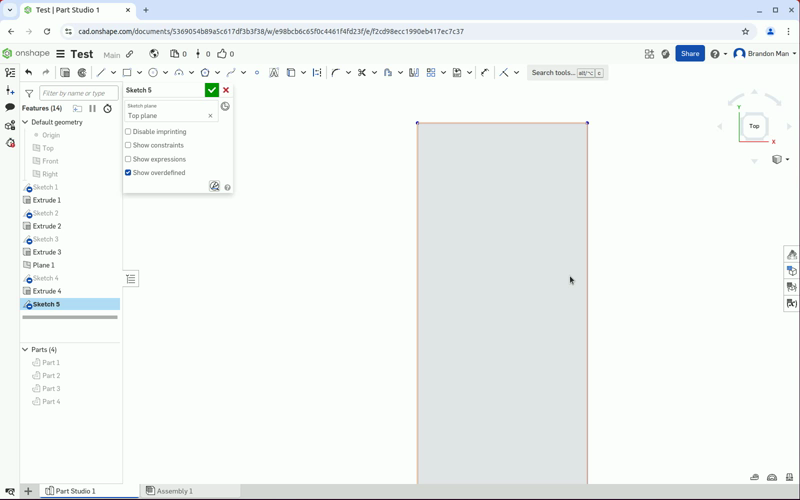
scroll(-6)
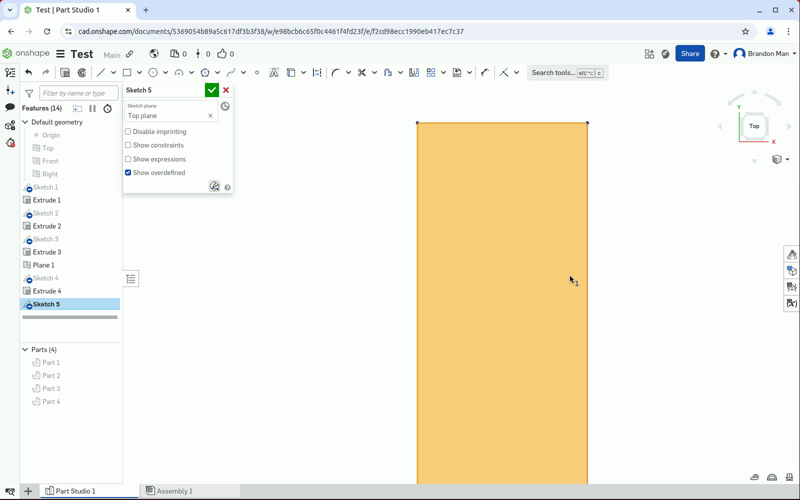
scroll(-6)
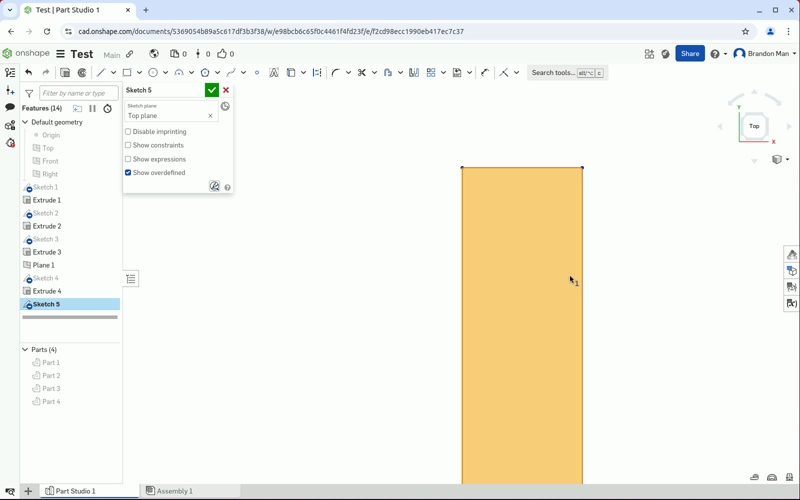
scroll(-6)
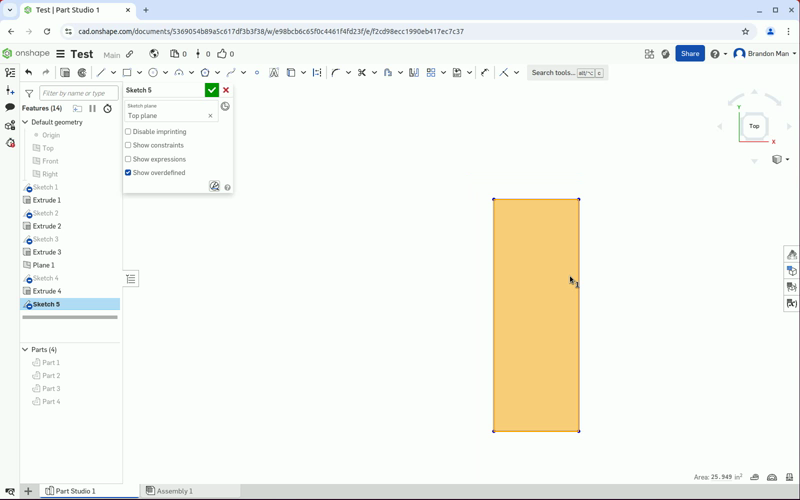
scroll(-6)
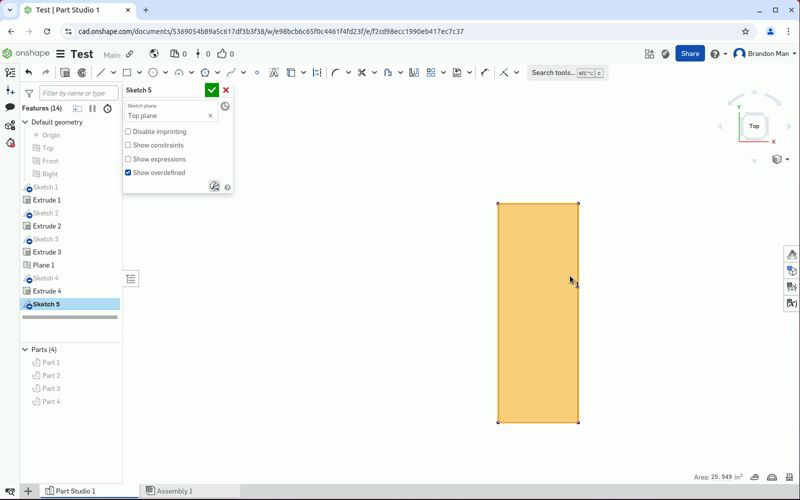
scroll(-6)
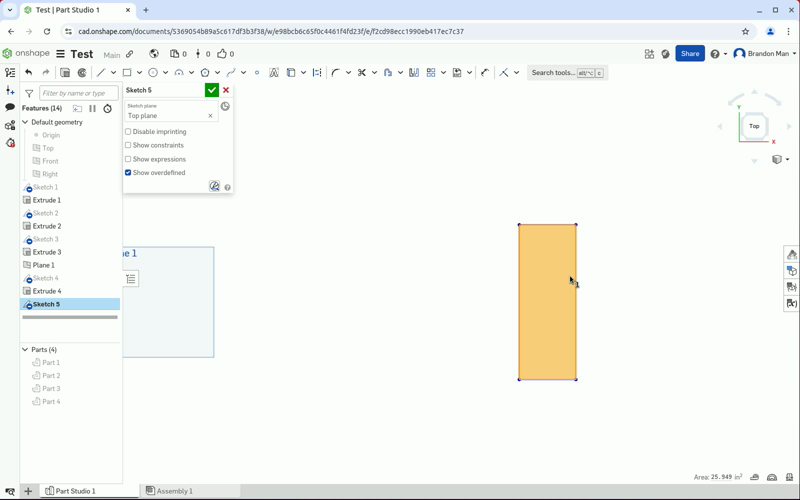
scroll(-6)
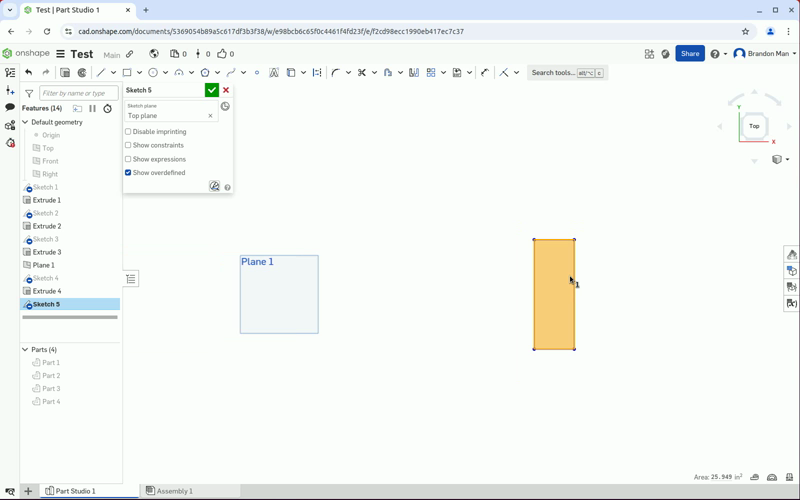
scroll(-6)
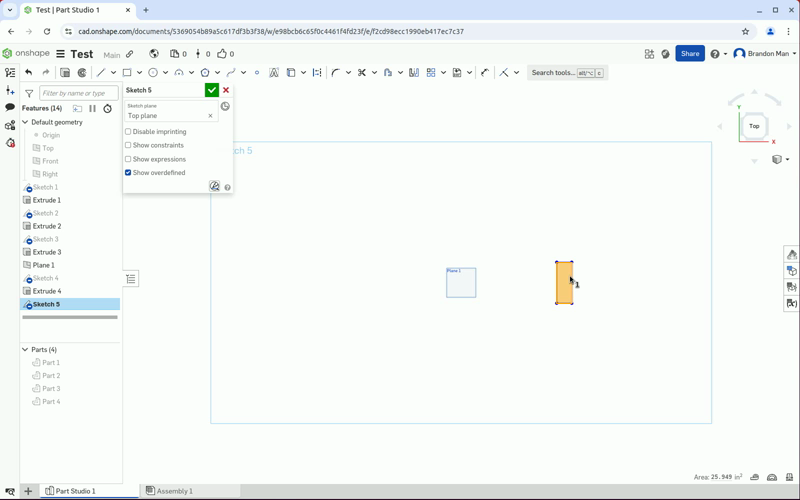
mouse_move(73, 352)
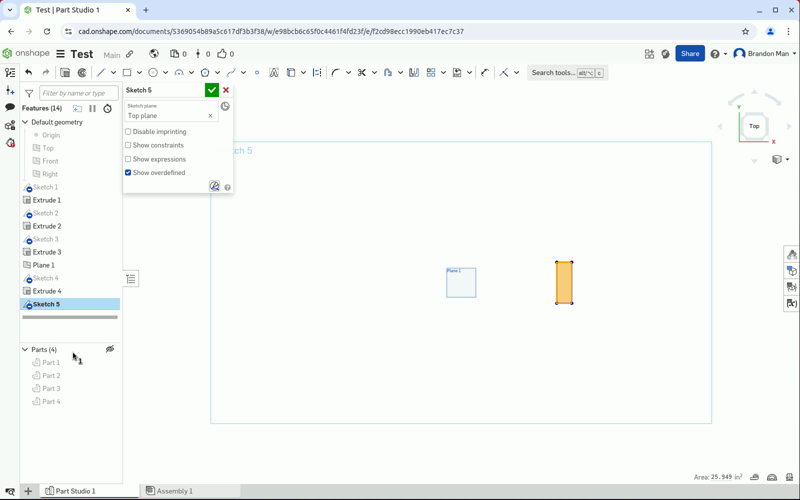
key(shift+y)
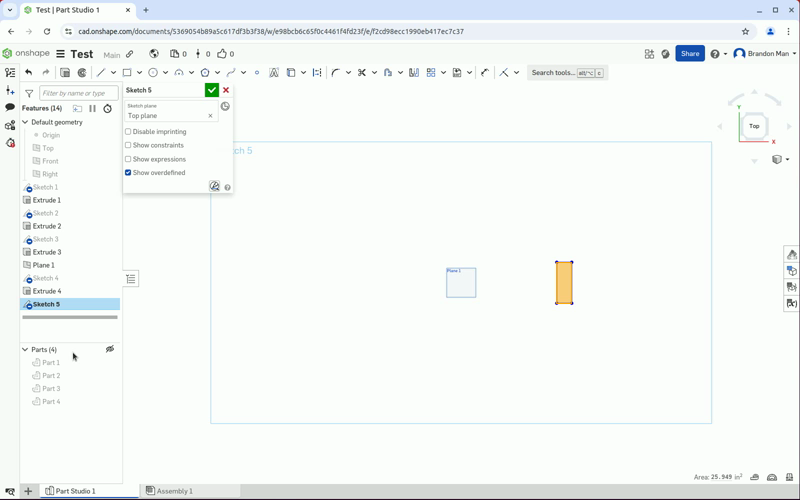
key(shift+e)
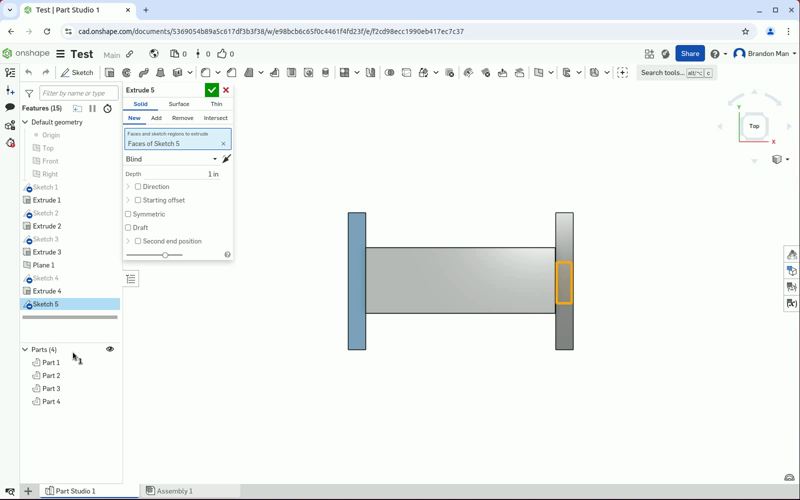
mouse_move(143, 106)
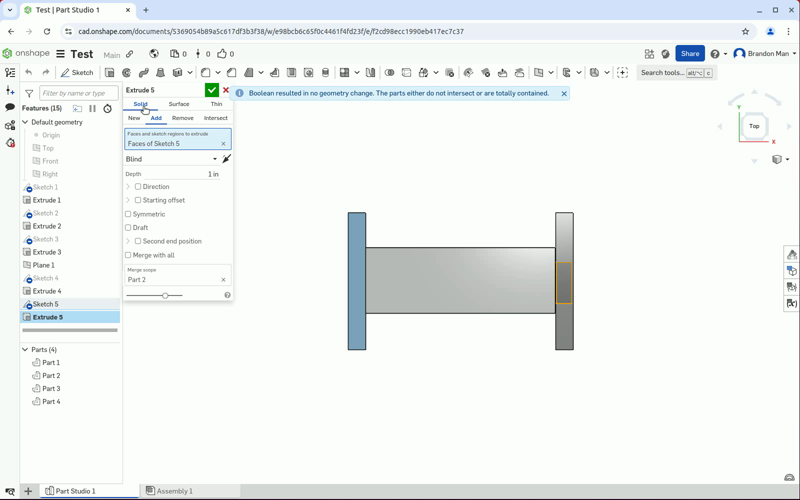
click(143, 106)
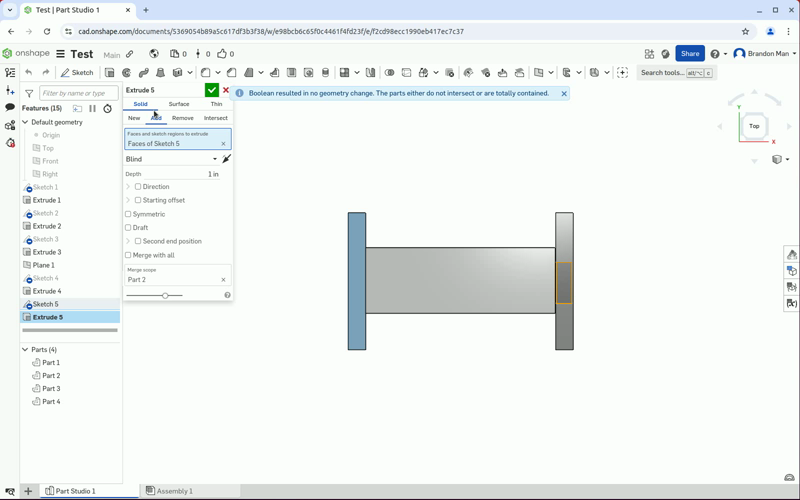
mouse_move(186, 120)
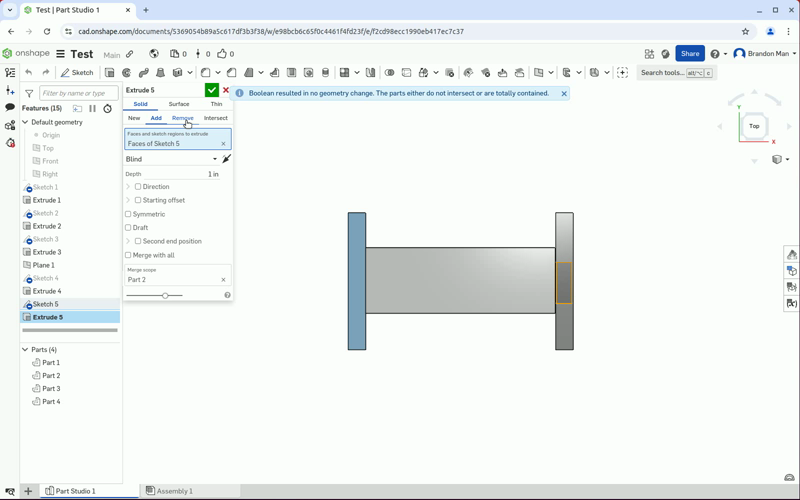
click(186, 120)
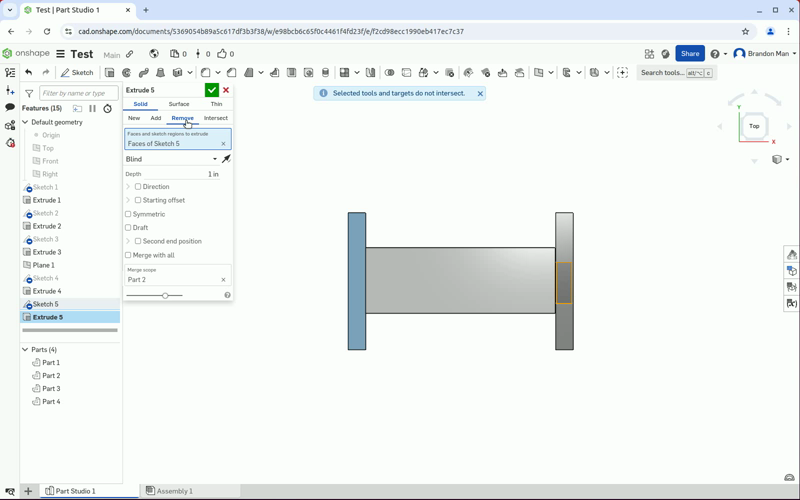
key(tab, 4)
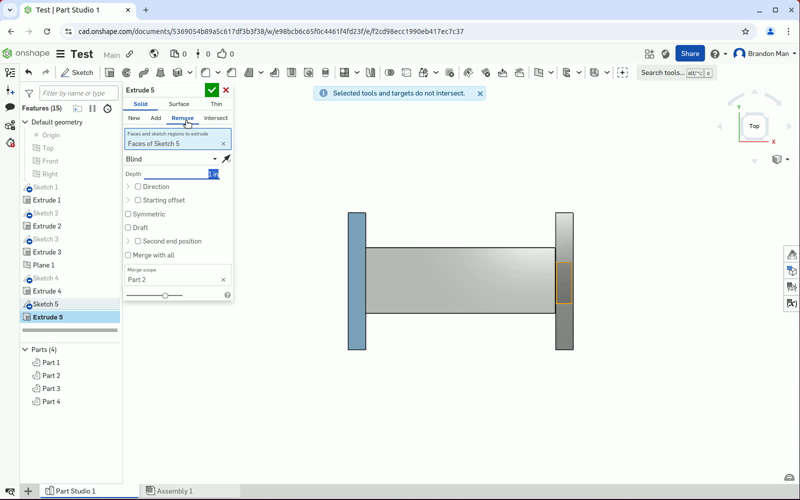
text(-12.758)
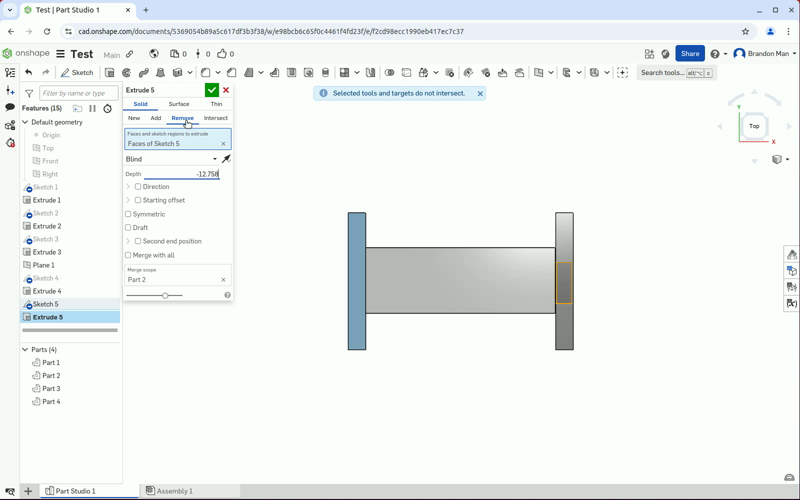
key(tab, 6)
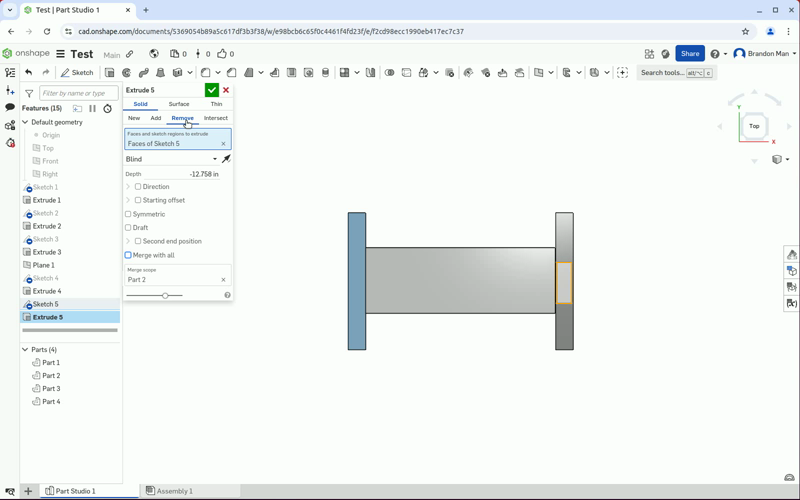
key(space)
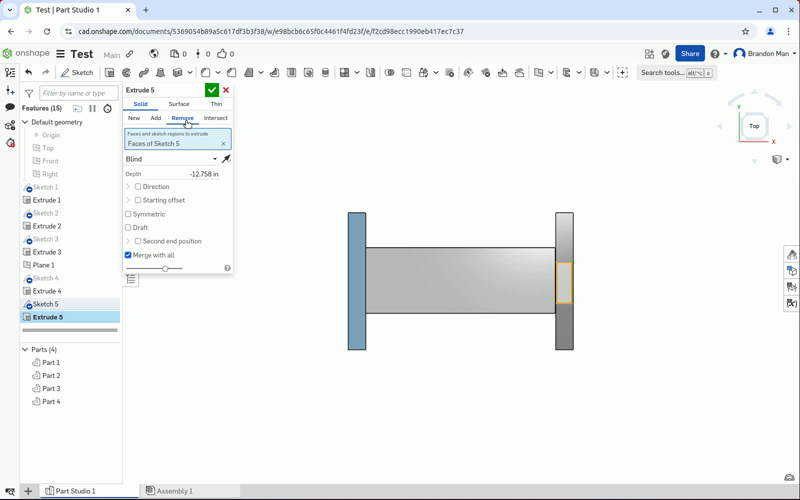
key(enter)
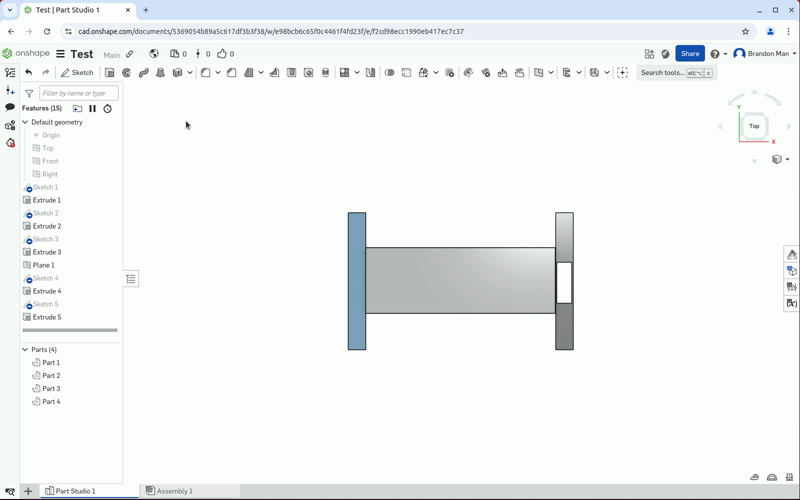
key(shift+h)
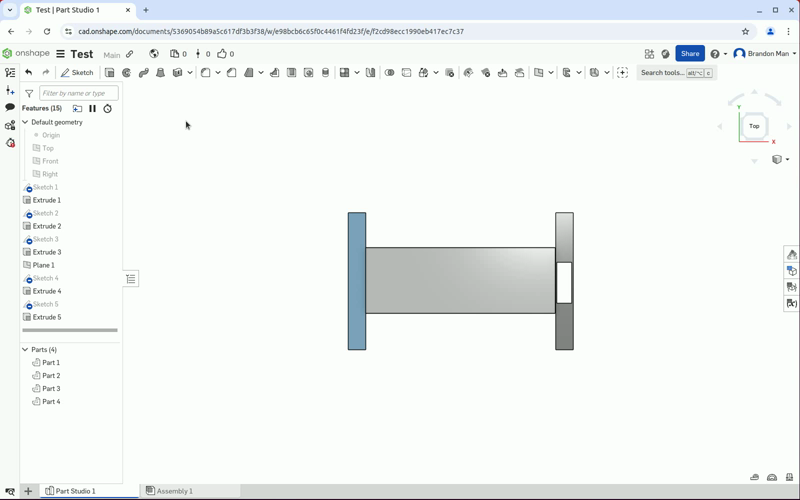
key(shift+h)
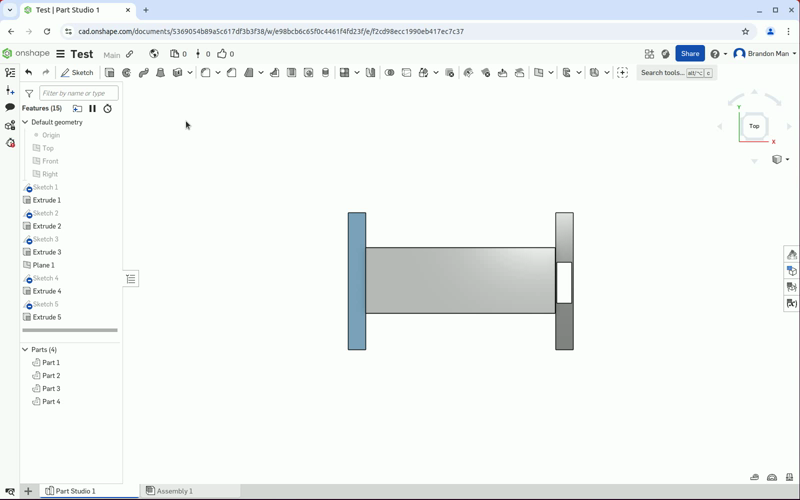
mouse_move(73, 189)
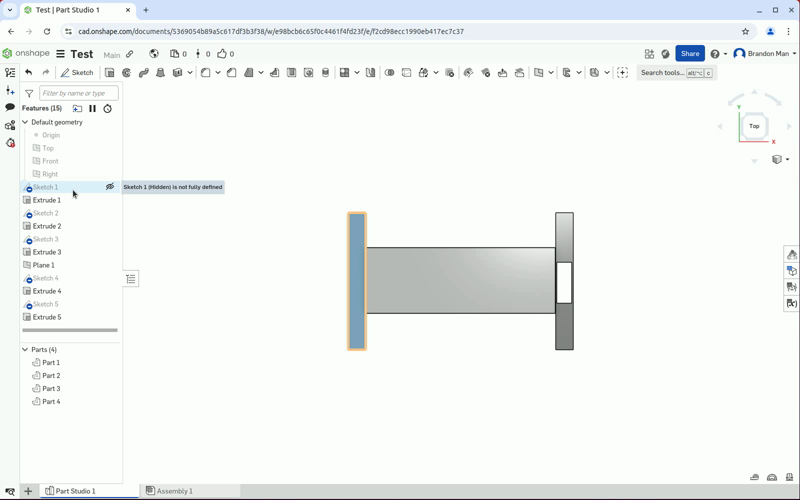
click(73, 189)
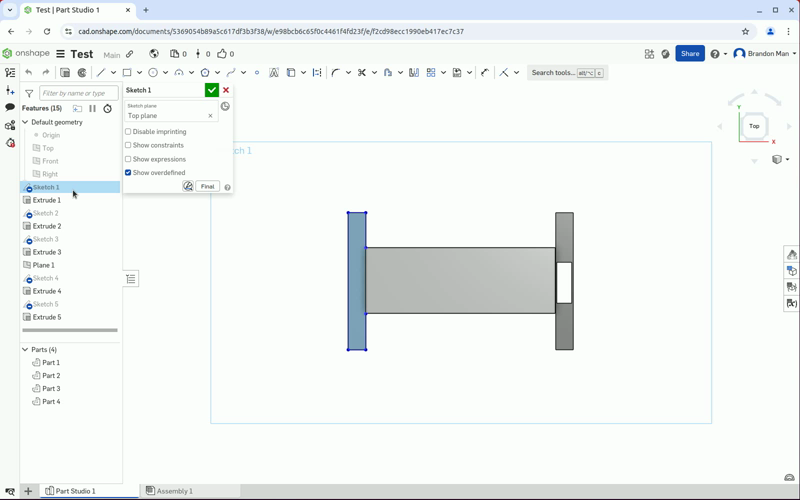
mouse_move(229, 92)
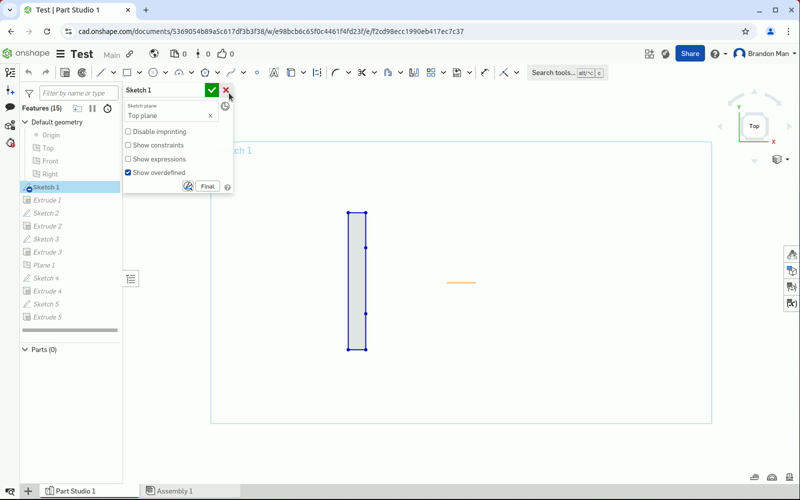
click(229, 92)
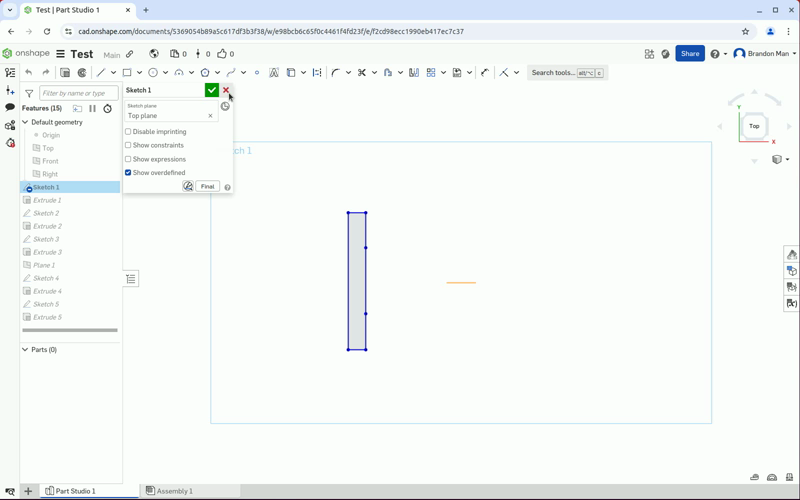
key(shift+s)
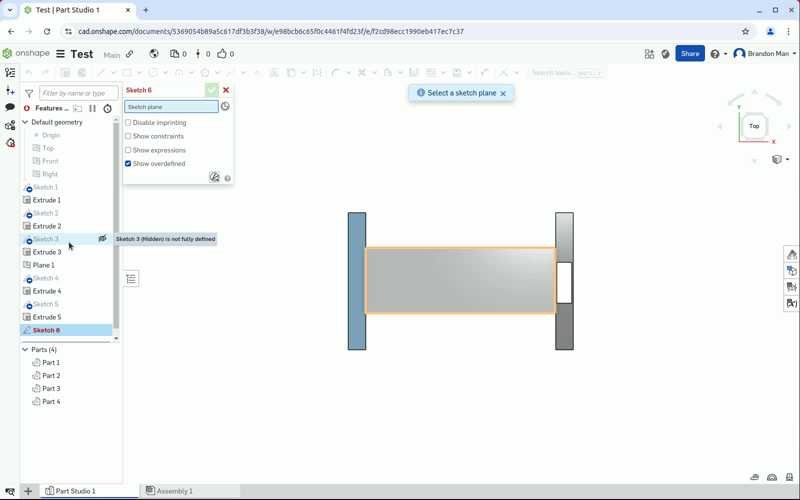
scroll(3)
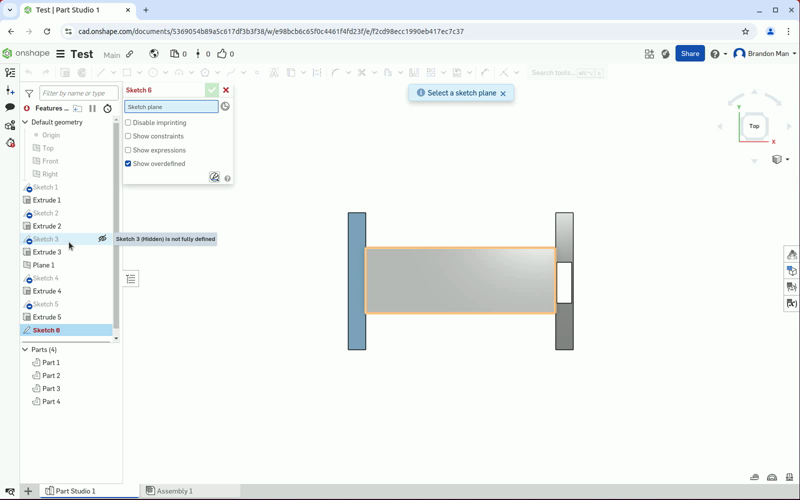
mouse_move(69, 150)
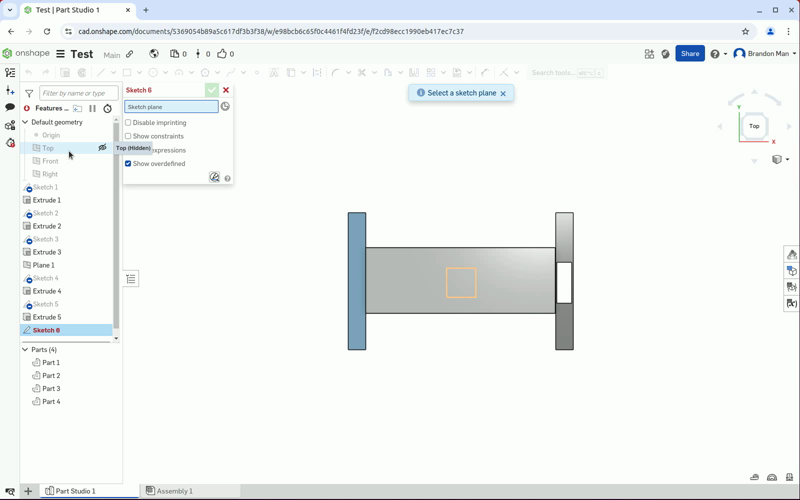
click(69, 150)
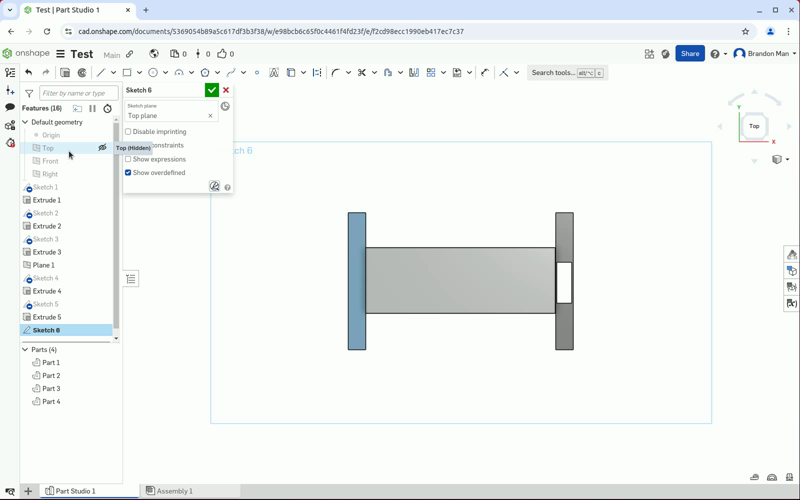
mouse_move(73, 352)
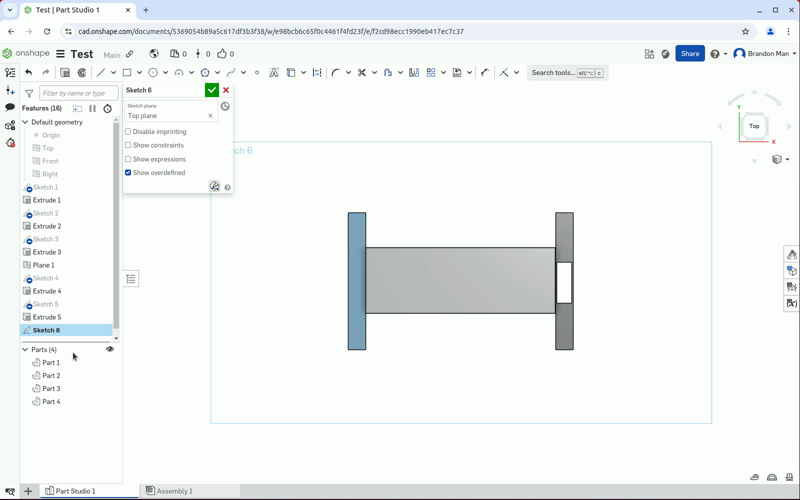
key(y)
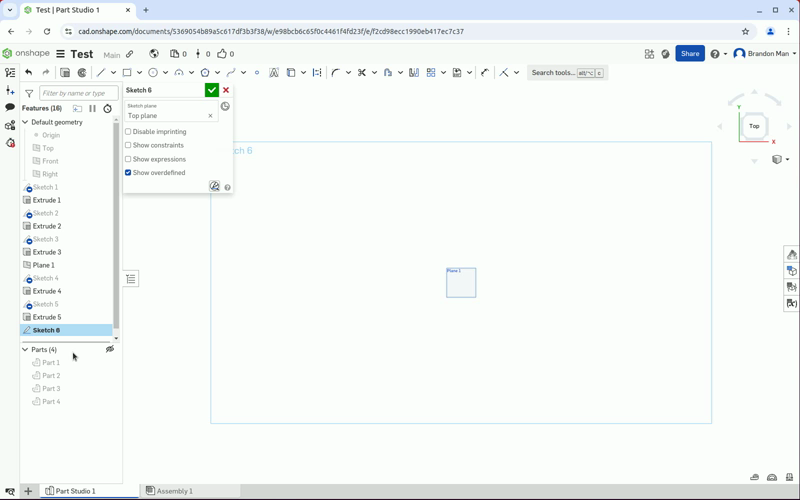
key(l)
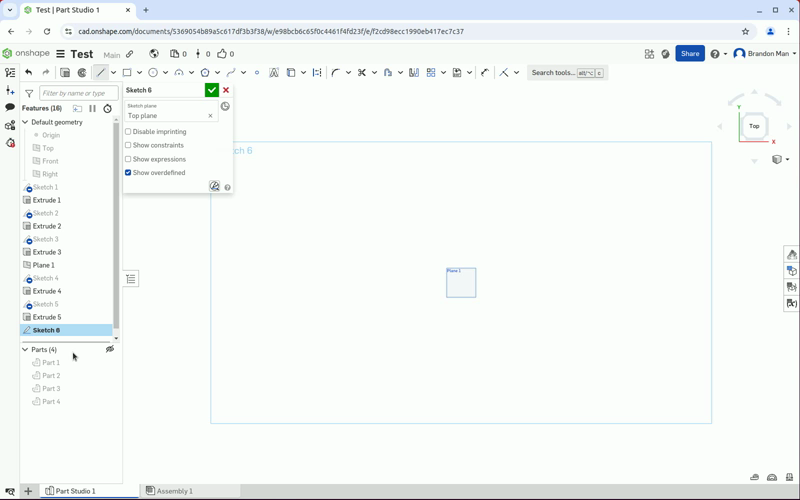
key_down(shift)
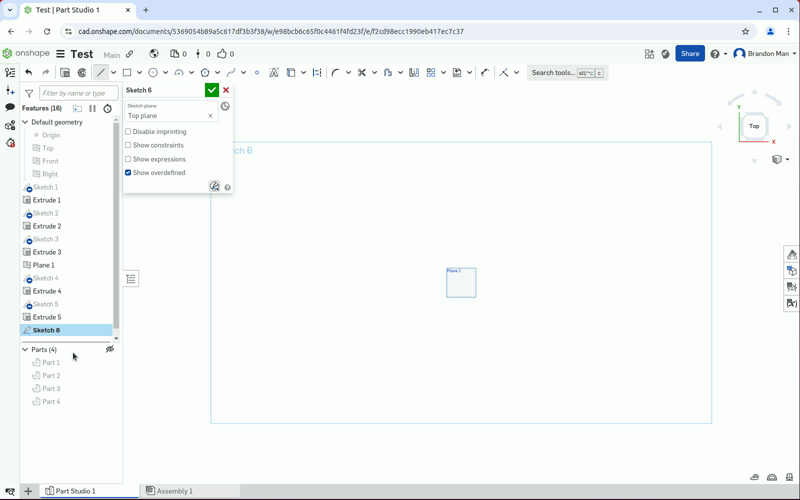
mouse_move(349, 303)
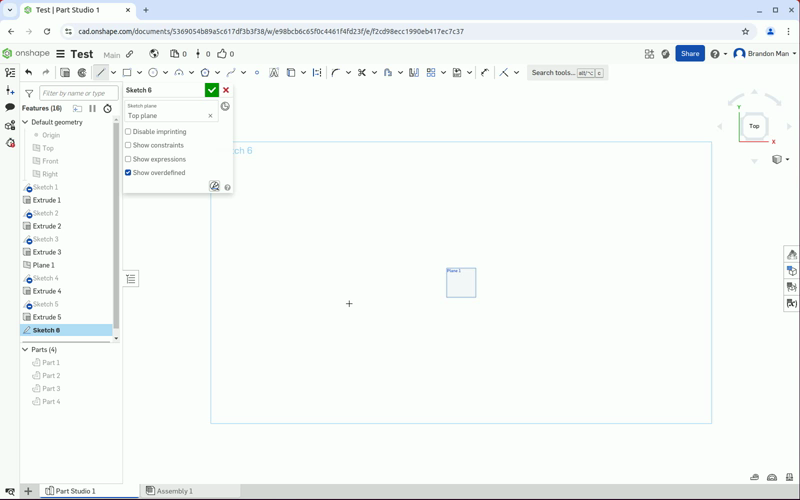
click(349, 303)
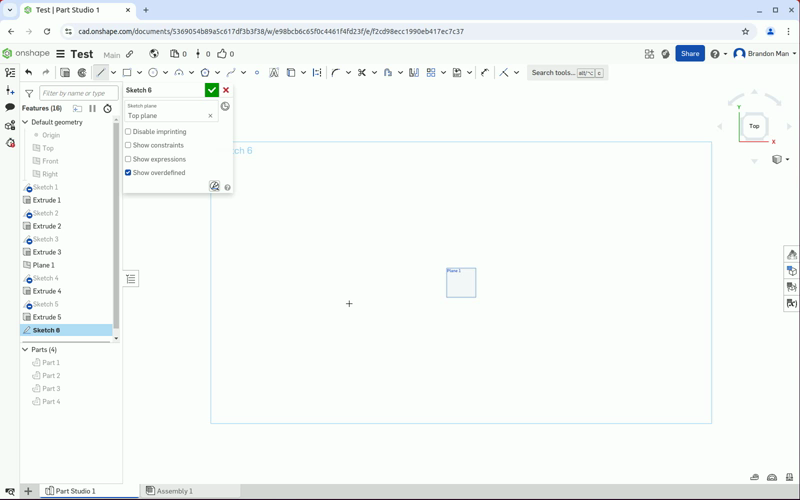
key_up(shift)
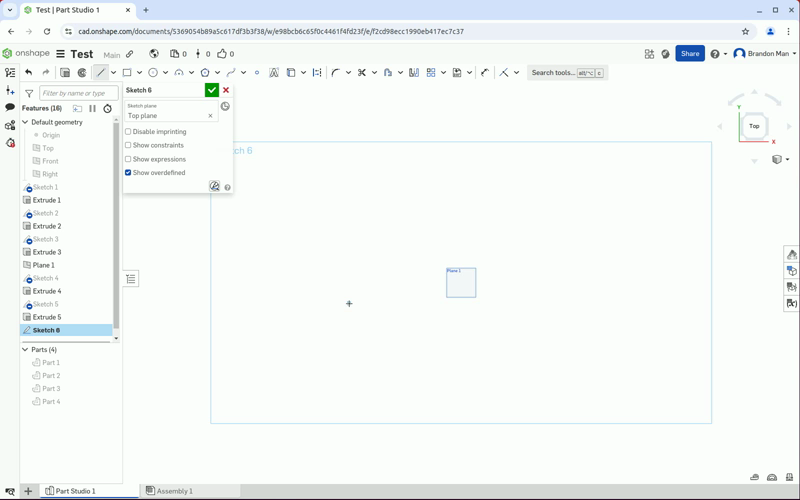
key_down(shift)
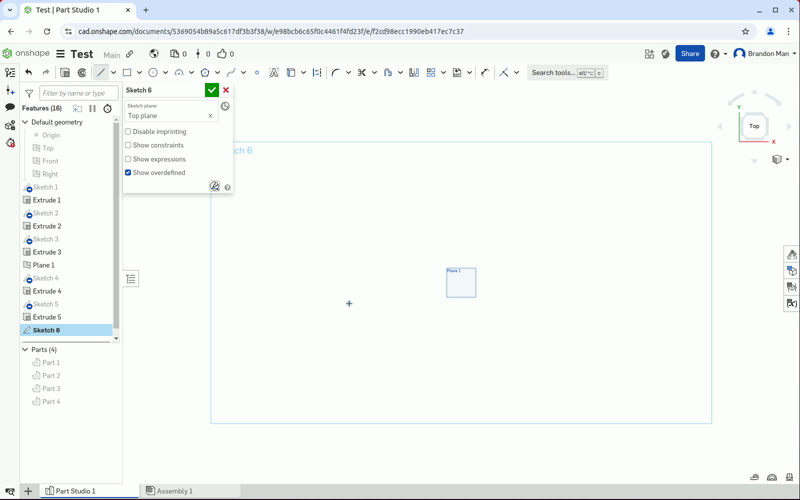
mouse_move(379, 303)
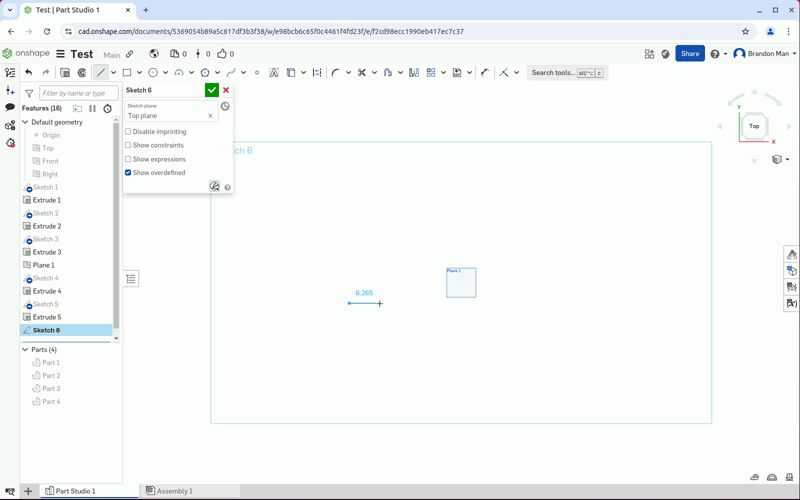
mouse_move(364, 303)
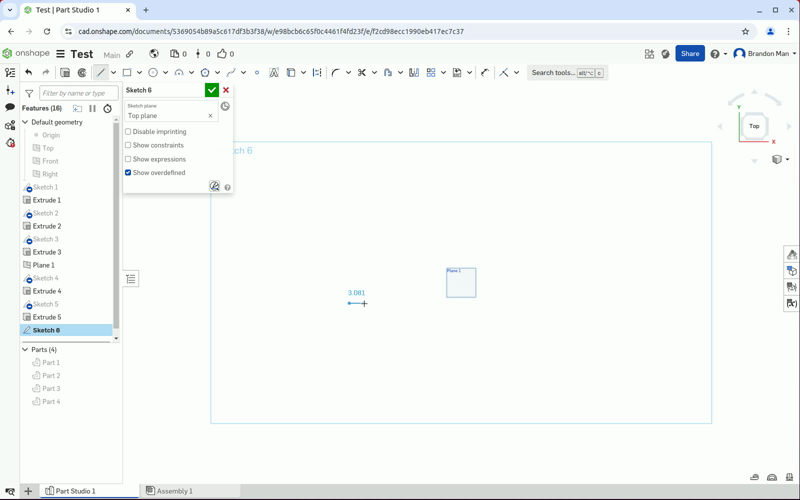
click(364, 303)
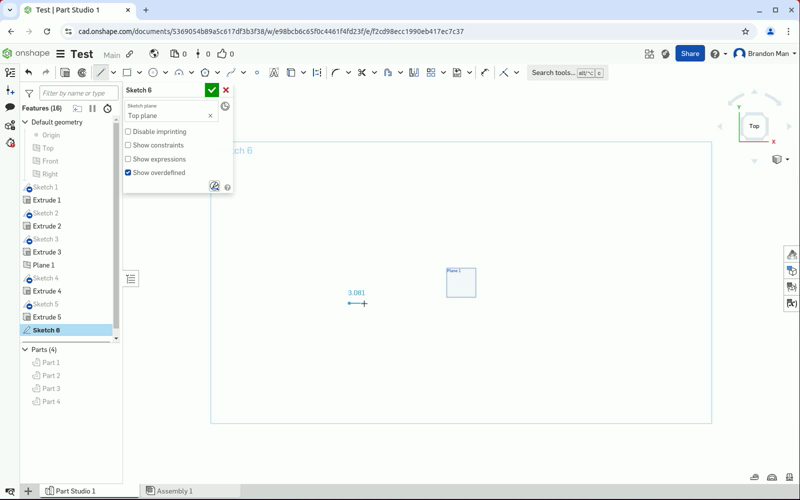
key_up(shift)
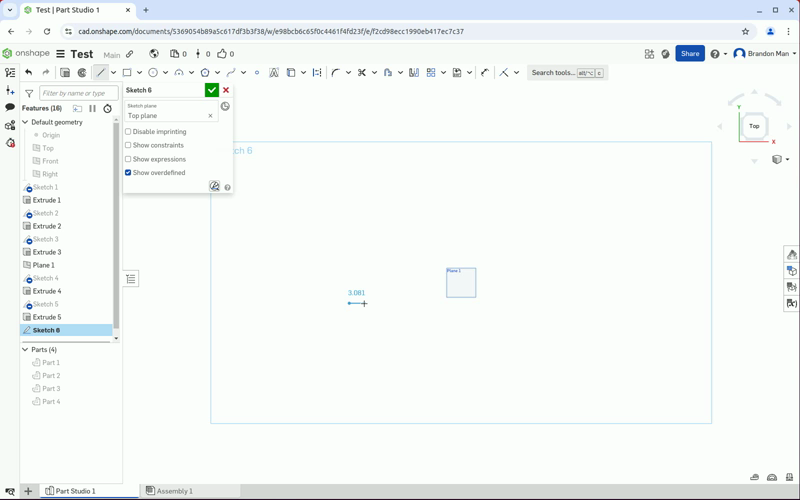
key_down(shift)
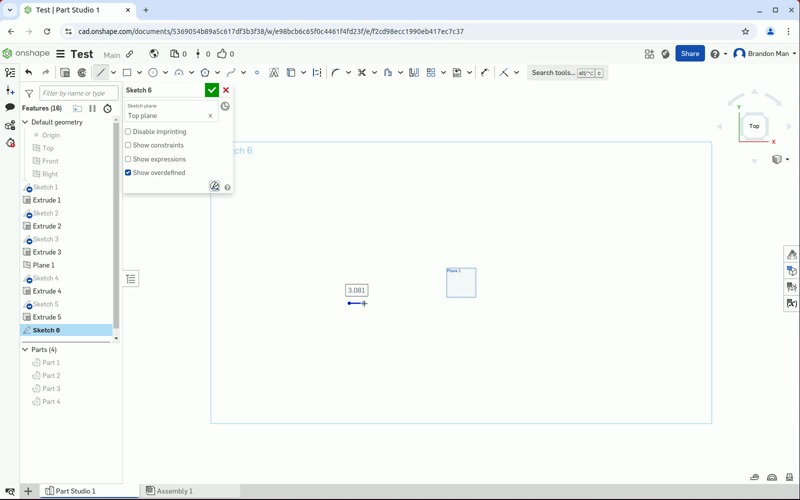
mouse_move(394, 303)
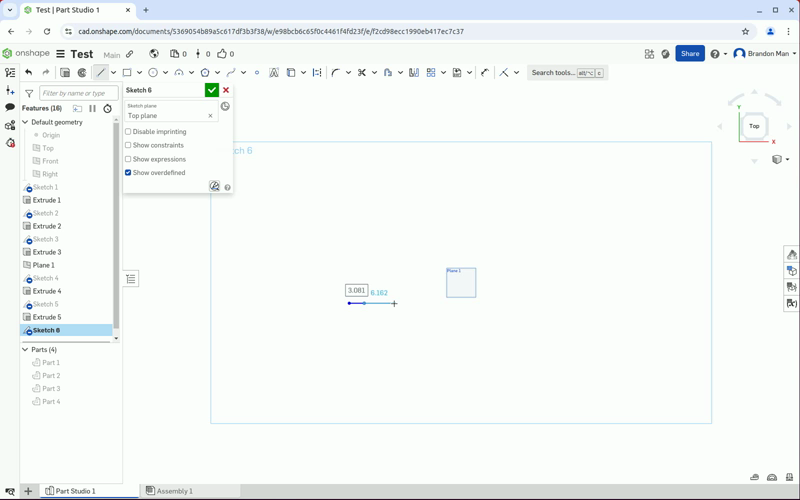
mouse_move(364, 262)
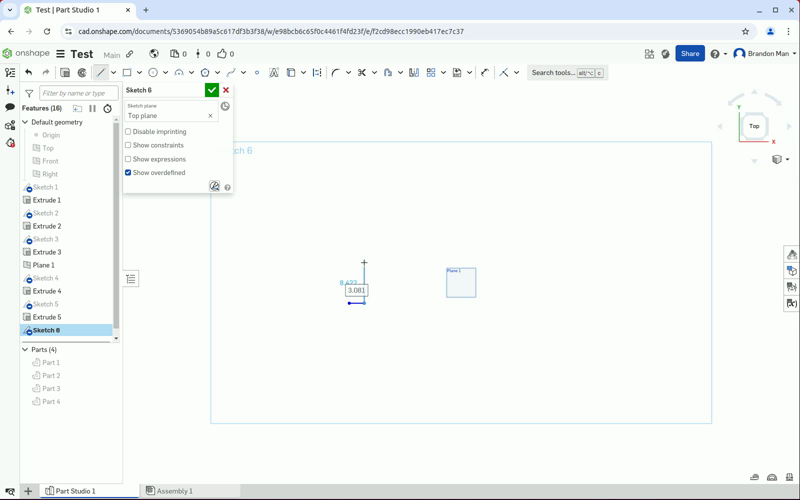
click(364, 262)
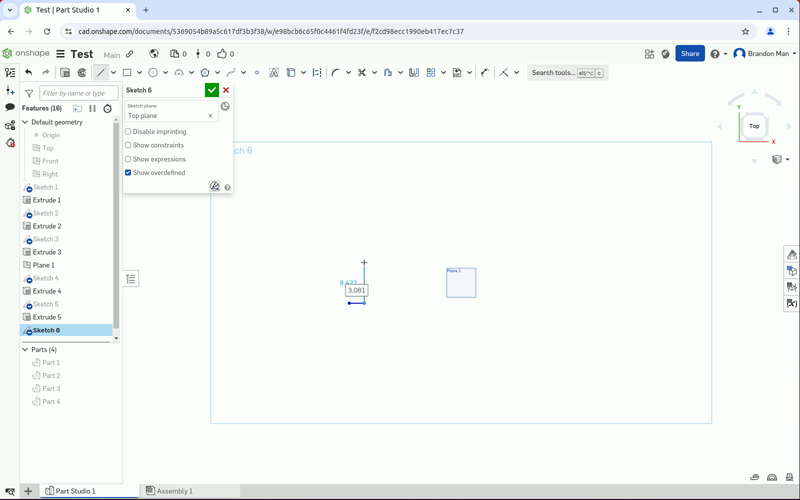
key_up(shift)
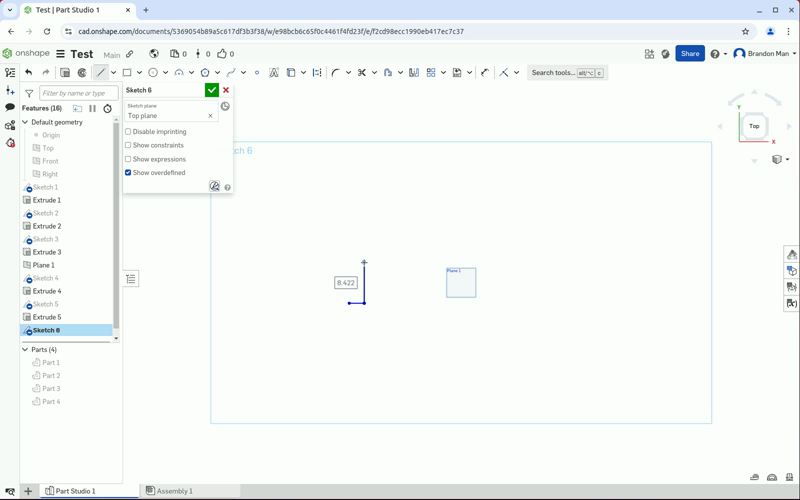
key_down(shift)
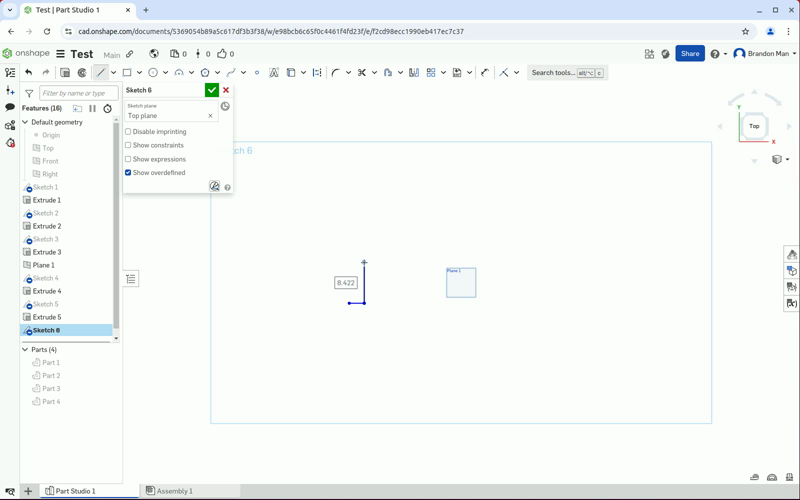
mouse_move(394, 262)
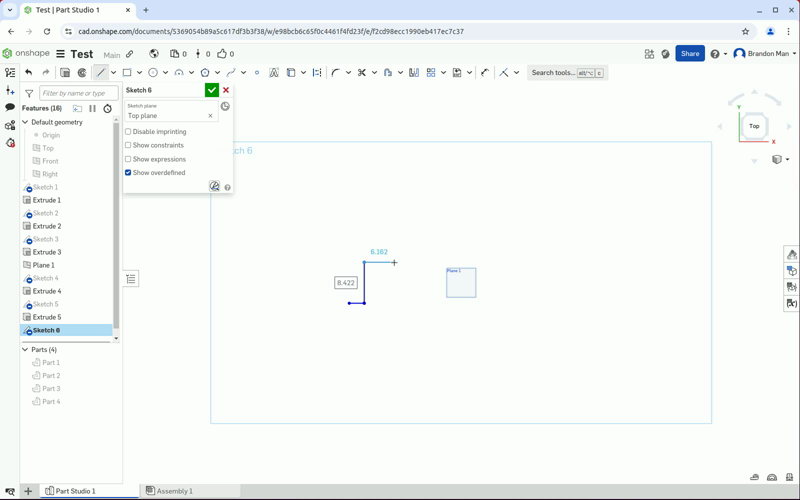
mouse_move(349, 262)
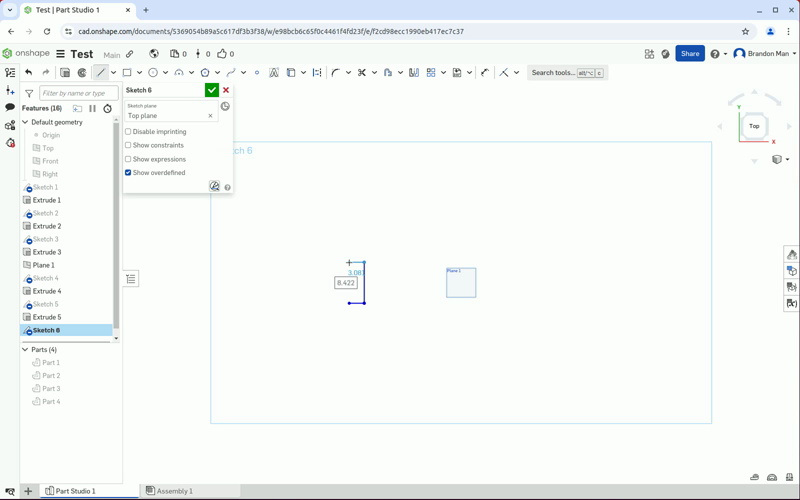
click(349, 262)
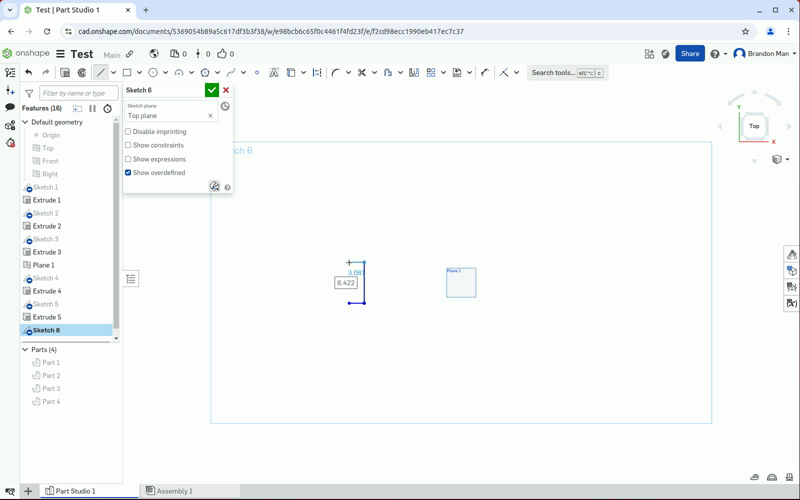
key_up(shift)
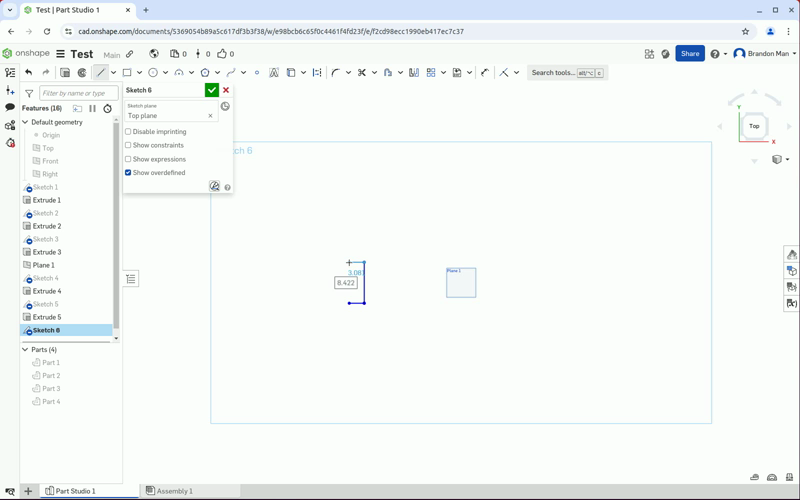
mouse_move(379, 262)
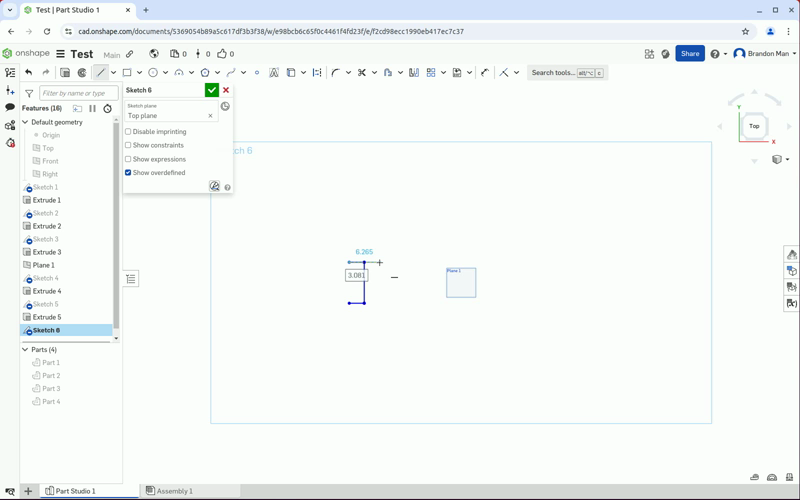
key_down(shift)
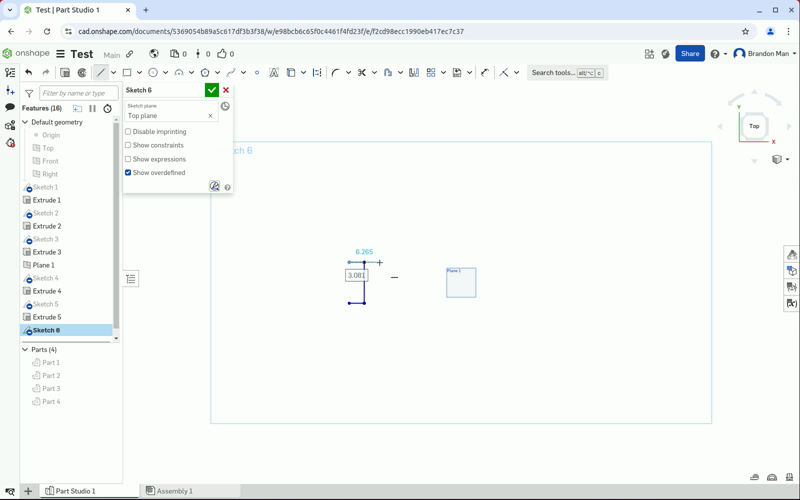
mouse_move(349, 303)
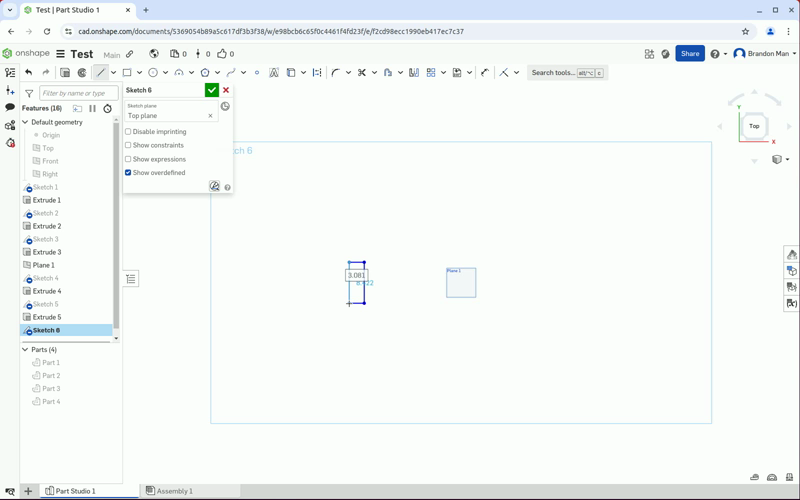
key_up(shift)
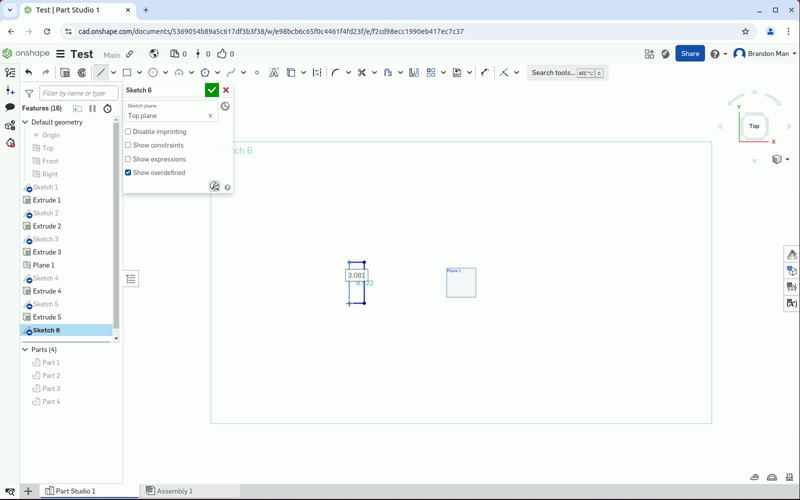
click(349, 303)
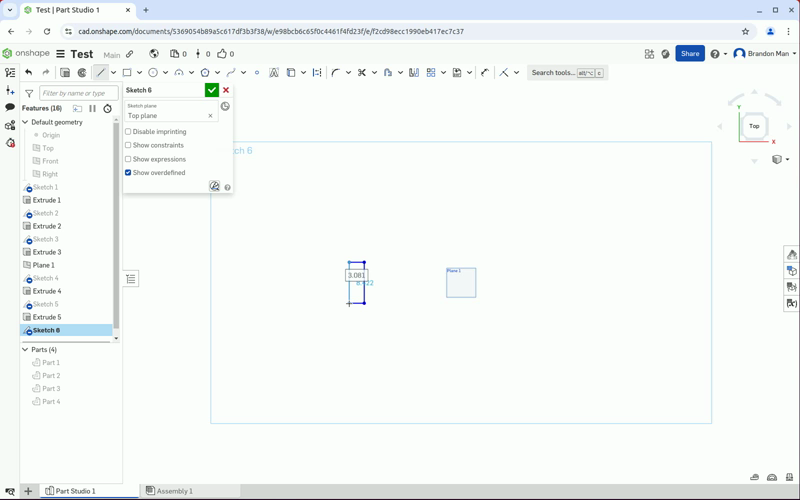
key(esc)
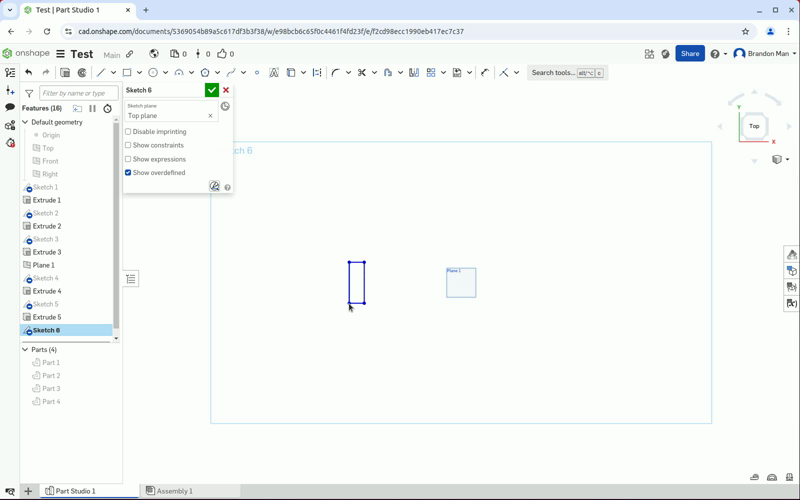
mouse_move(355, 301)
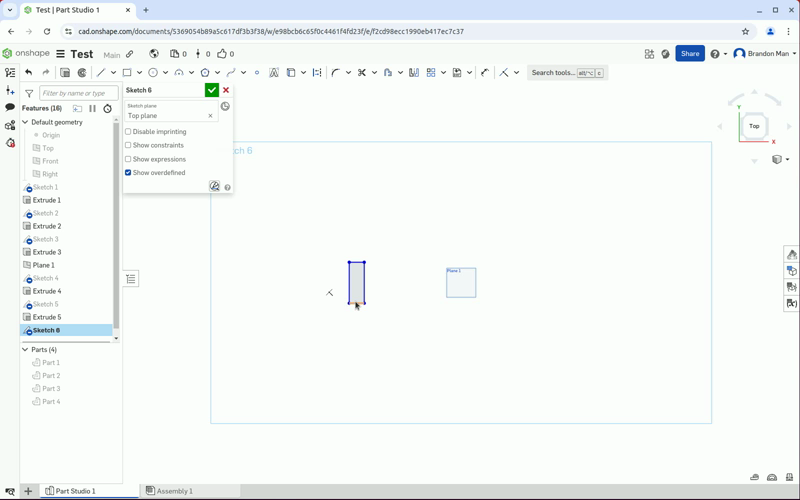
scroll(6)
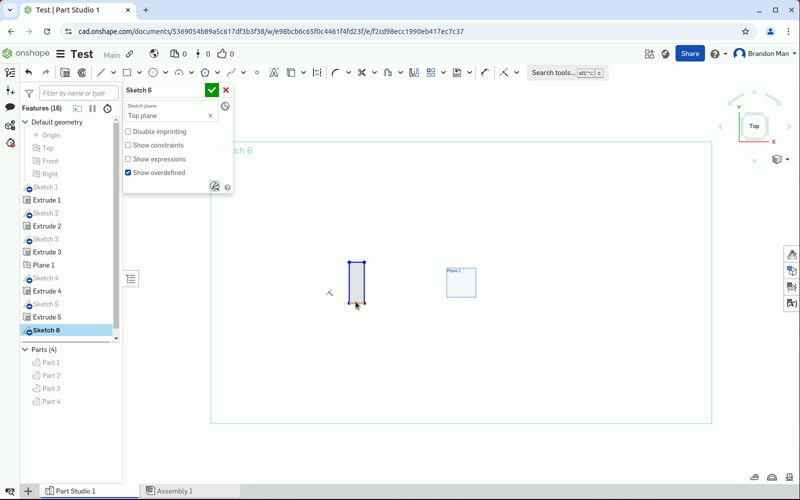
scroll(6)
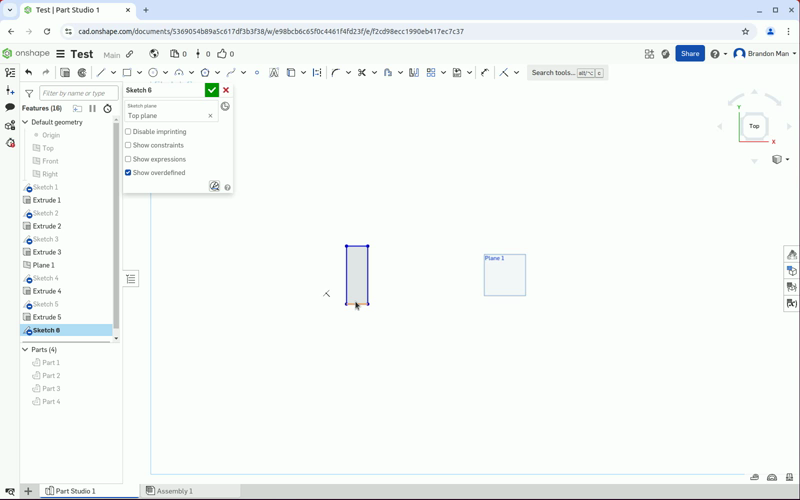
scroll(6)
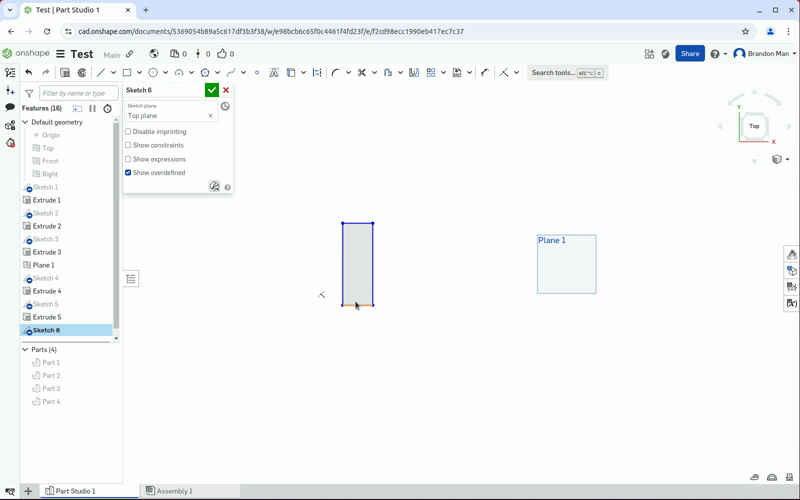
scroll(6)
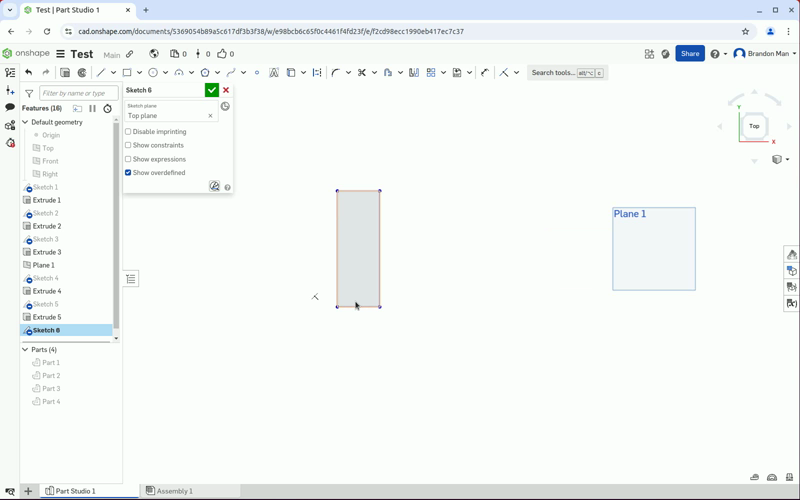
scroll(6)
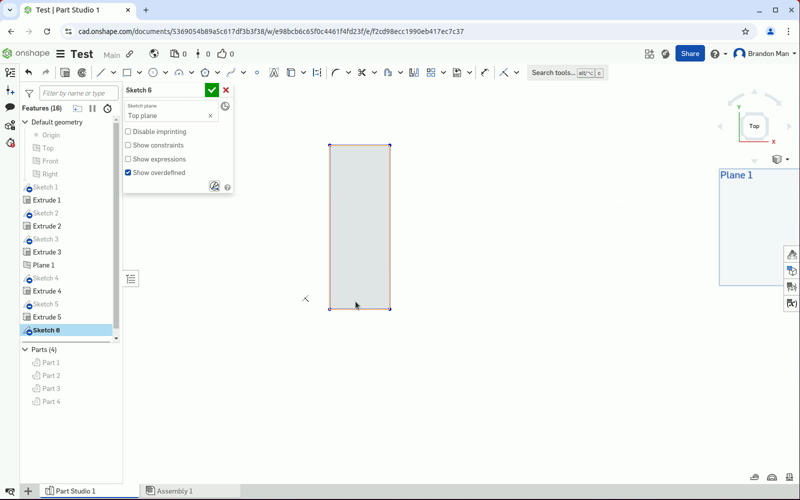
scroll(6)
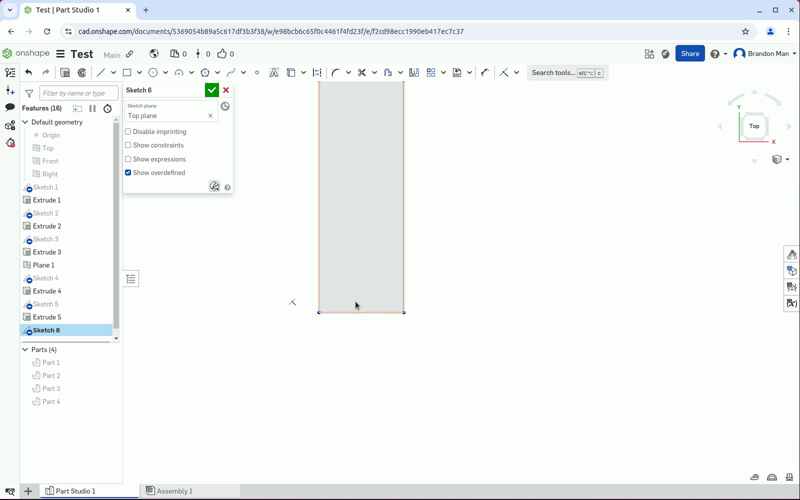
scroll(6)
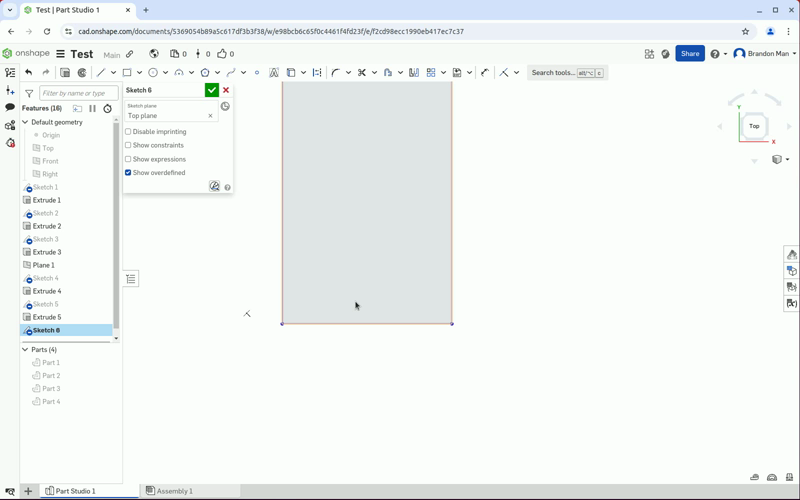
click(355, 301)
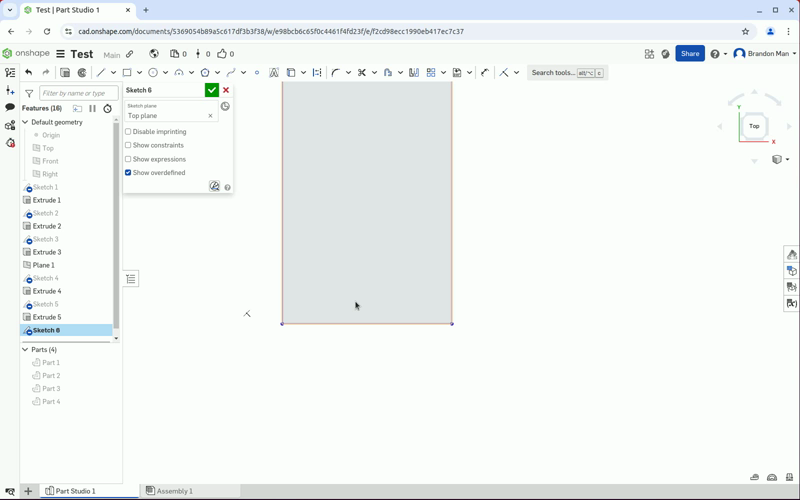
scroll(-6)
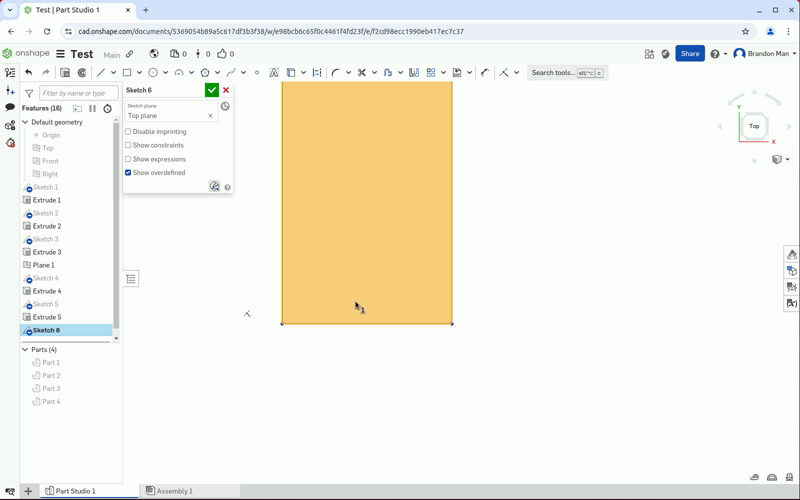
scroll(-6)
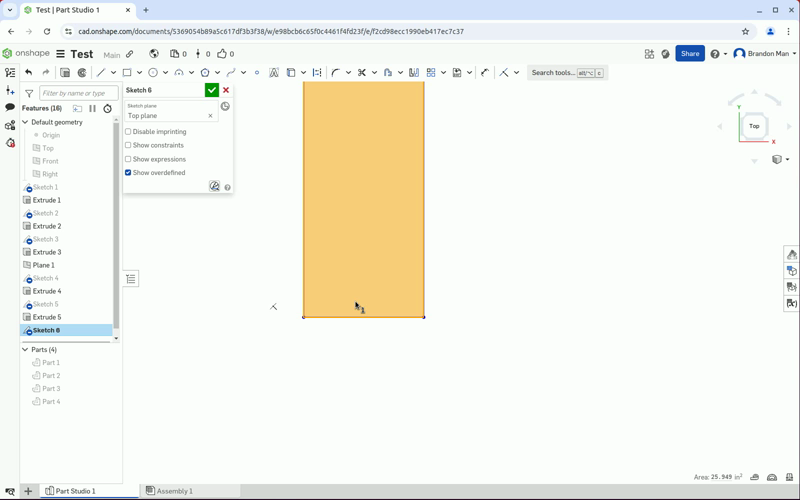
scroll(-6)
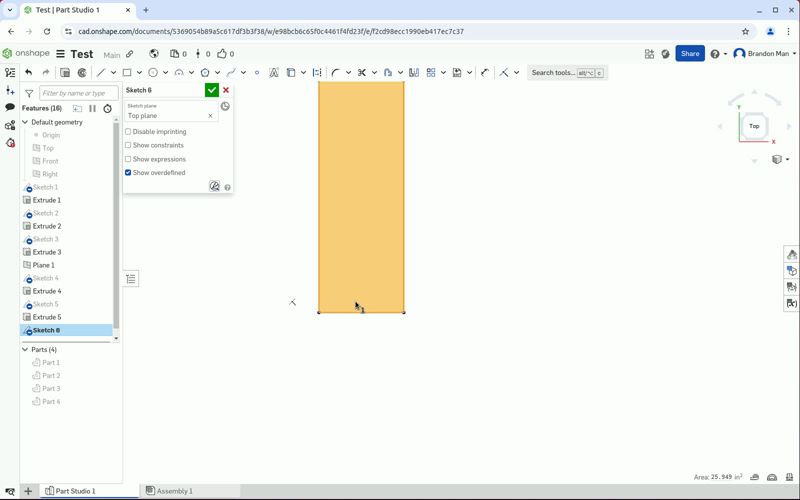
scroll(-6)
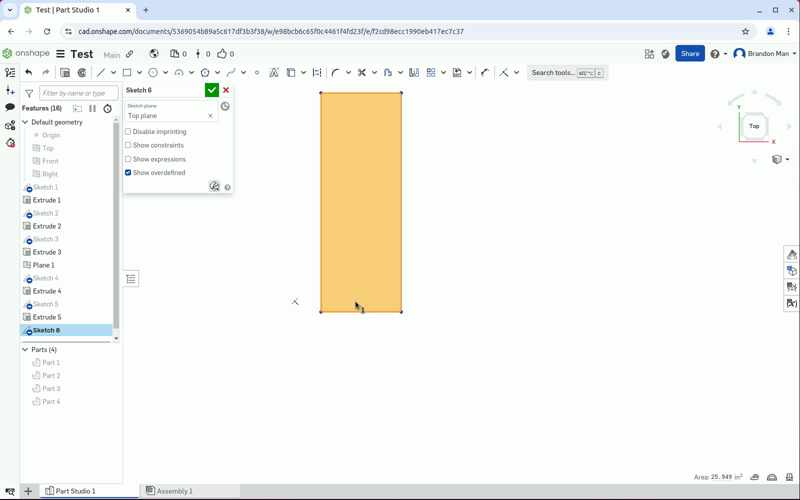
scroll(-6)
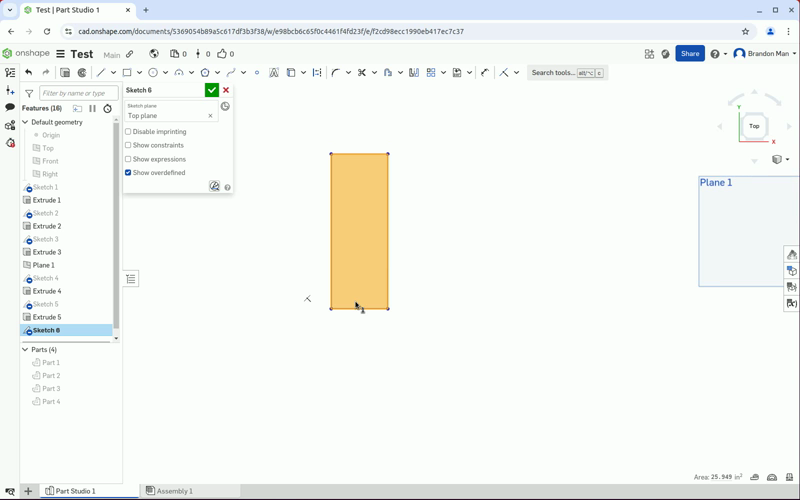
scroll(-6)
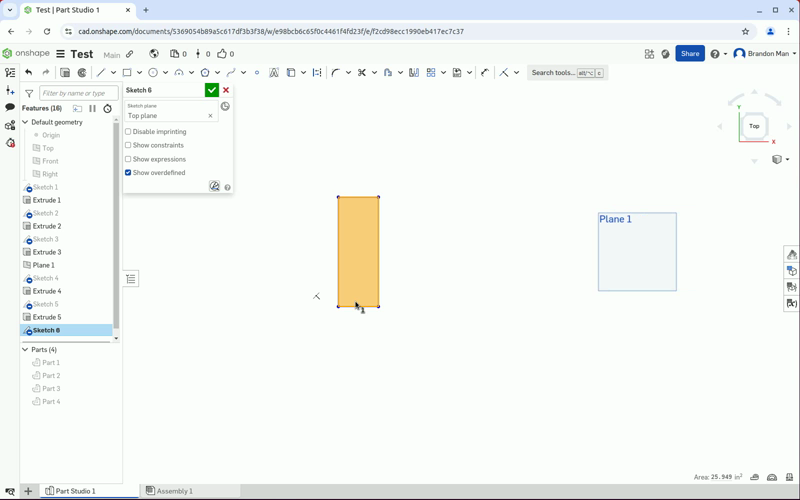
scroll(-6)
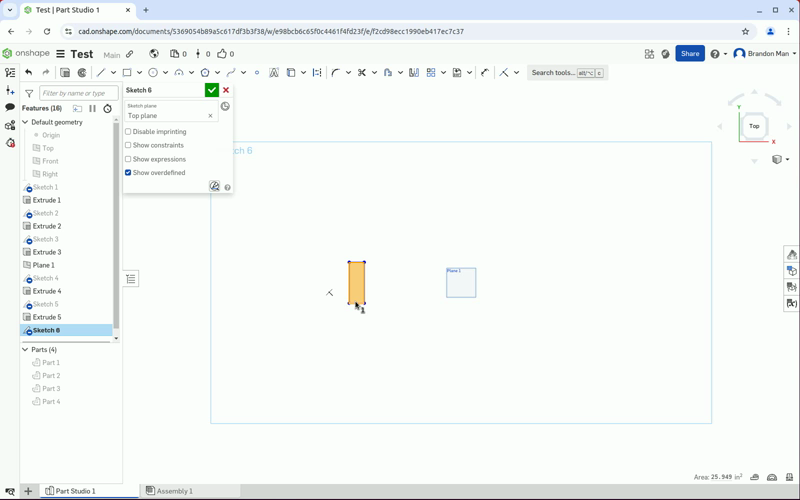
mouse_move(73, 352)
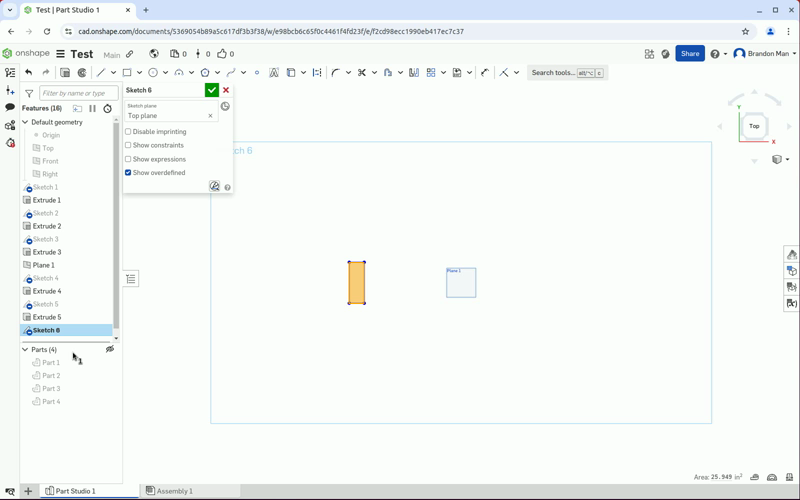
key(shift+y)
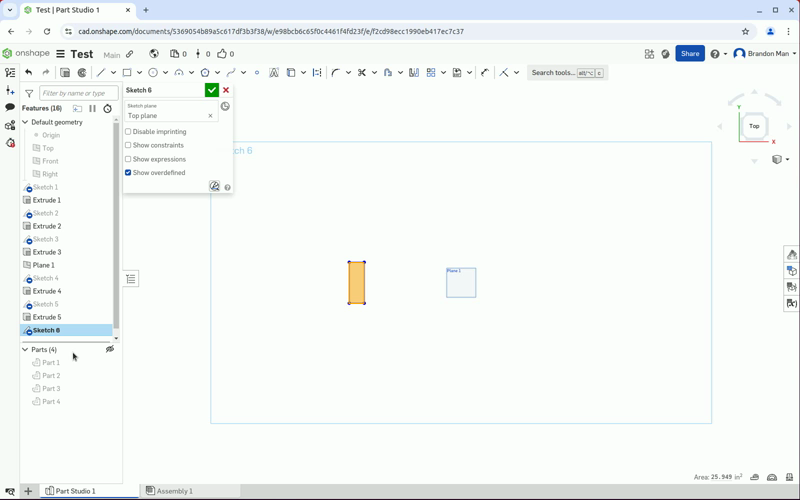
key(shift+e)
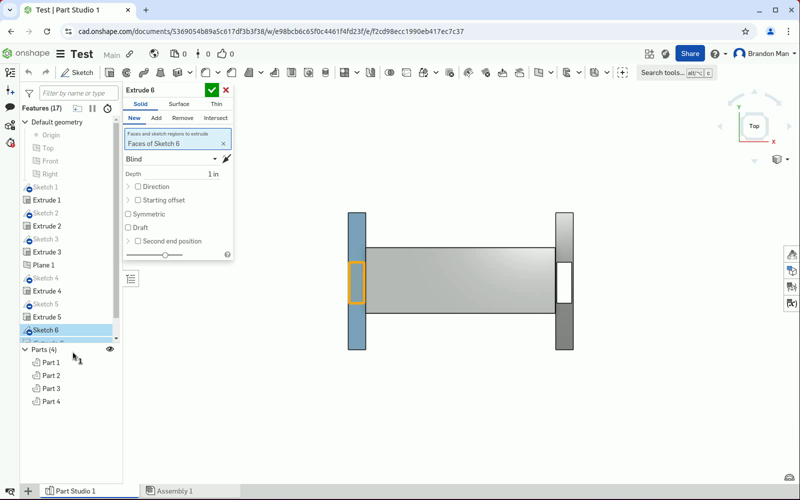
mouse_move(143, 106)
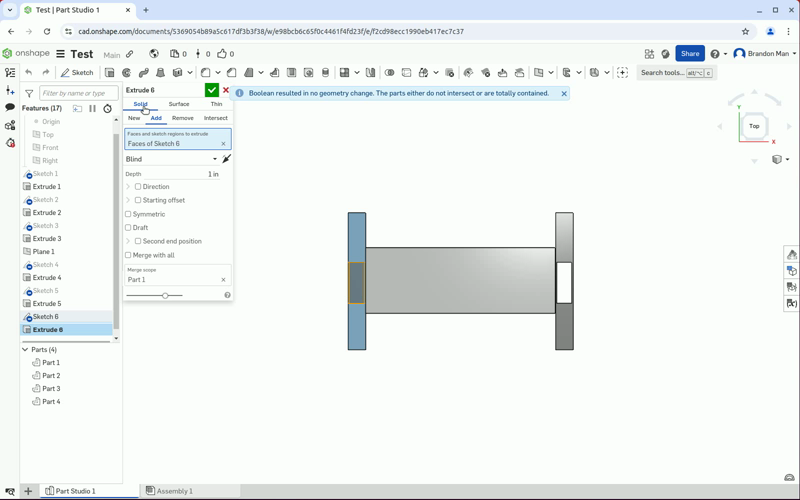
click(143, 106)
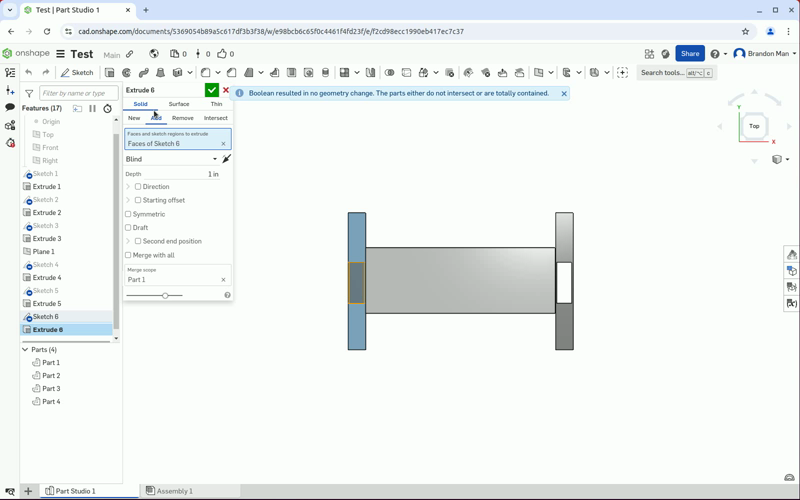
mouse_move(186, 120)
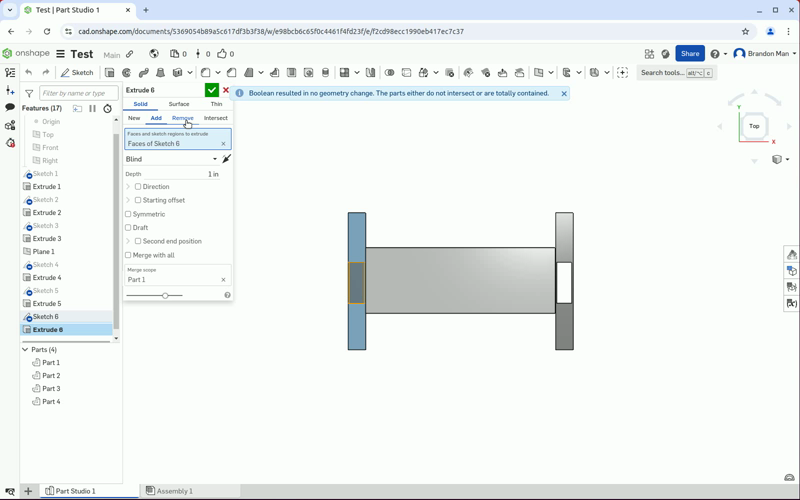
click(186, 120)
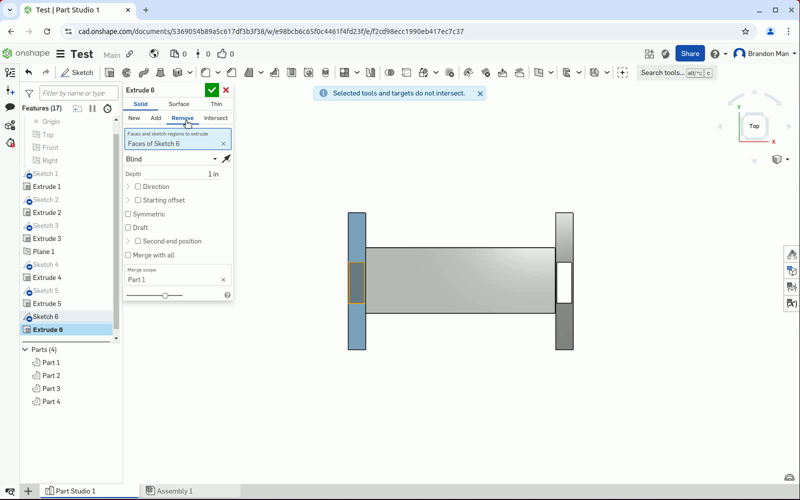
key(tab, 4)
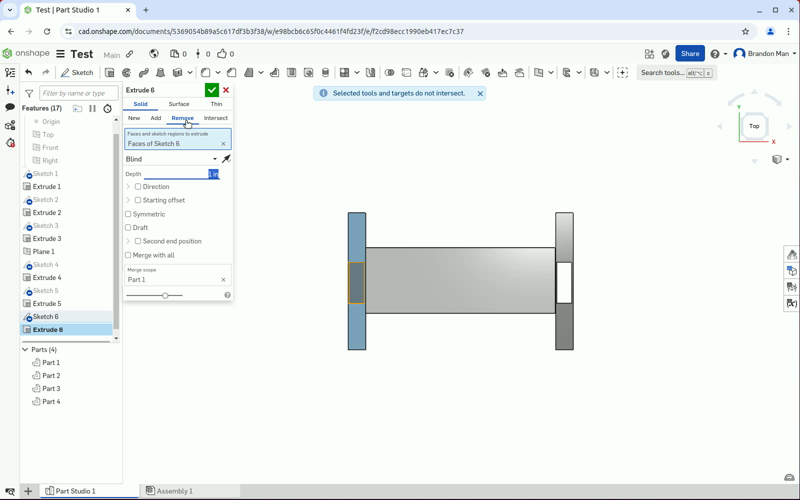
text(-12.758)
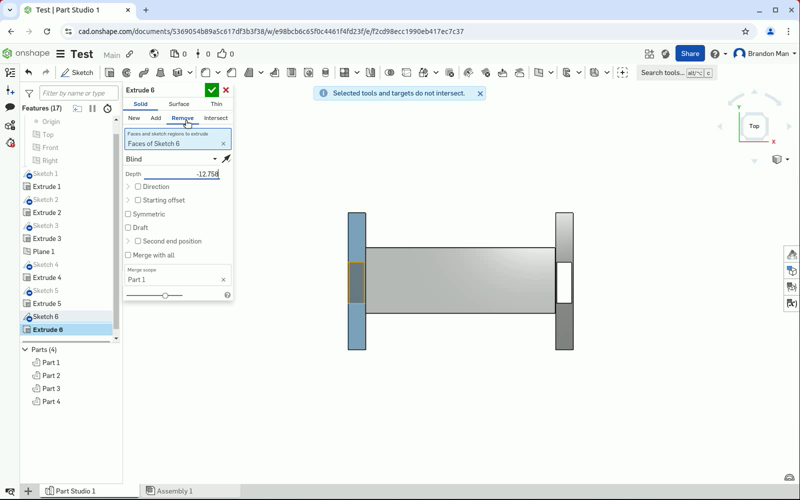
key(tab, 6)
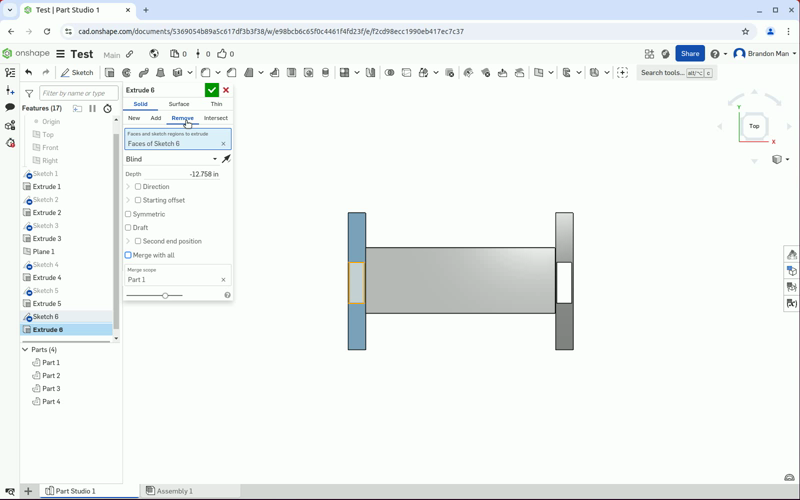
key(space)
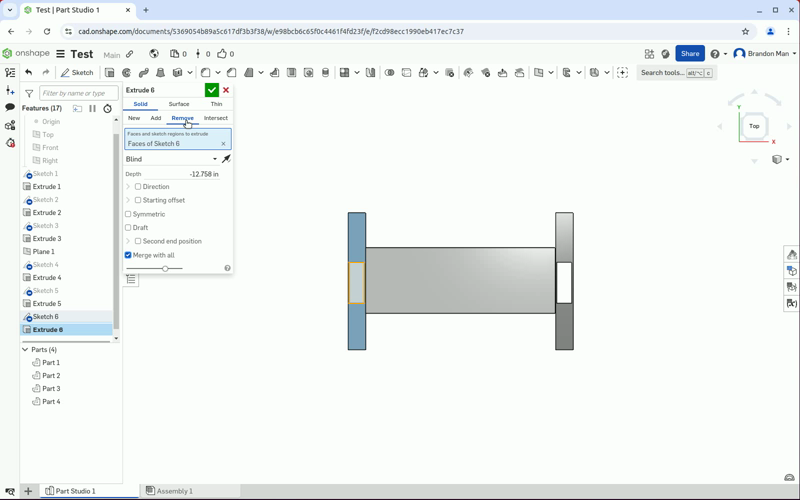
key(enter)
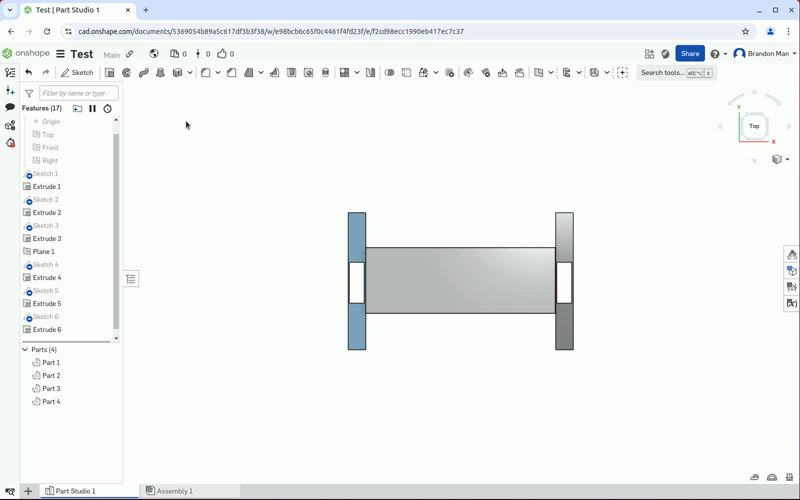
key(shift+h)
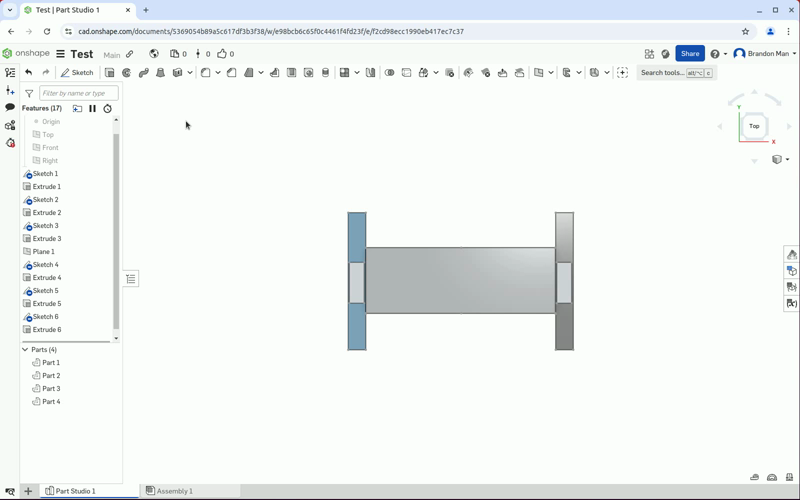
key(shift+h)
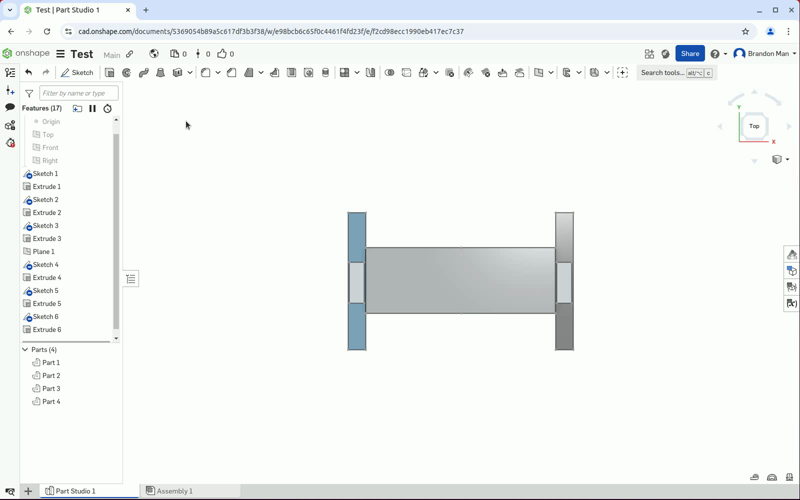
key(shift+7)
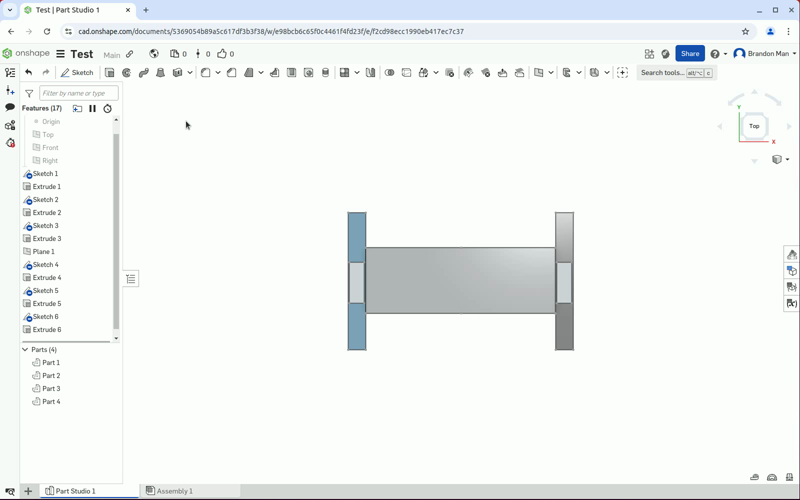
key(up, 3)
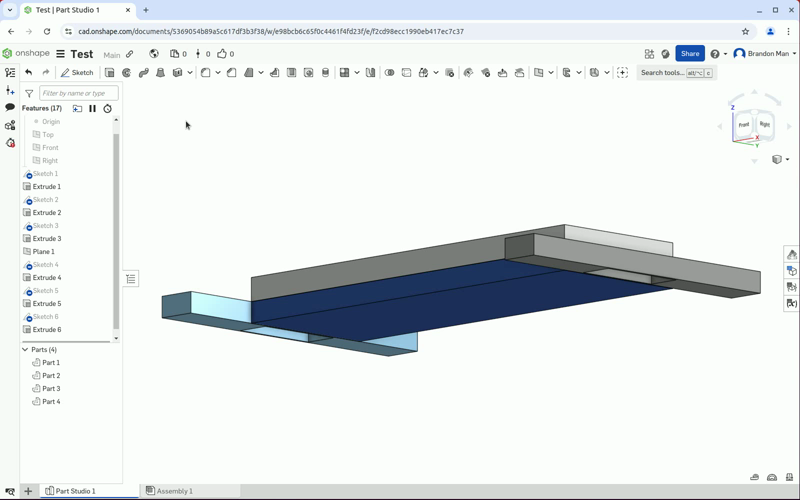
key(left, 3)
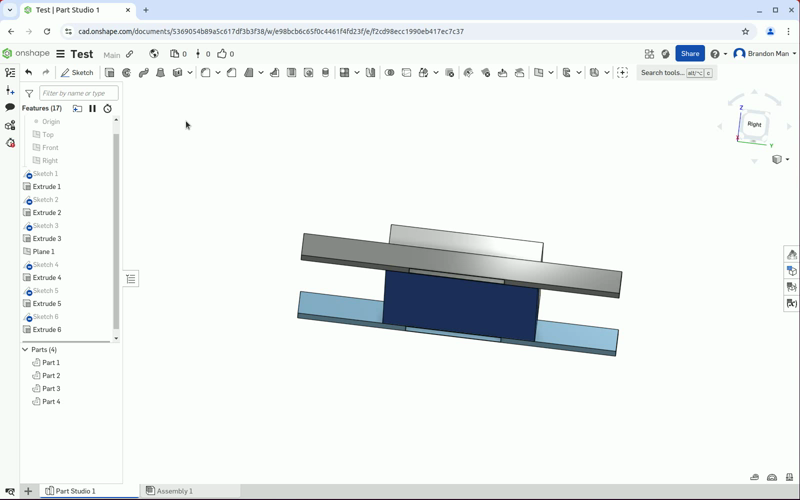
key(right, 3)
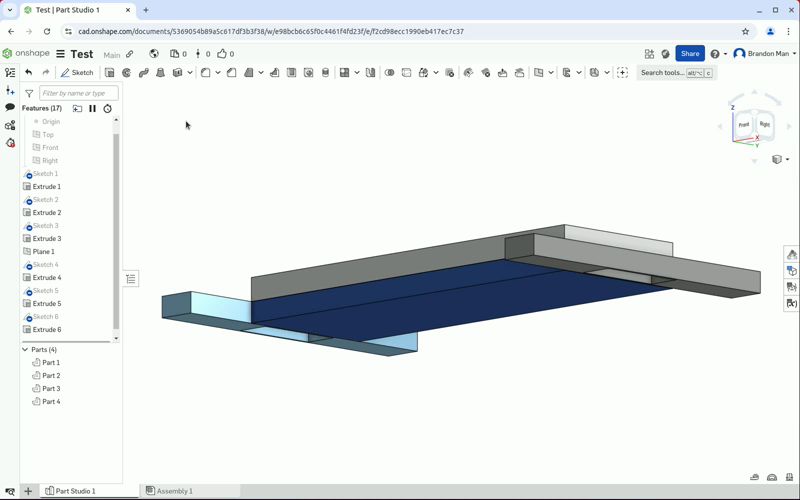
key(down, 3)
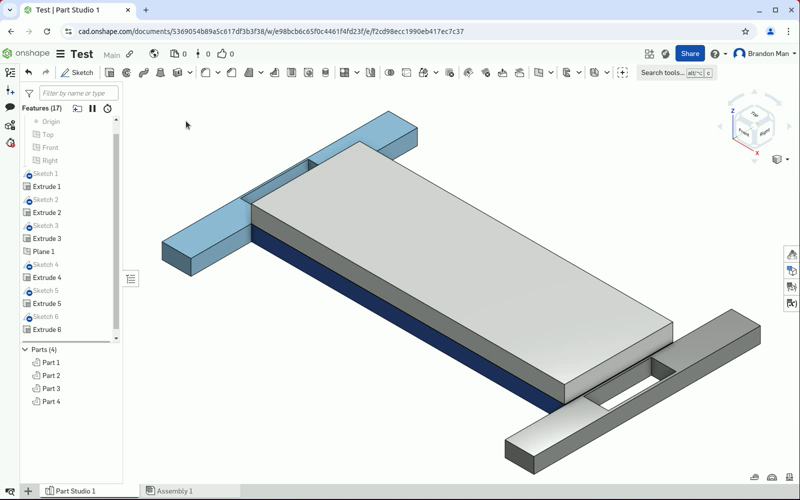
mouse_move(69, 176)
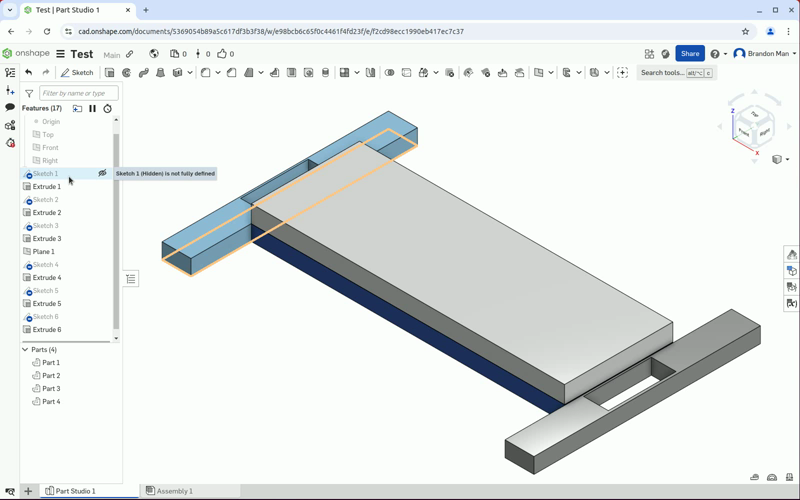
click(69, 176)